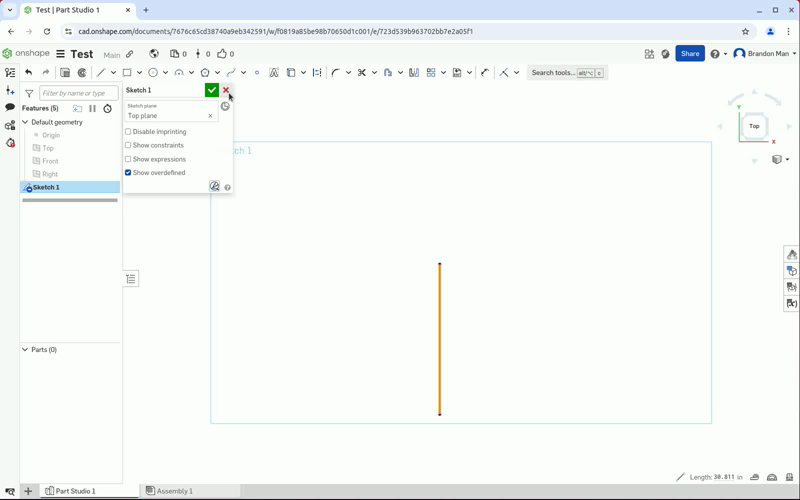
key(shift+h)
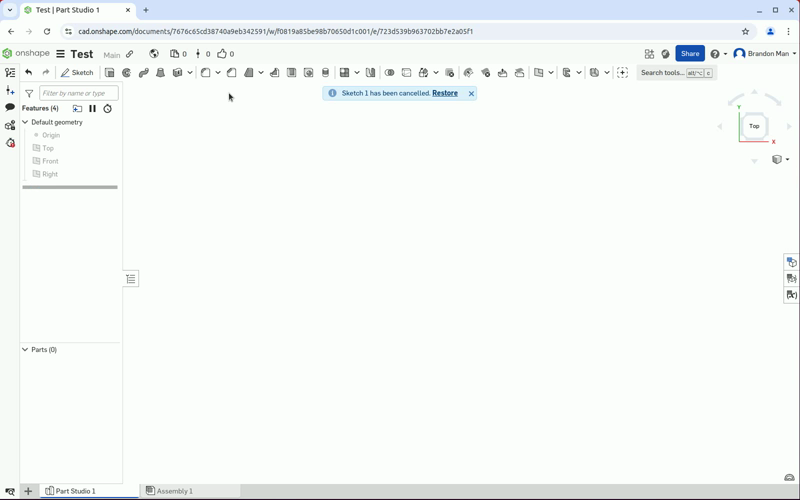
mouse_move(73, 352)
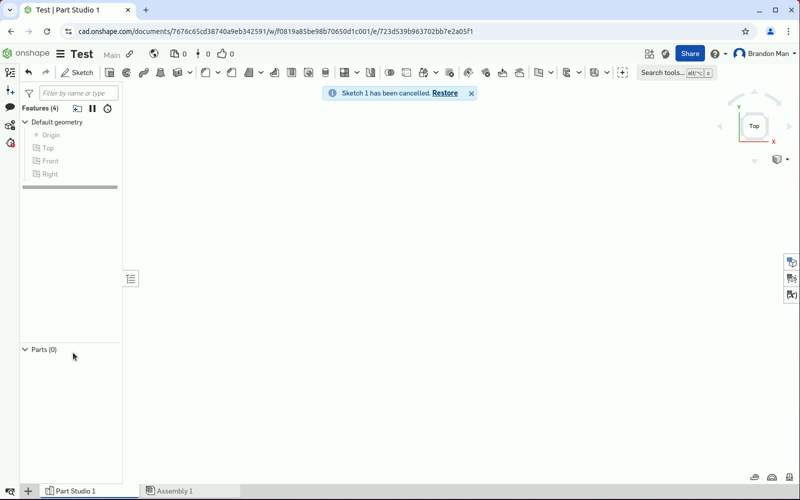
key(y)
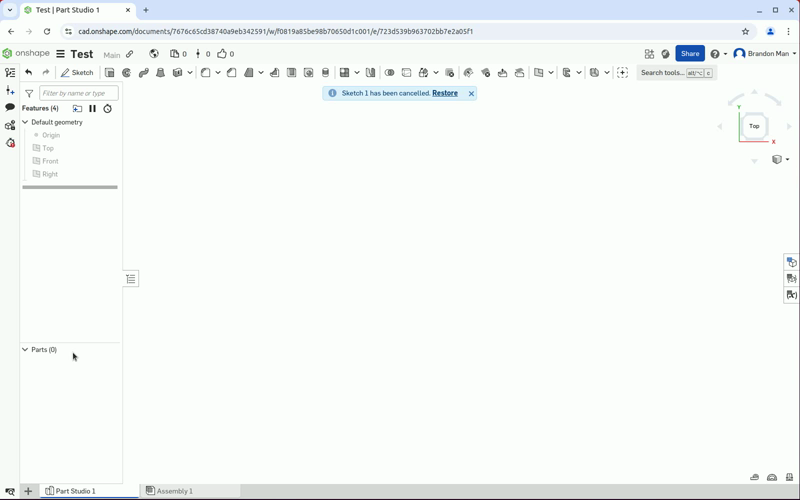
key(shift+p)
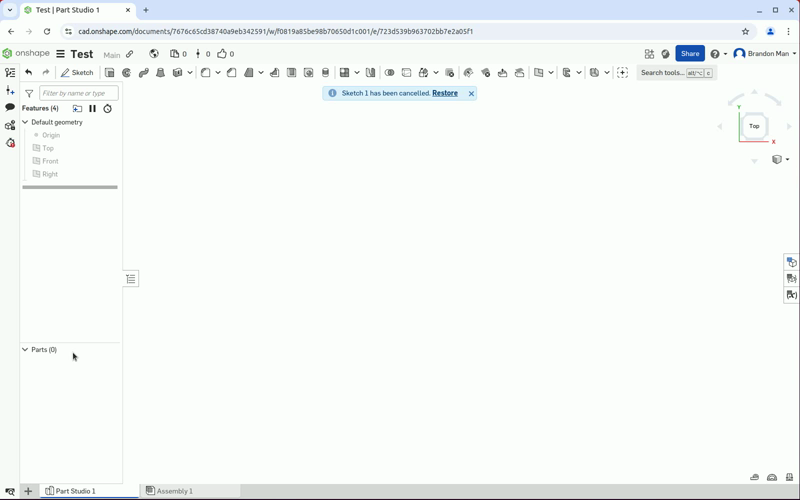
key(space)
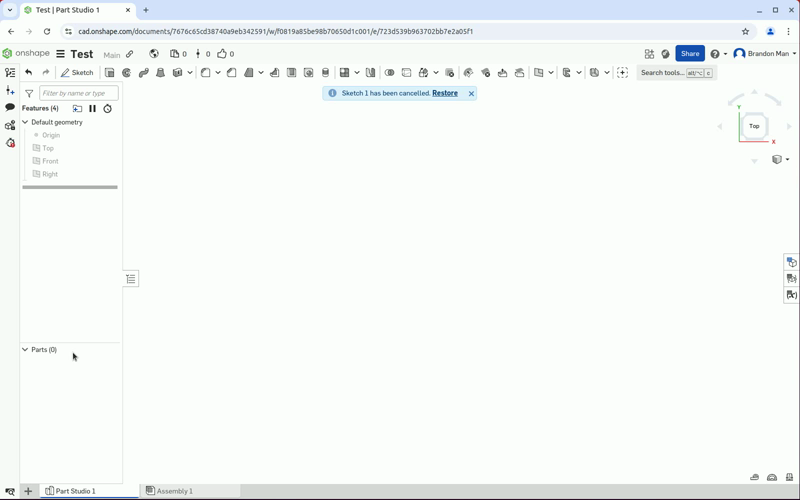
key_down(shift)
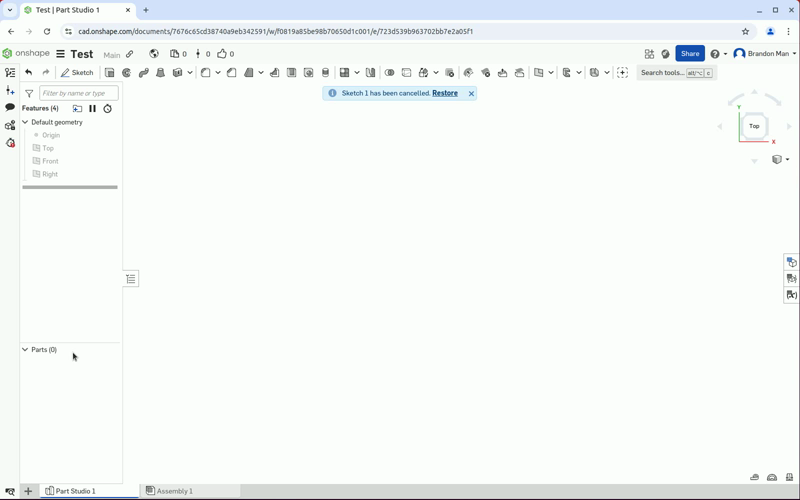
key(up)
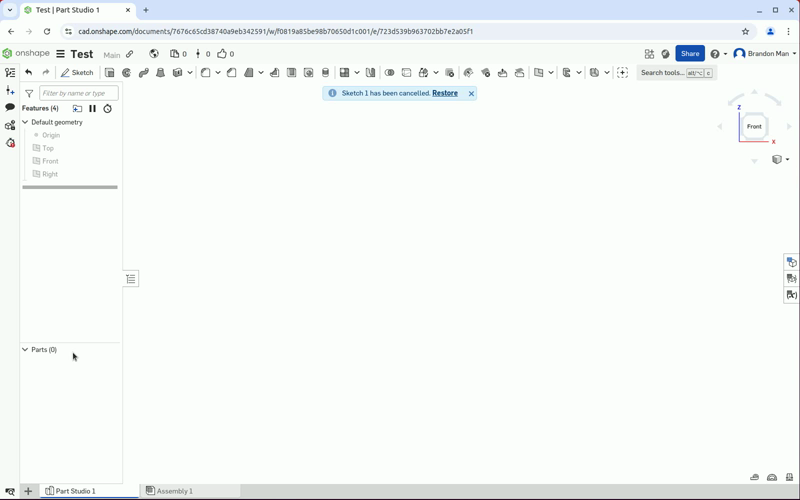
key_up(shift)
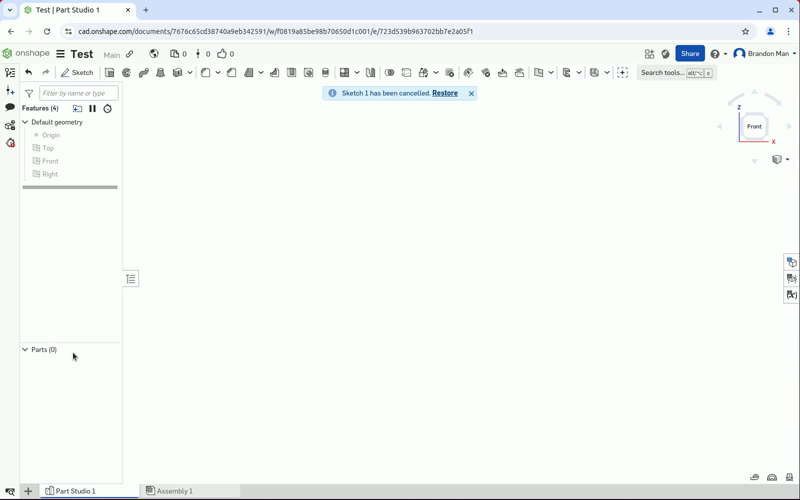
mouse_move(73, 352)
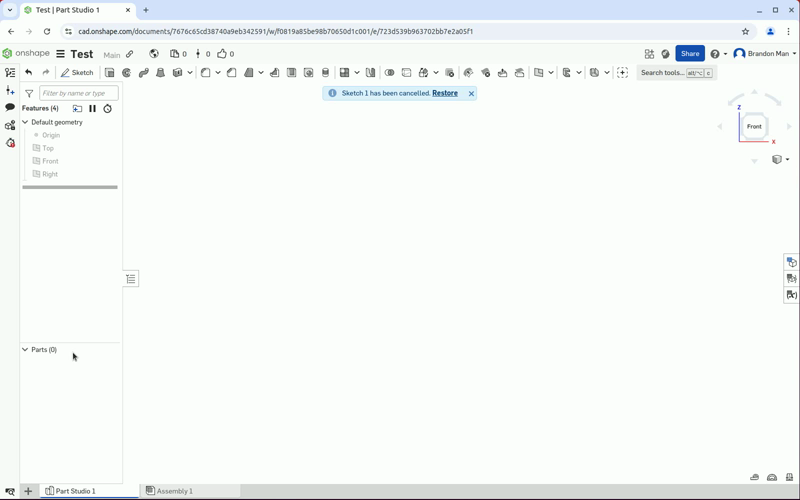
key(shift+y)
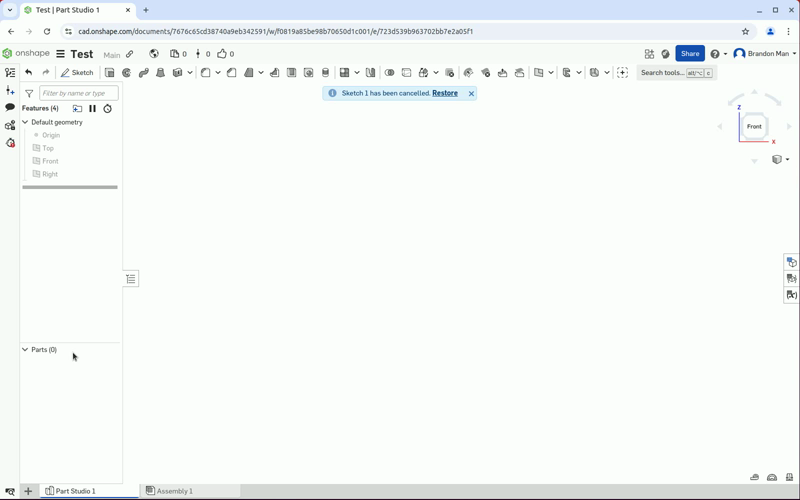
key(shift+s)
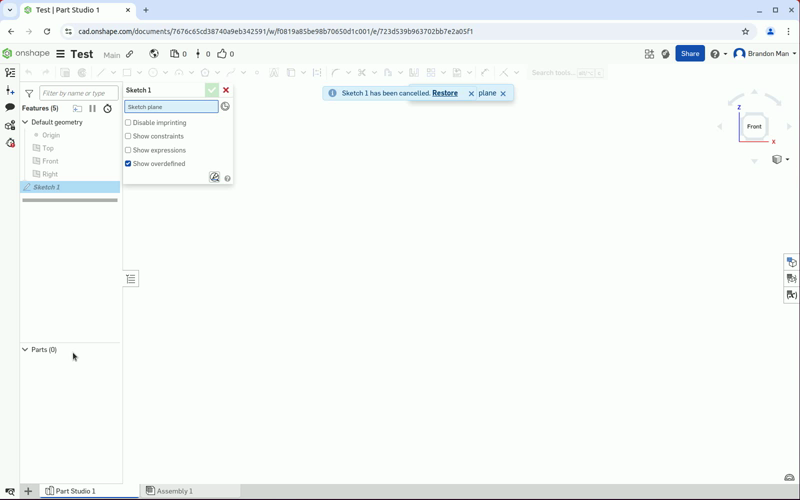
mouse_move(73, 163)
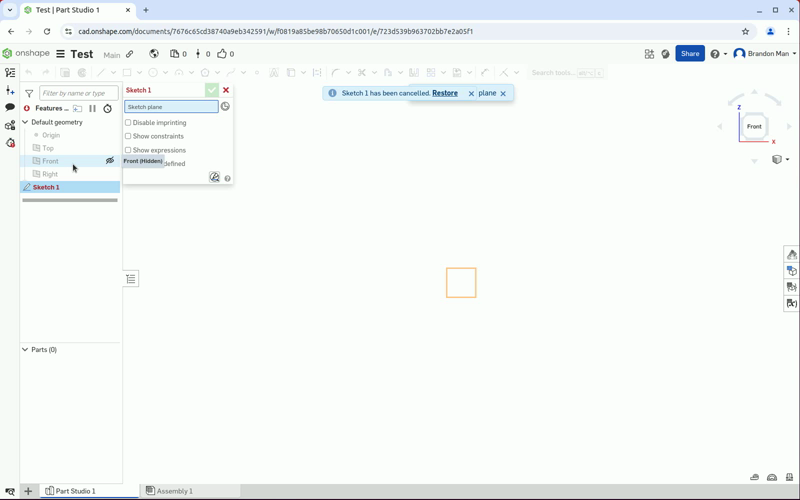
click(73, 163)
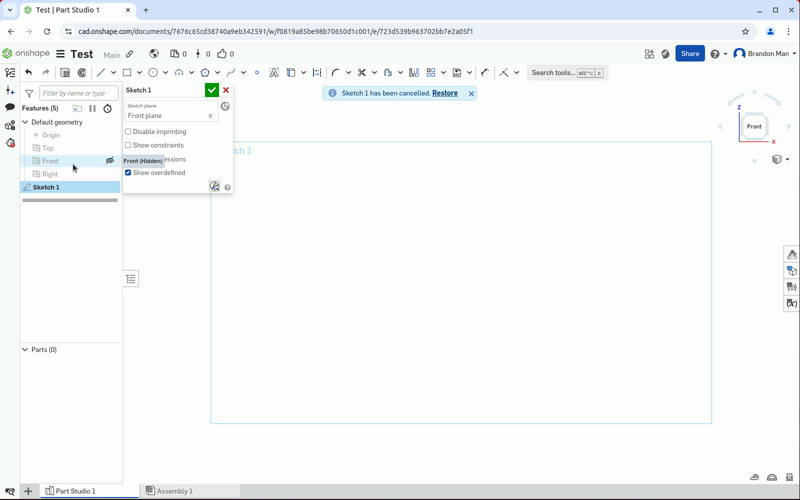
mouse_move(73, 352)
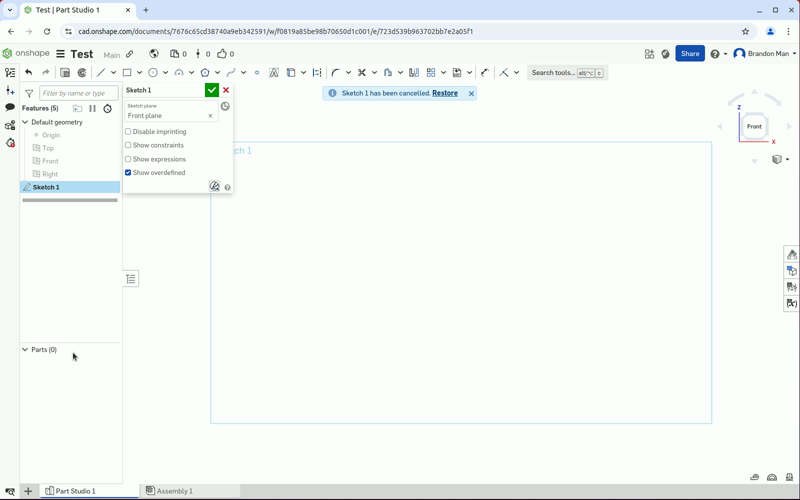
key(y)
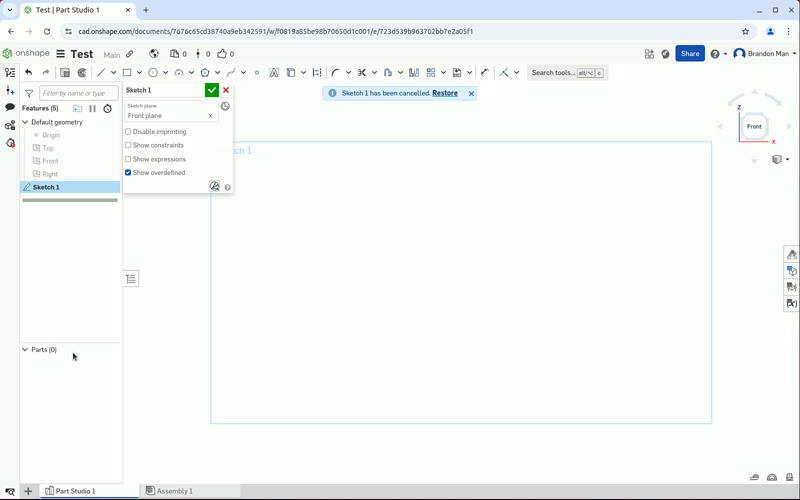
key(l)
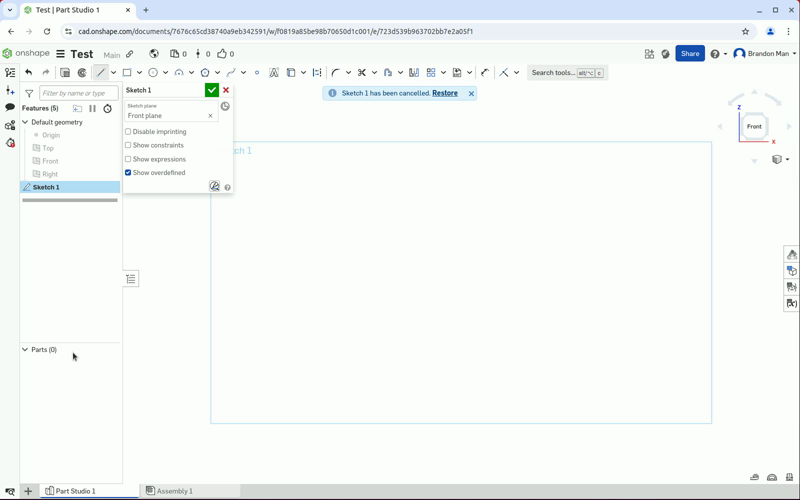
key_down(shift)
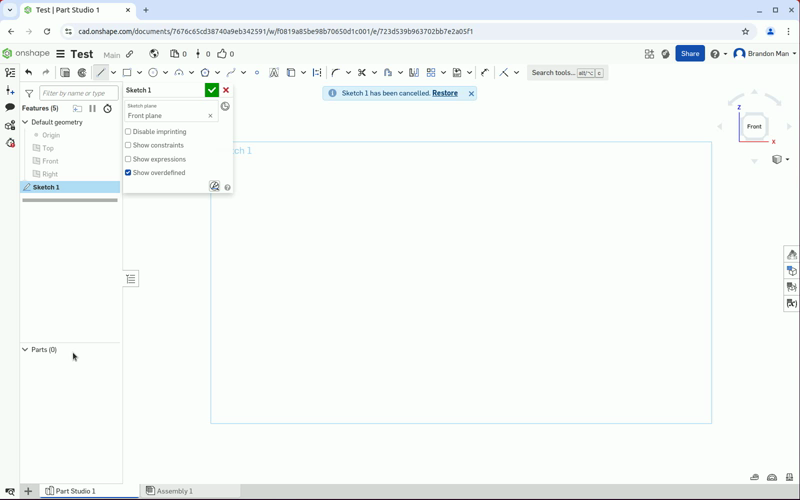
mouse_move(431, 290)
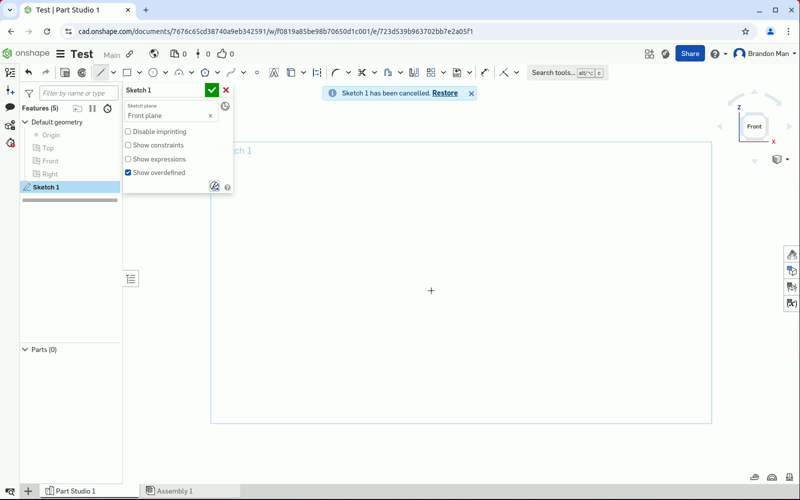
click(431, 290)
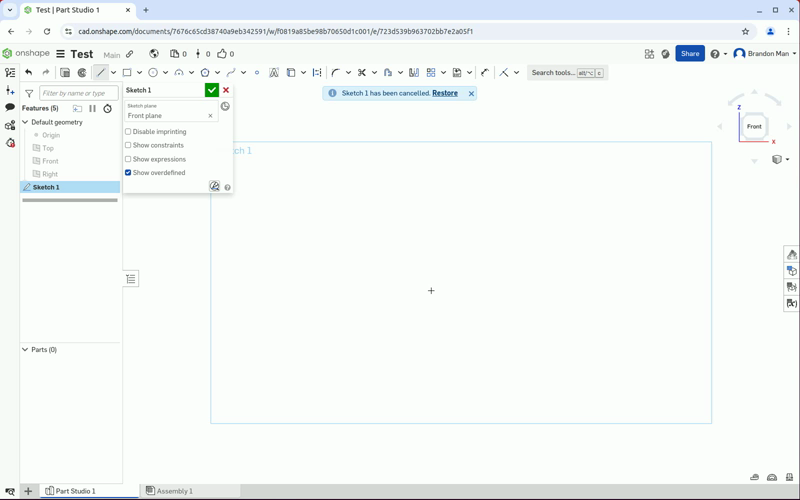
key_up(shift)
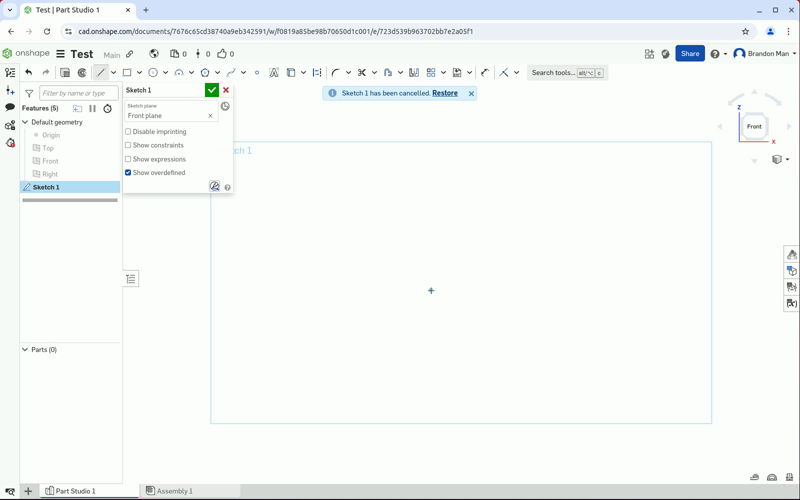
key_down(shift)
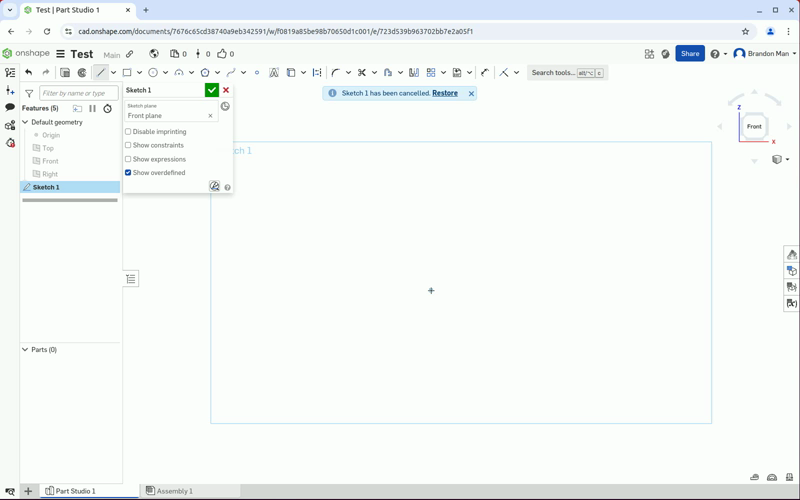
mouse_move(461, 290)
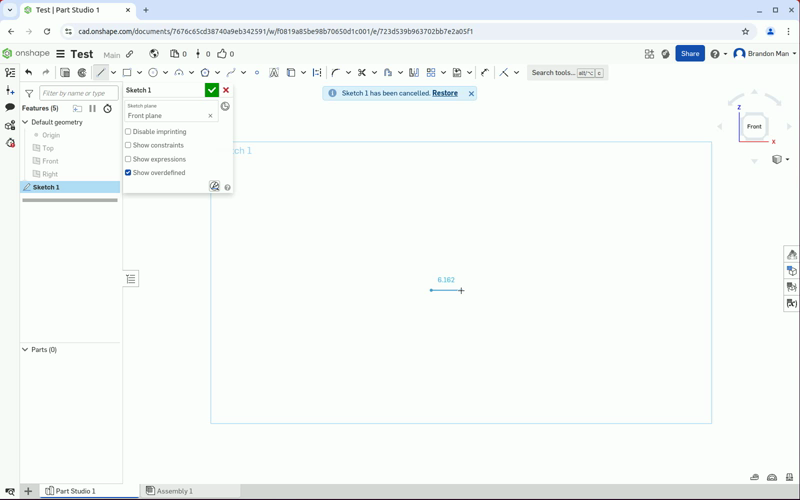
mouse_move(447, 290)
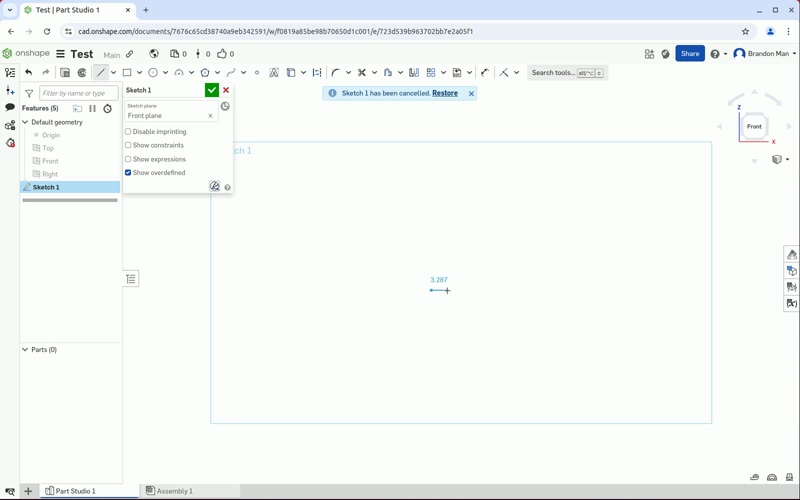
click(447, 290)
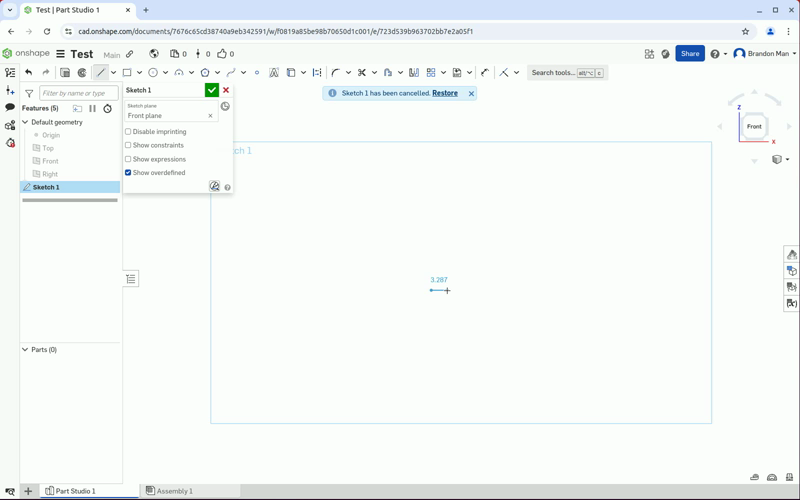
key_up(shift)
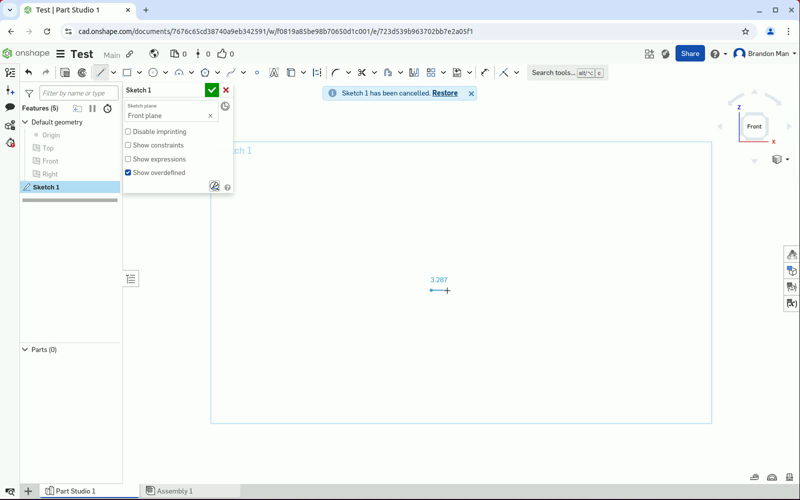
key(esc)
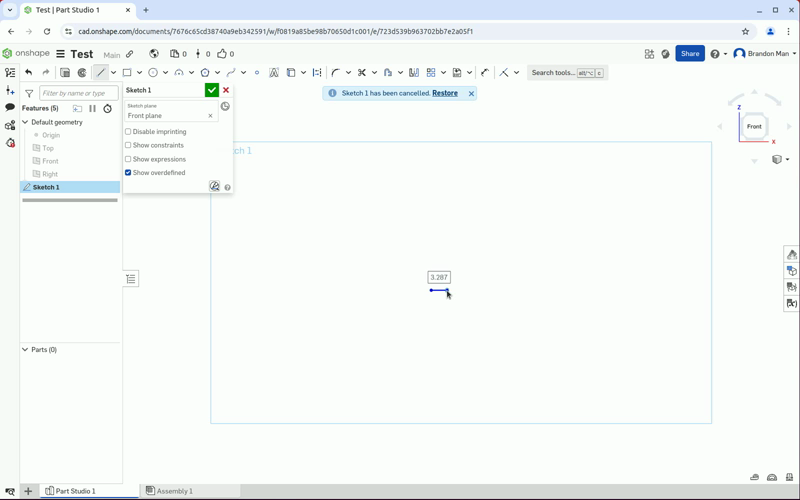
key(a)
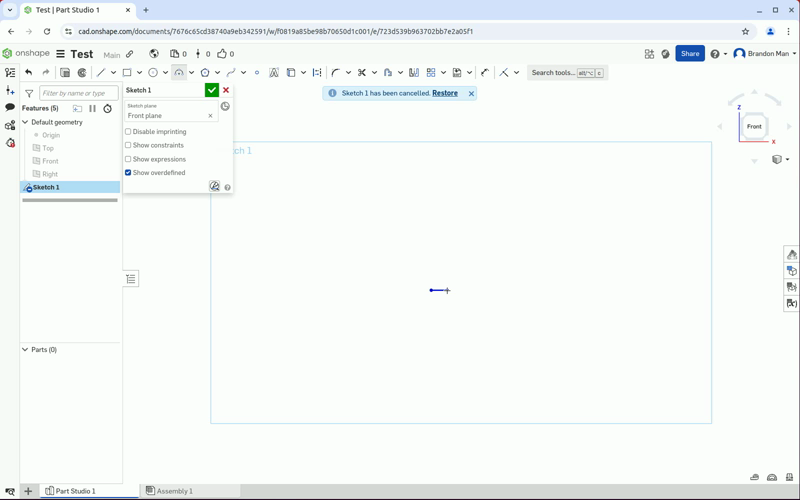
mouse_move(447, 290)
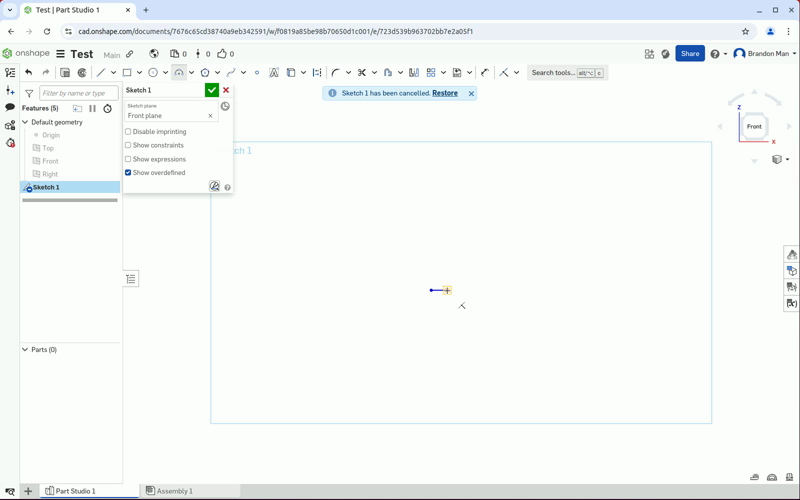
click(447, 290)
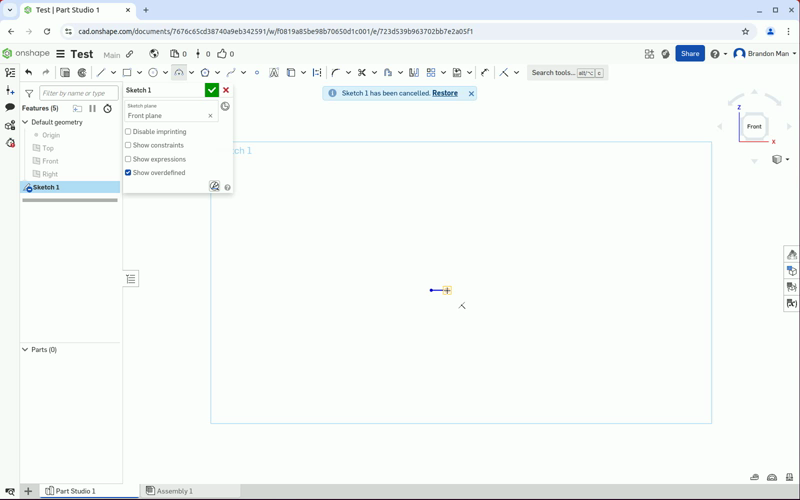
key_down(shift)
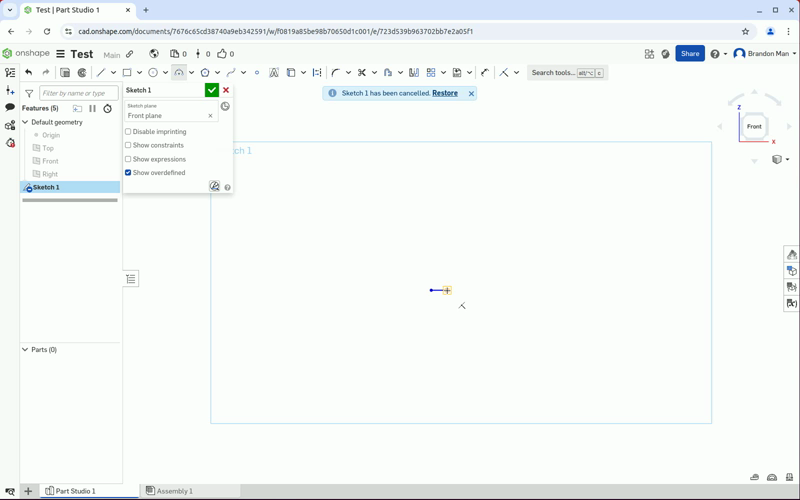
mouse_move(447, 273)
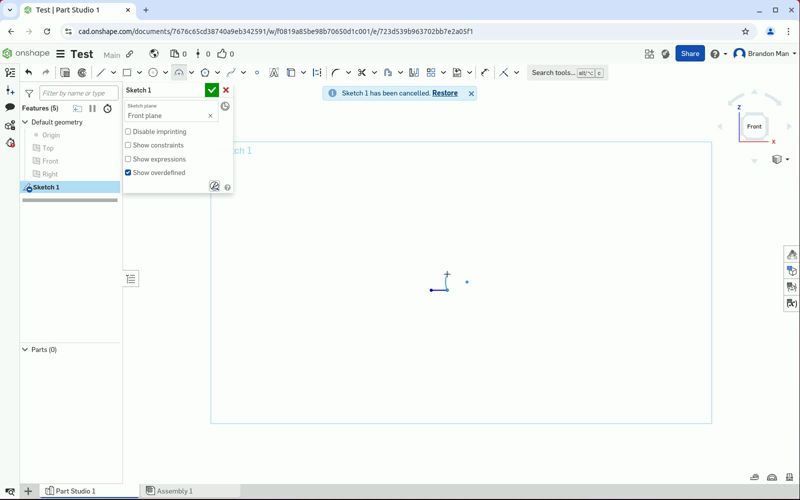
click(447, 273)
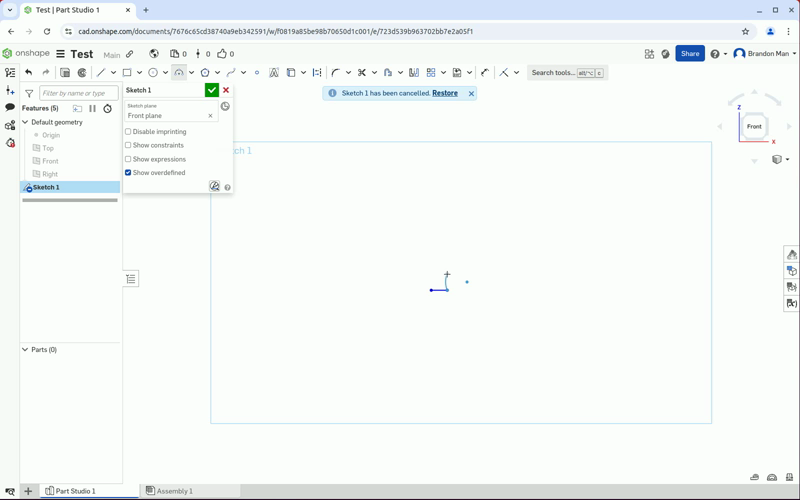
mouse_move(445, 281)
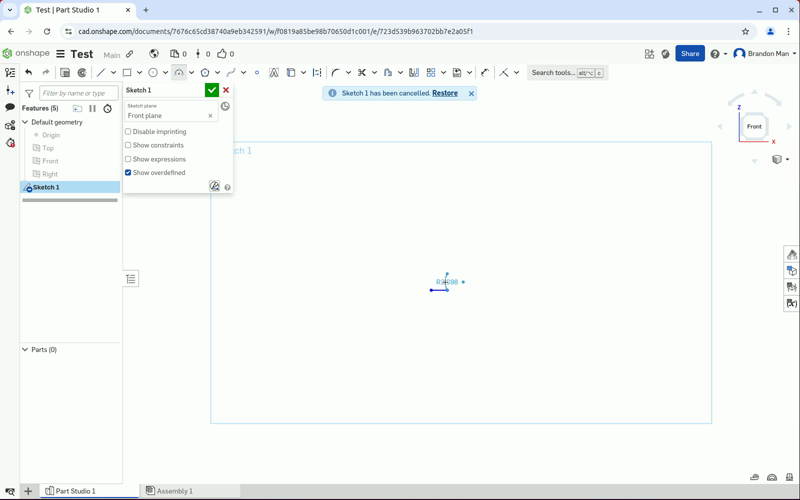
click(445, 281)
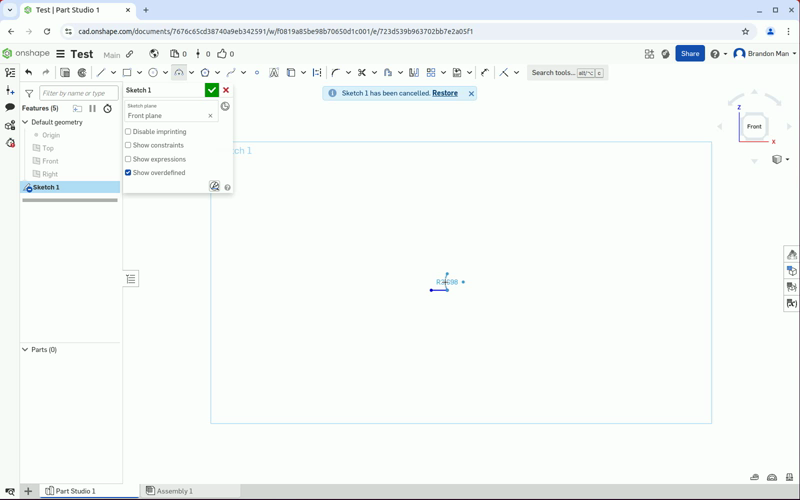
key_up(shift)
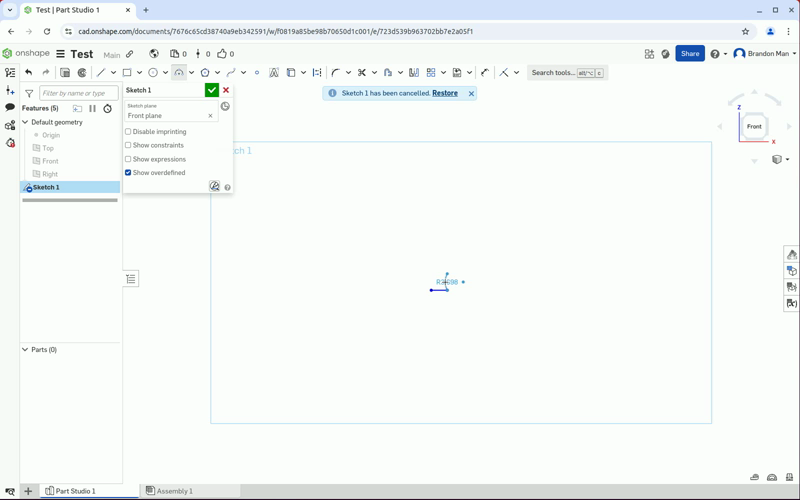
key(esc)
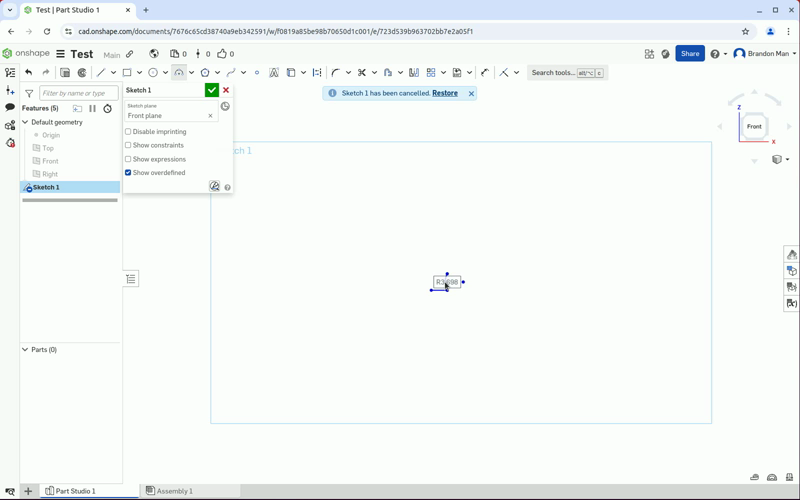
key(l)
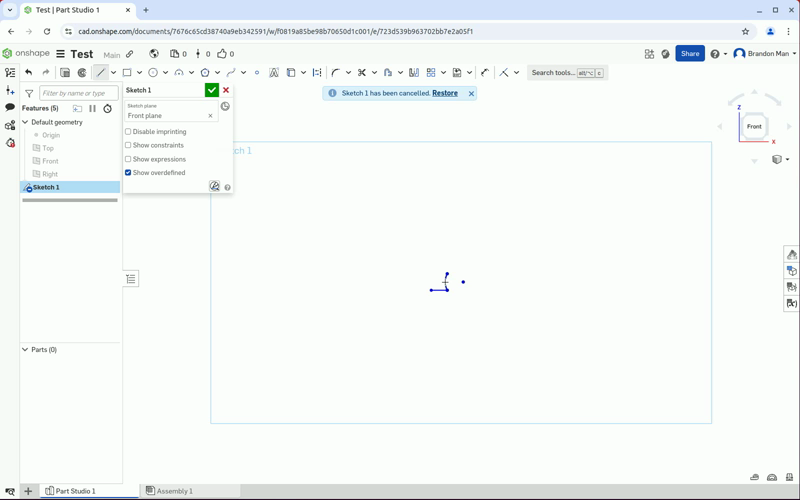
mouse_move(447, 273)
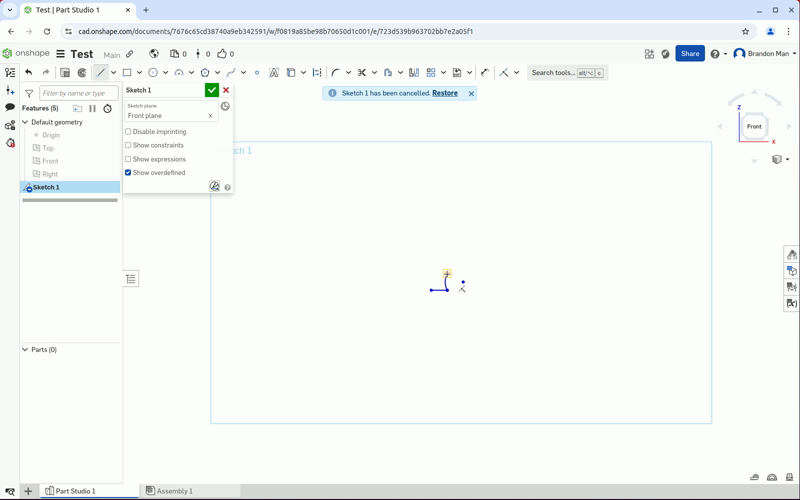
click(447, 273)
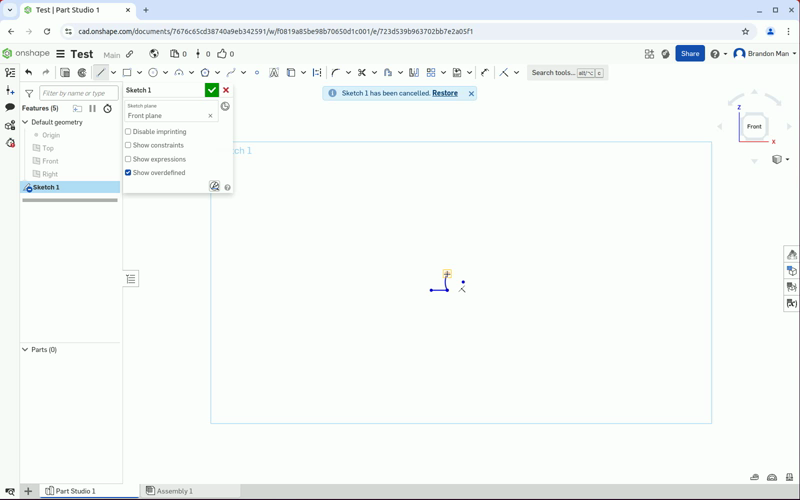
key_down(shift)
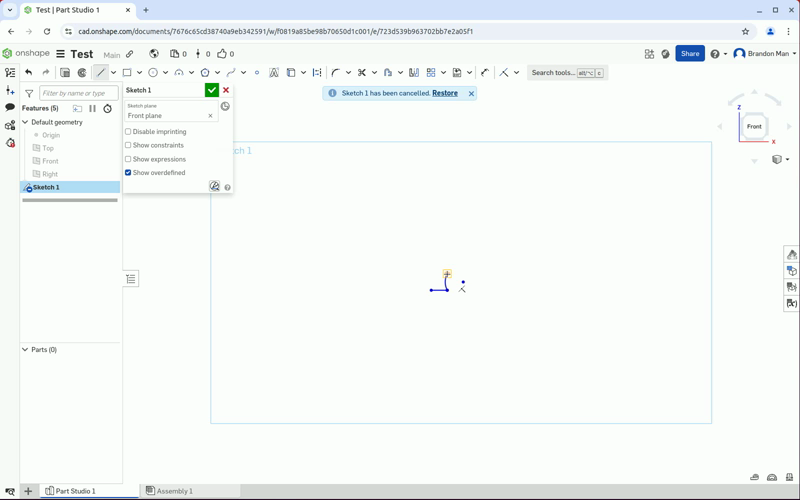
mouse_move(477, 273)
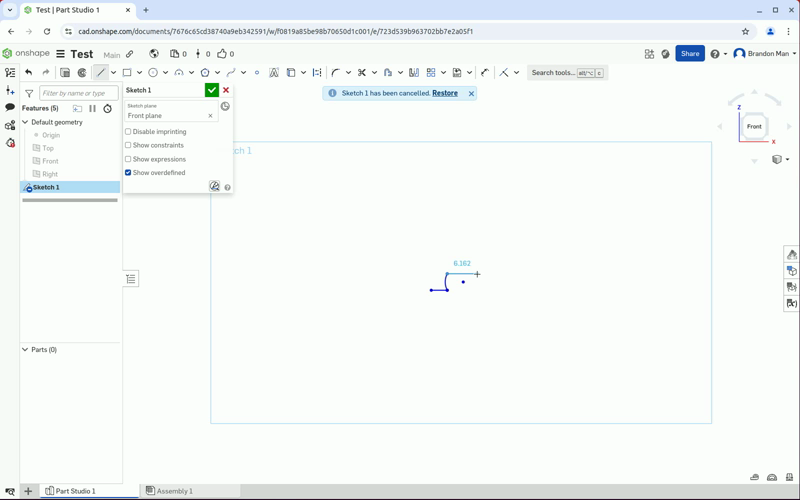
mouse_move(431, 273)
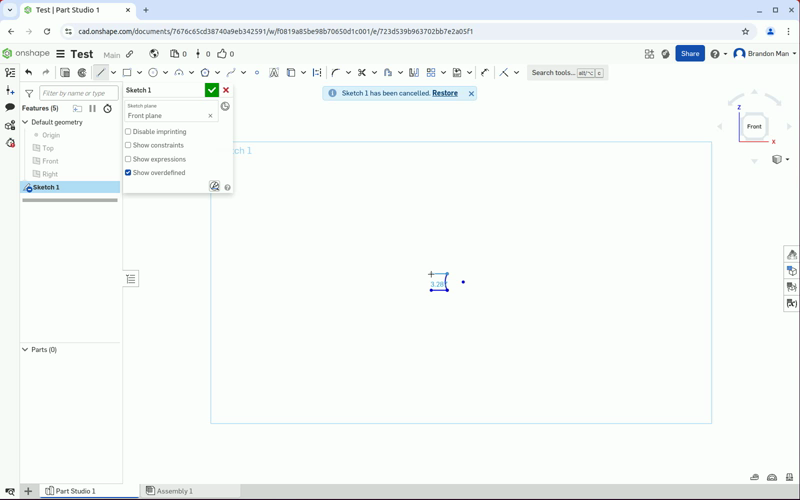
click(431, 273)
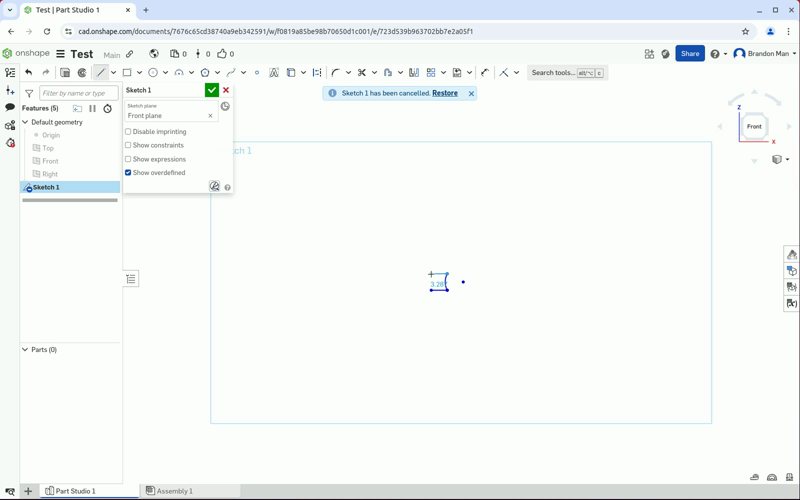
key_up(shift)
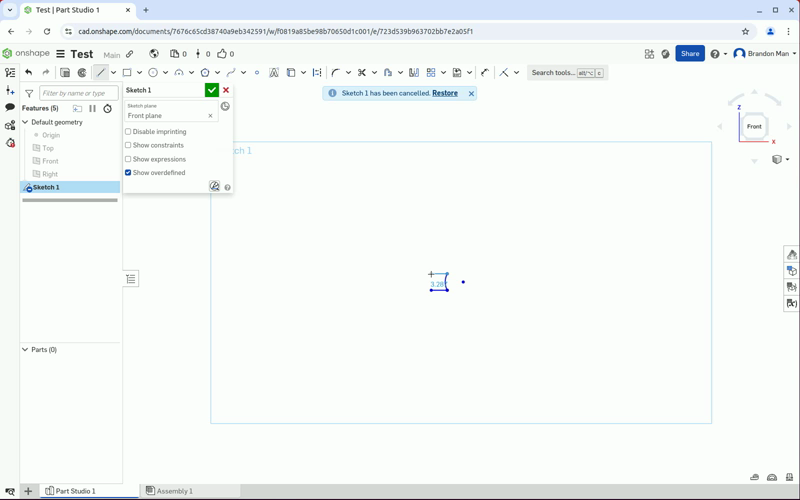
mouse_move(461, 273)
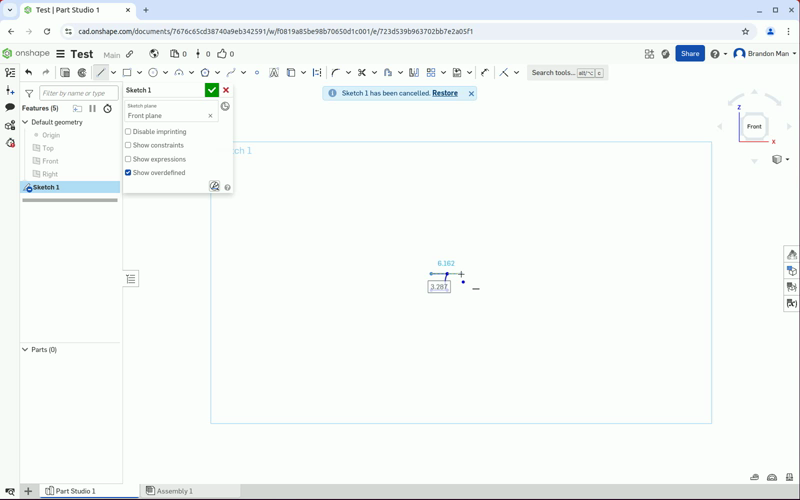
key_down(shift)
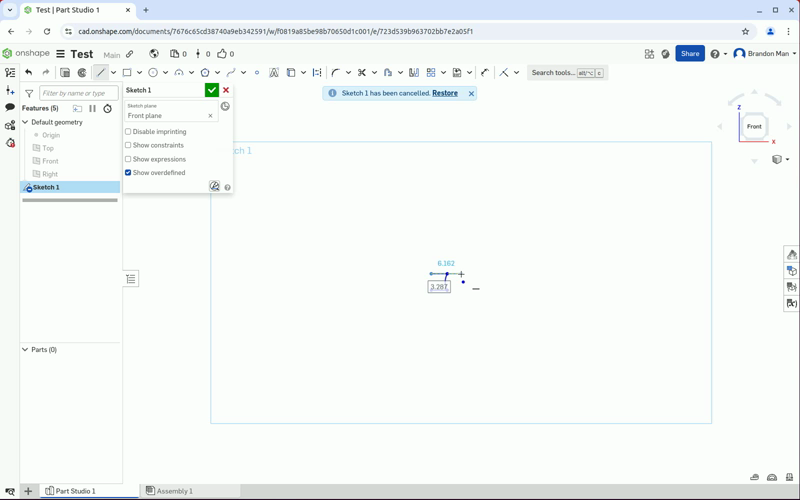
mouse_move(431, 290)
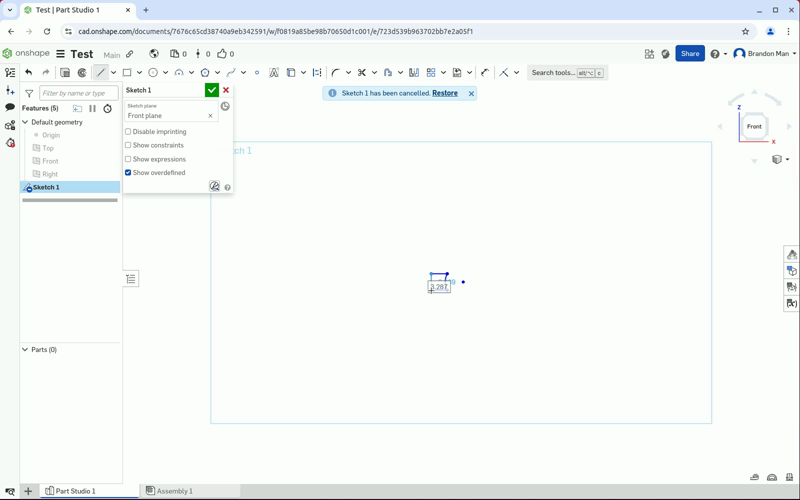
key_up(shift)
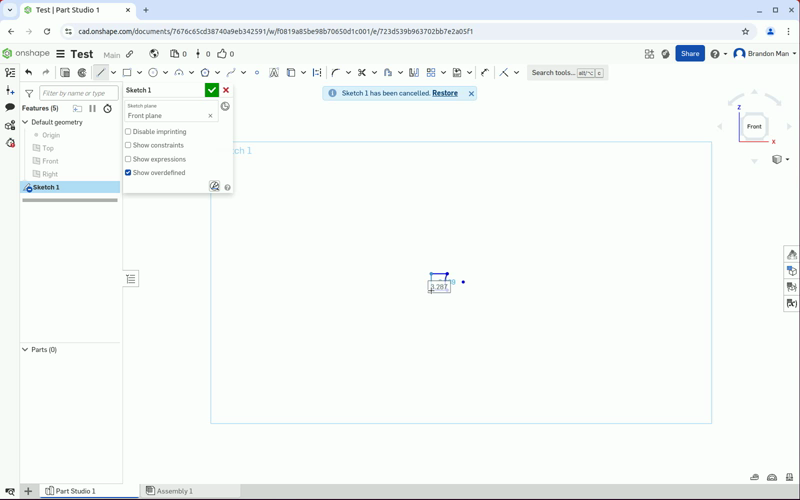
click(431, 290)
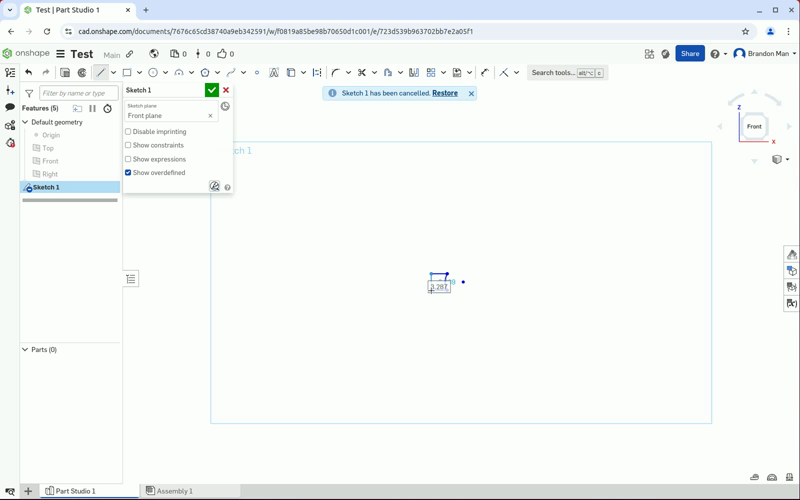
key(esc)
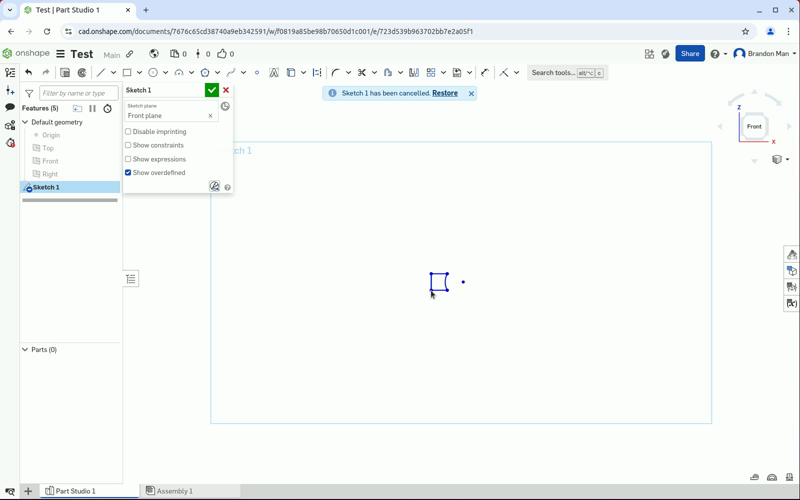
mouse_move(443, 281)
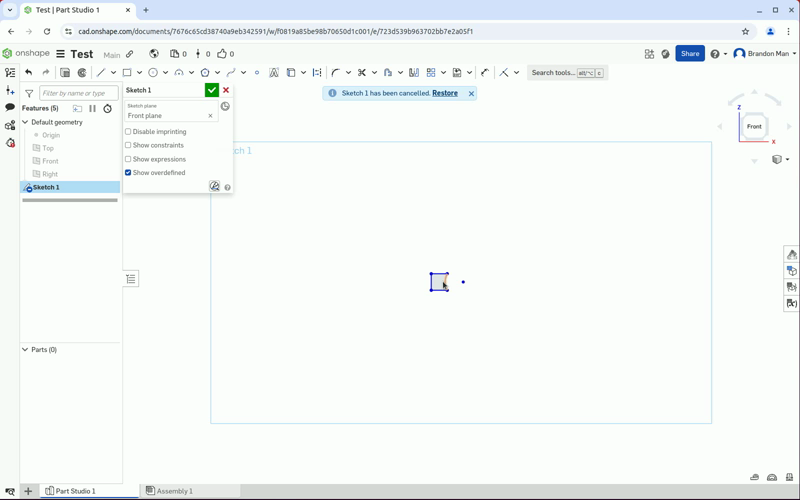
scroll(6)
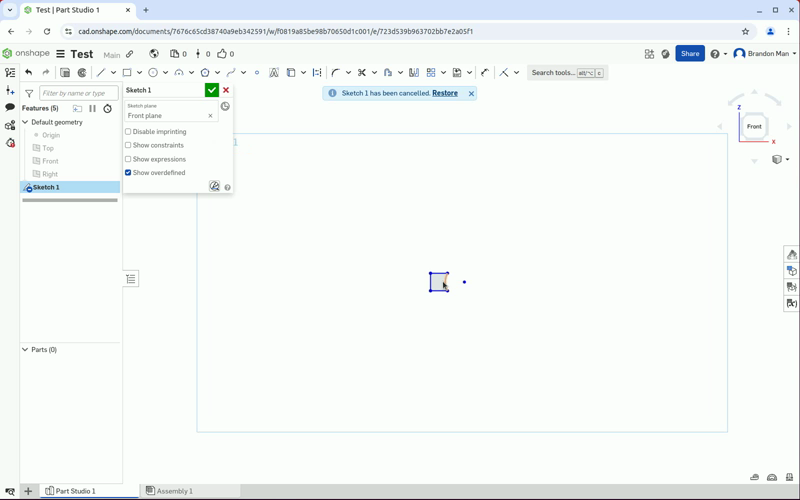
scroll(6)
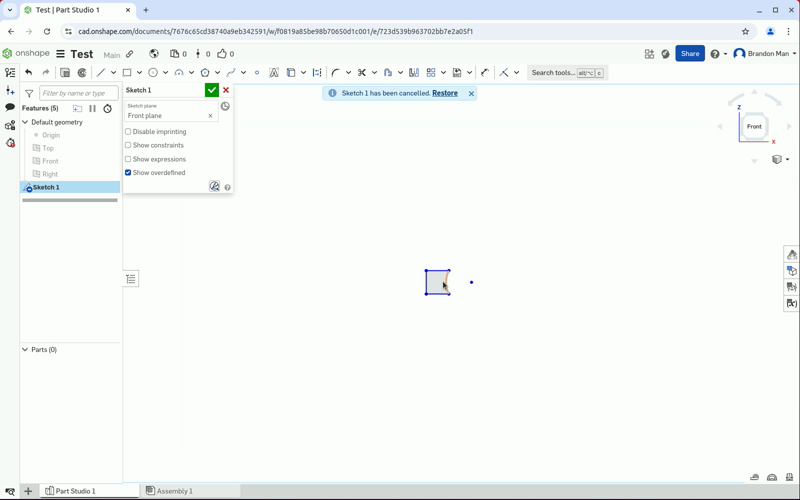
scroll(6)
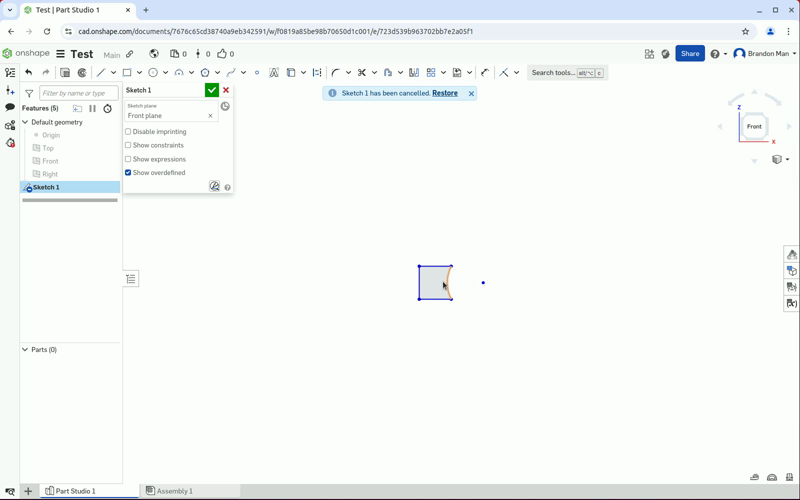
scroll(6)
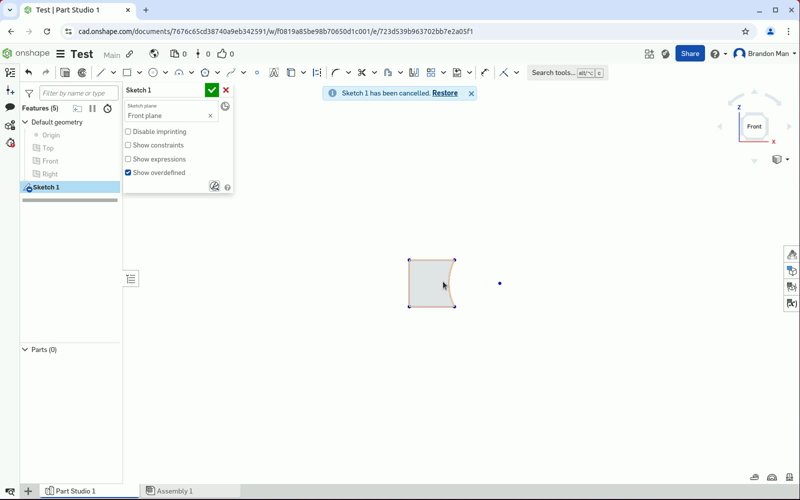
scroll(6)
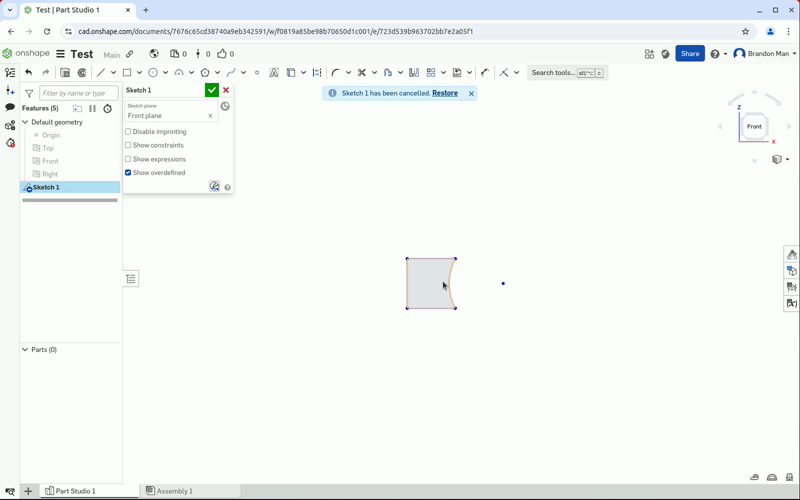
scroll(6)
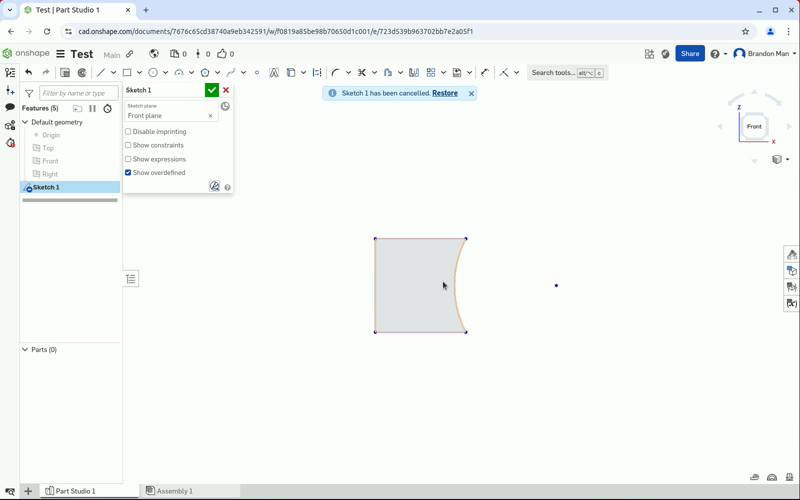
scroll(6)
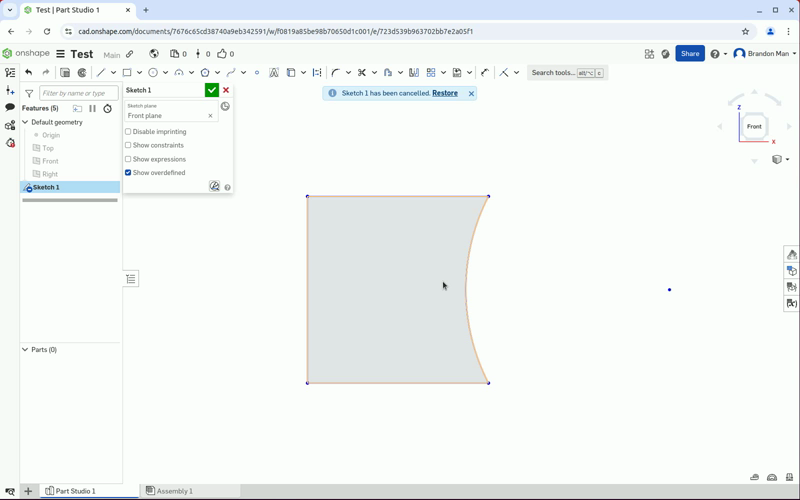
click(443, 281)
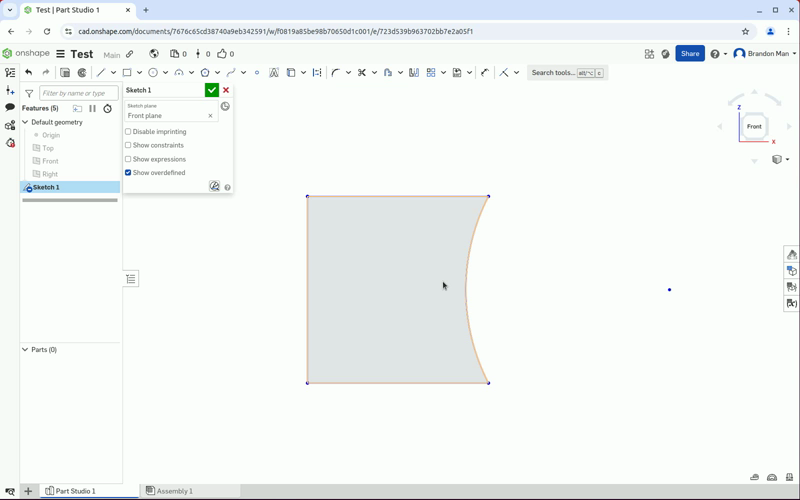
scroll(-6)
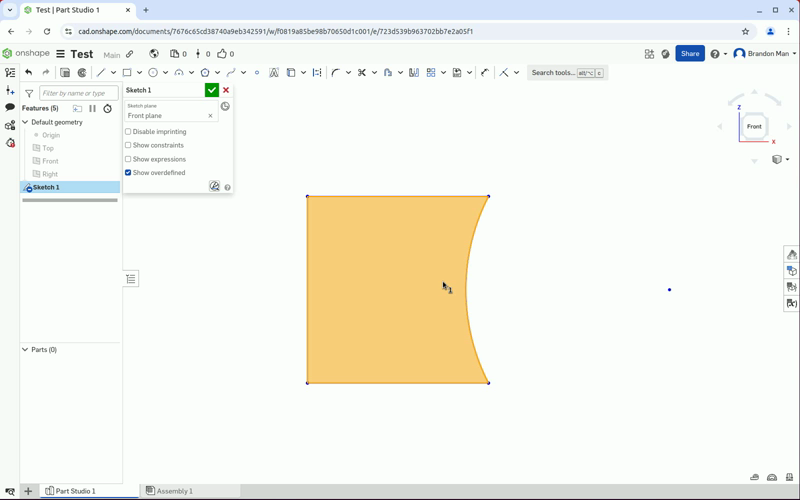
scroll(-6)
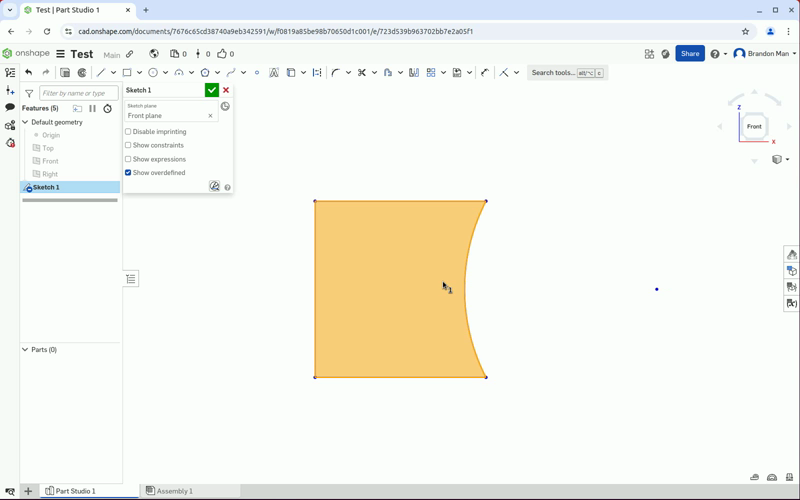
scroll(-6)
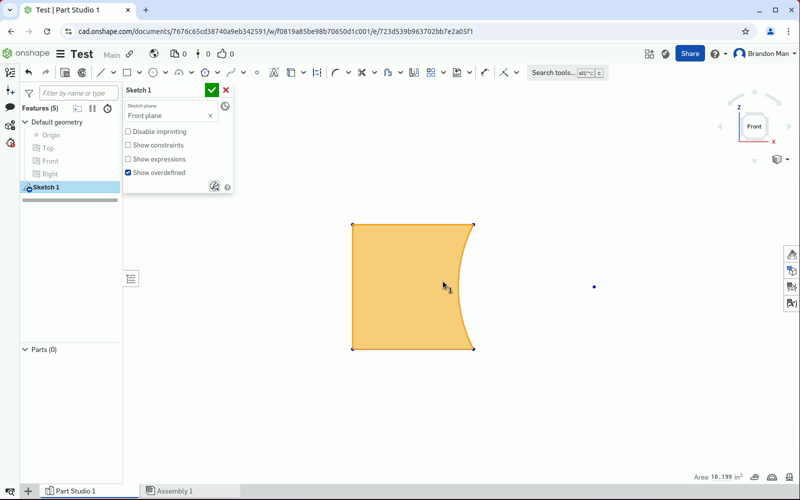
scroll(-6)
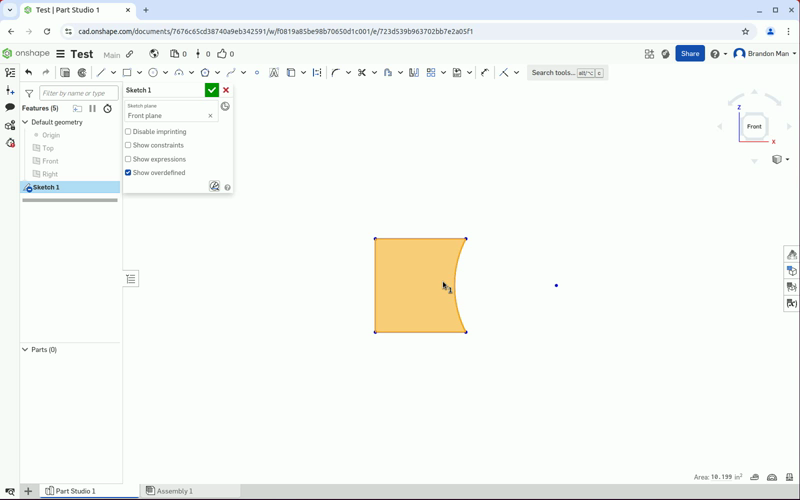
scroll(-6)
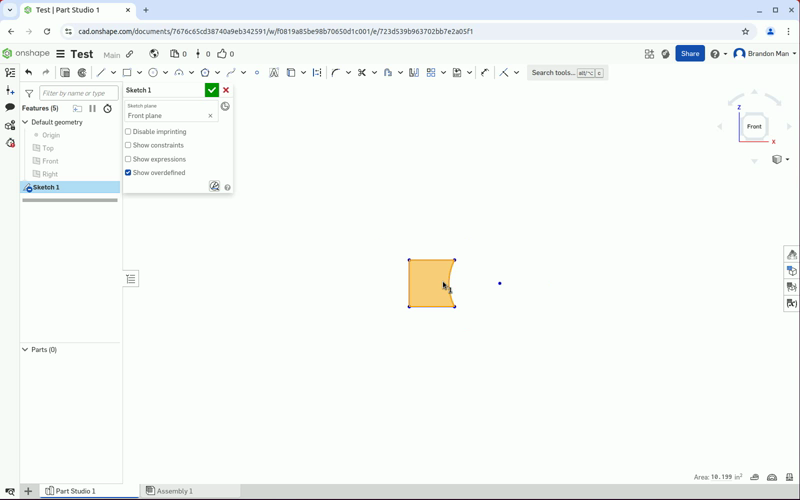
scroll(-6)
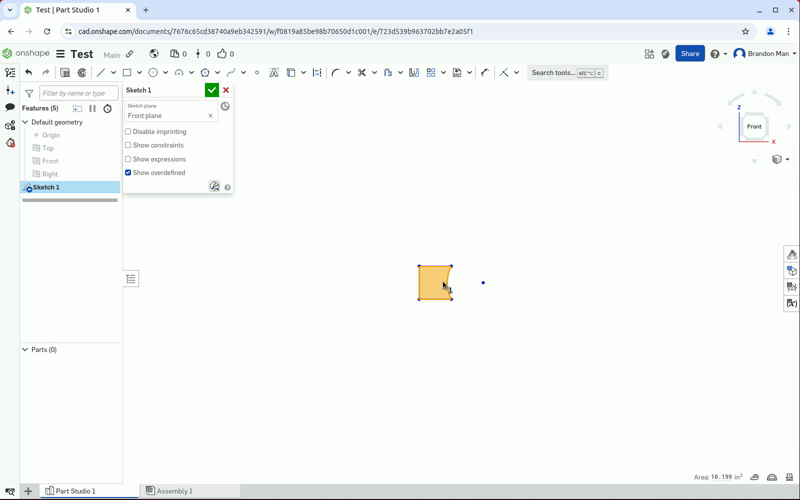
scroll(-6)
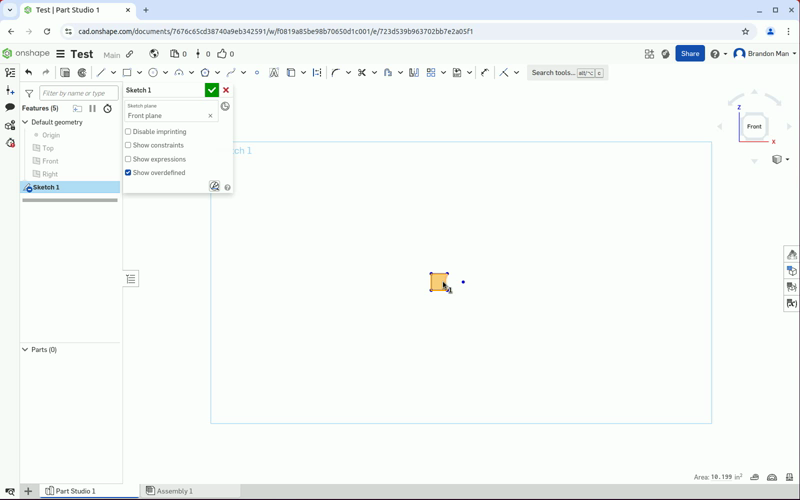
mouse_move(73, 352)
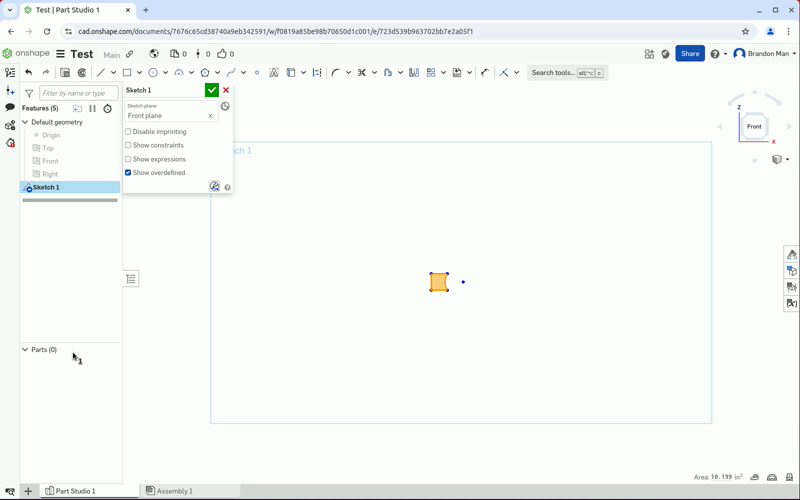
key(shift+y)
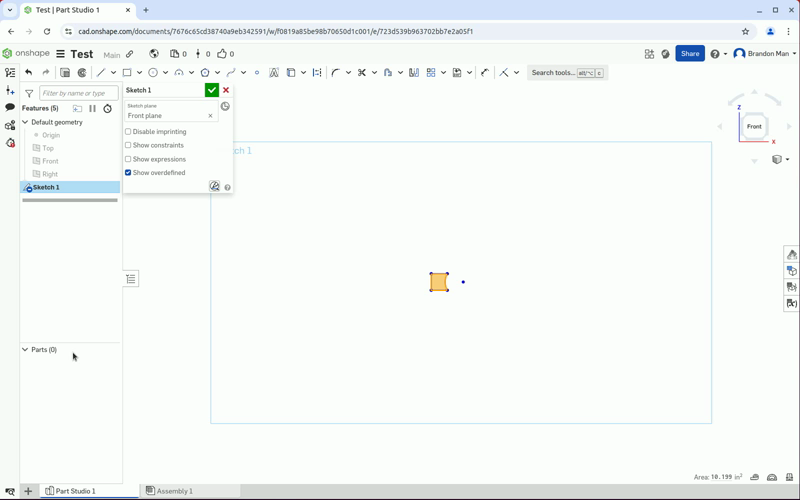
key(shift+e)
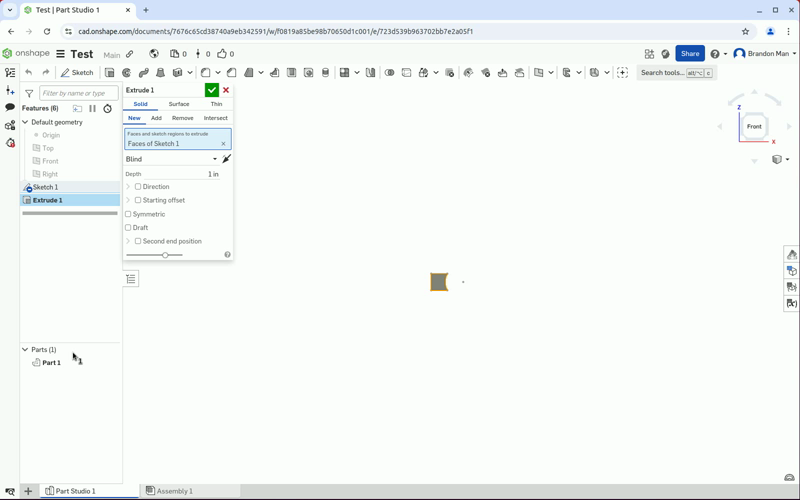
mouse_move(143, 106)
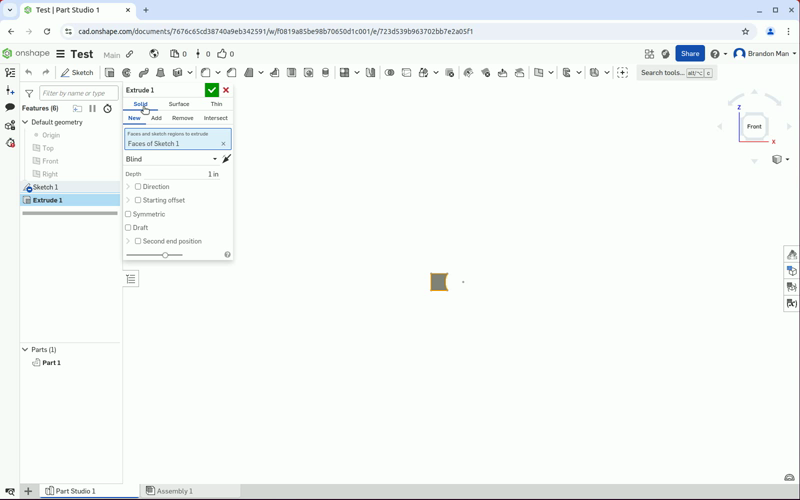
click(143, 106)
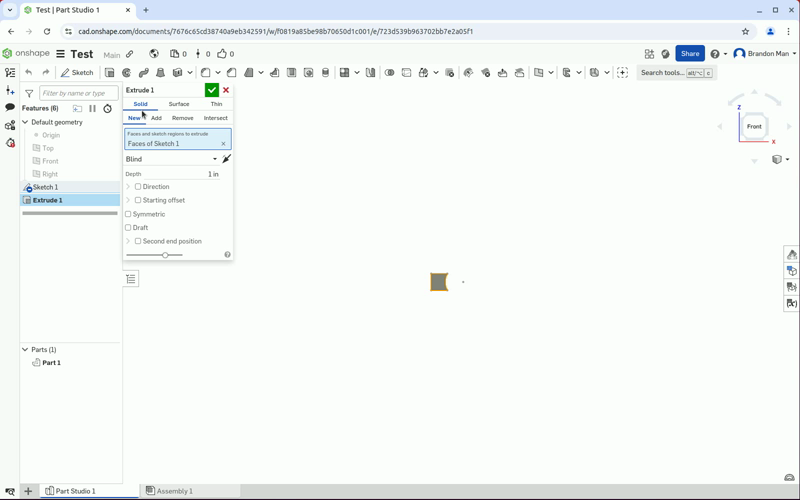
mouse_move(137, 120)
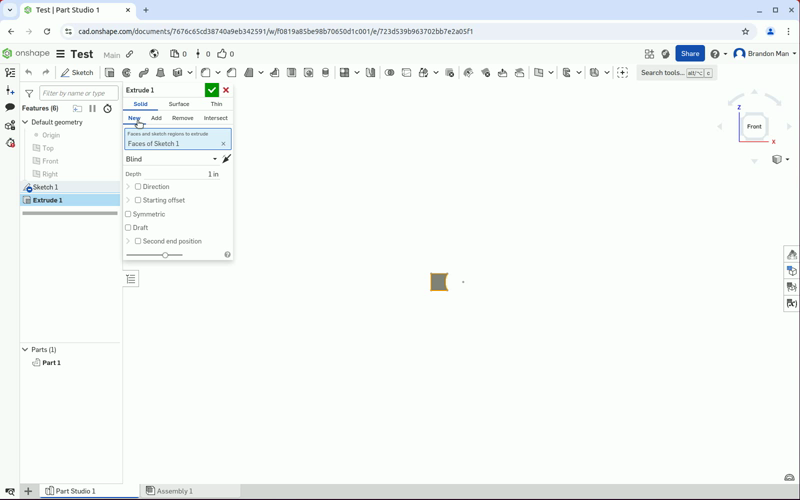
click(137, 120)
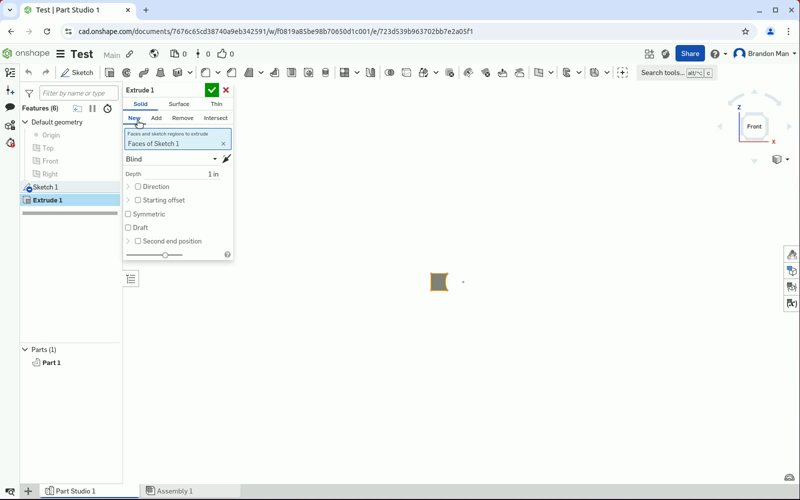
key(tab, 4)
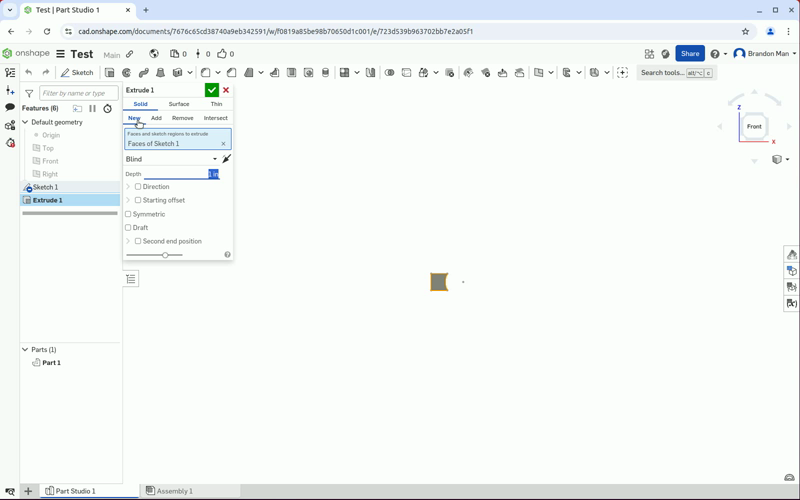
text(7.943)
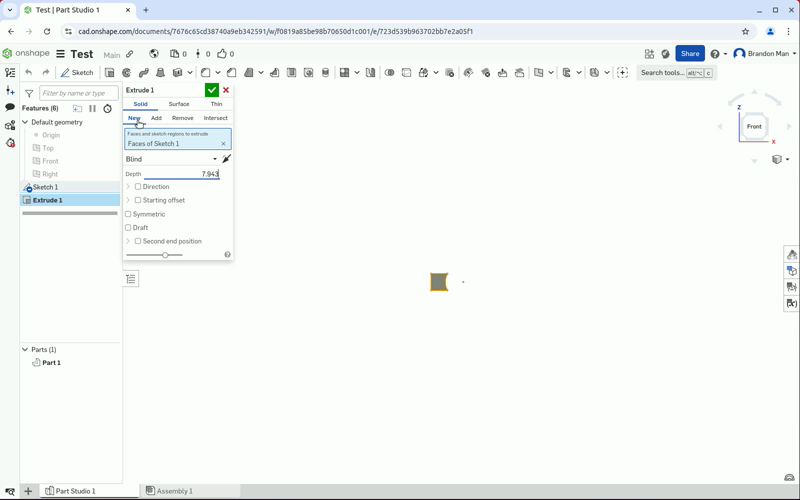
key(enter)
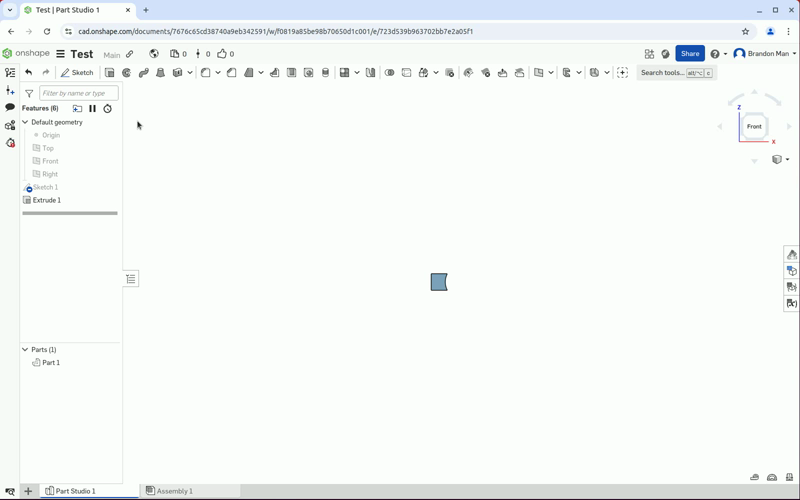
key(shift+h)
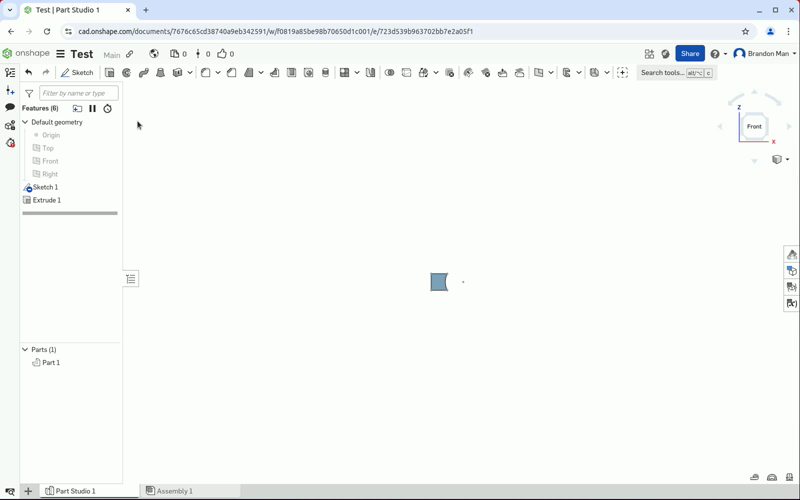
key(shift+h)
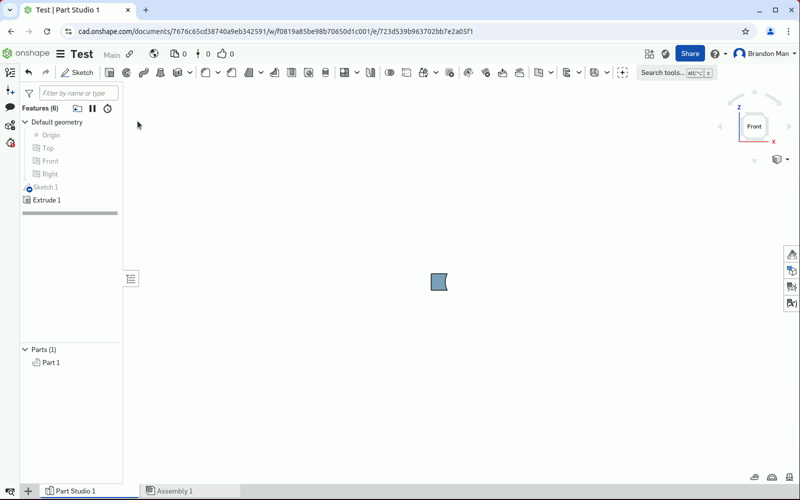
mouse_move(73, 189)
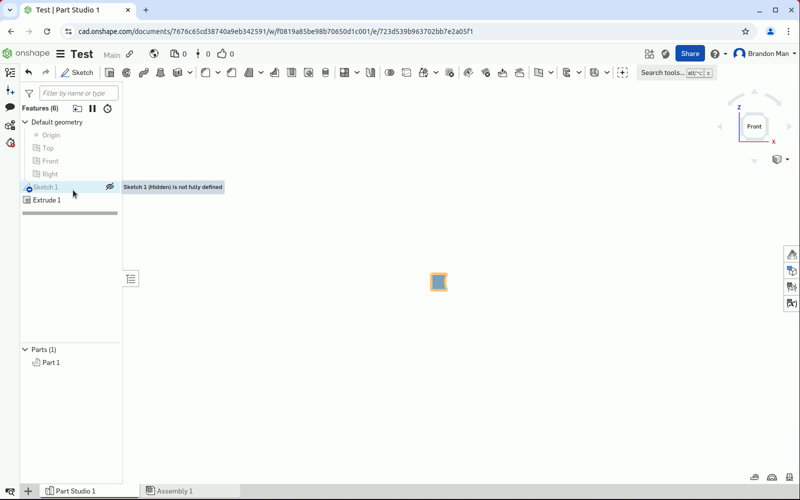
click(73, 189)
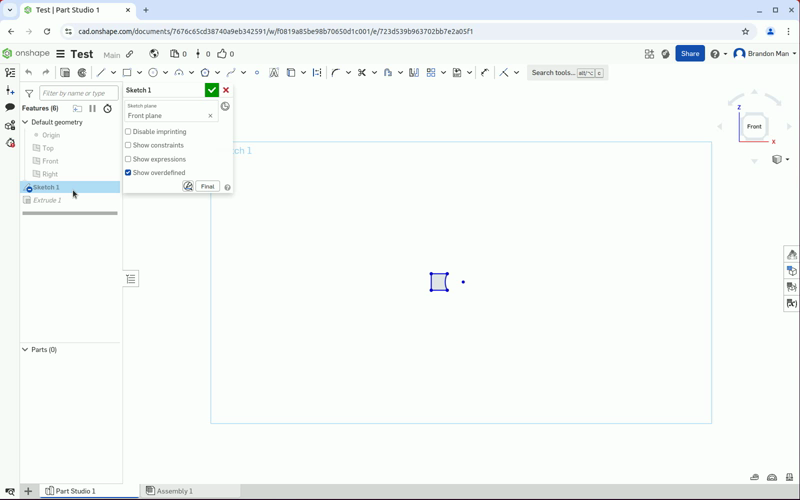
mouse_move(229, 92)
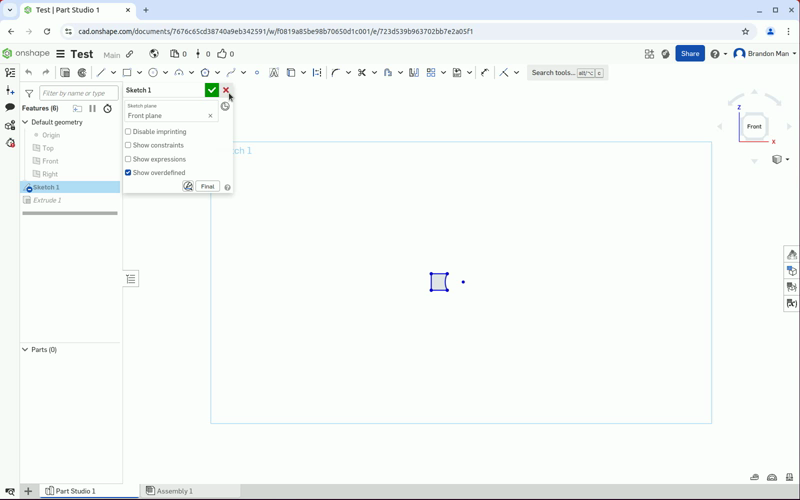
click(229, 92)
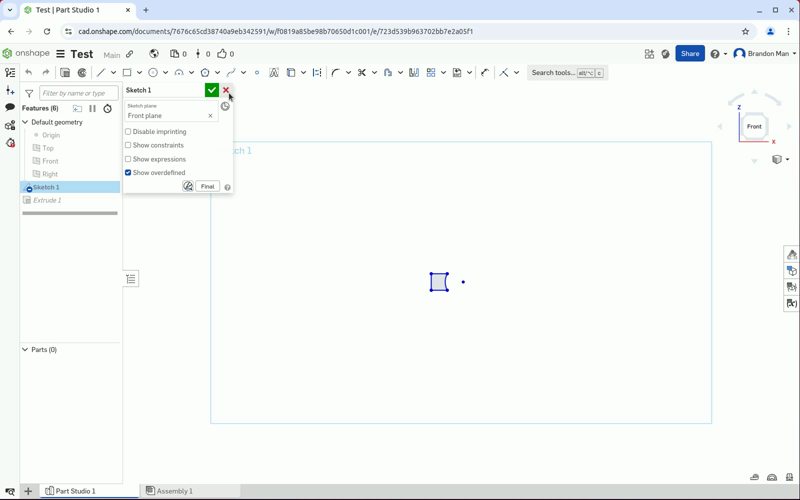
key(shift+s)
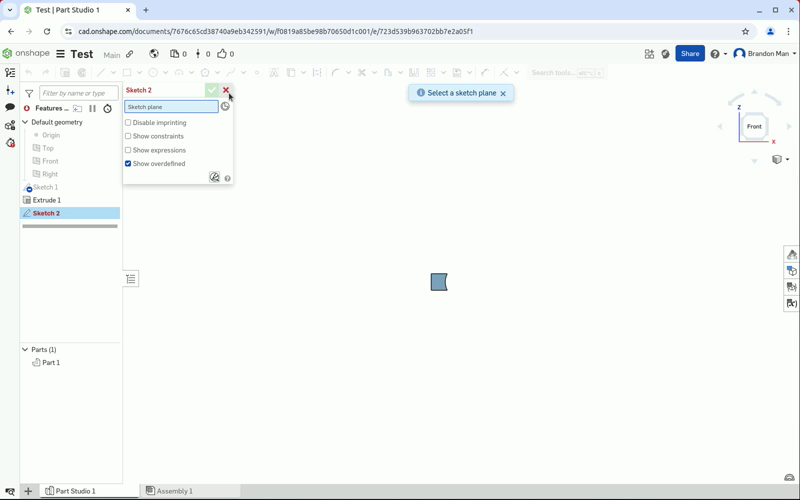
mouse_move(73, 163)
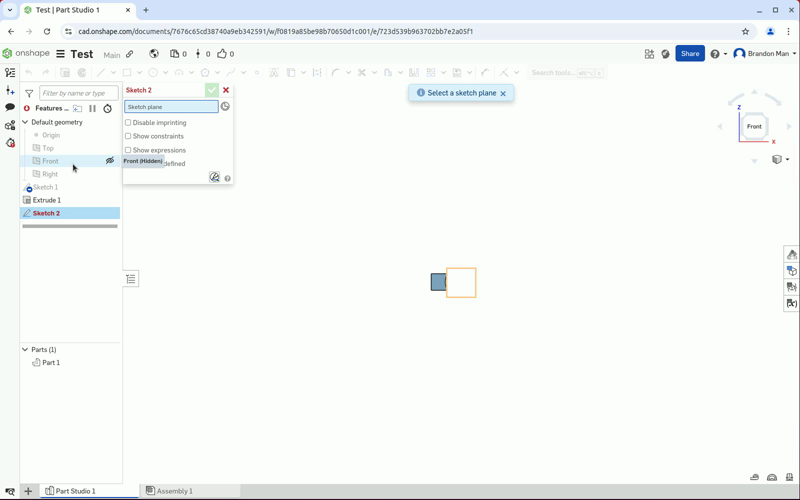
click(73, 163)
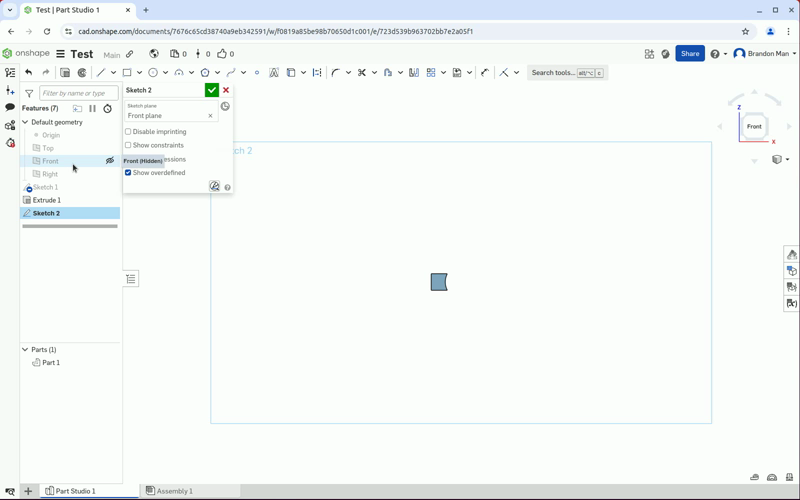
mouse_move(73, 352)
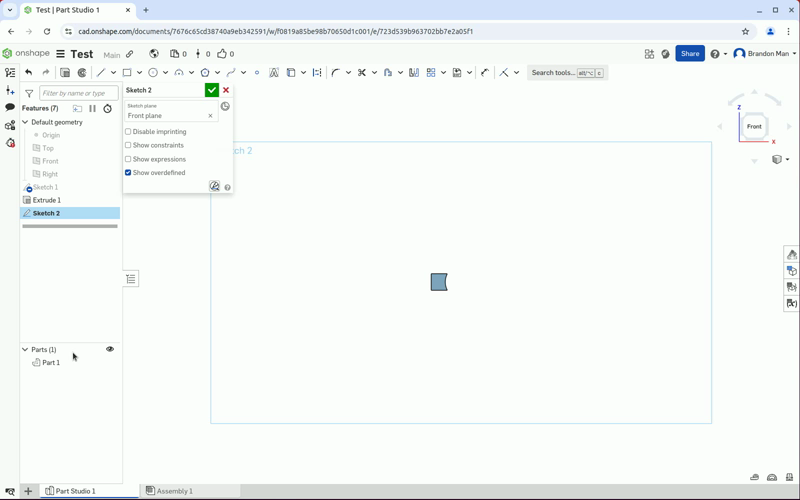
key(y)
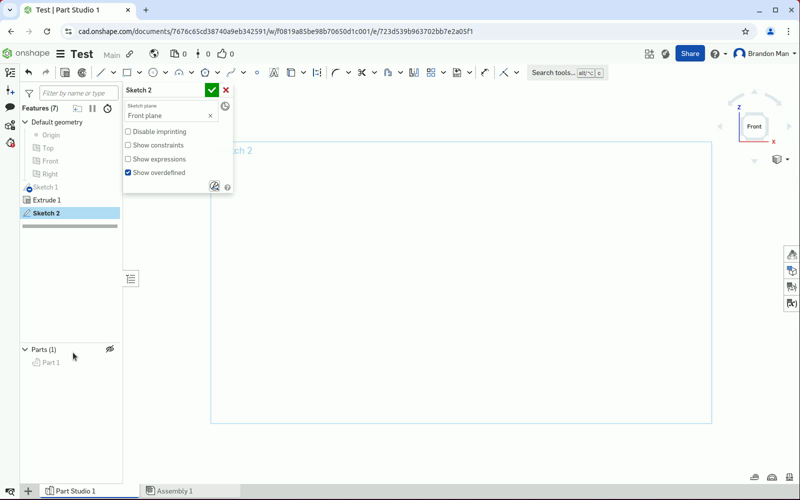
key(l)
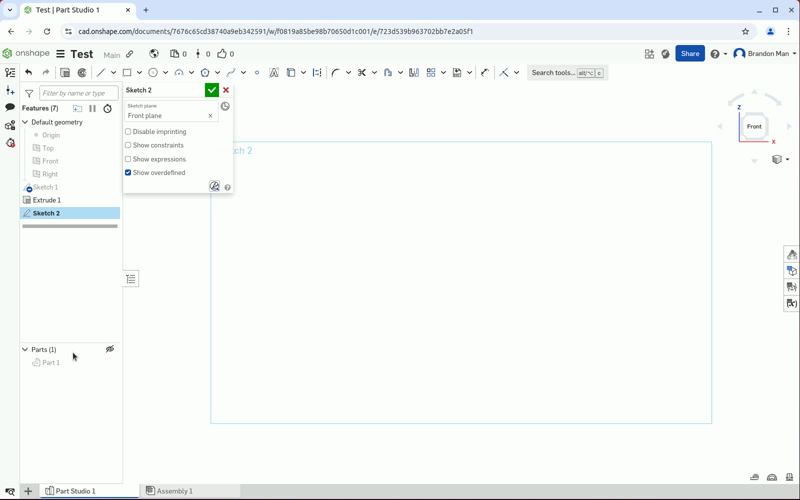
key_down(shift)
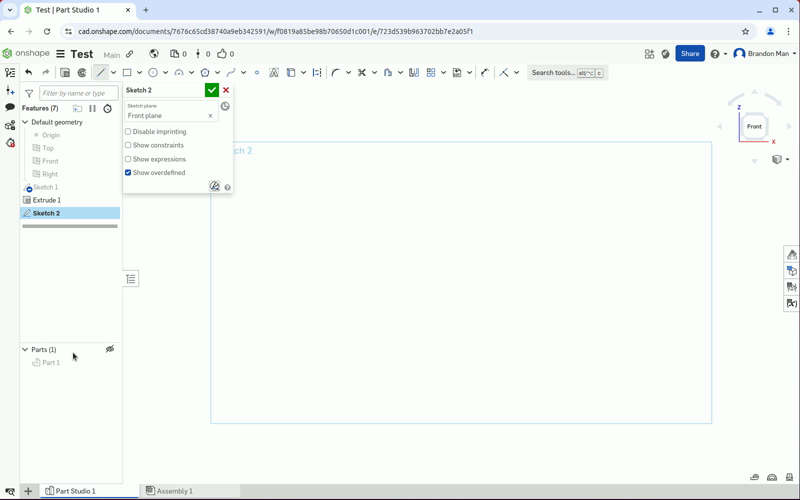
mouse_move(460, 327)
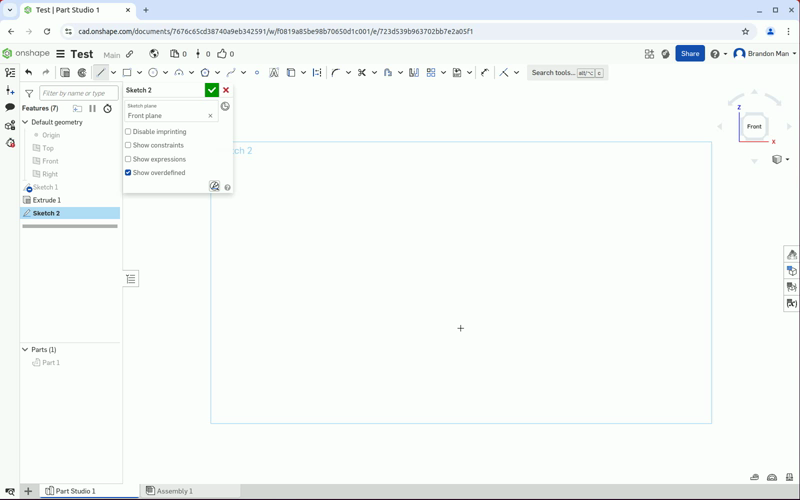
click(460, 327)
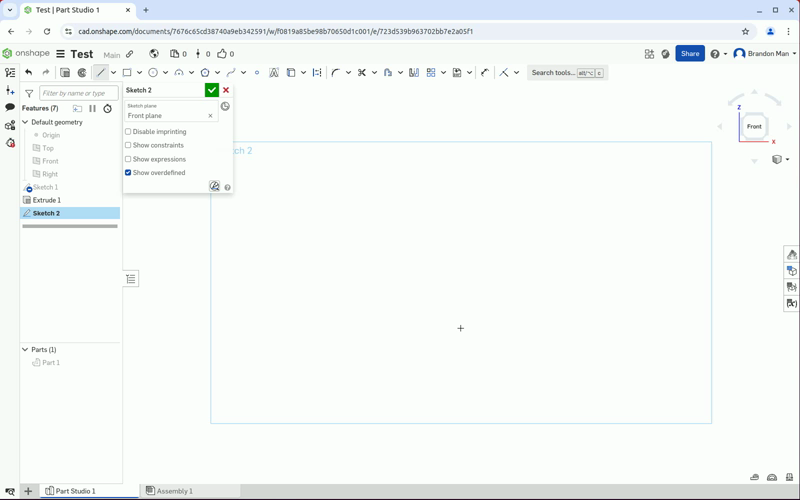
key_up(shift)
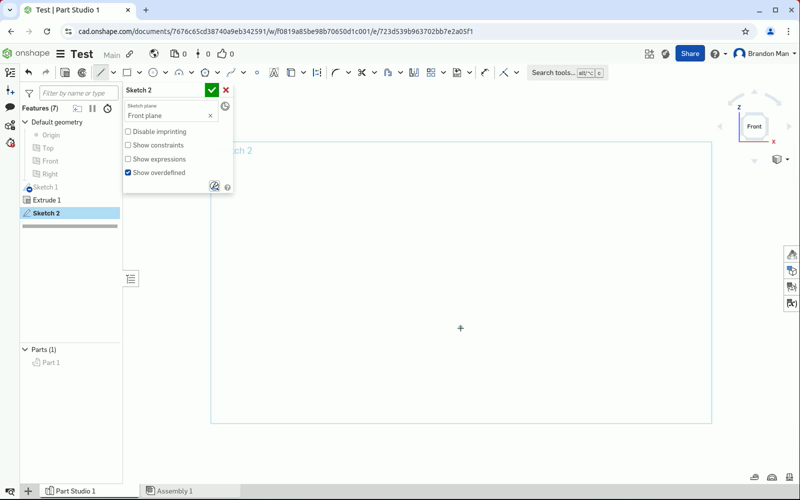
key_down(shift)
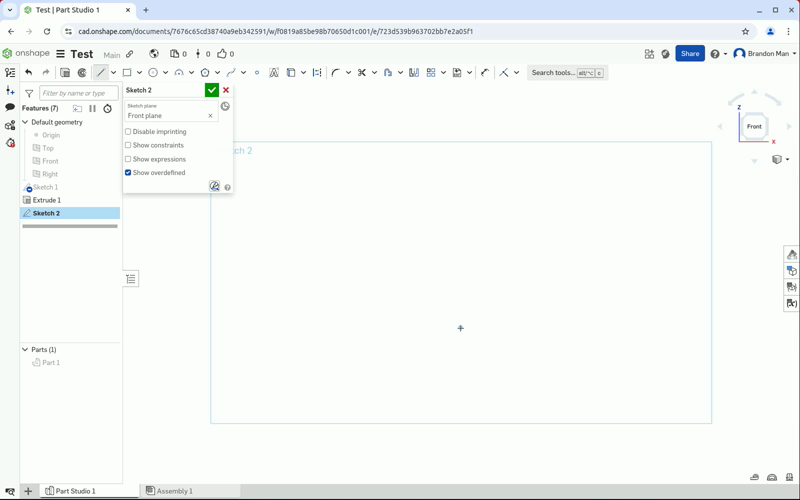
mouse_move(490, 327)
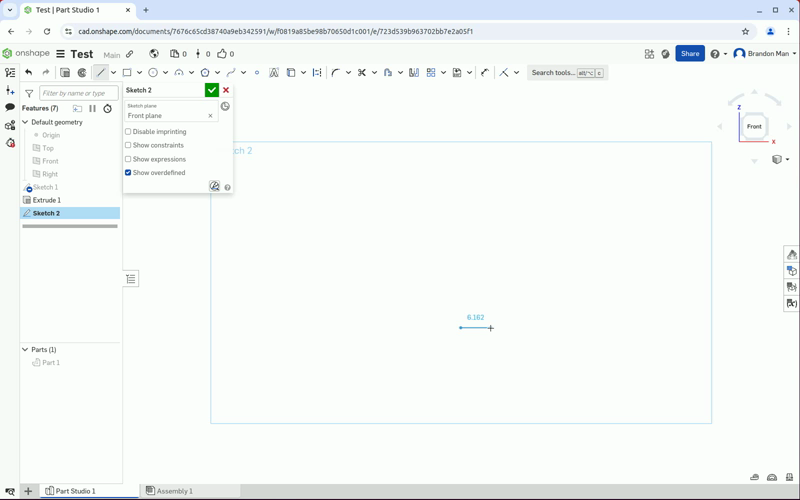
mouse_move(475, 324)
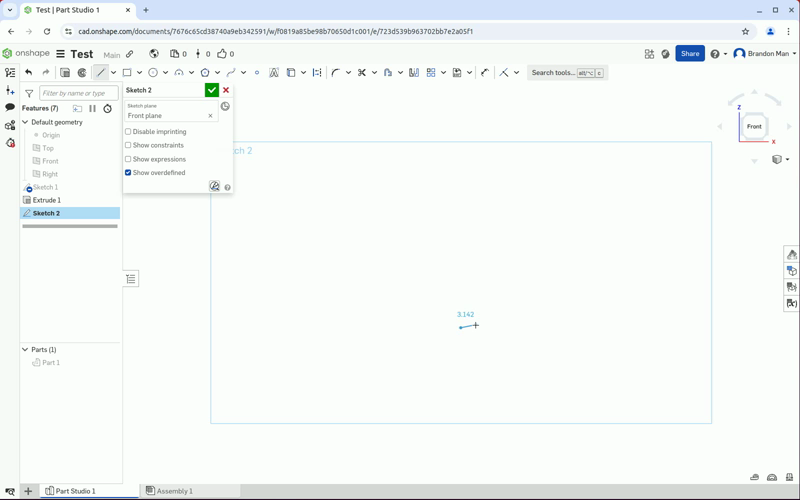
click(475, 324)
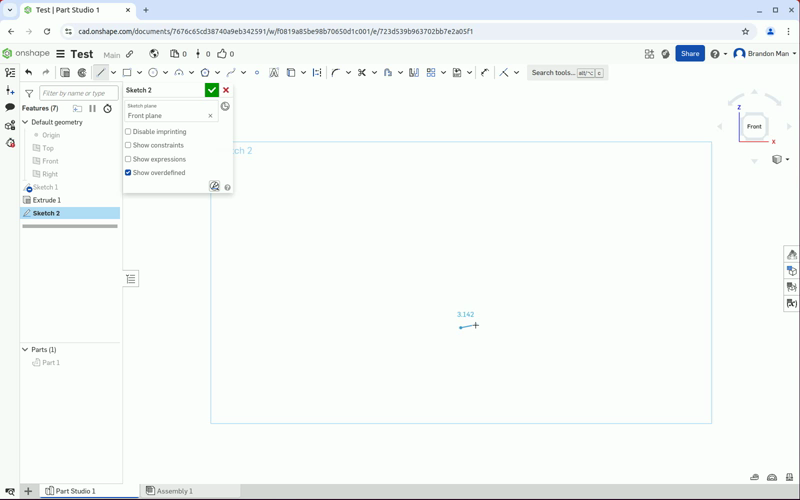
key_up(shift)
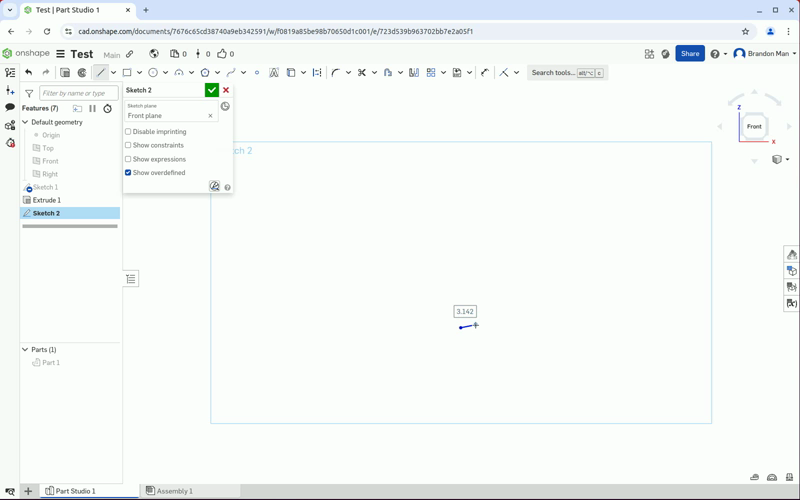
key(esc)
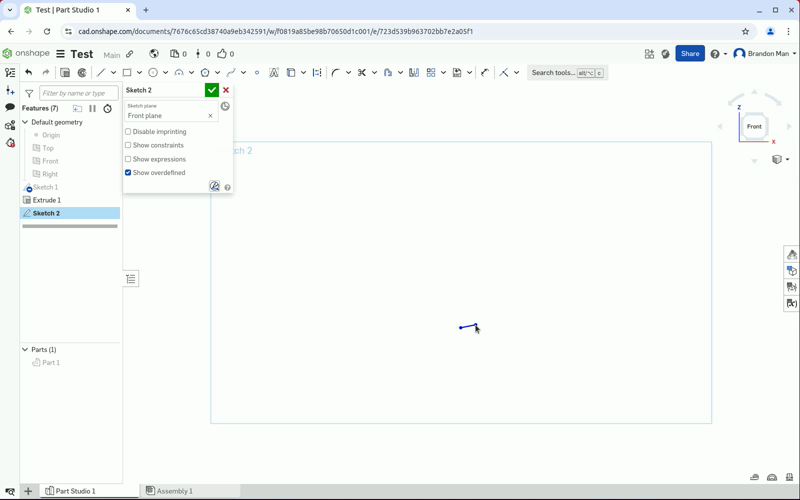
key(a)
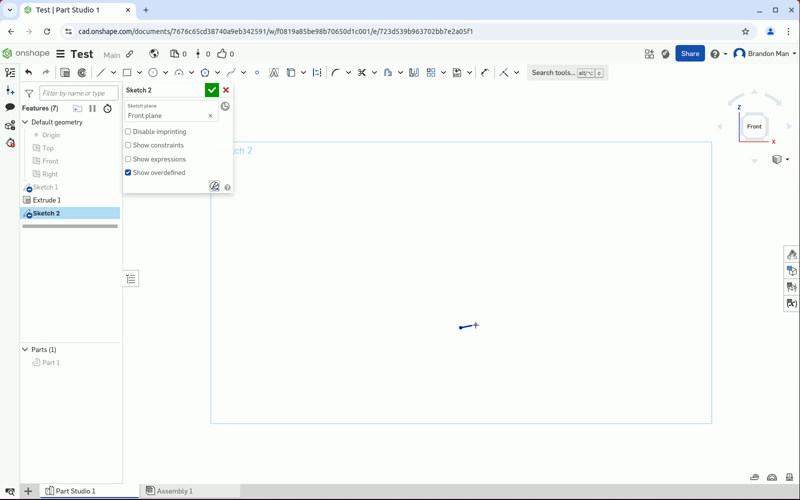
mouse_move(475, 324)
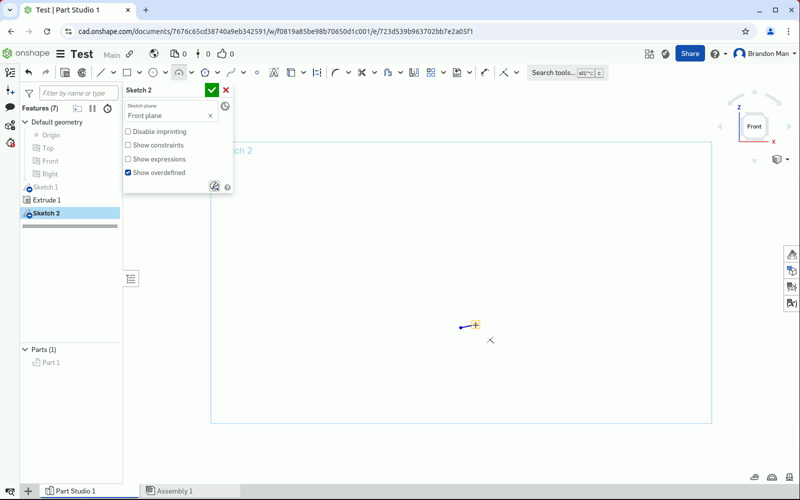
click(475, 324)
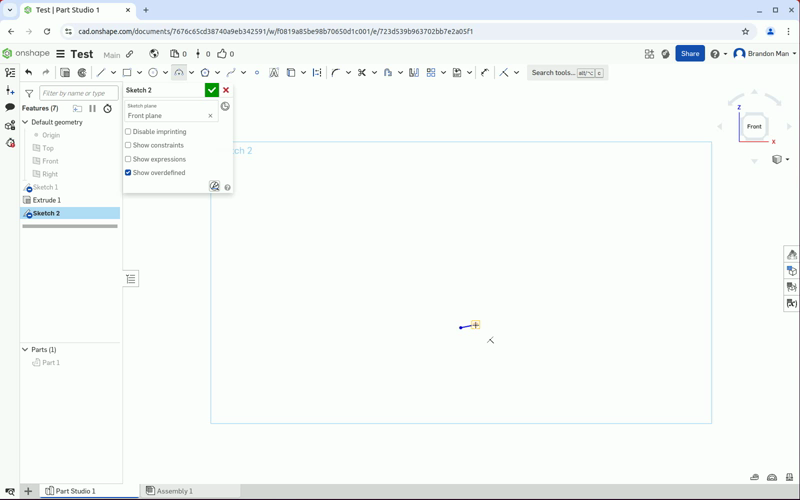
key_down(shift)
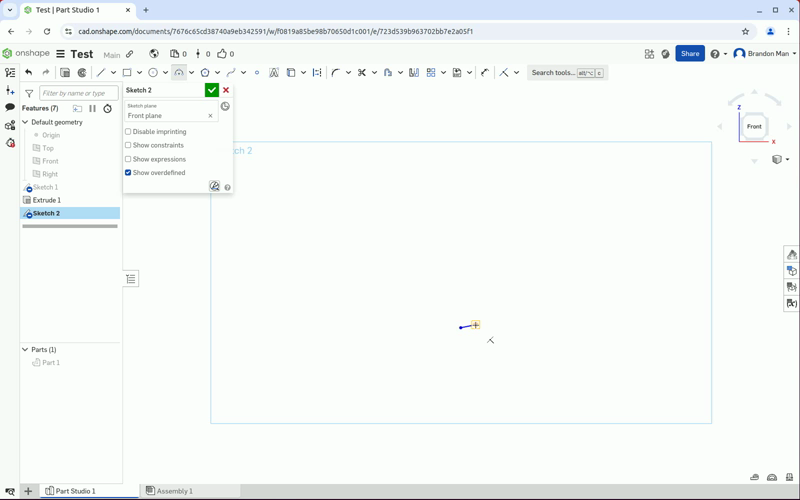
mouse_move(475, 242)
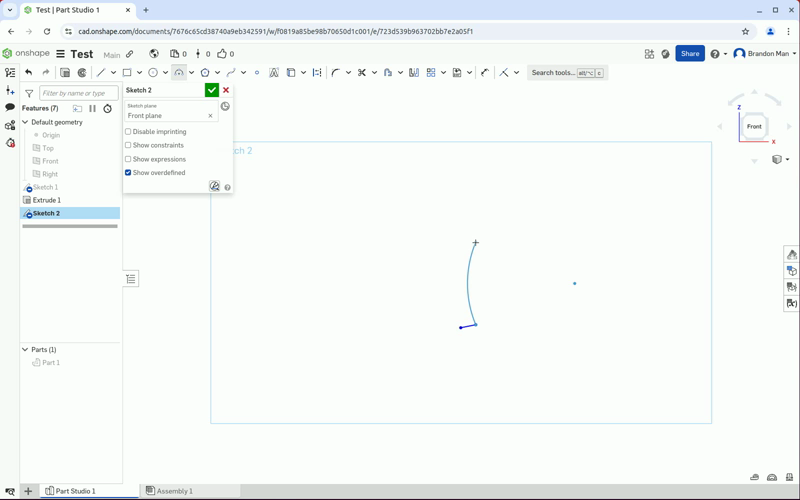
click(475, 242)
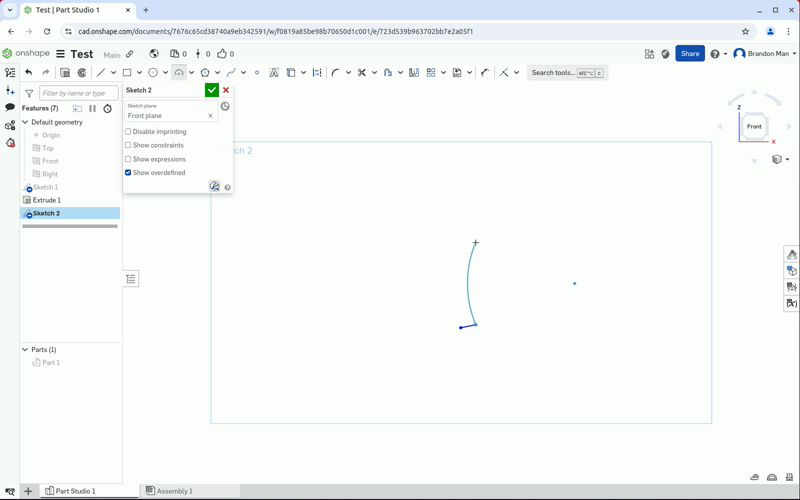
mouse_move(504, 283)
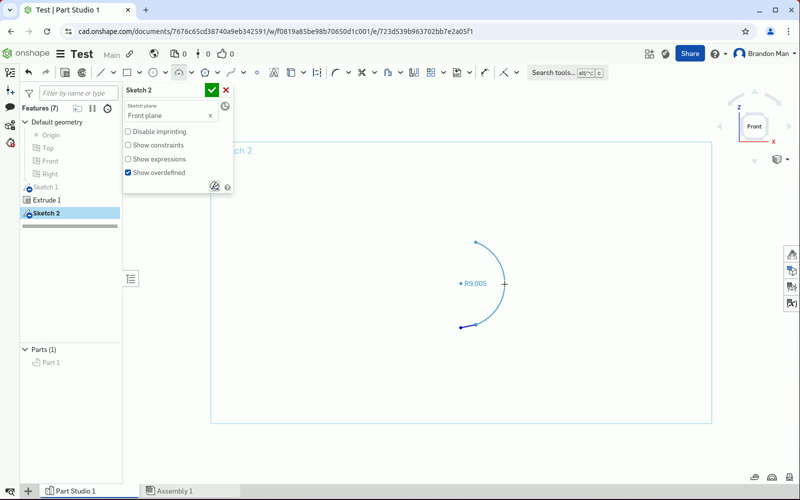
click(504, 283)
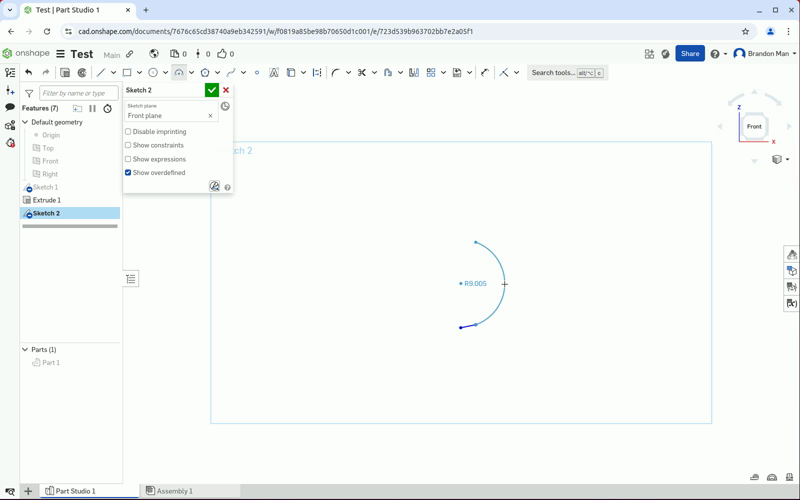
key_up(shift)
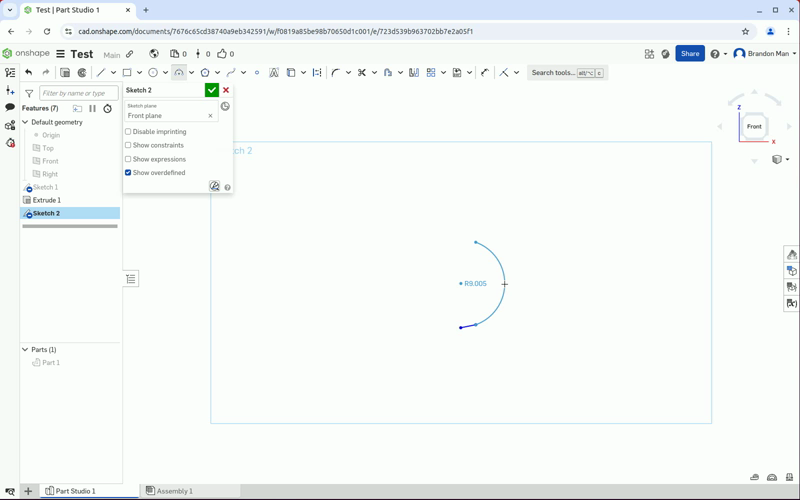
key(esc)
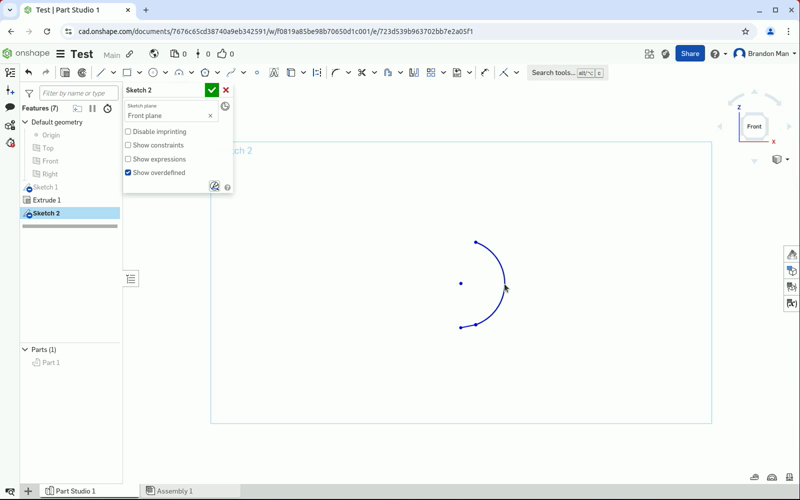
key(l)
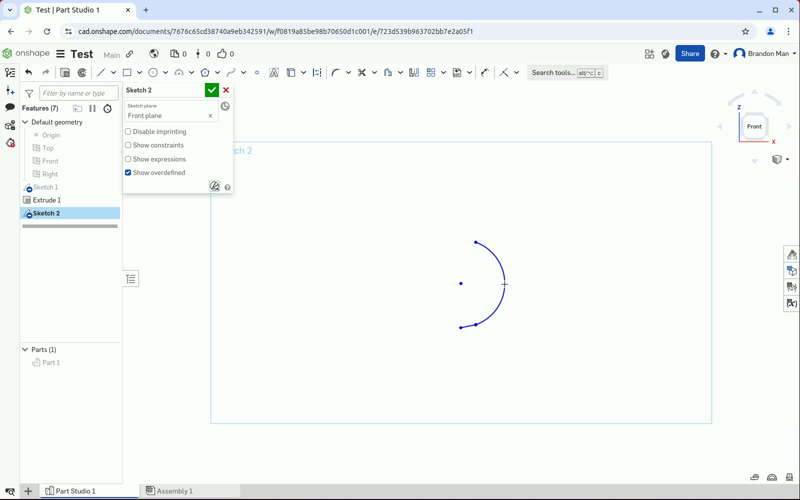
mouse_move(475, 242)
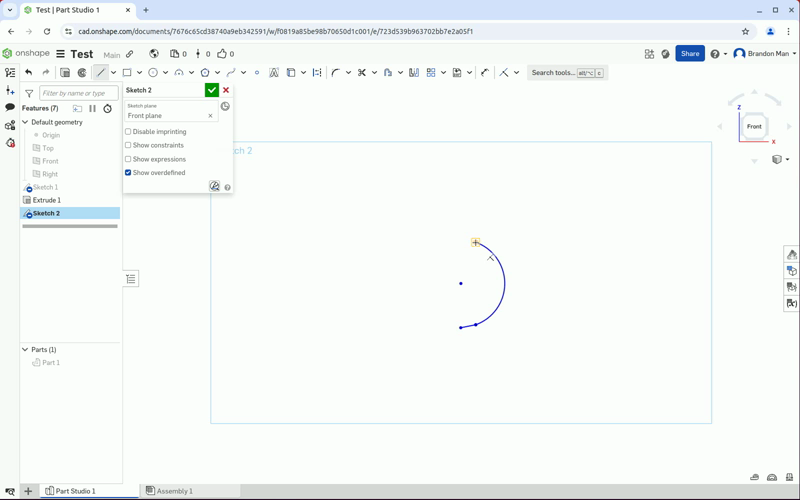
click(475, 242)
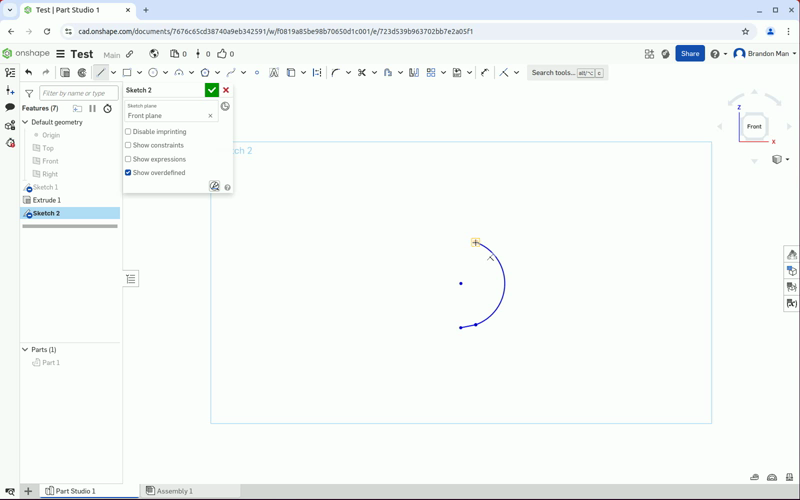
key_down(shift)
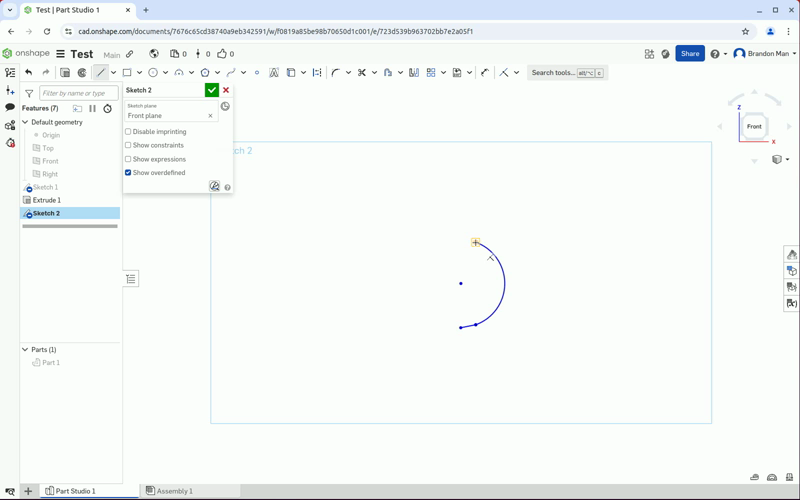
mouse_move(505, 242)
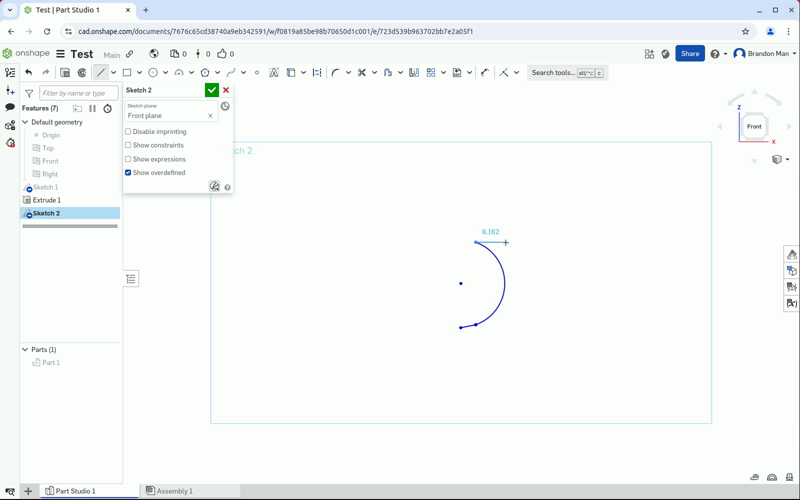
mouse_move(460, 239)
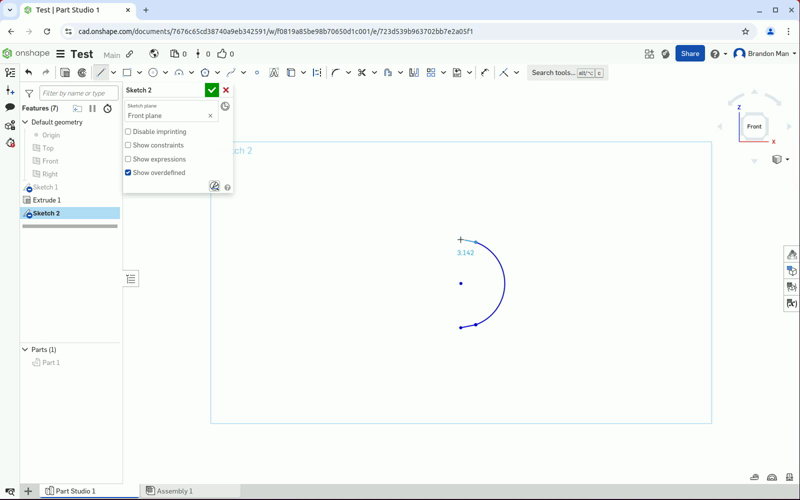
click(460, 239)
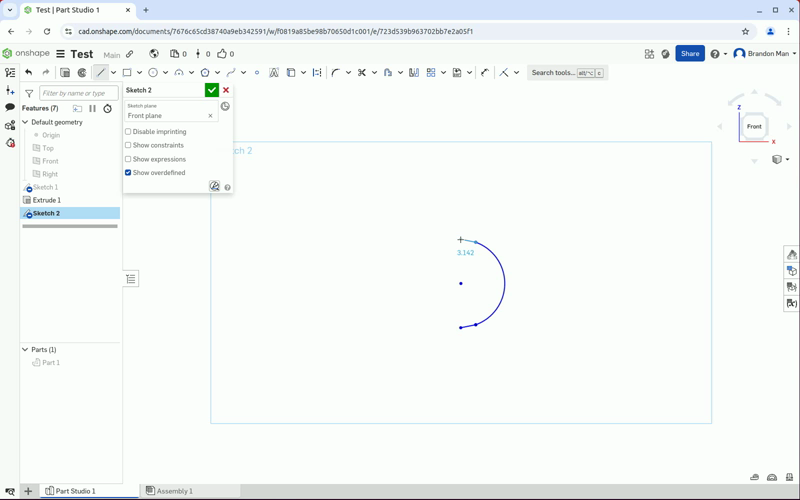
key_up(shift)
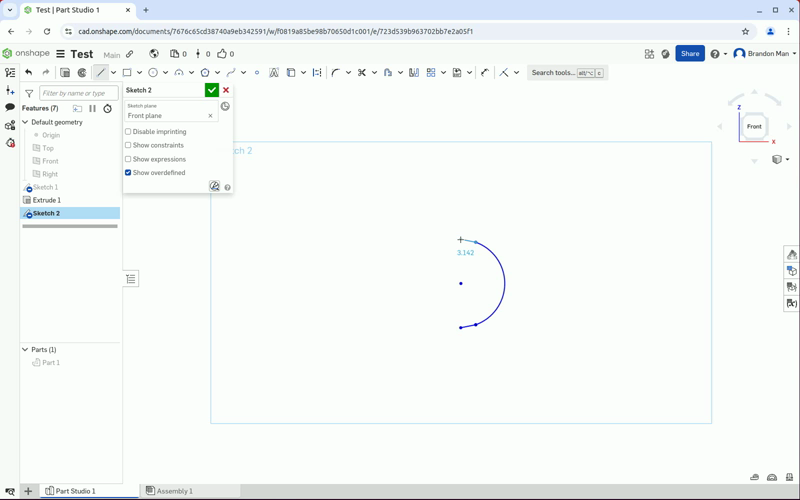
key(esc)
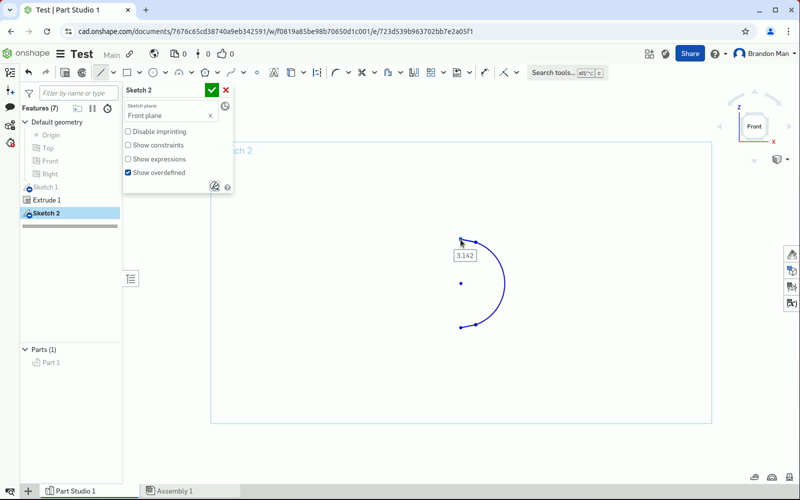
key(a)
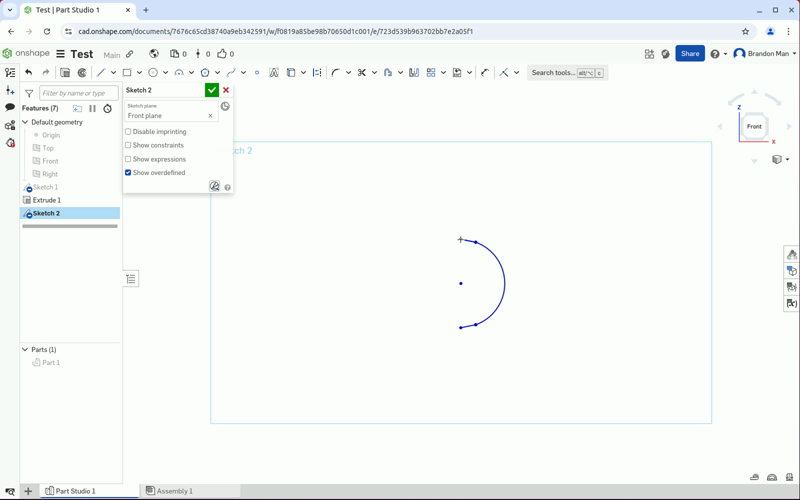
mouse_move(460, 239)
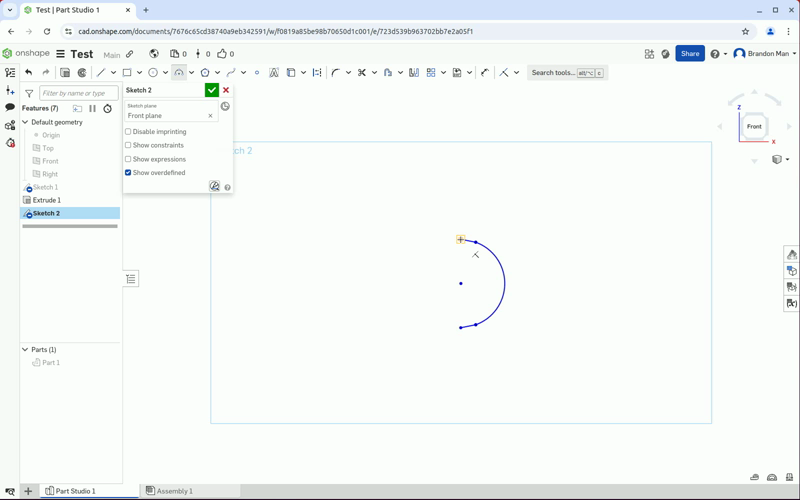
click(460, 239)
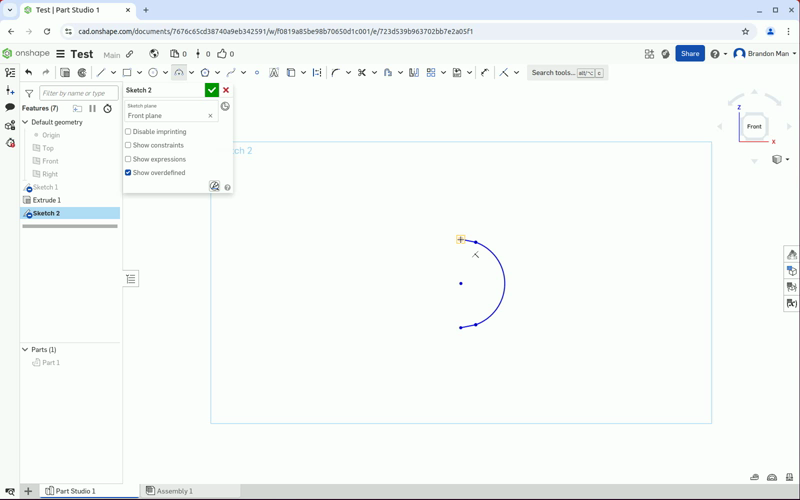
mouse_move(460, 327)
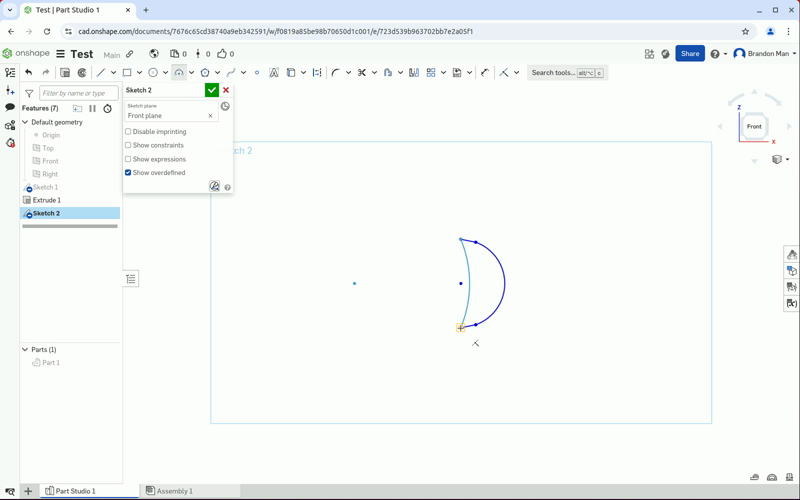
click(460, 327)
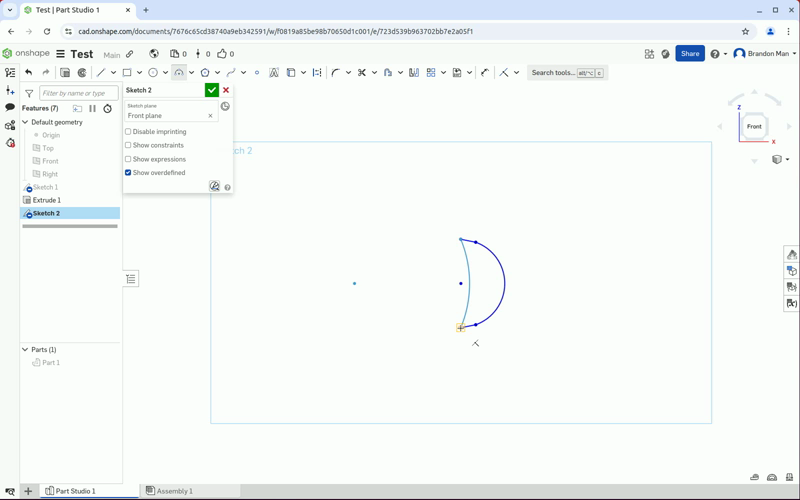
key_down(shift)
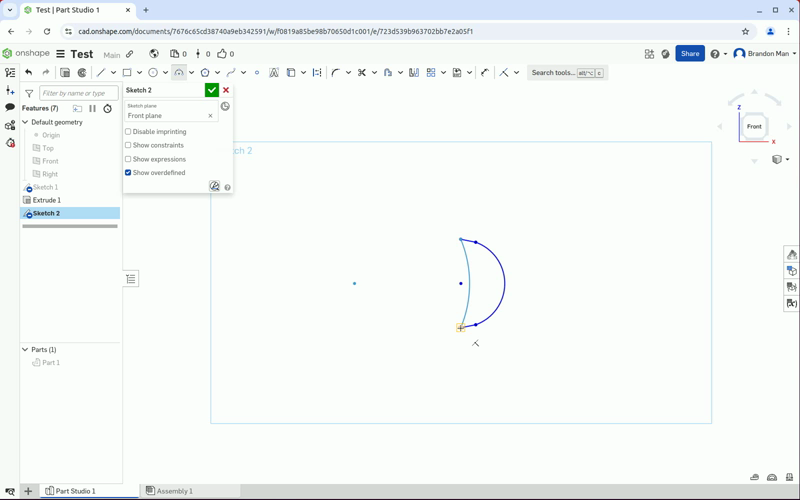
mouse_move(416, 283)
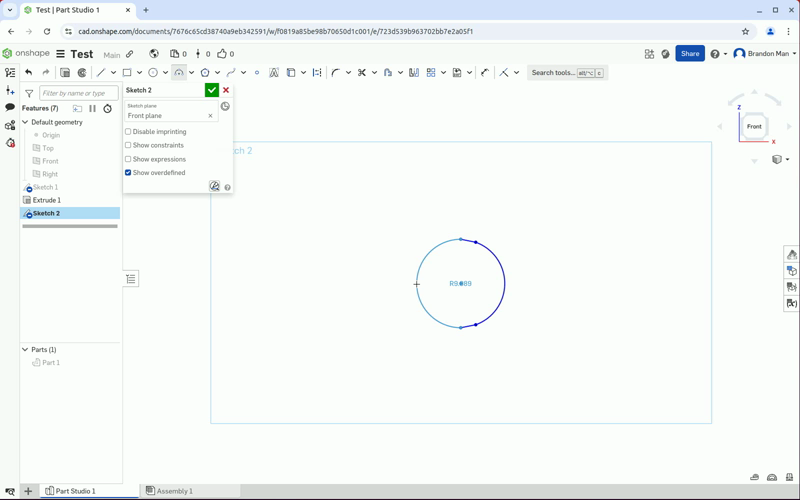
click(416, 283)
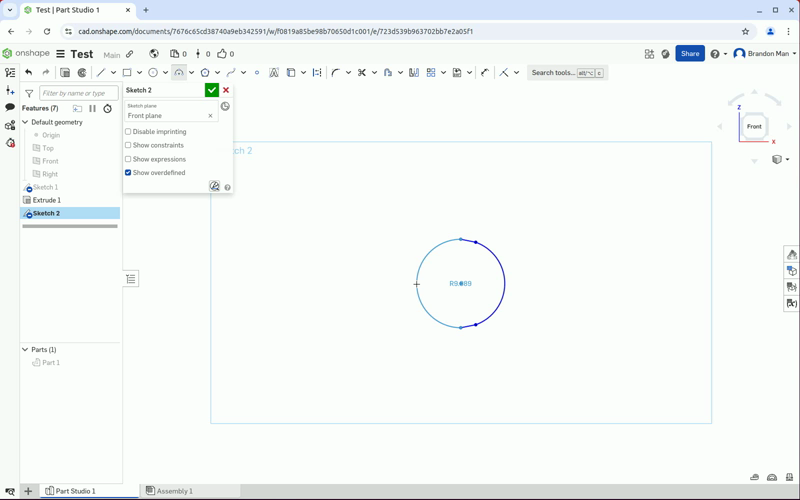
key_up(shift)
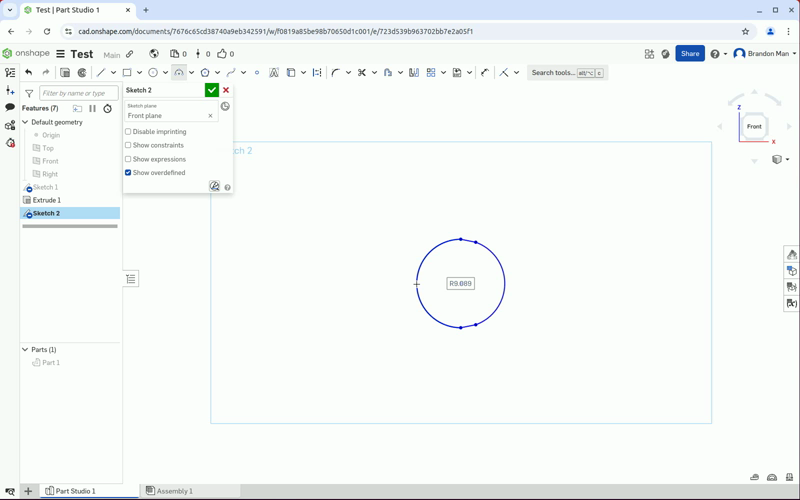
key(esc)
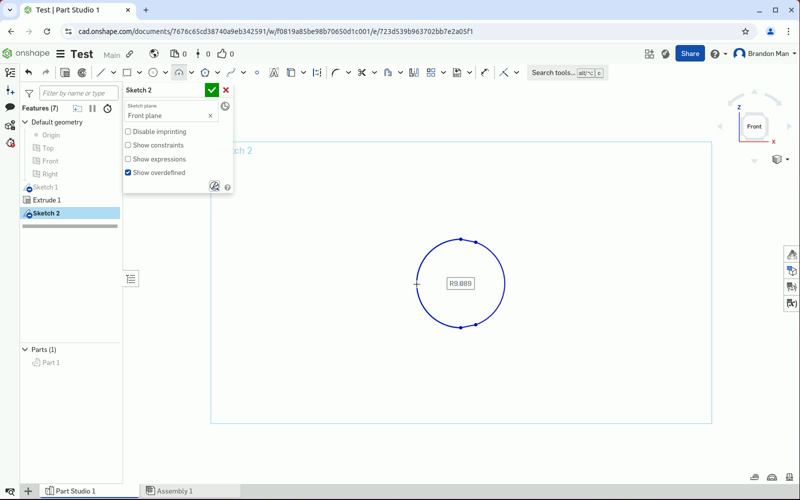
key(l)
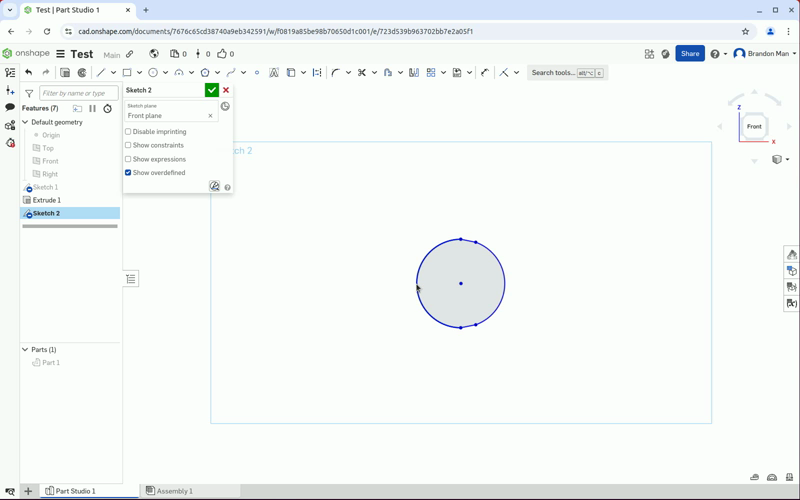
key_down(shift)
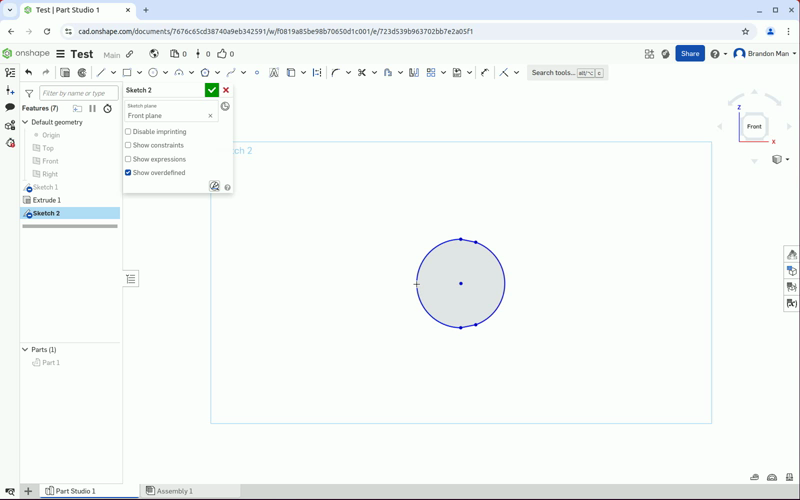
mouse_move(431, 290)
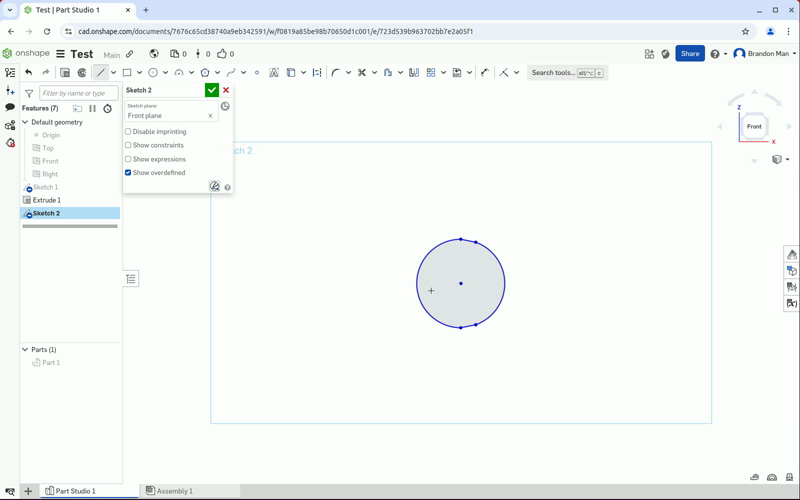
click(431, 290)
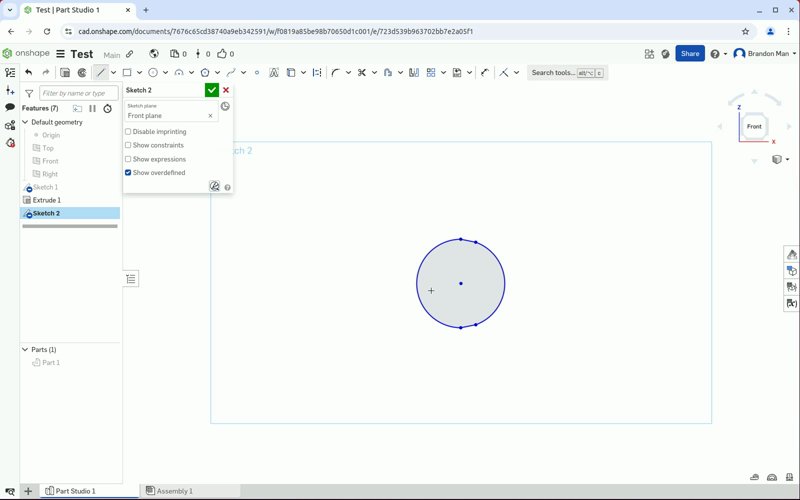
key_up(shift)
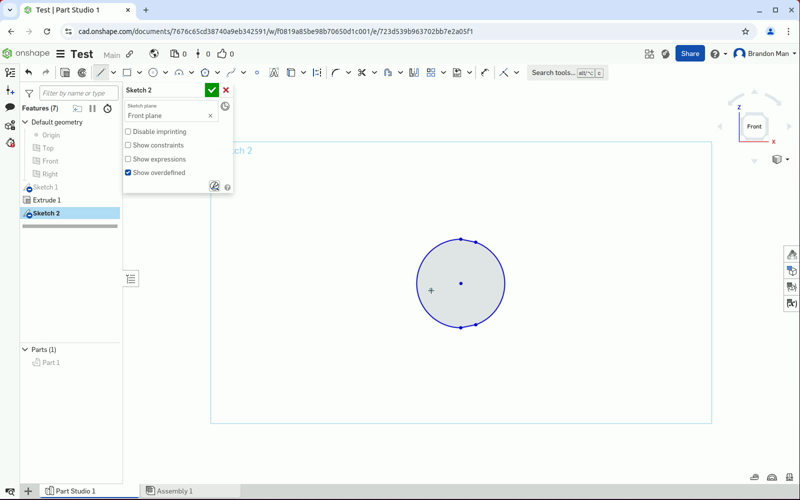
key_down(shift)
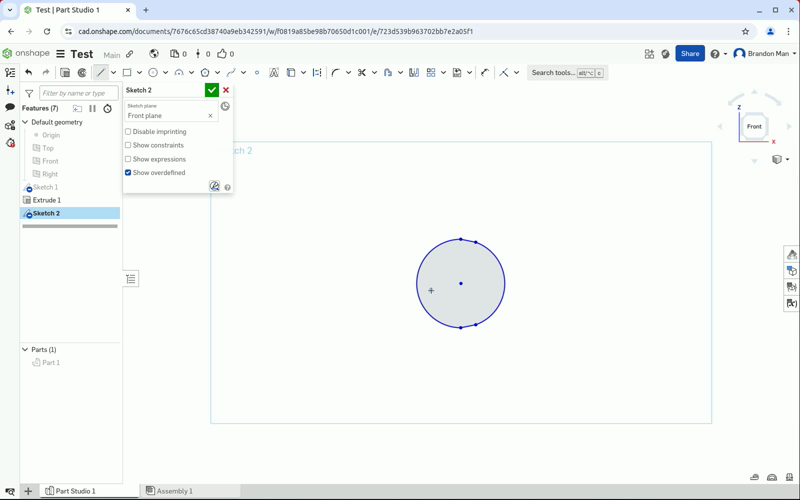
mouse_move(461, 290)
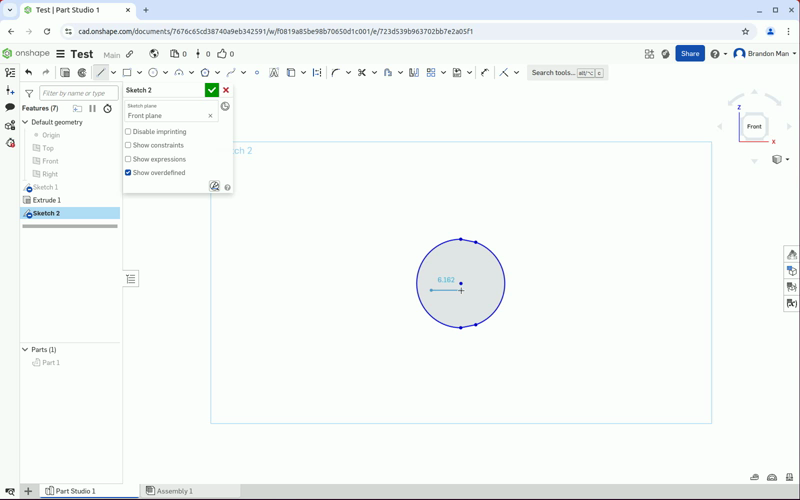
mouse_move(444, 290)
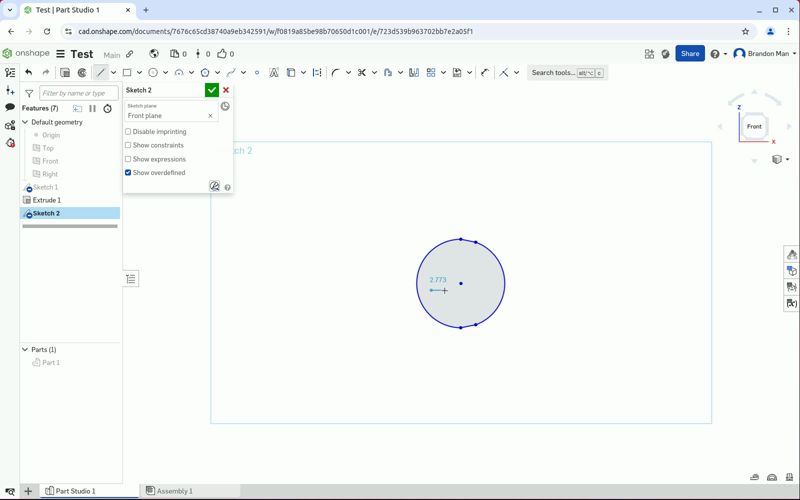
click(444, 290)
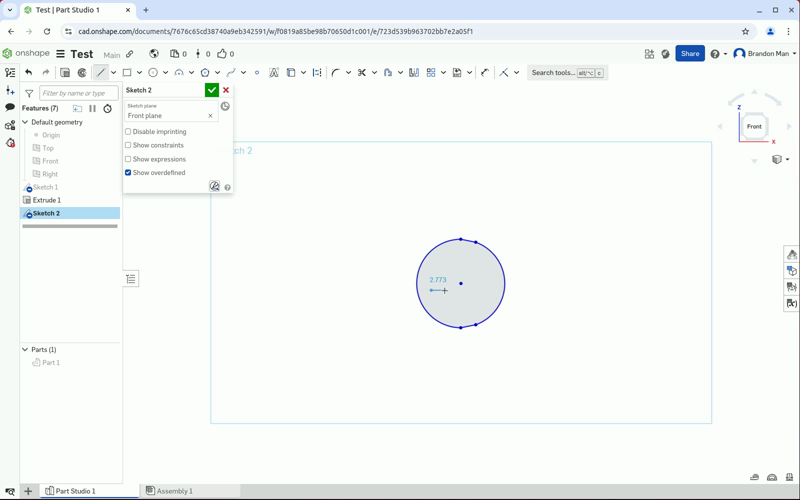
key_up(shift)
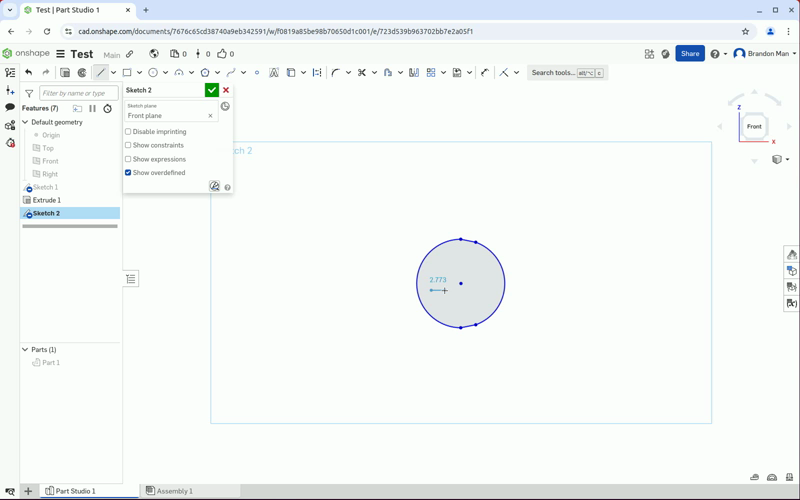
key(esc)
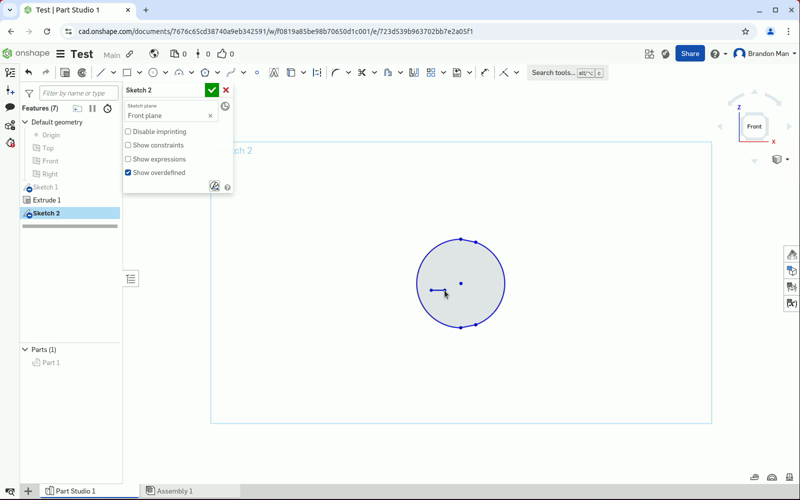
key(a)
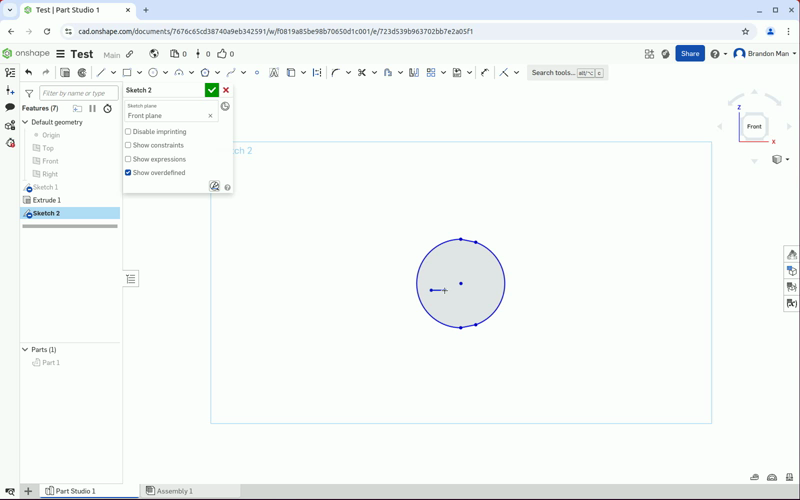
mouse_move(444, 290)
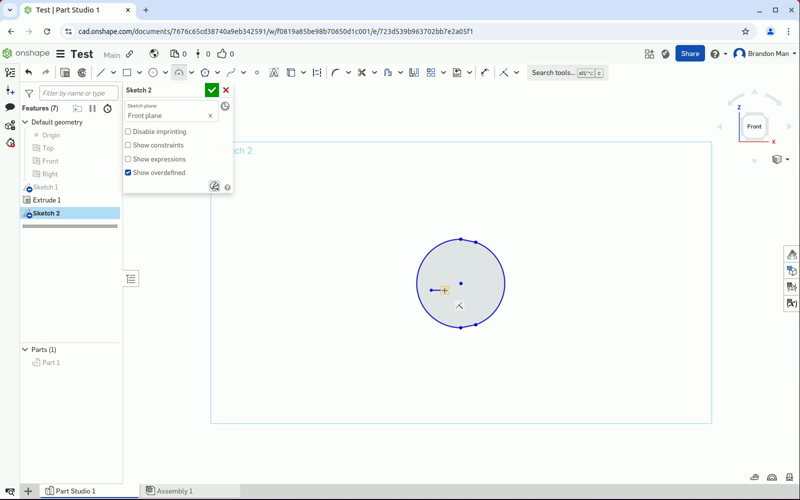
click(444, 290)
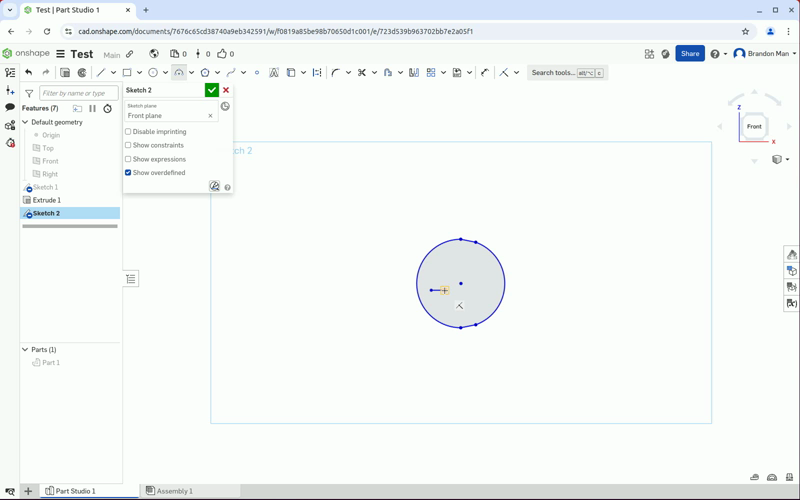
key_down(shift)
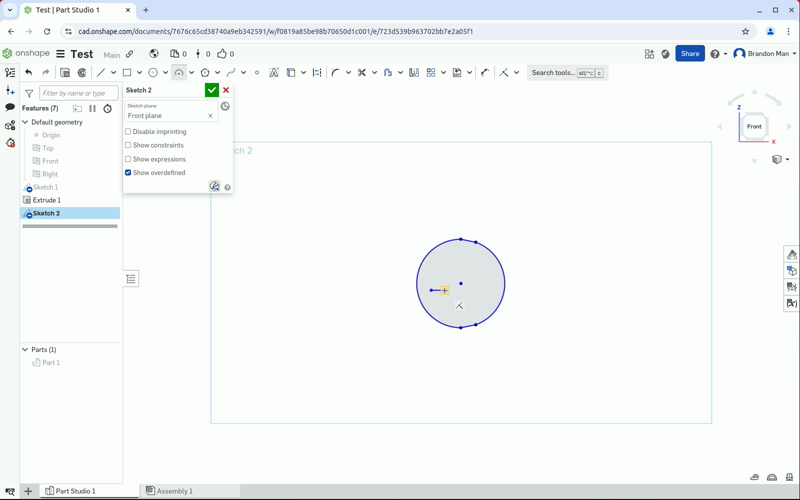
mouse_move(476, 290)
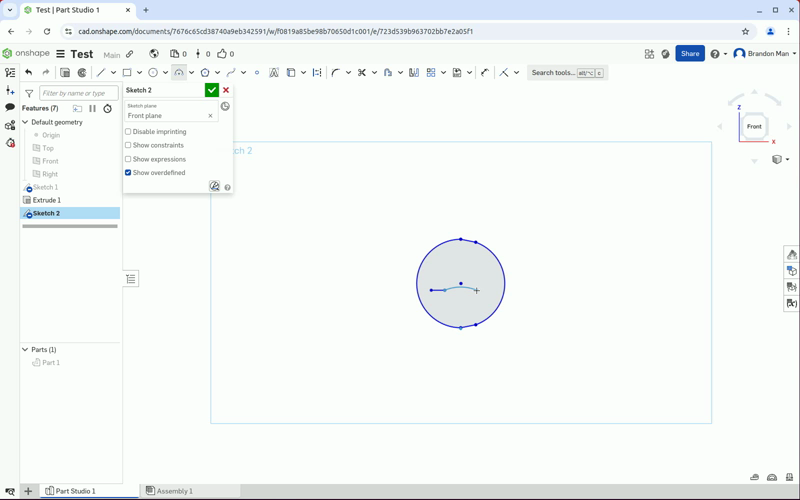
click(476, 290)
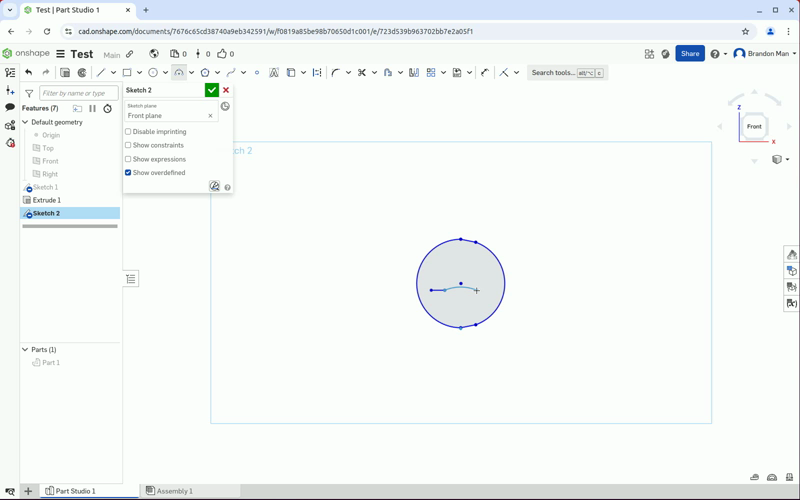
mouse_move(460, 300)
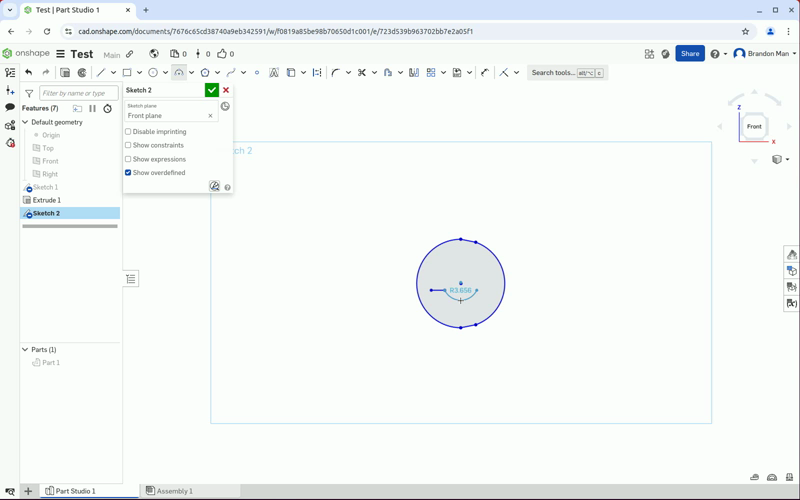
click(460, 300)
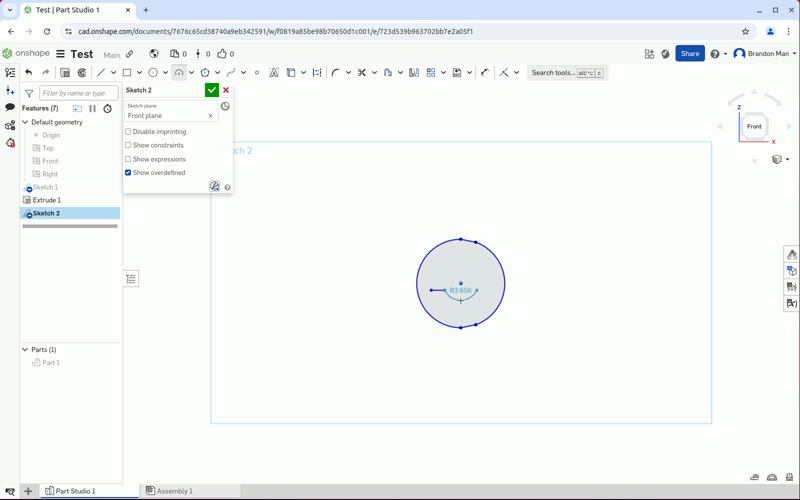
key_up(shift)
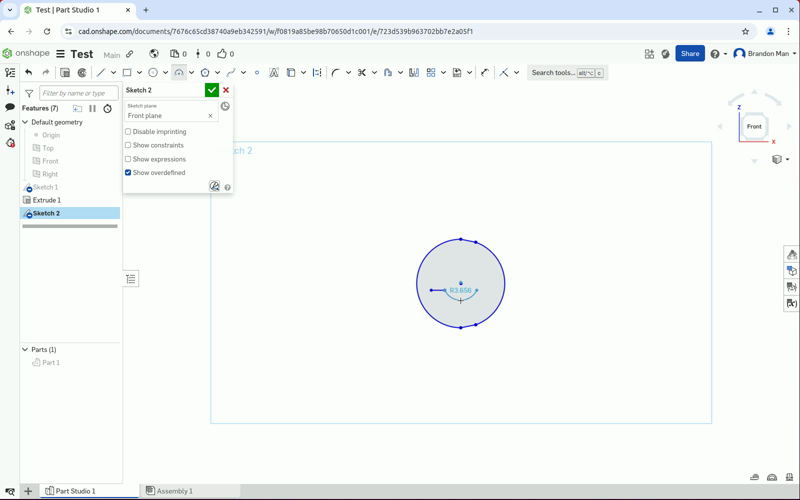
key(esc)
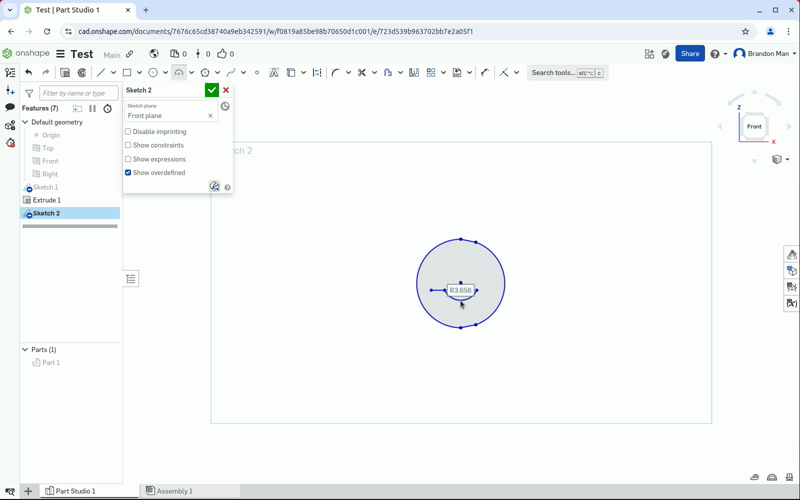
key(l)
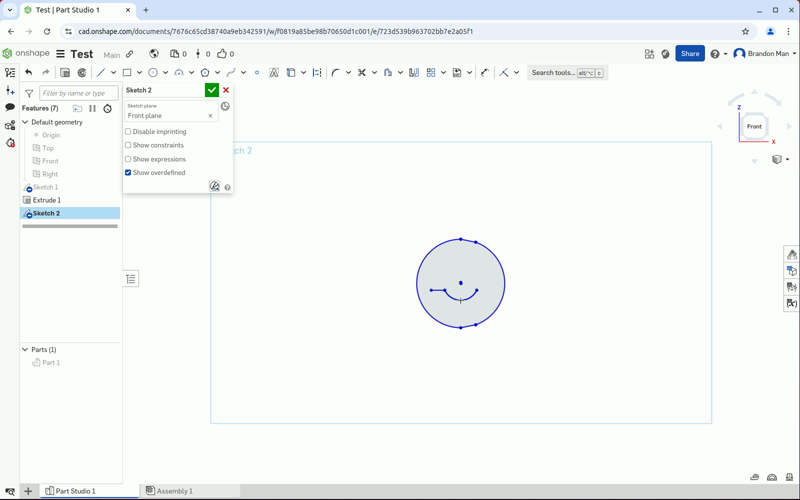
mouse_move(476, 290)
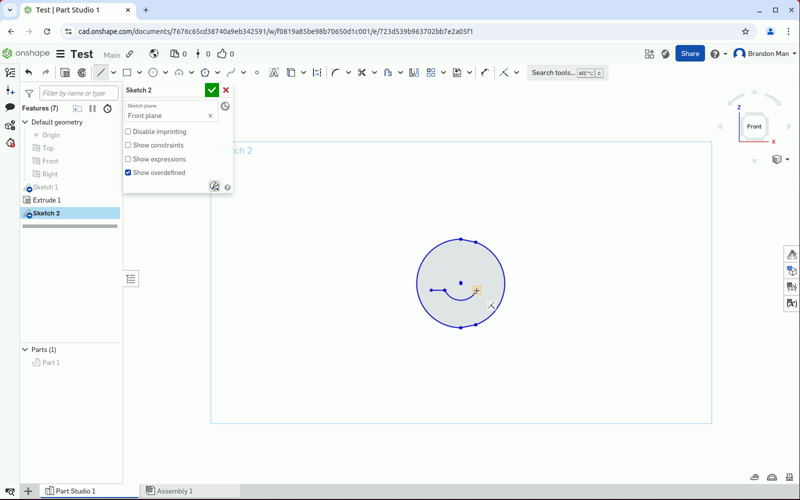
click(476, 290)
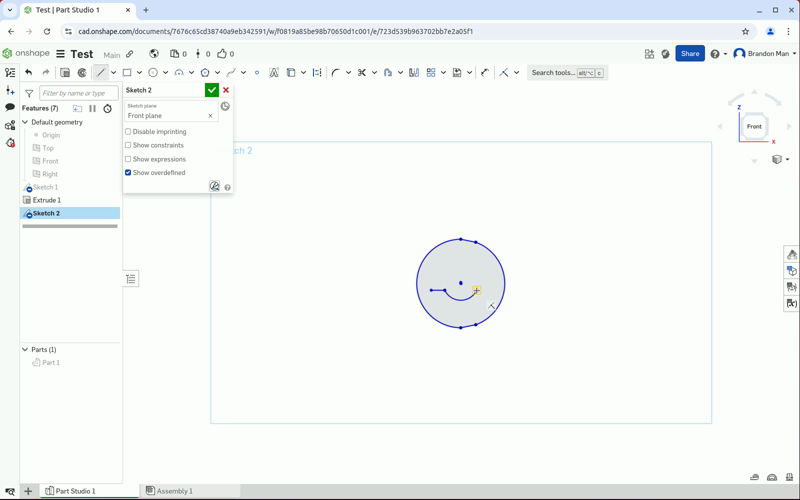
key_down(shift)
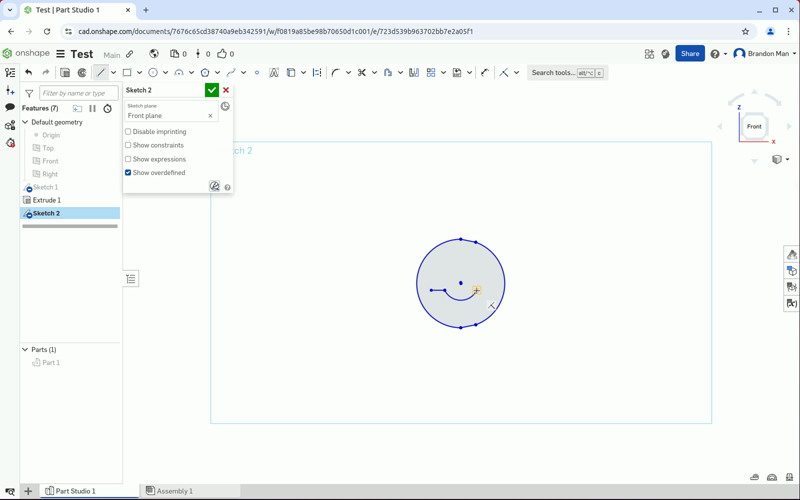
mouse_move(506, 290)
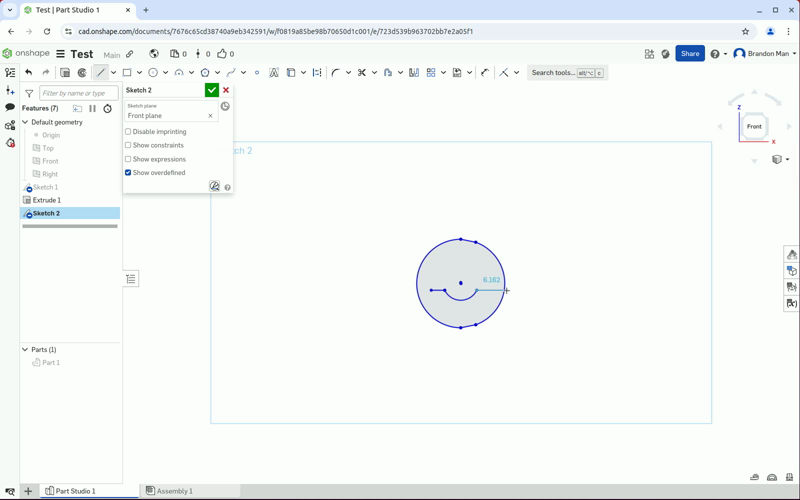
mouse_move(490, 290)
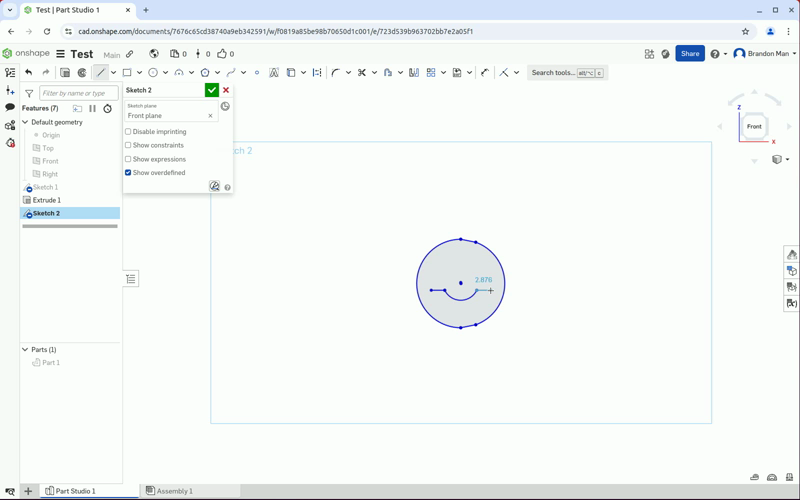
click(490, 290)
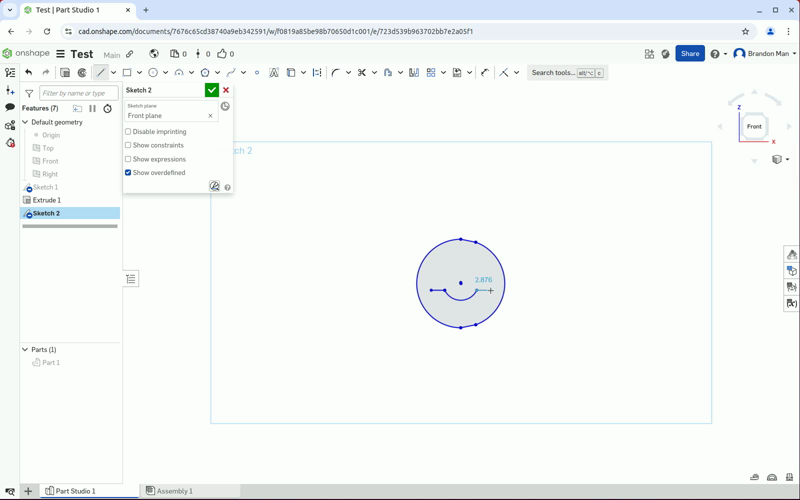
key_up(shift)
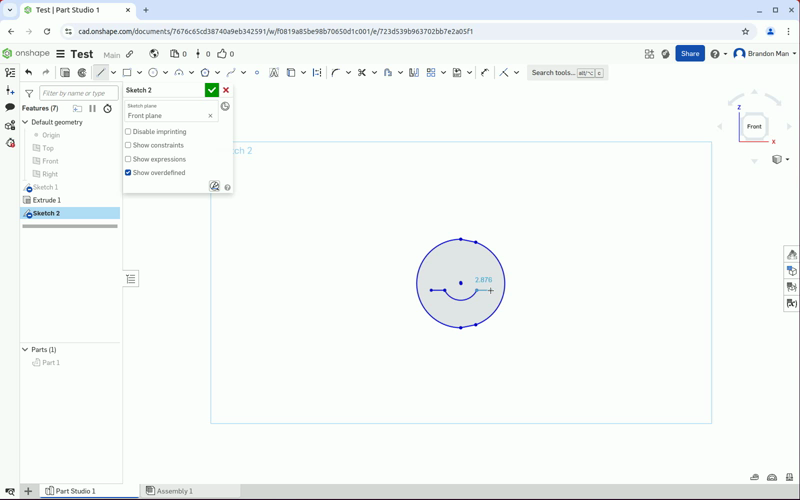
key_down(shift)
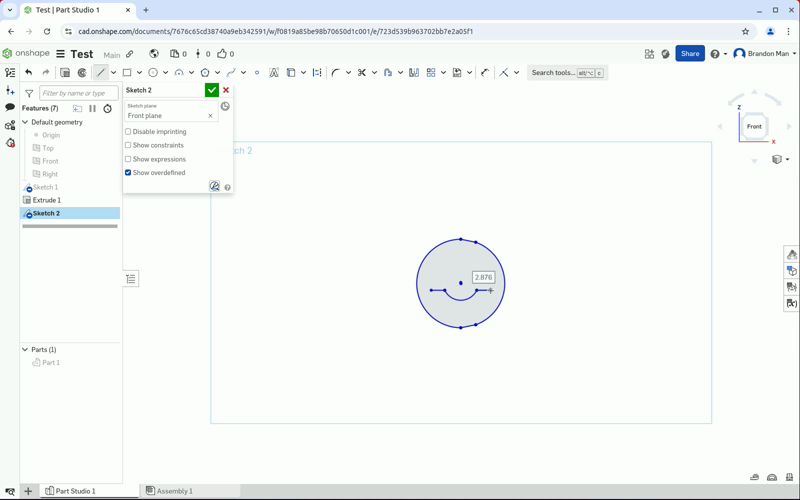
mouse_move(520, 290)
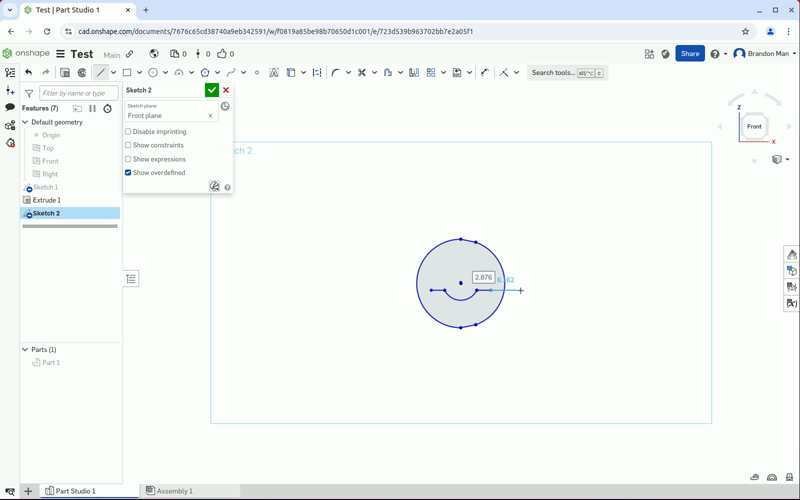
mouse_move(490, 276)
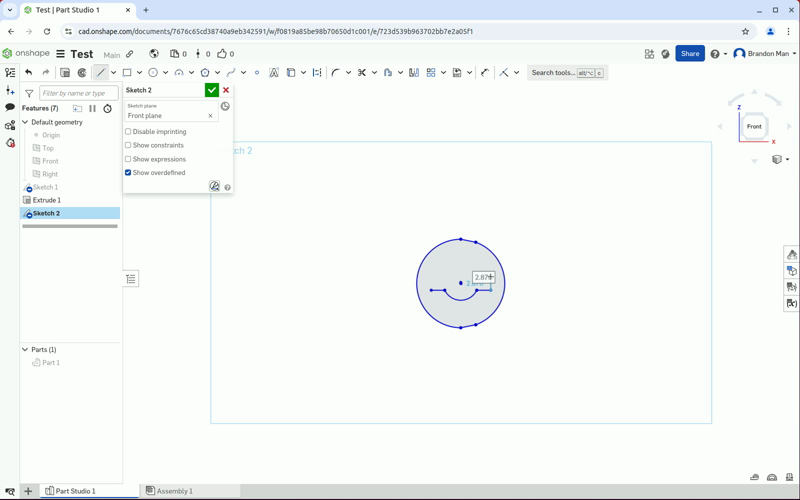
click(490, 276)
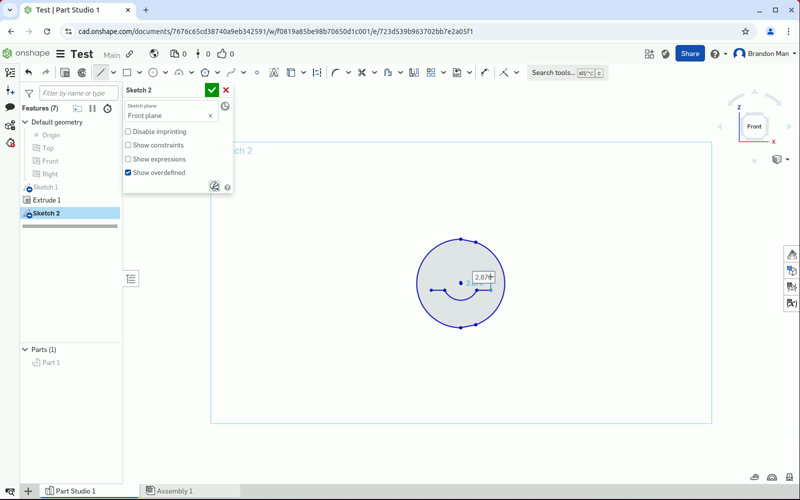
key_up(shift)
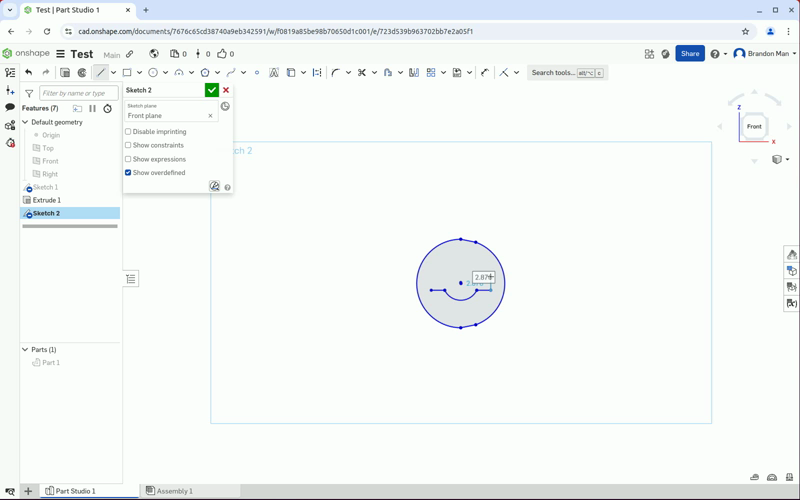
key_down(shift)
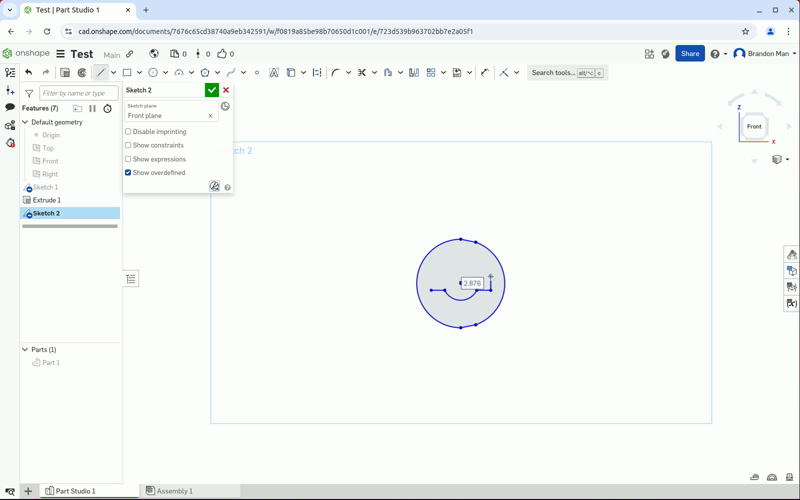
mouse_move(520, 276)
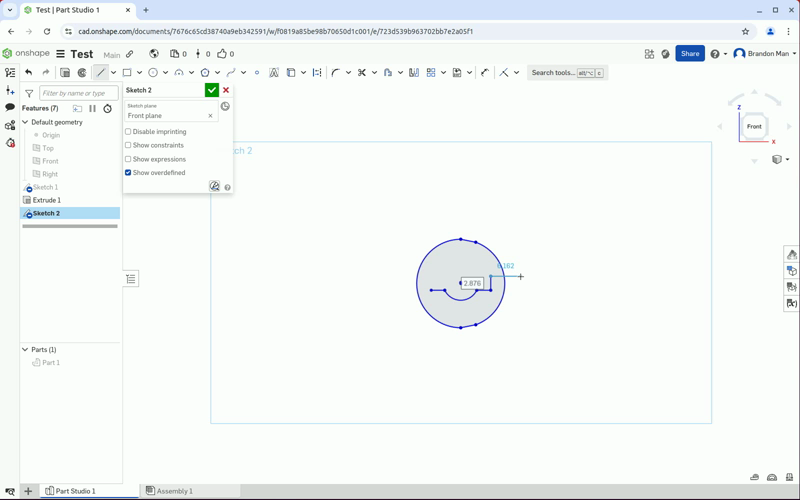
mouse_move(476, 276)
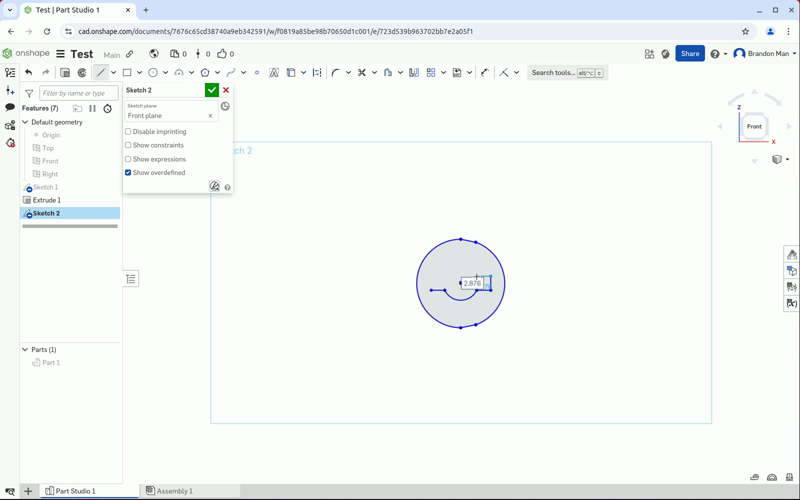
click(476, 276)
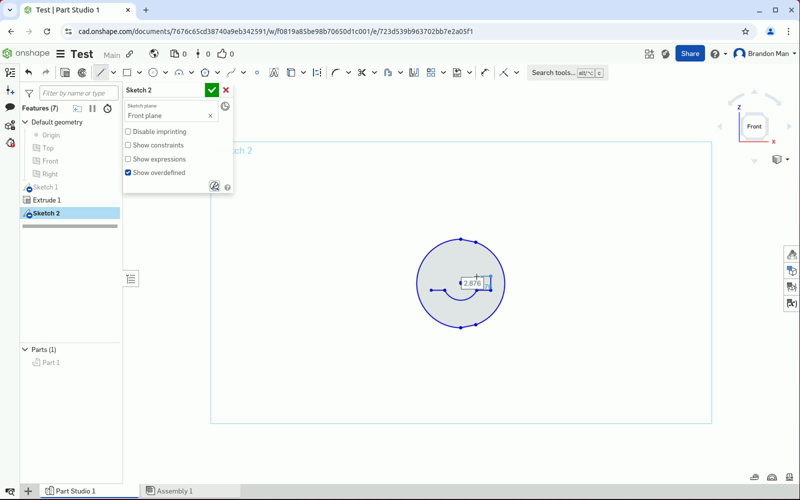
key_up(shift)
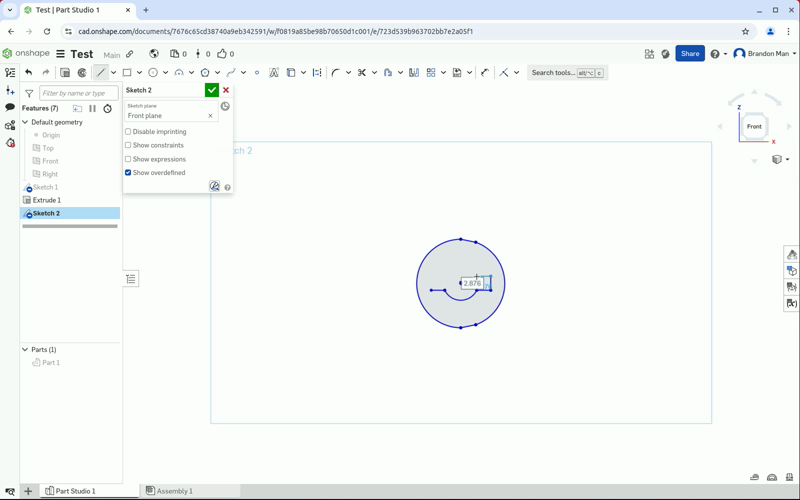
key(esc)
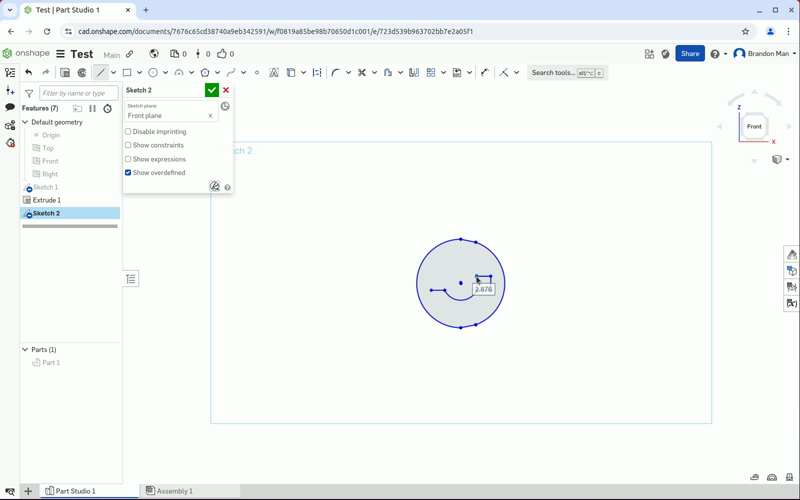
key(a)
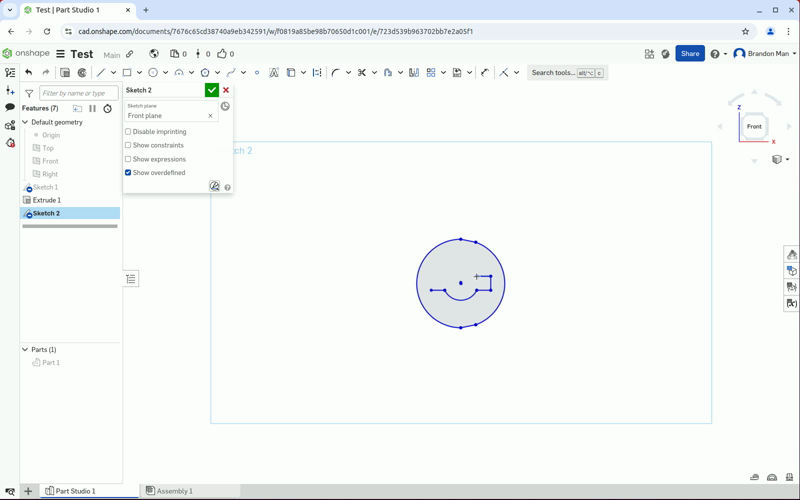
mouse_move(476, 276)
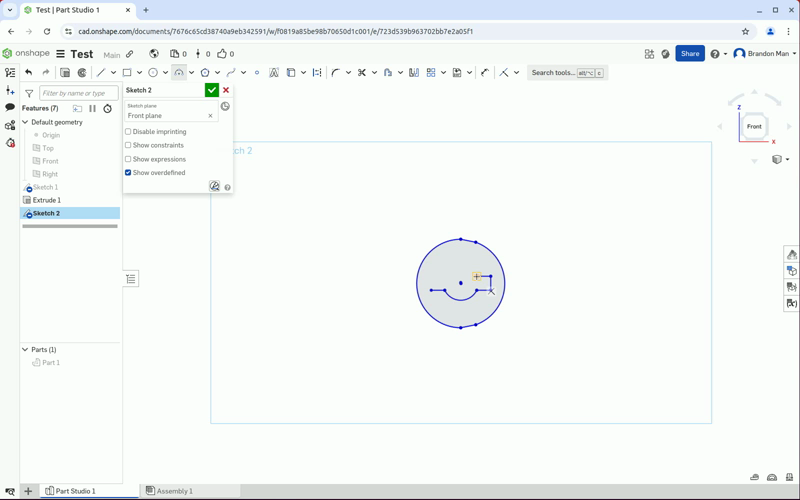
click(476, 276)
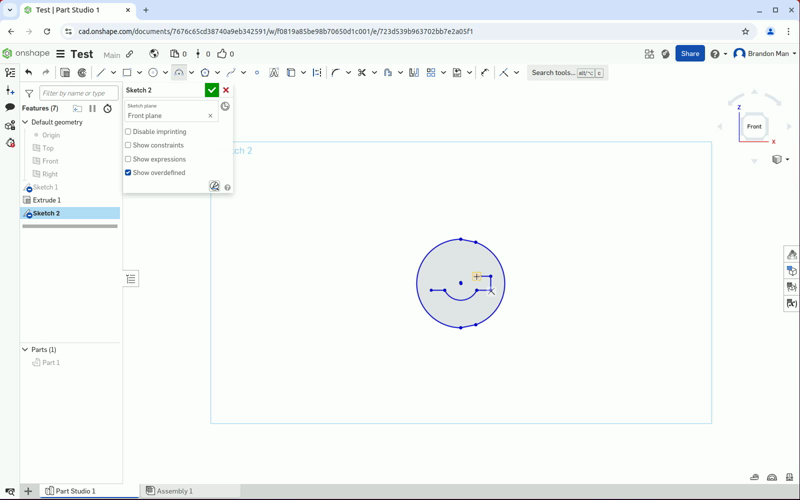
key_down(shift)
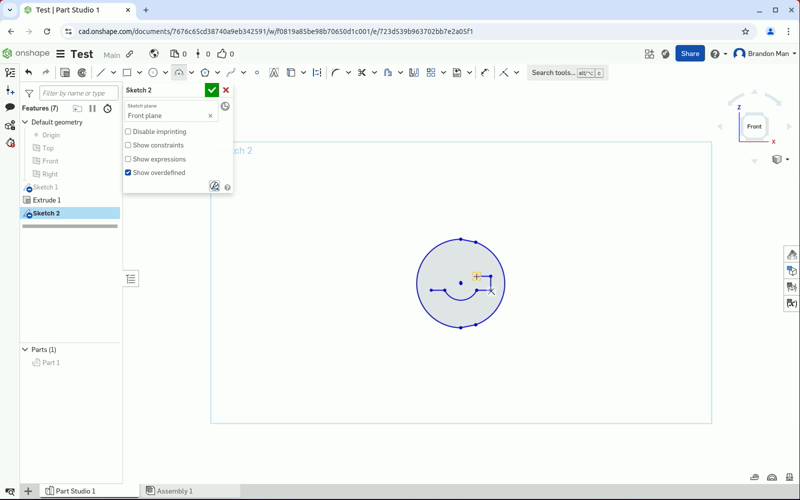
mouse_move(444, 276)
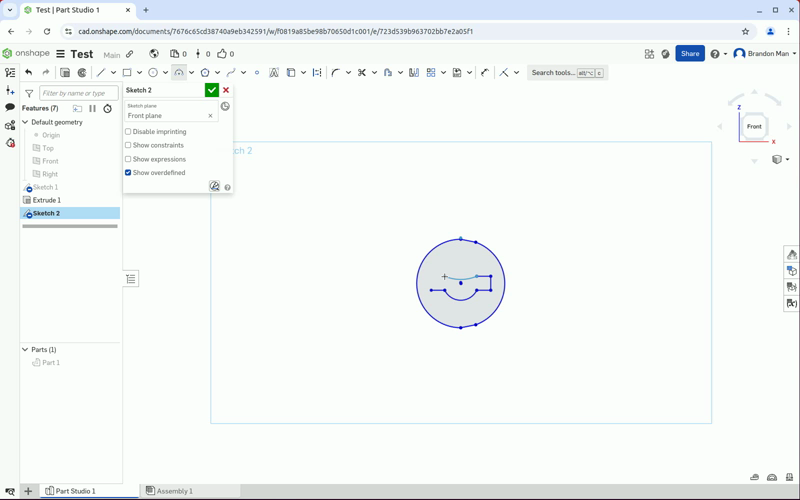
click(444, 276)
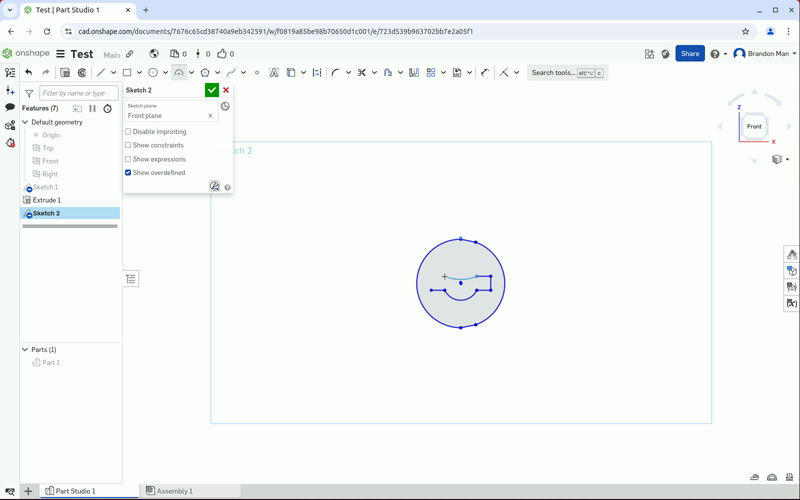
mouse_move(460, 266)
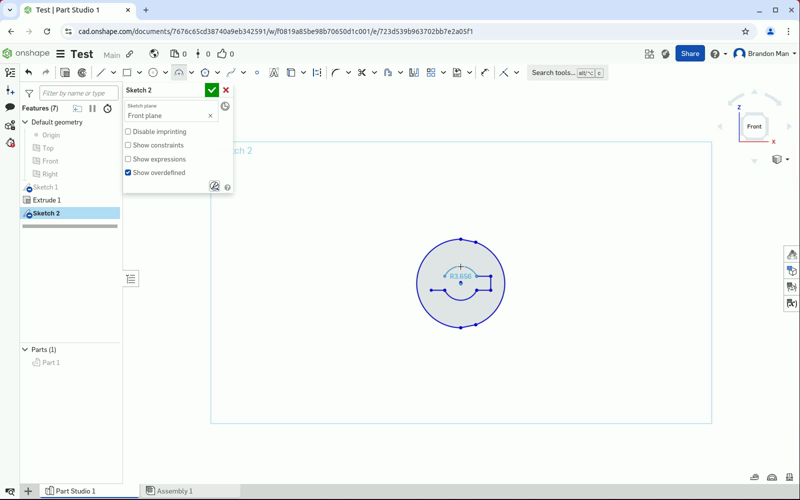
click(460, 266)
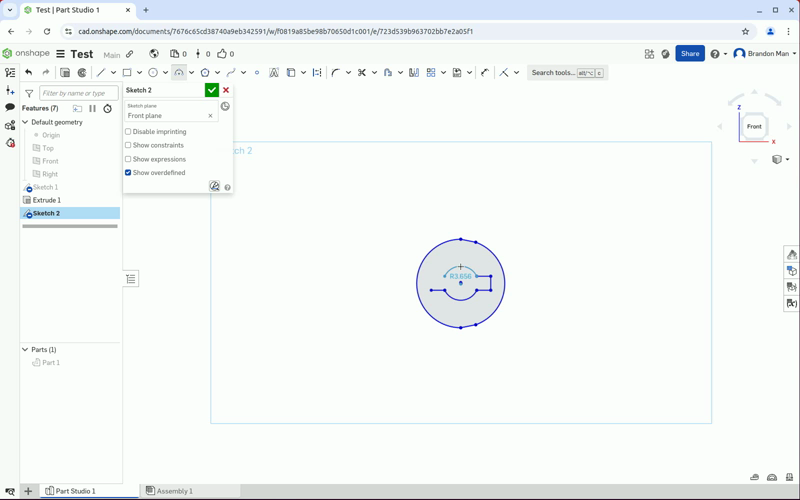
key_up(shift)
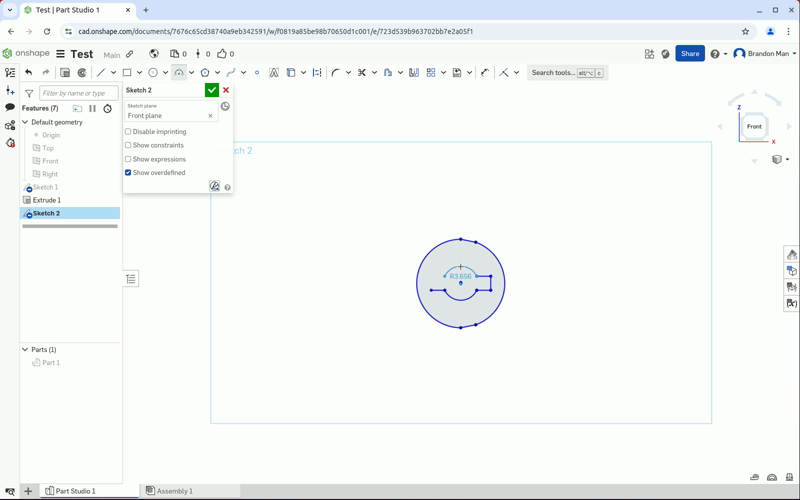
key(esc)
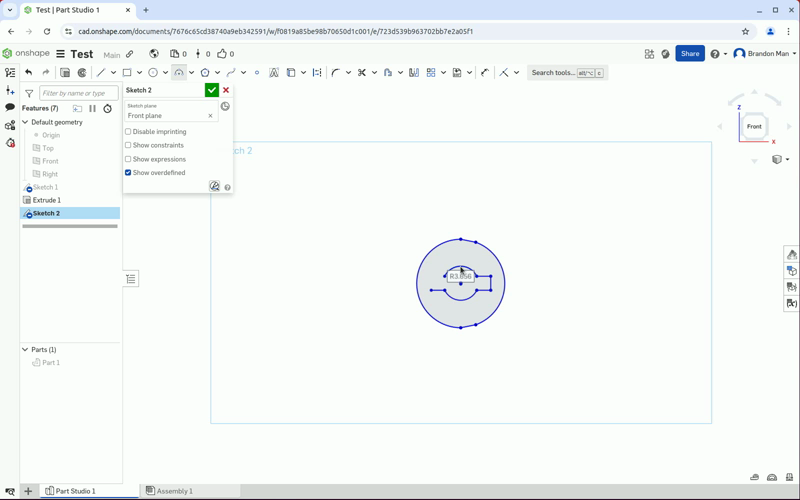
key(l)
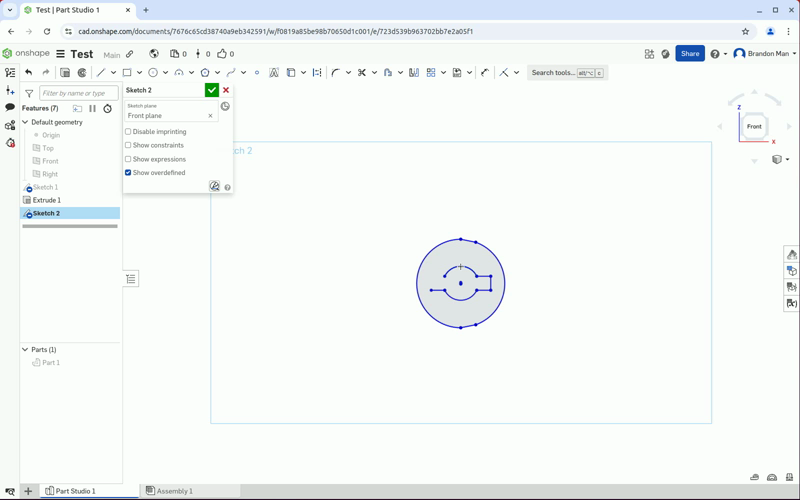
mouse_move(444, 276)
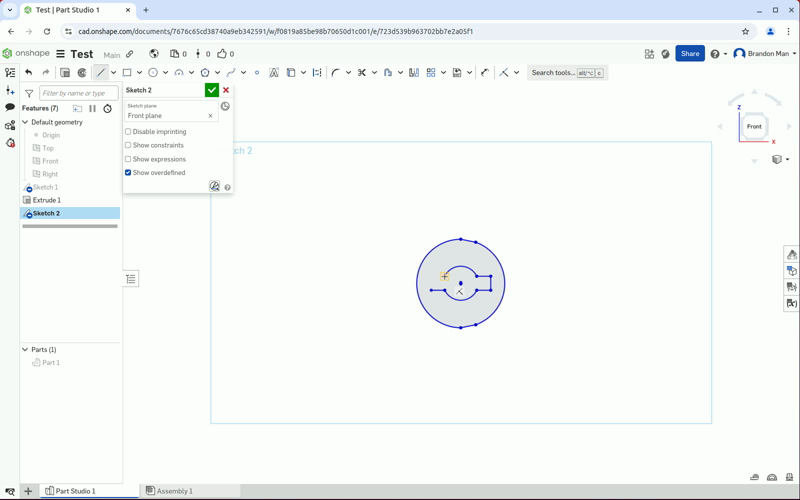
click(444, 276)
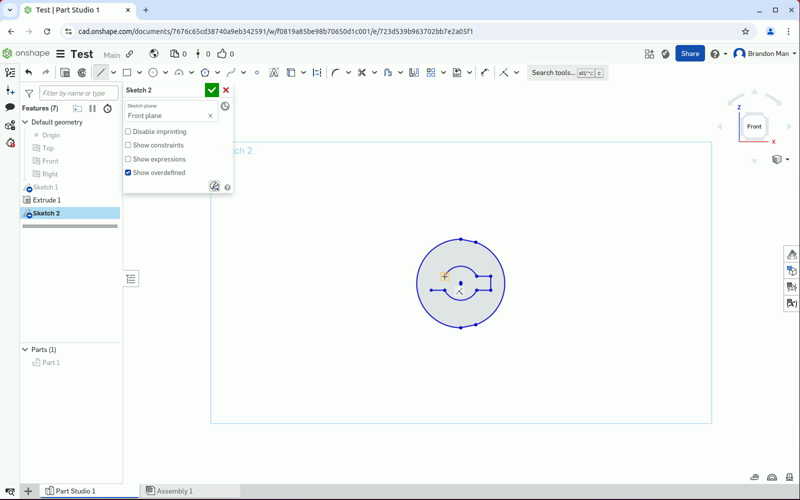
key_down(shift)
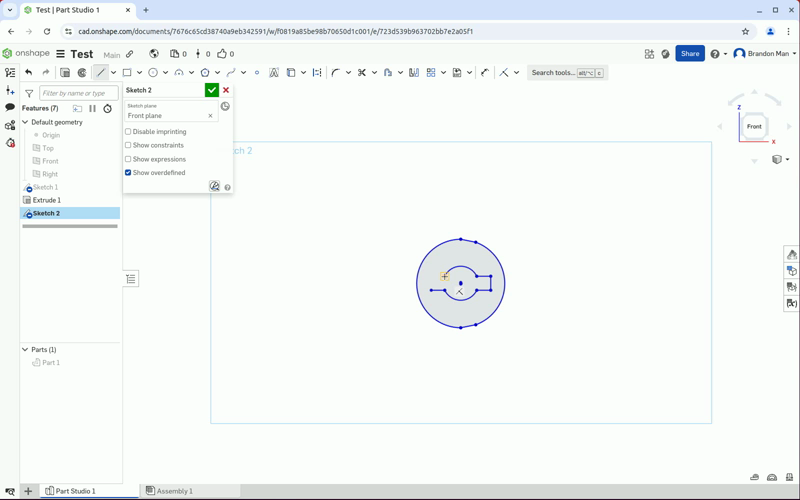
mouse_move(474, 276)
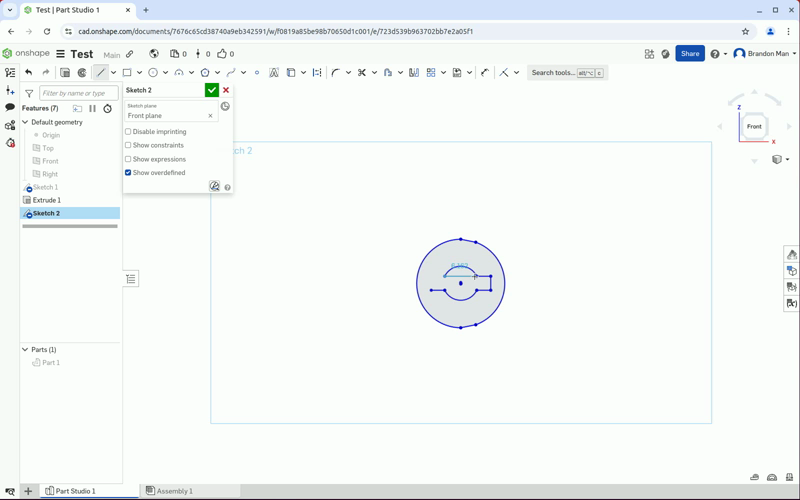
mouse_move(431, 276)
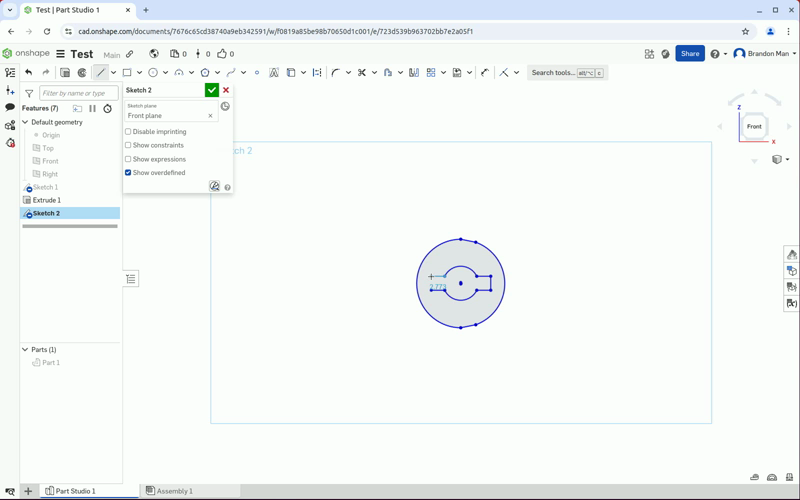
click(431, 276)
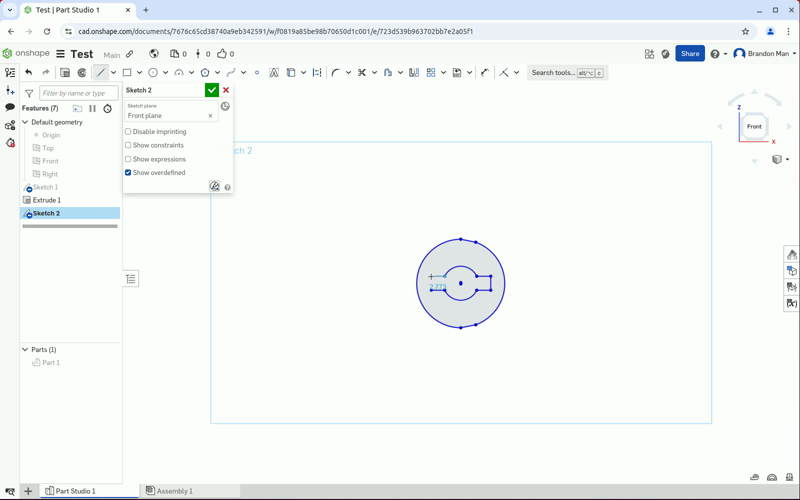
key_up(shift)
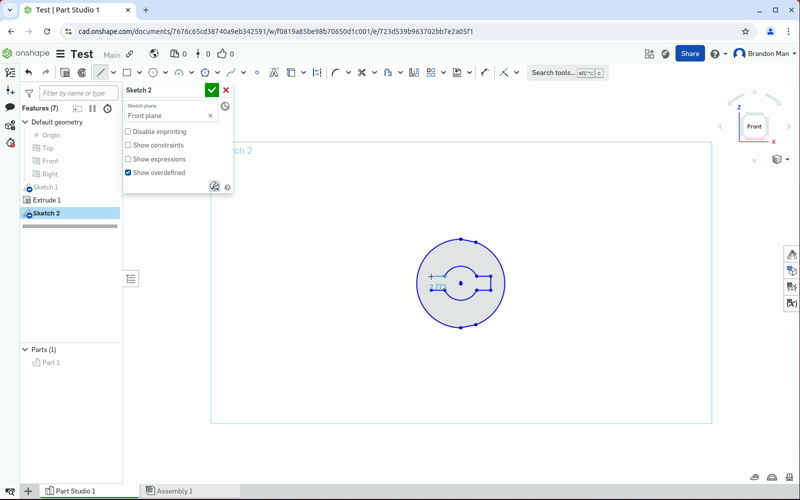
mouse_move(461, 276)
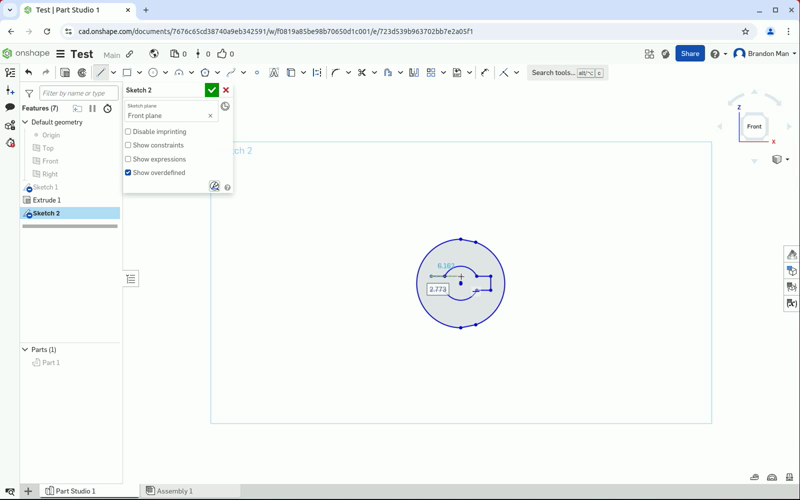
key_down(shift)
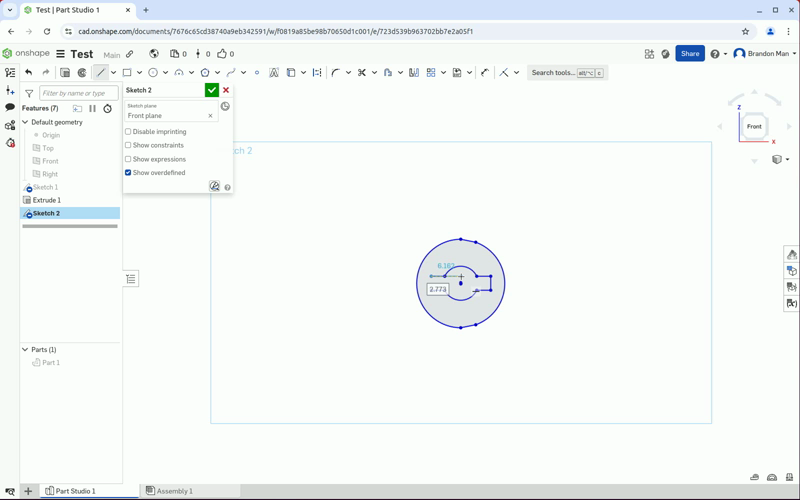
mouse_move(431, 290)
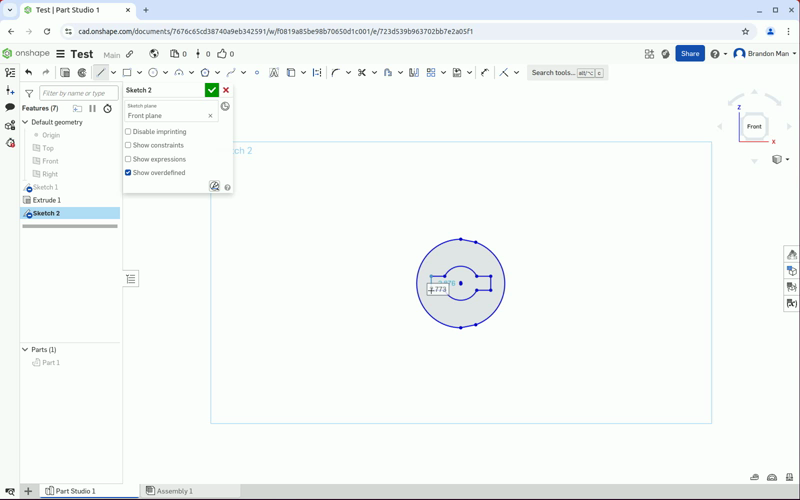
key_up(shift)
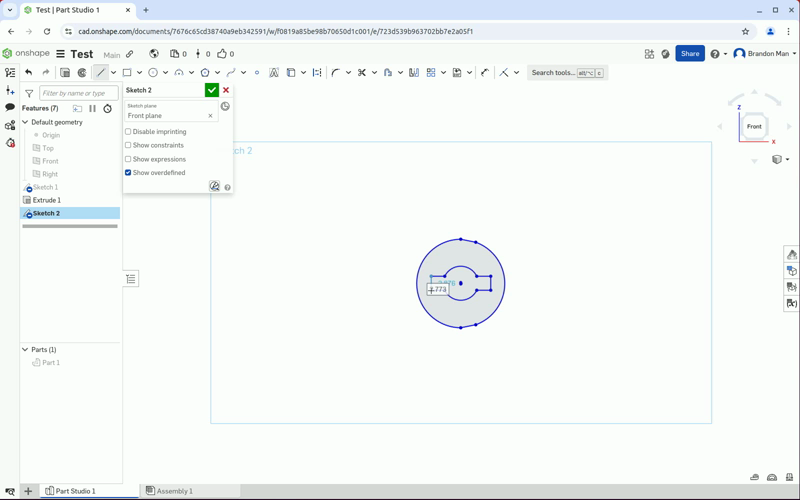
click(431, 290)
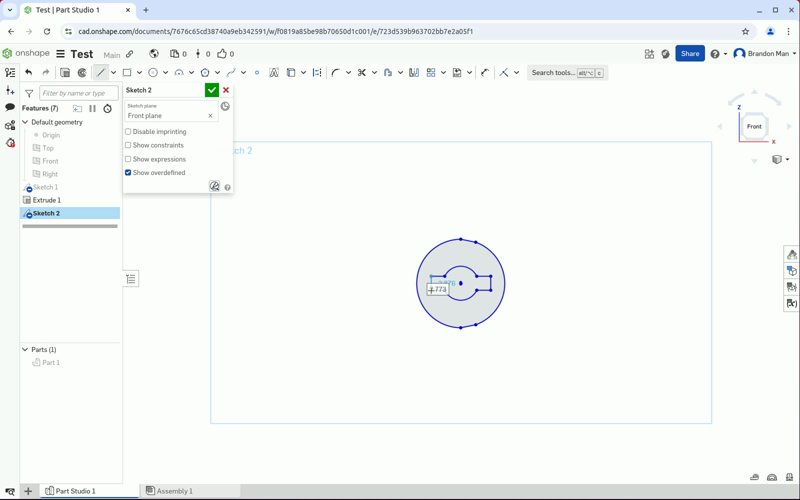
key(esc)
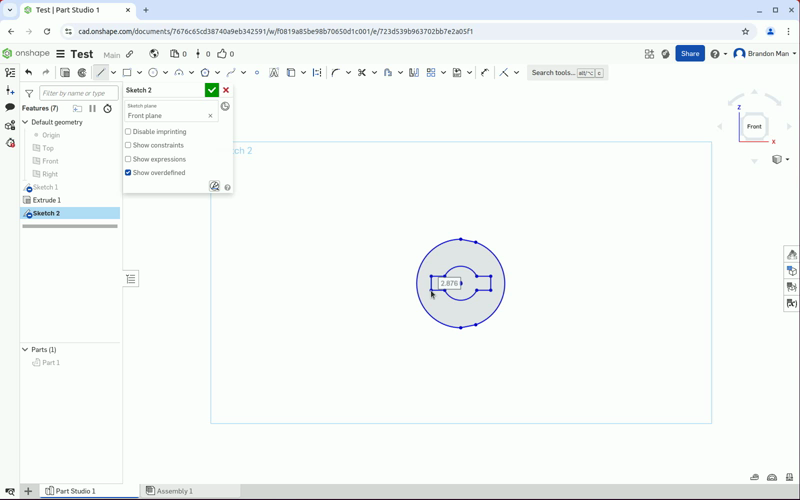
mouse_move(467, 263)
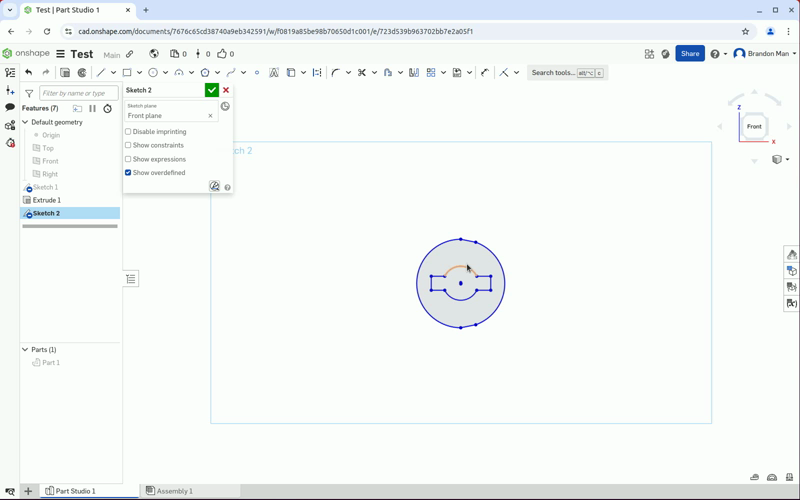
click(467, 263)
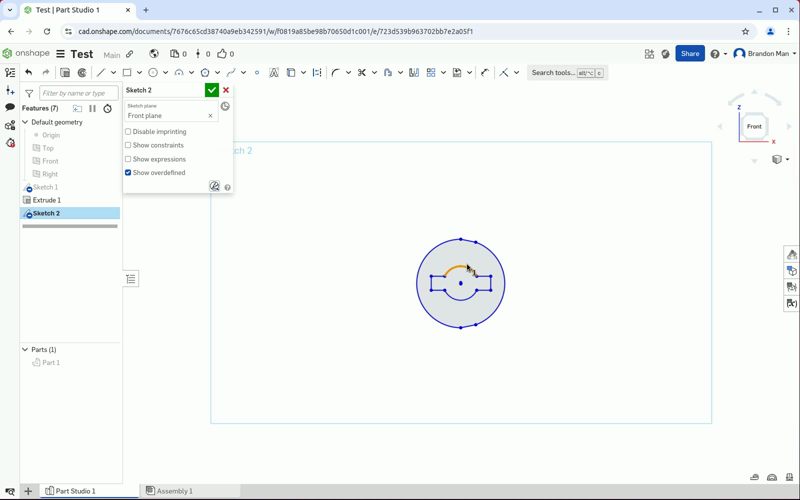
mouse_move(73, 352)
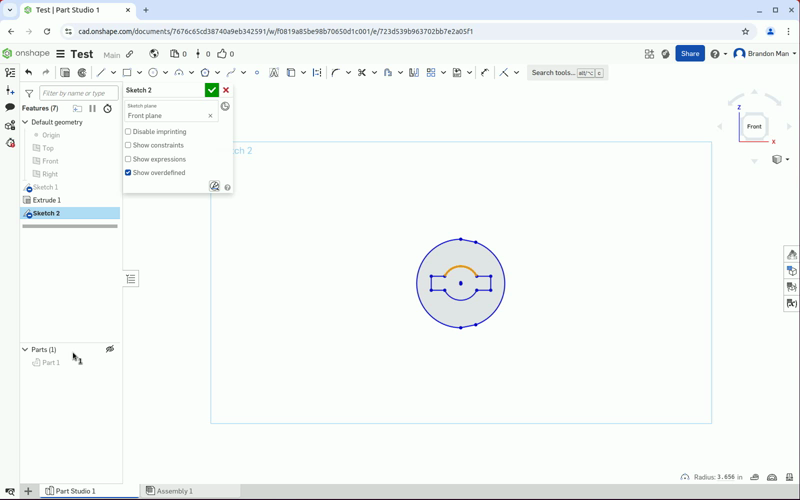
key(shift+y)
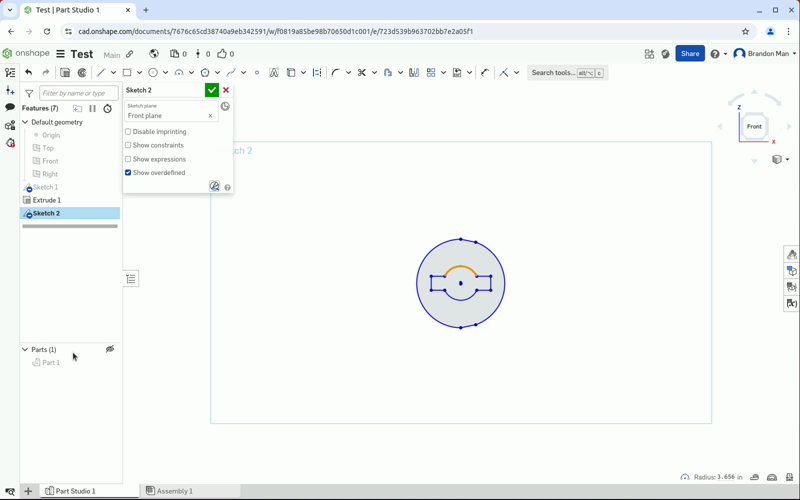
key(shift+e)
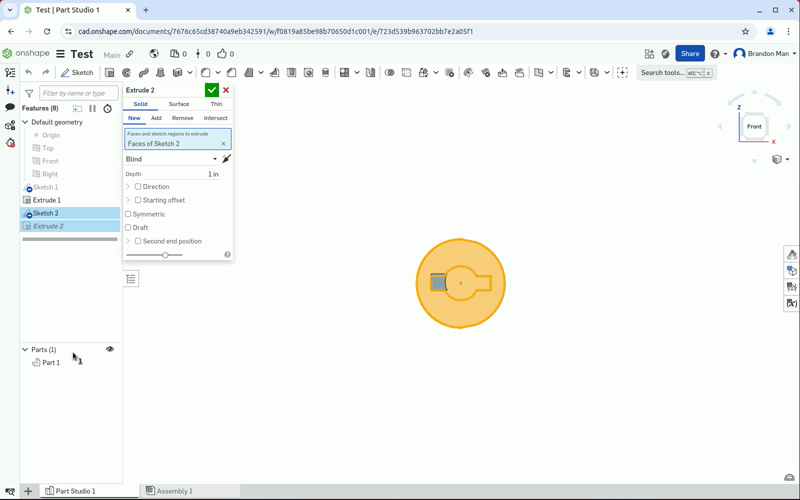
mouse_move(143, 106)
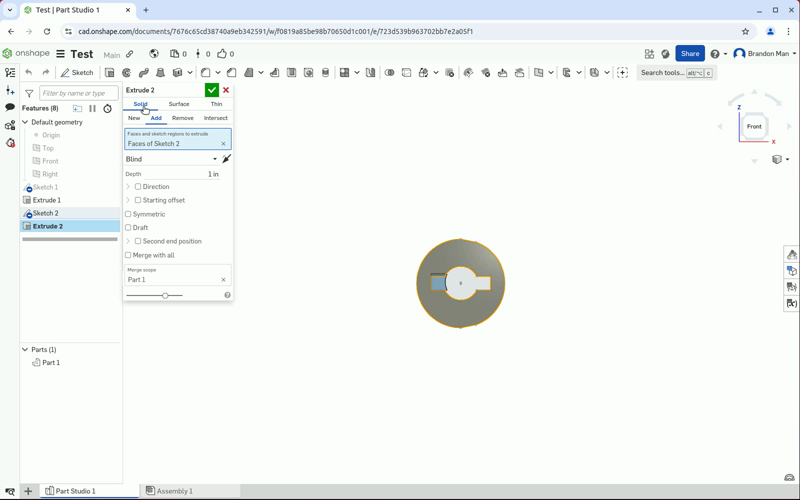
click(143, 106)
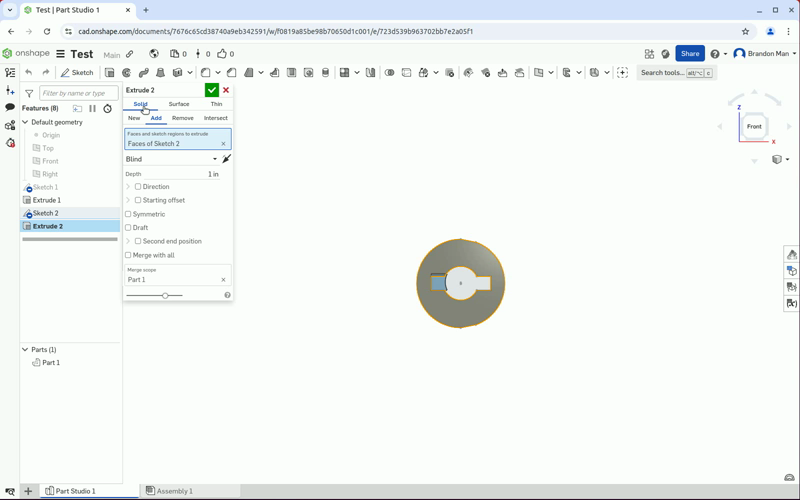
mouse_move(137, 120)
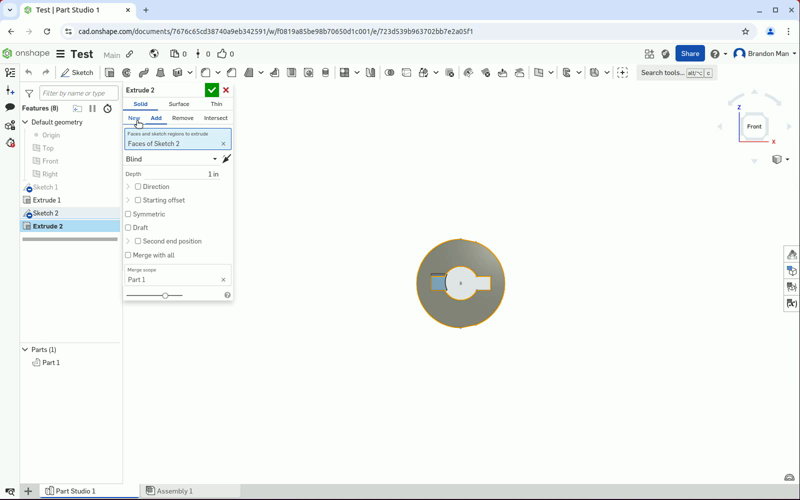
click(137, 120)
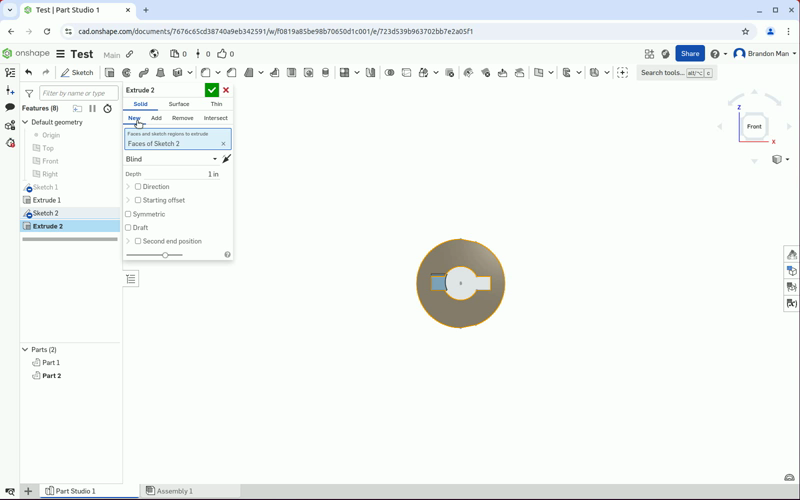
key(tab, 4)
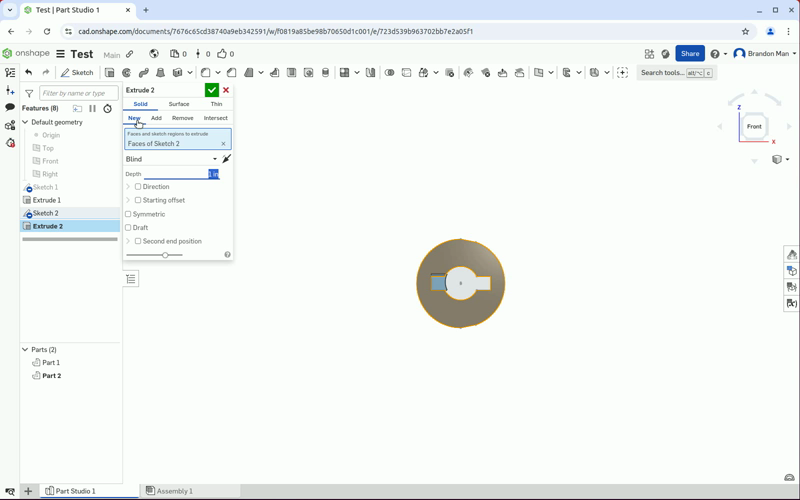
text(7.943)
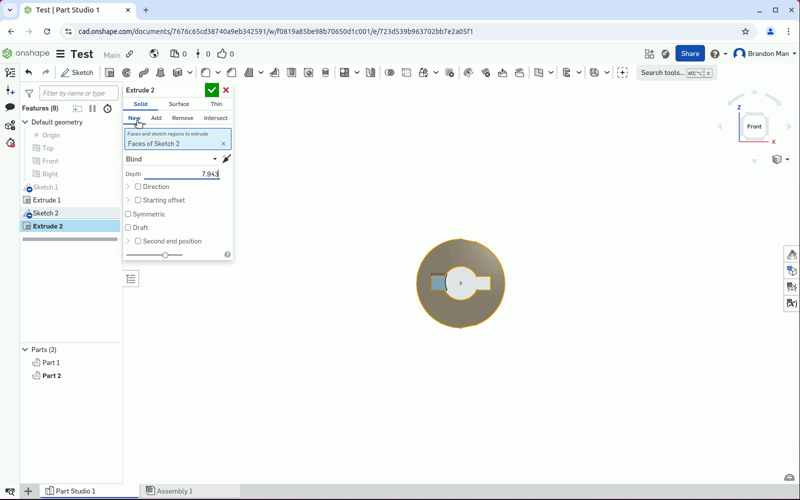
key(enter)
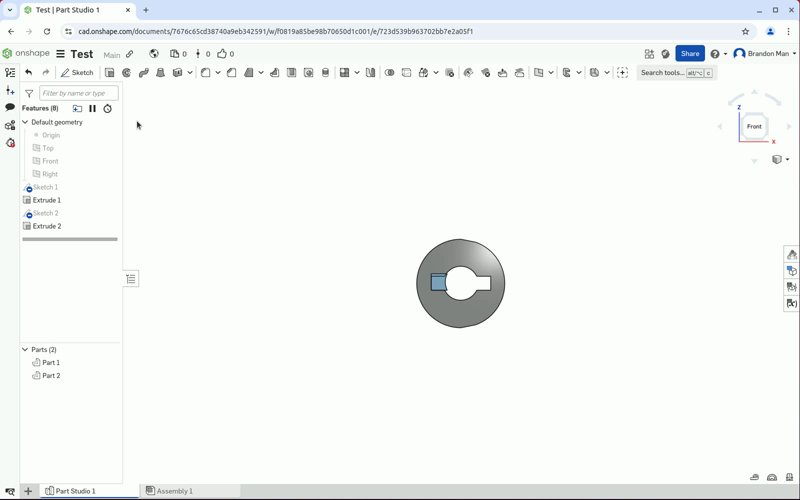
key(shift+h)
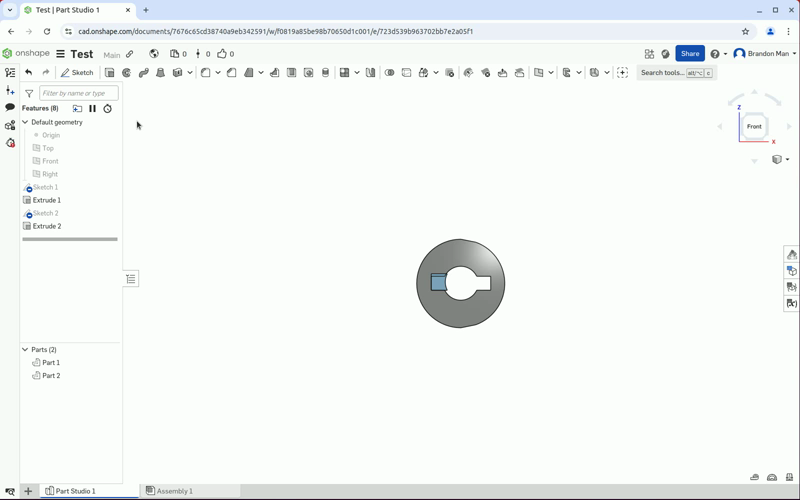
key(shift+h)
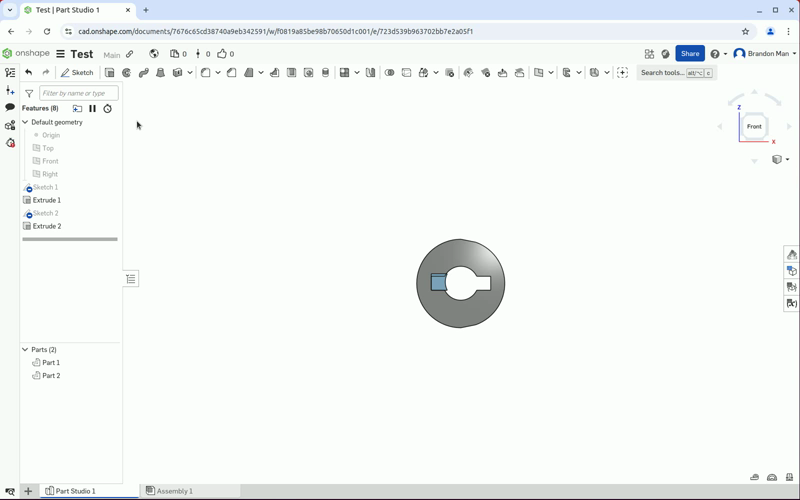
mouse_move(73, 189)
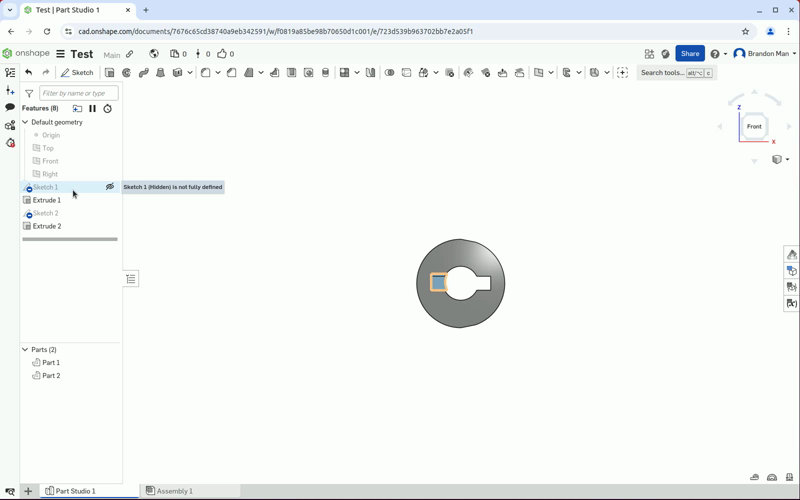
click(73, 189)
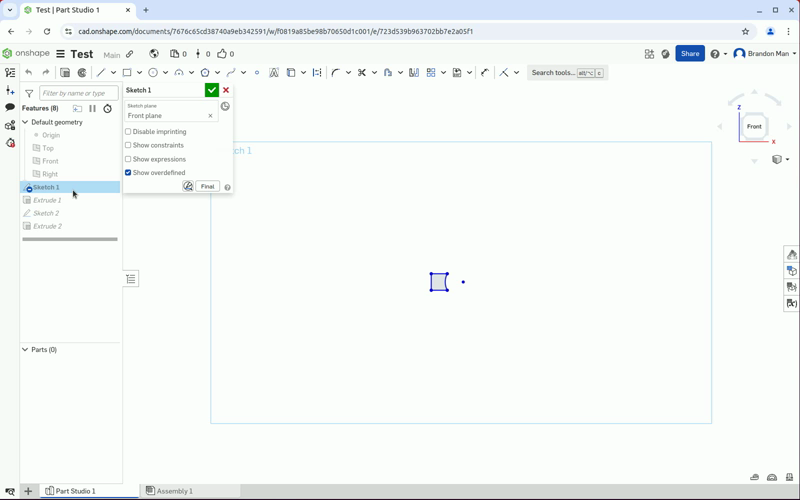
mouse_move(229, 92)
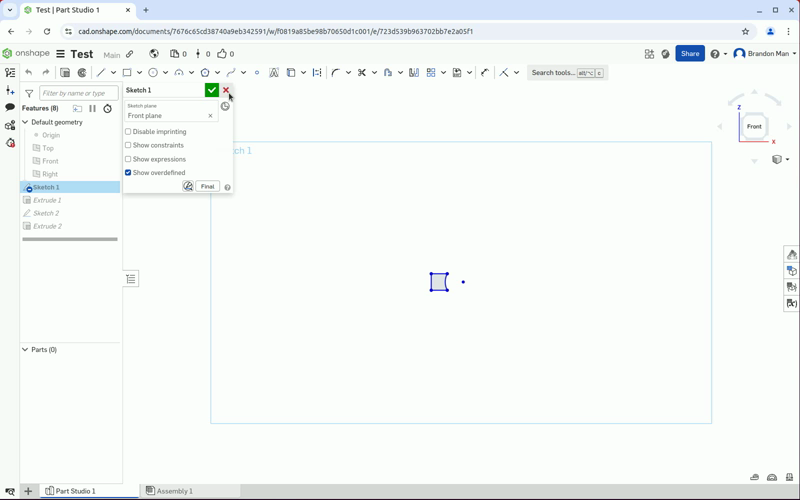
click(229, 92)
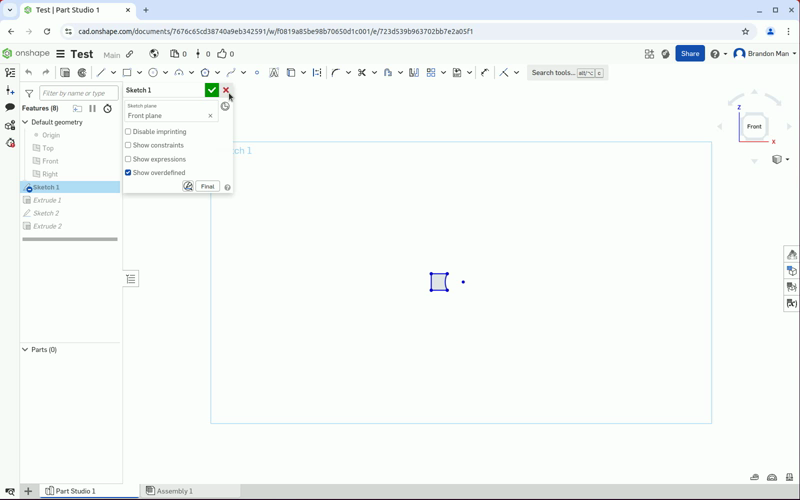
key(shift+s)
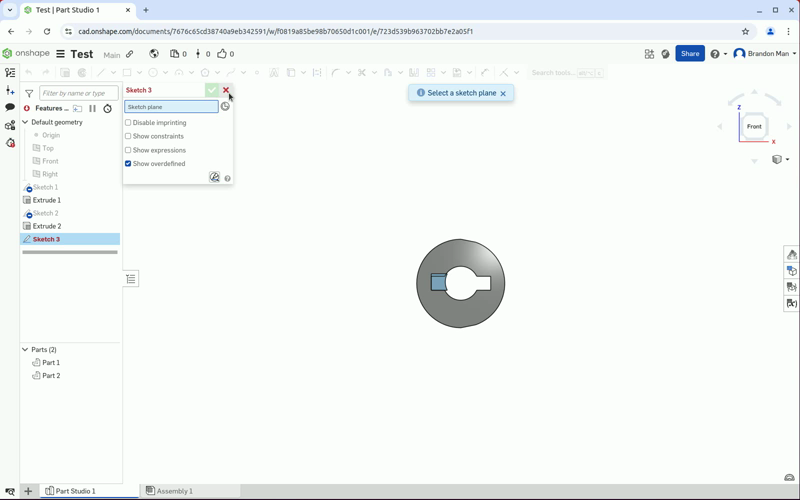
mouse_move(73, 163)
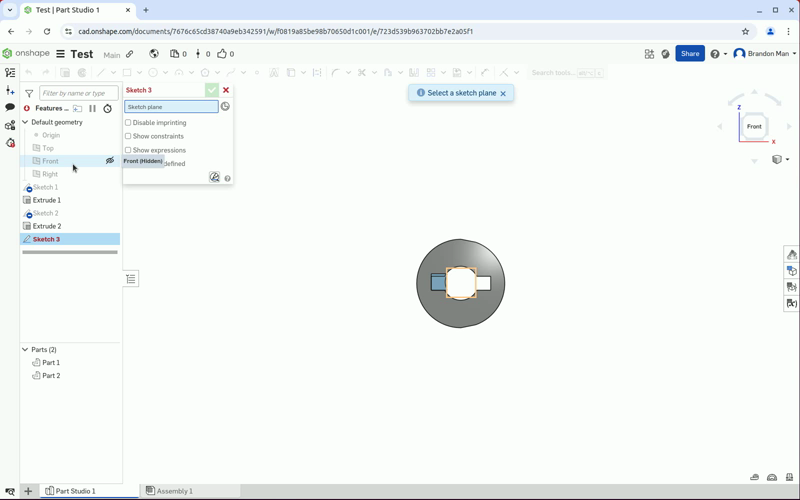
click(73, 163)
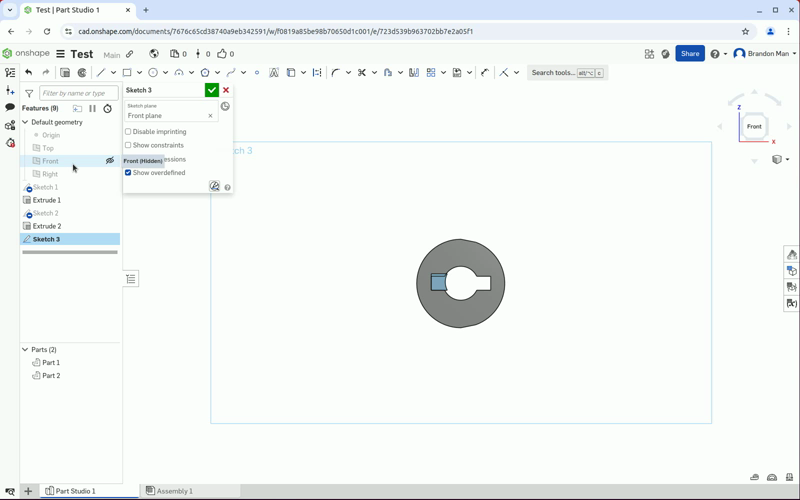
mouse_move(73, 352)
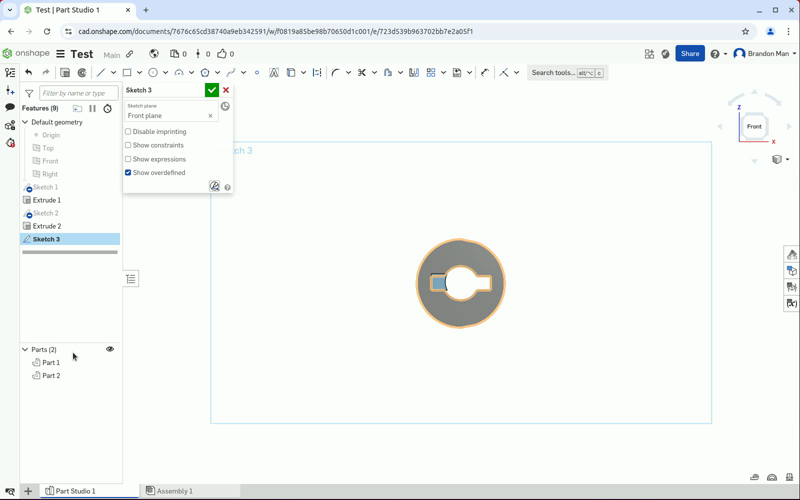
key(y)
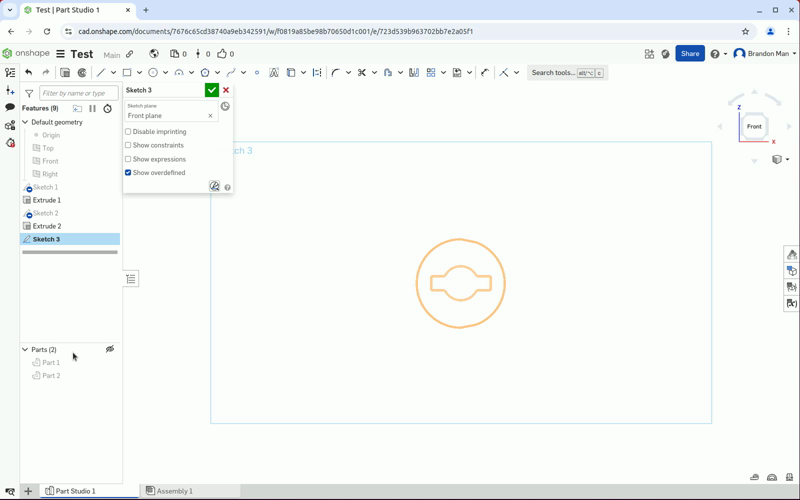
key(l)
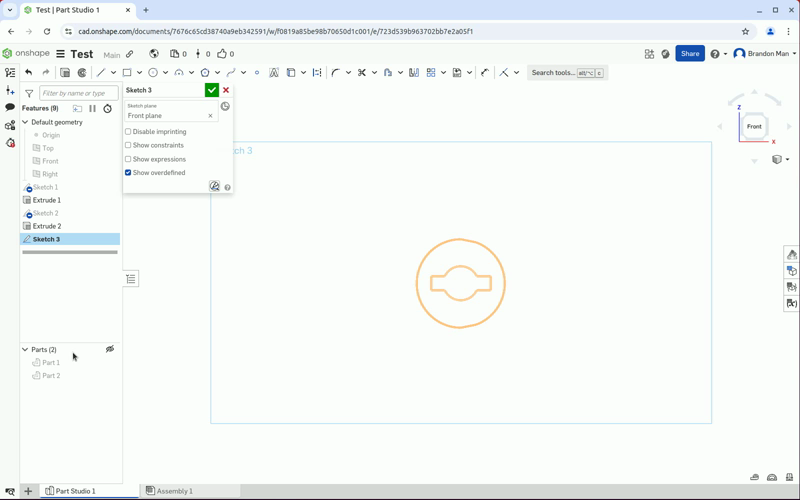
key_down(shift)
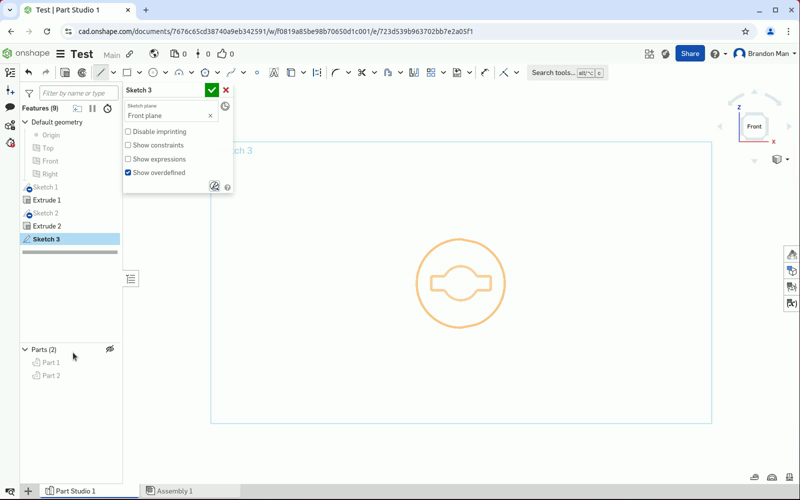
mouse_move(476, 324)
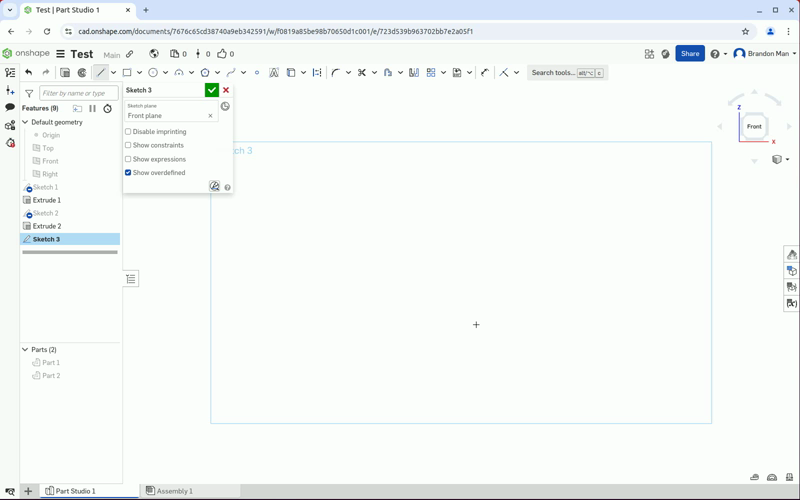
click(476, 324)
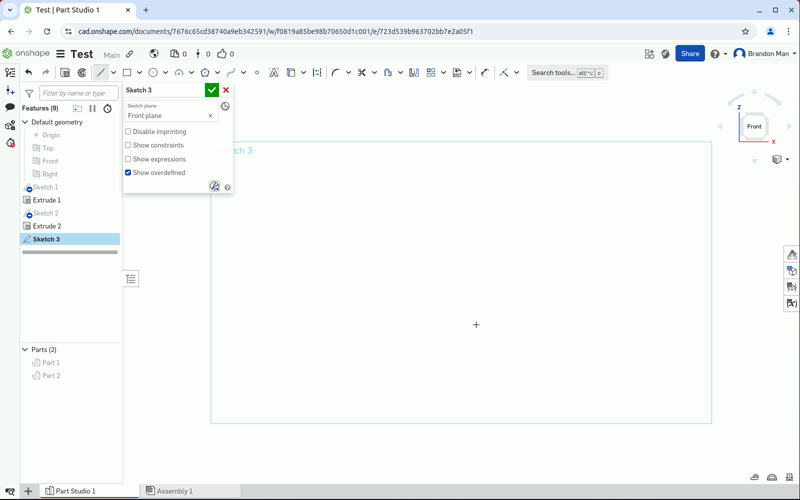
key_up(shift)
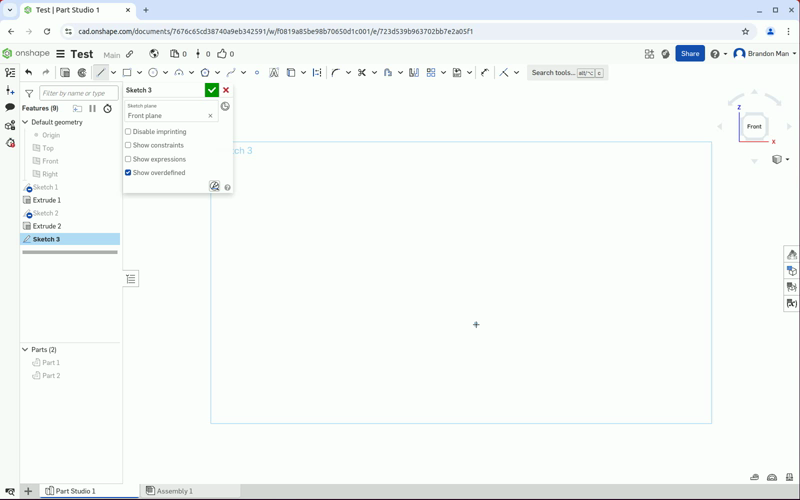
key_down(shift)
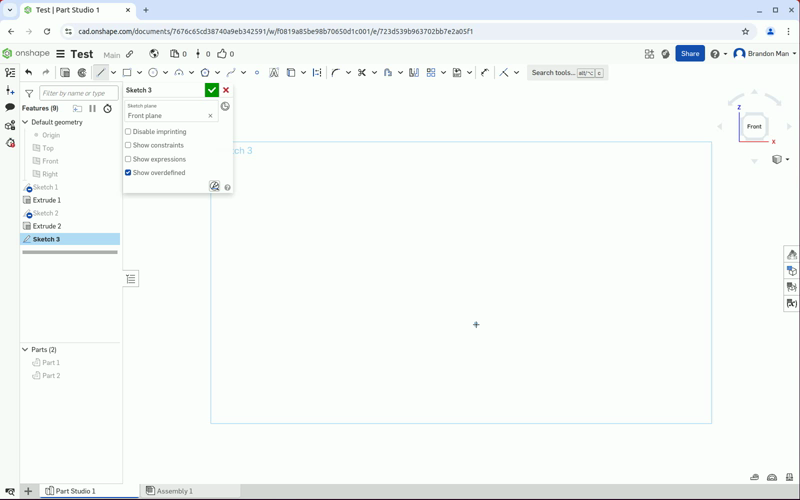
mouse_move(549, 311)
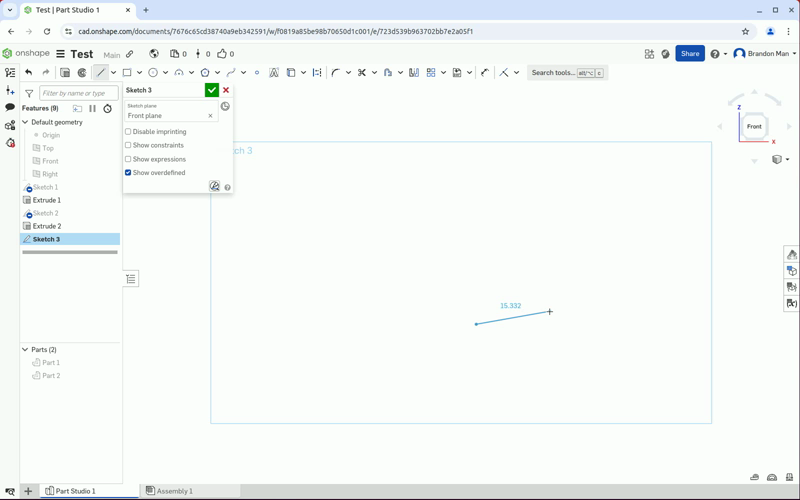
click(549, 311)
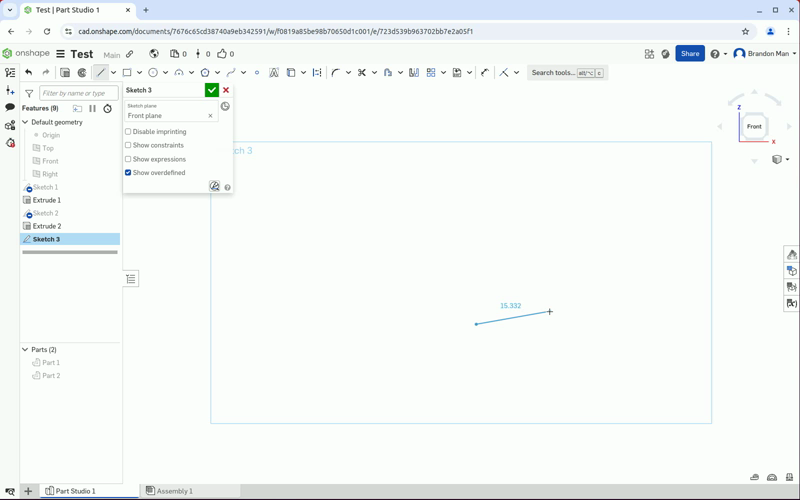
key_up(shift)
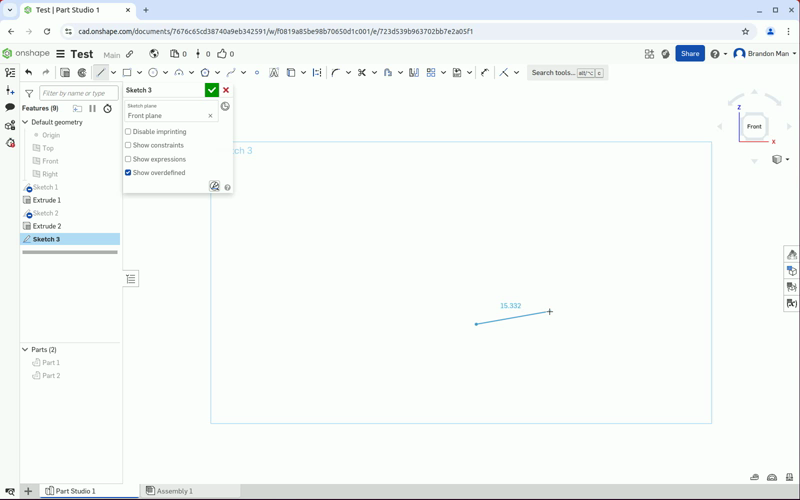
key(esc)
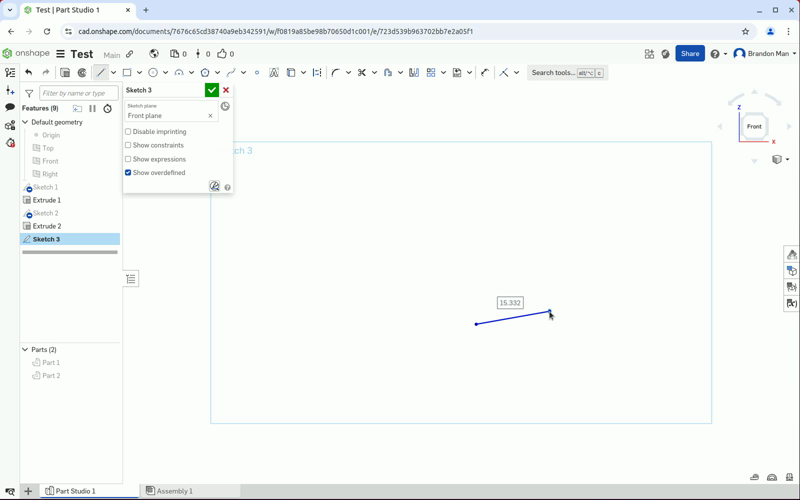
key(a)
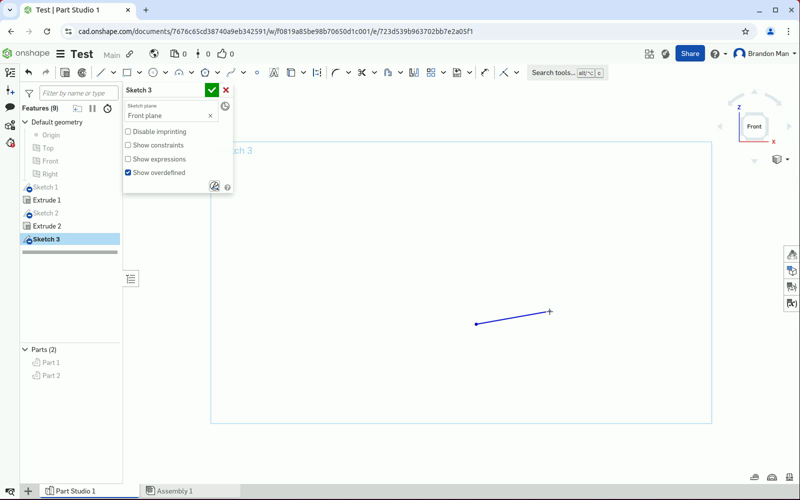
mouse_move(549, 311)
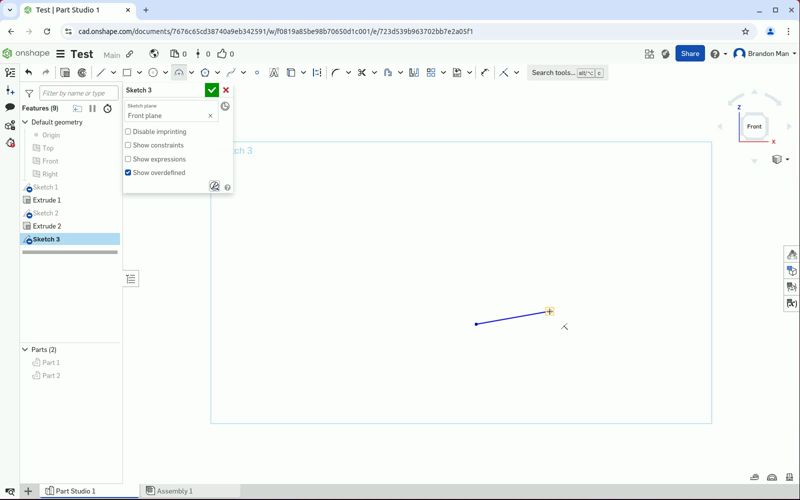
click(549, 311)
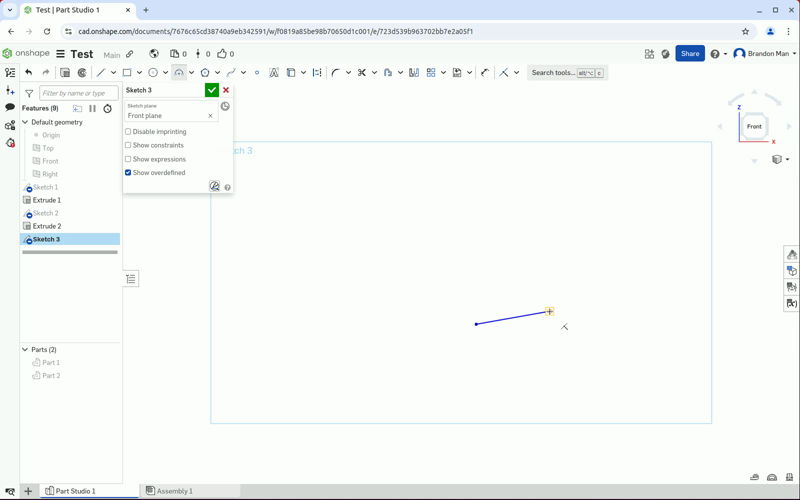
key_down(shift)
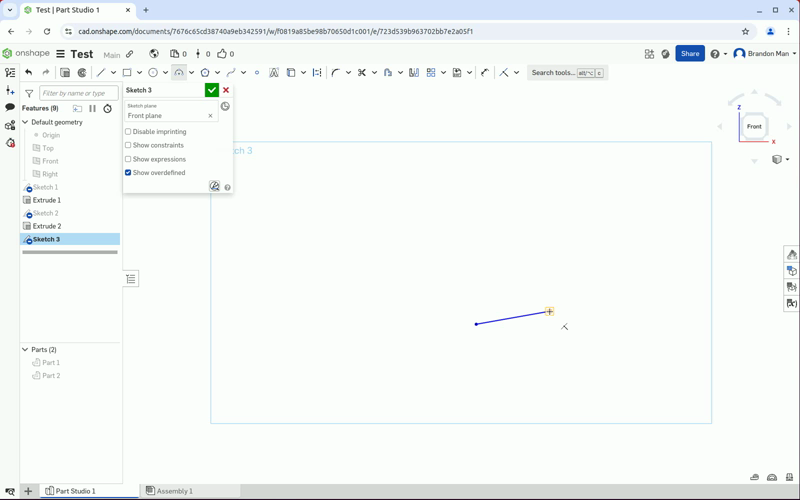
mouse_move(549, 252)
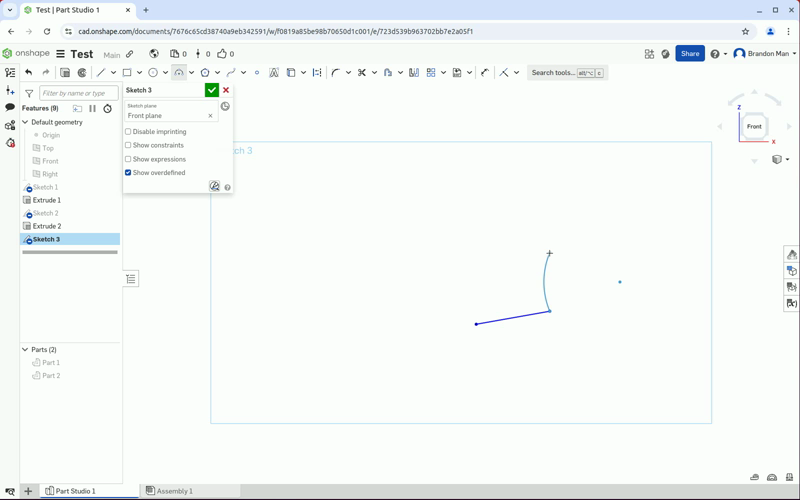
click(549, 252)
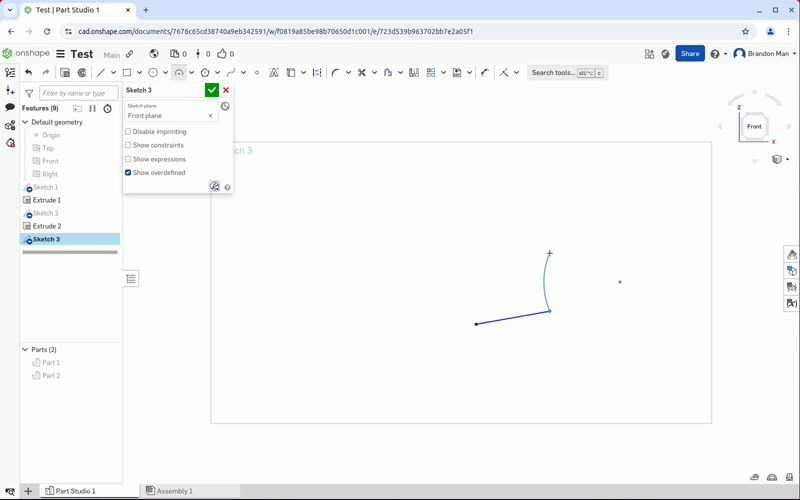
mouse_move(514, 282)
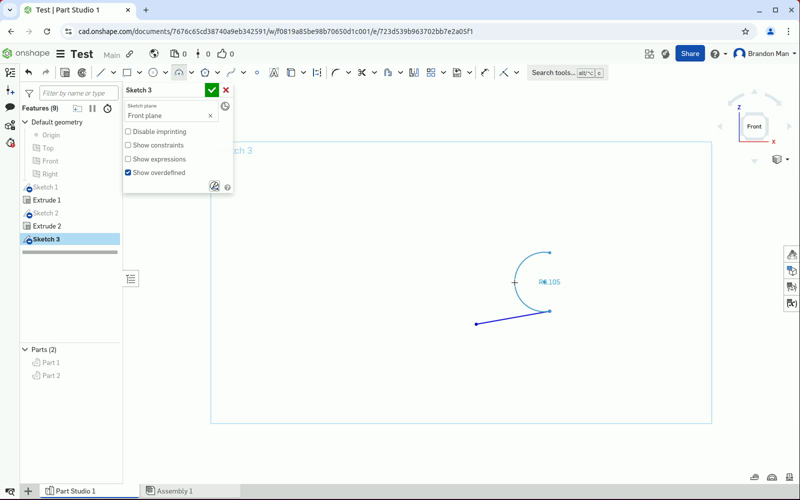
click(514, 282)
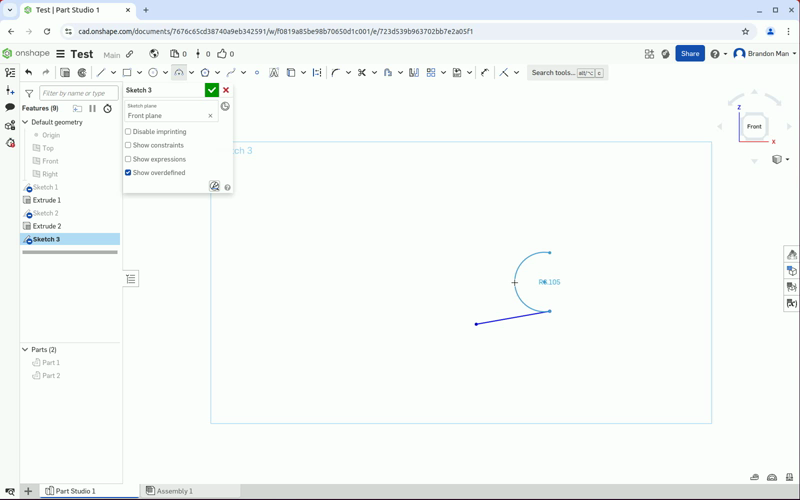
key_up(shift)
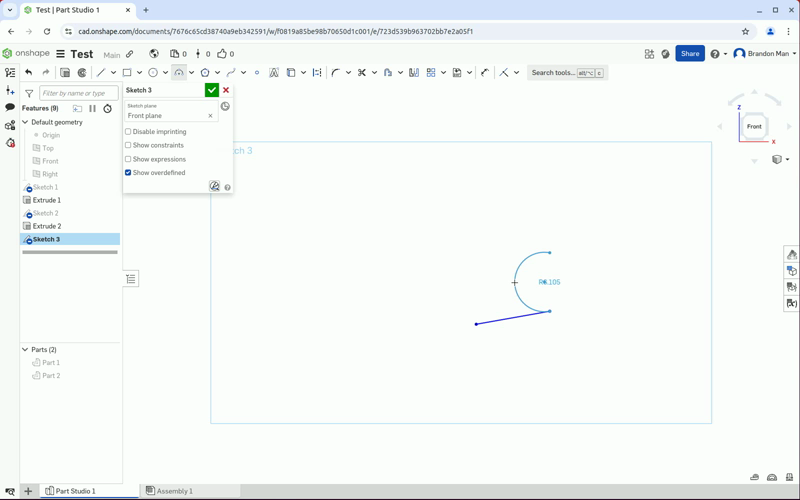
key(esc)
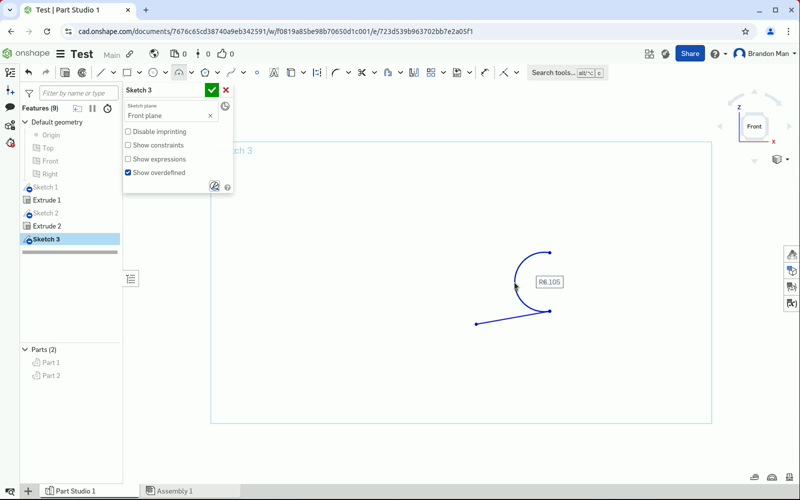
key(l)
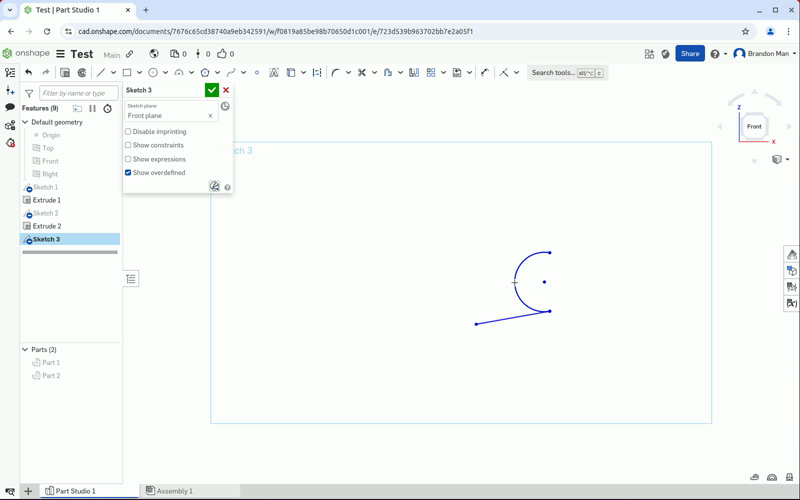
mouse_move(549, 252)
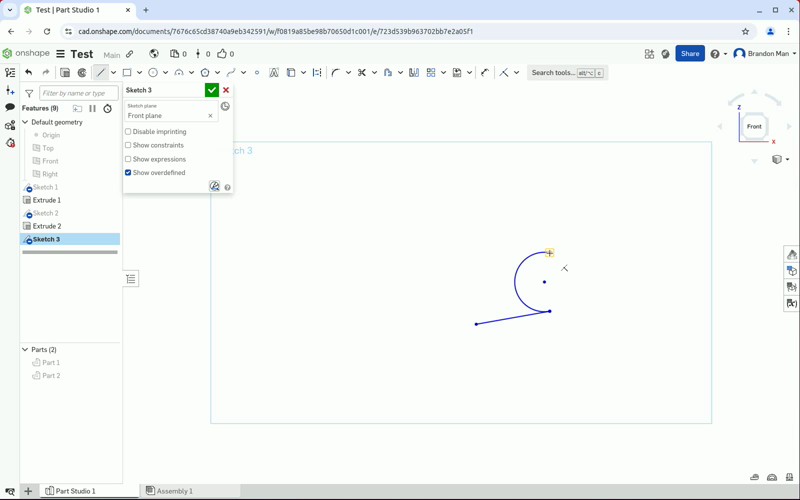
click(549, 252)
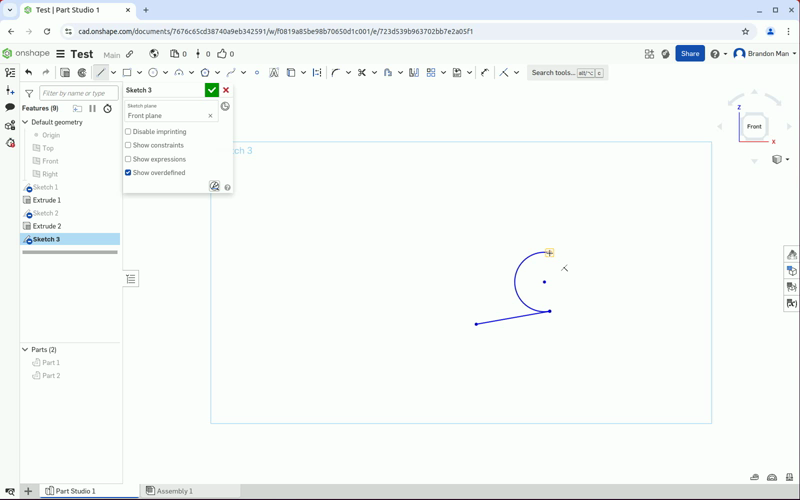
key_down(shift)
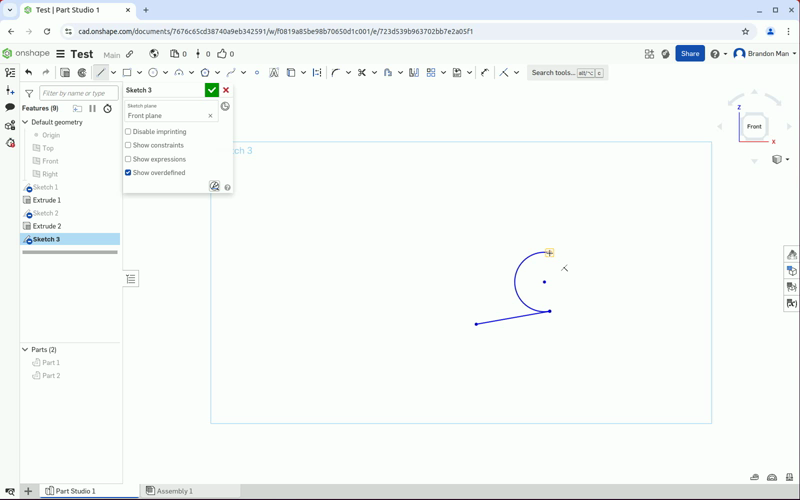
mouse_move(476, 240)
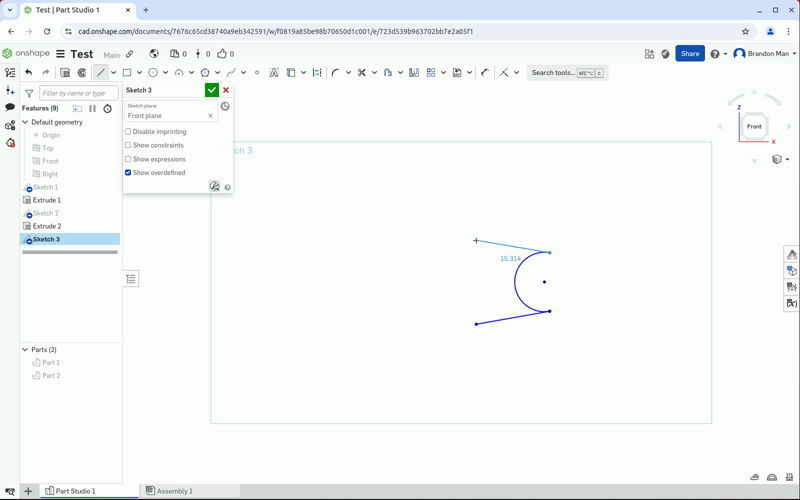
click(476, 240)
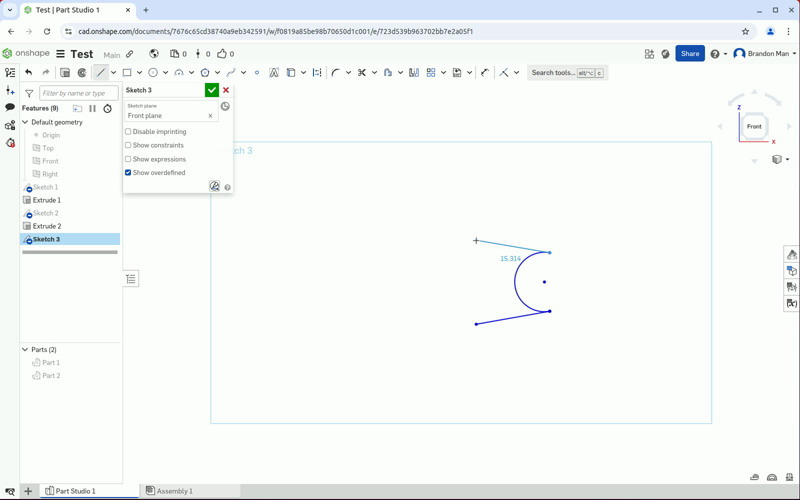
key_up(shift)
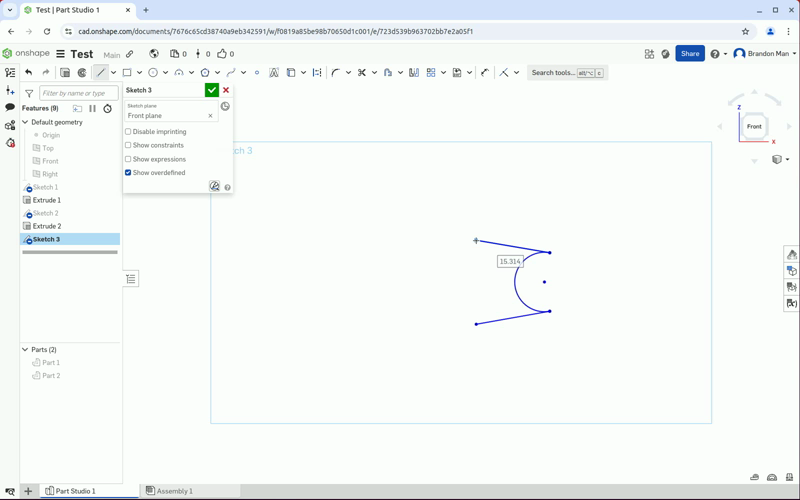
key(esc)
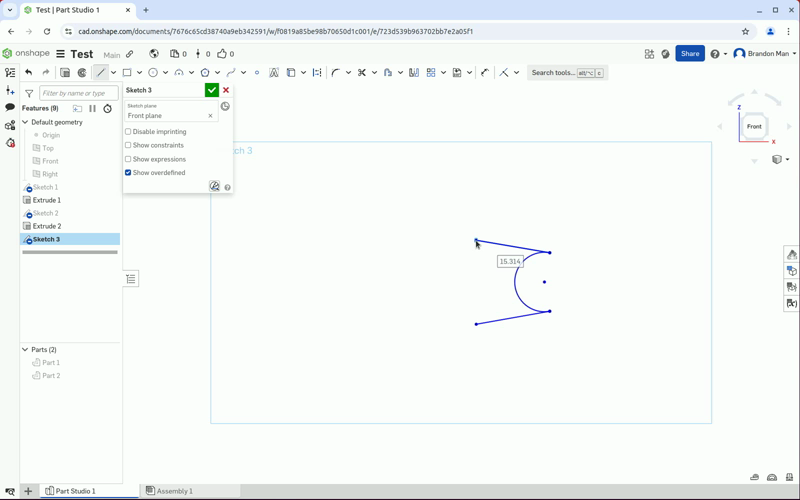
key(a)
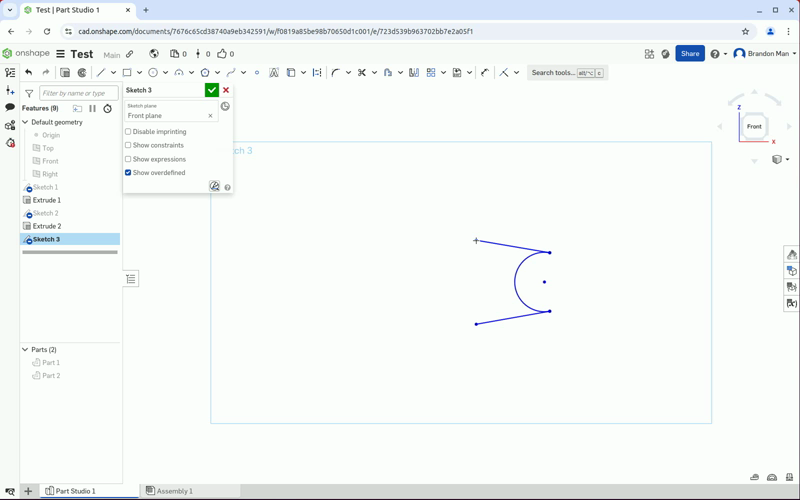
mouse_move(476, 240)
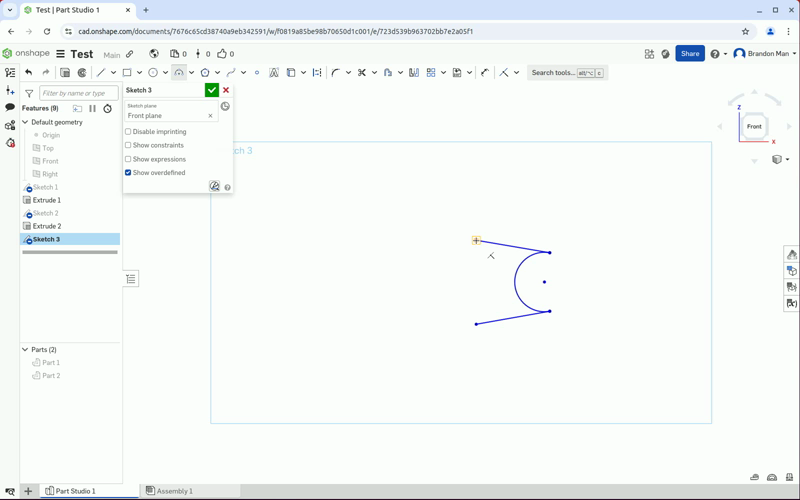
click(476, 240)
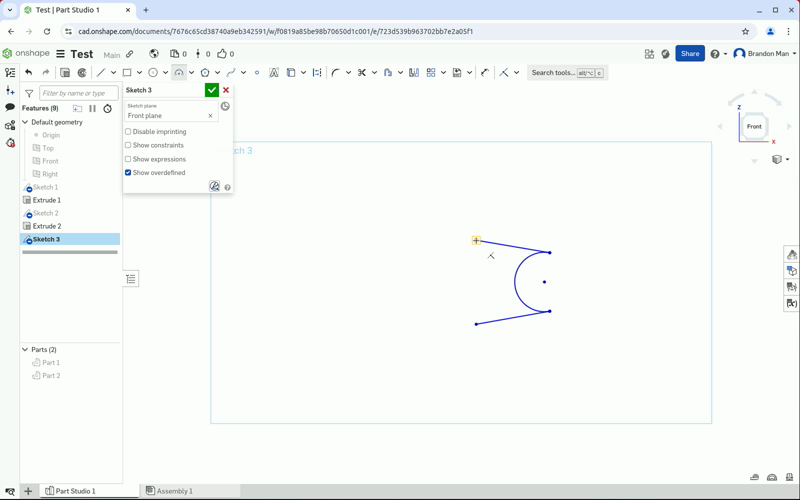
mouse_move(476, 324)
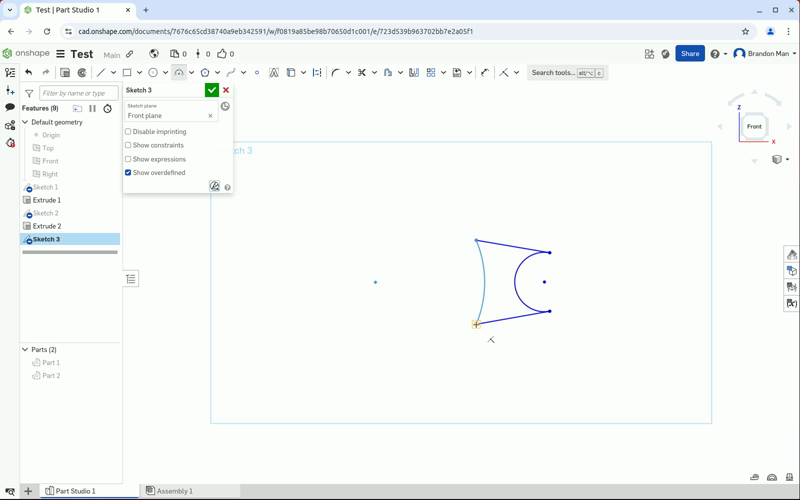
click(476, 324)
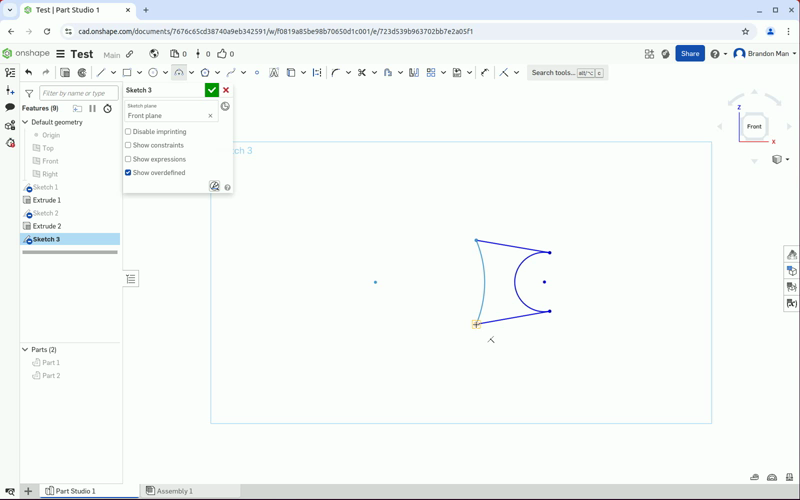
key_down(shift)
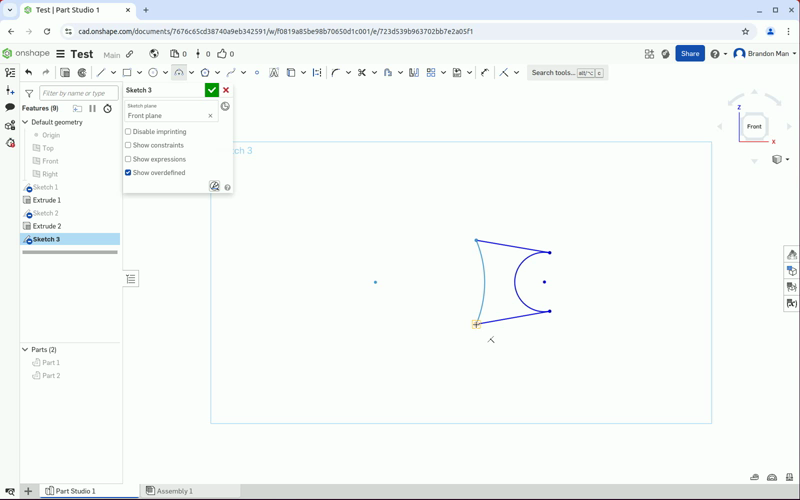
mouse_move(505, 282)
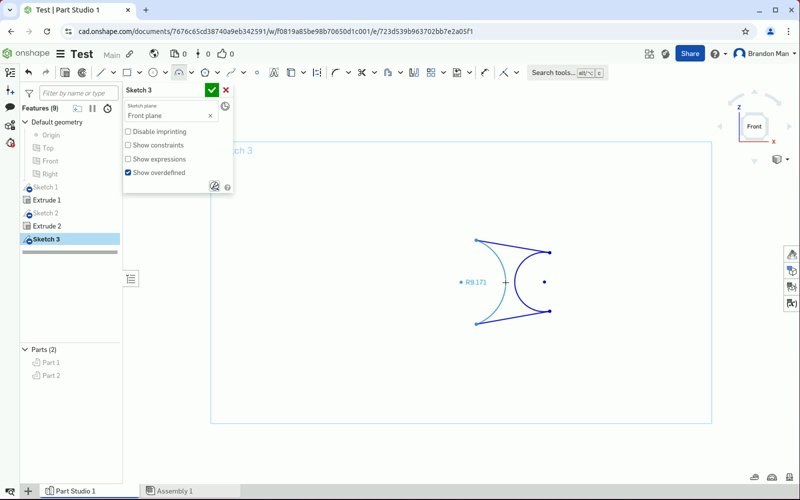
click(505, 282)
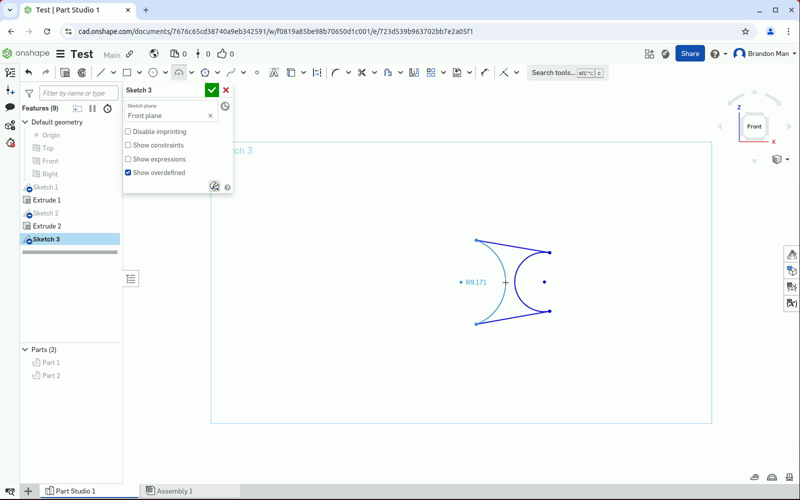
key_up(shift)
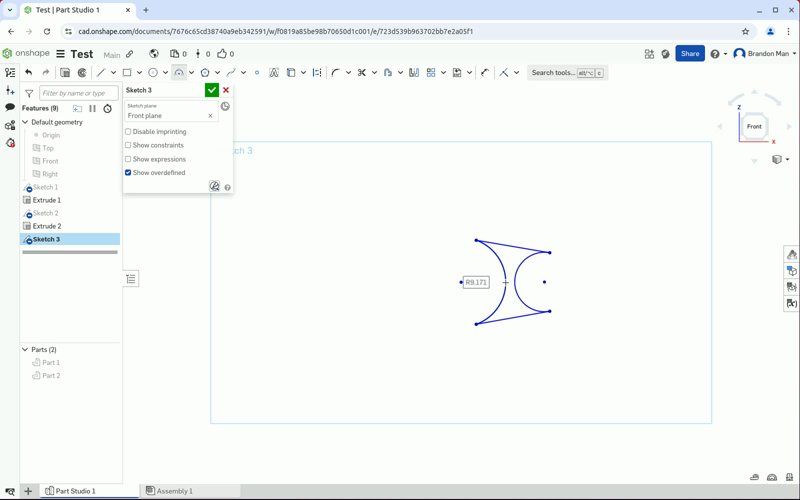
key(esc)
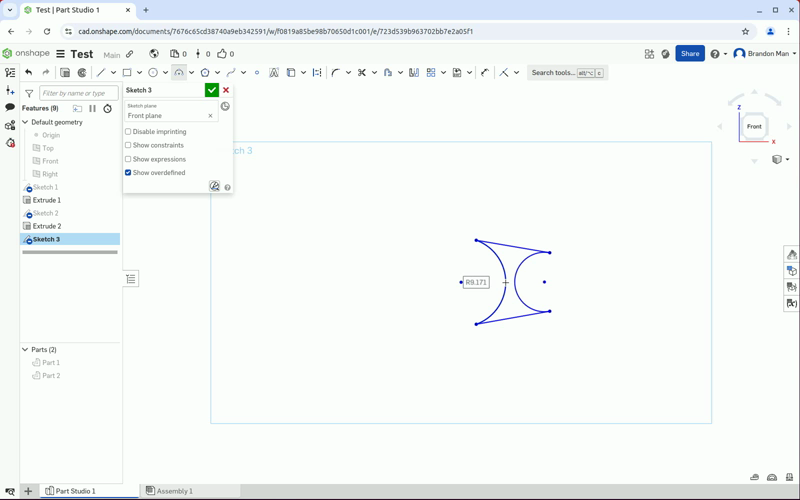
mouse_move(514, 298)
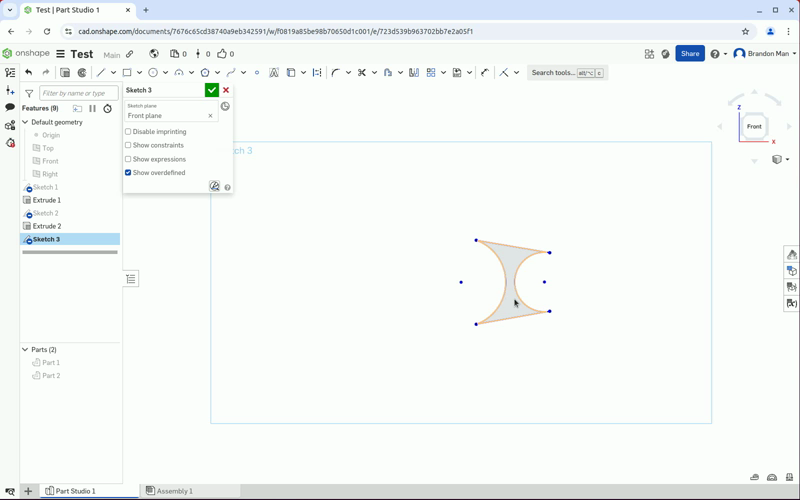
scroll(6)
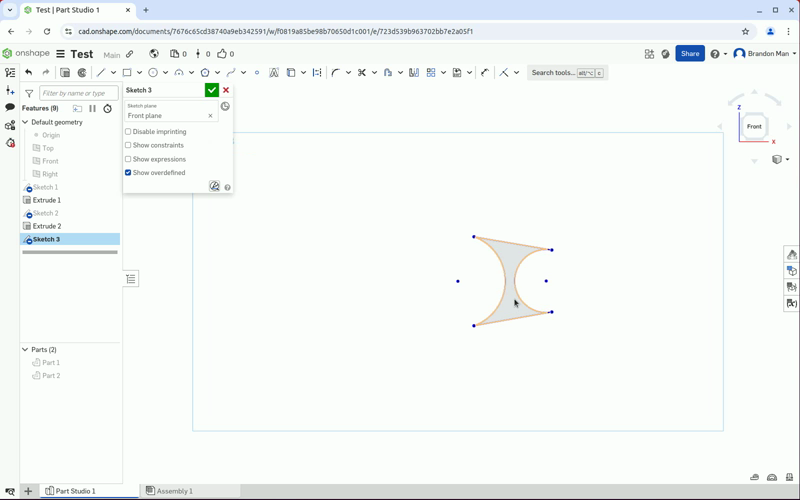
scroll(6)
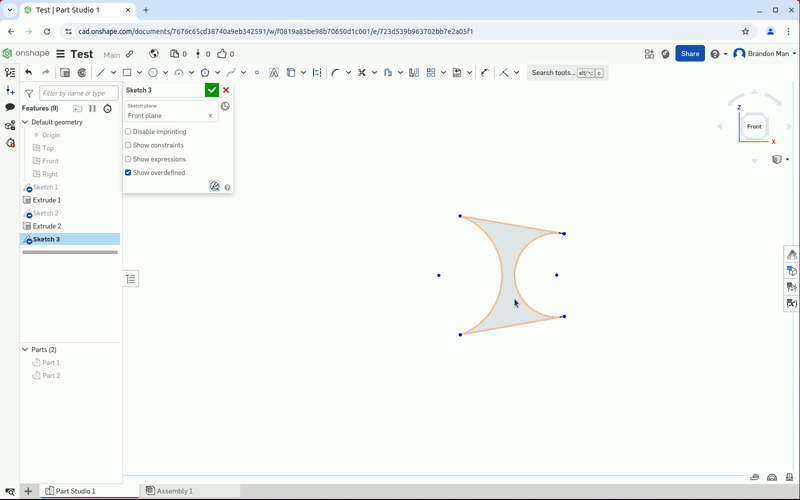
scroll(6)
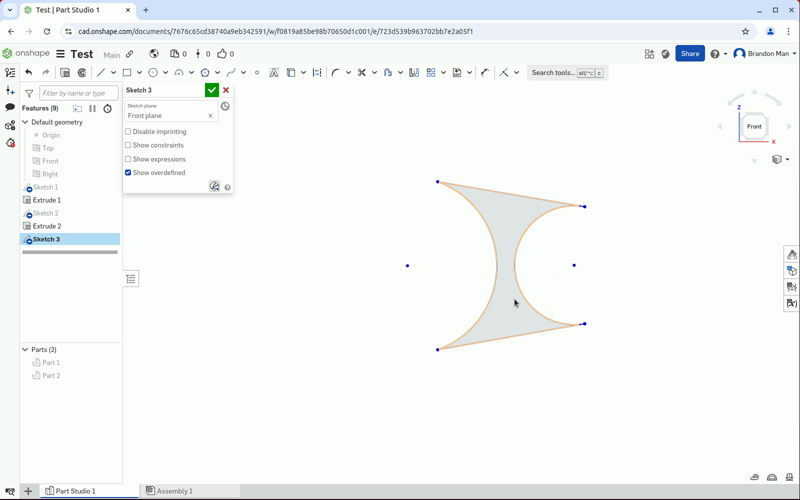
scroll(6)
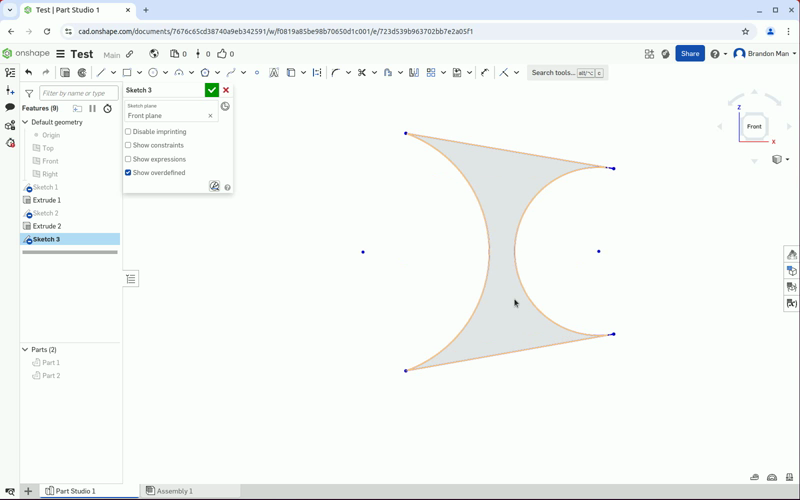
scroll(6)
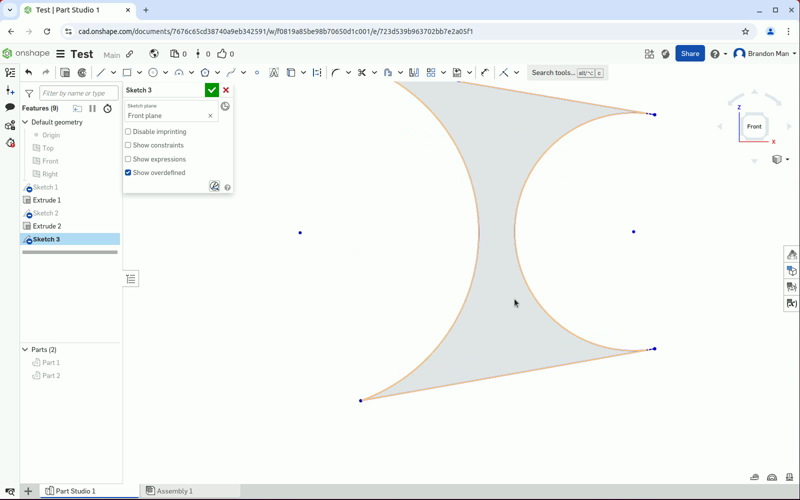
scroll(6)
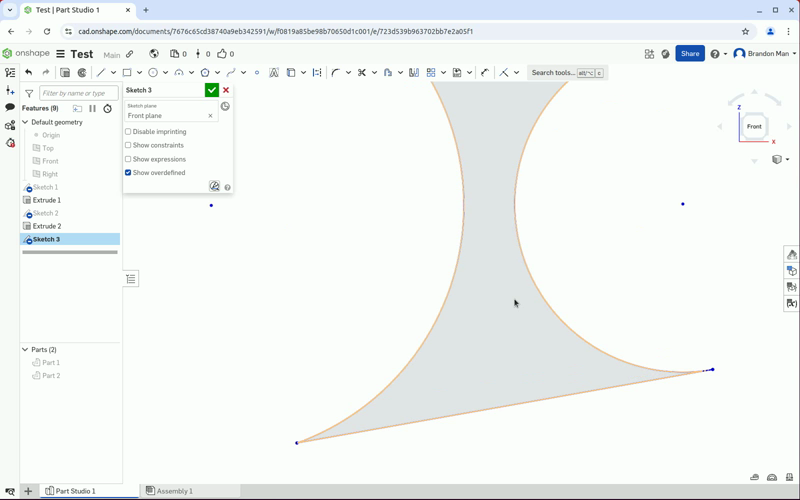
scroll(6)
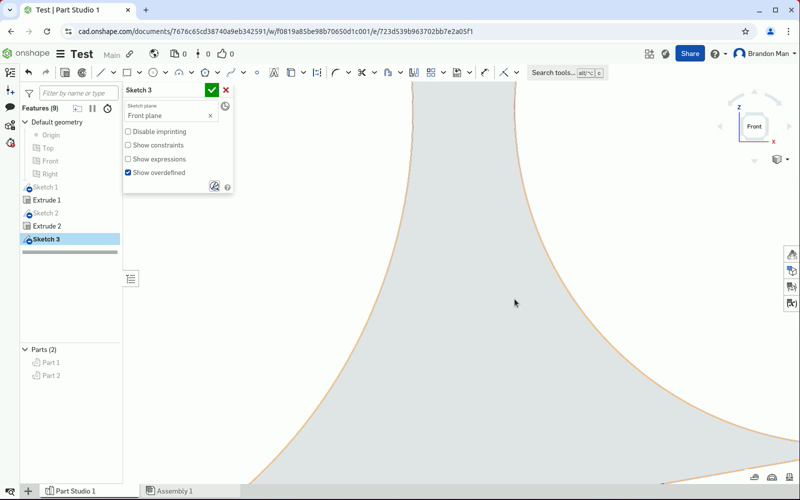
click(514, 298)
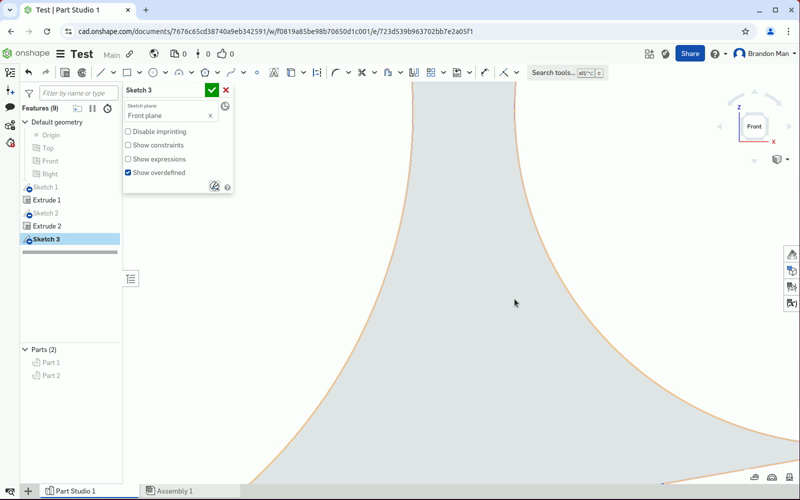
scroll(-6)
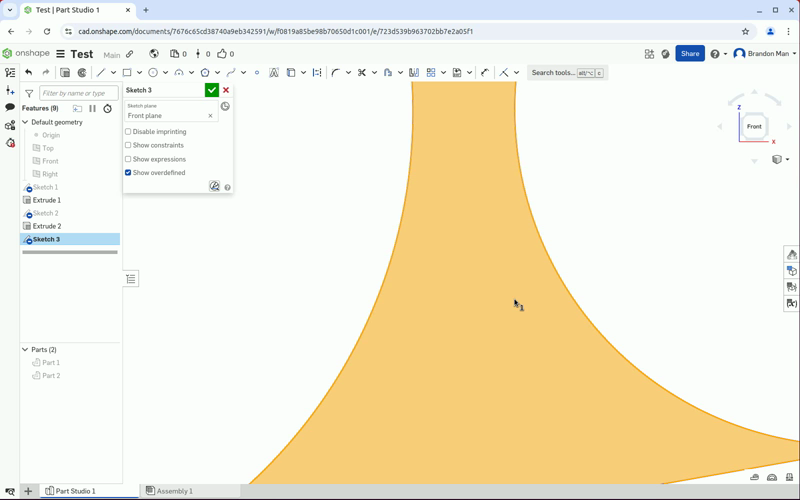
scroll(-6)
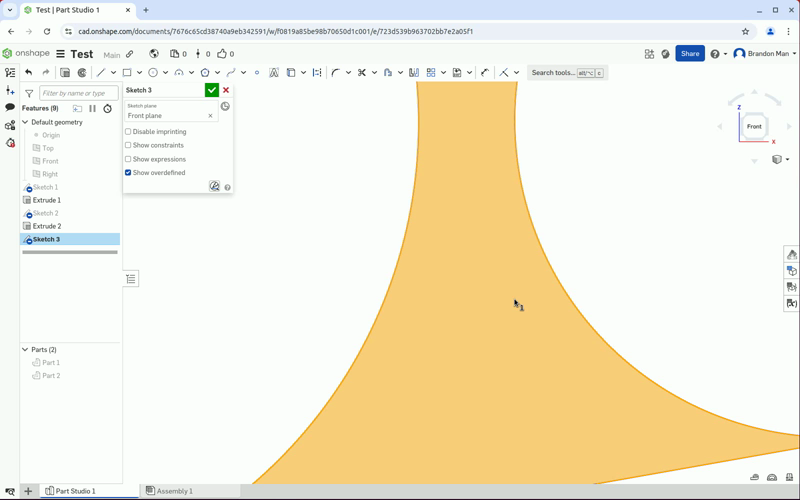
scroll(-6)
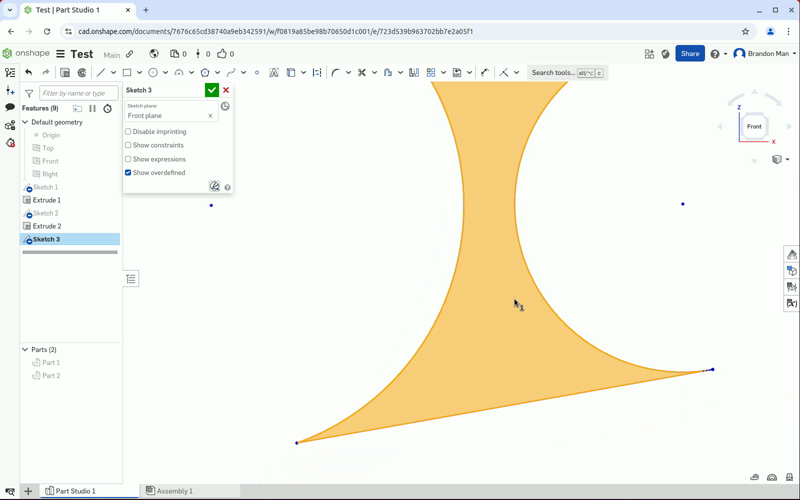
scroll(-6)
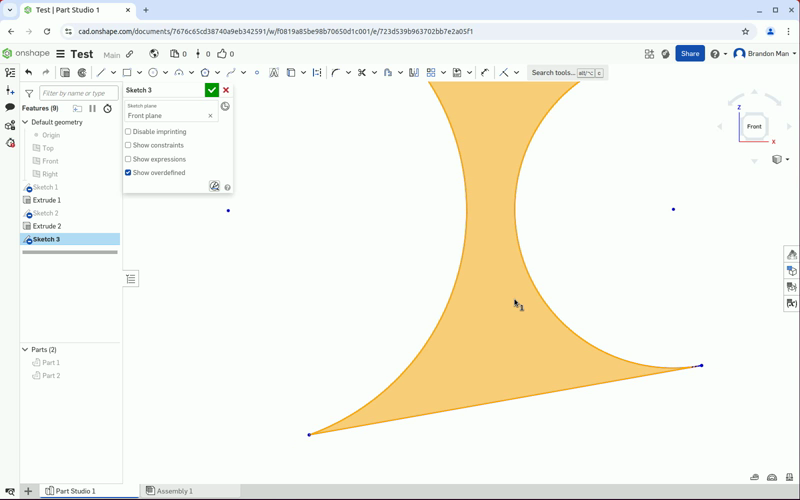
scroll(-6)
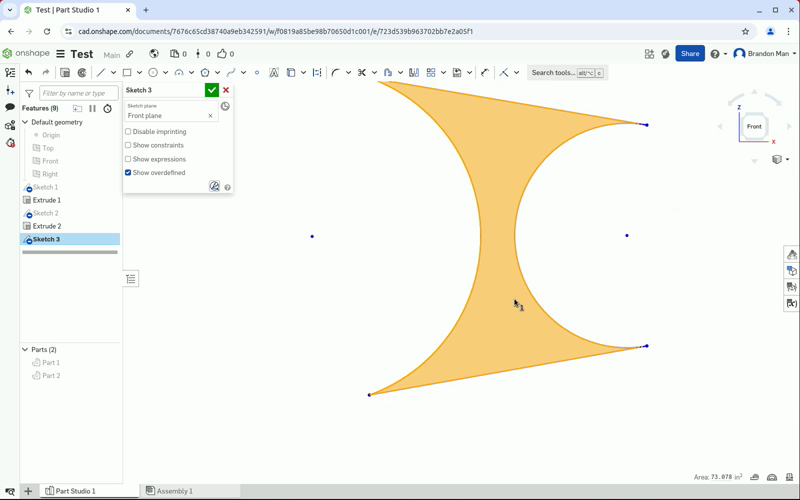
scroll(-6)
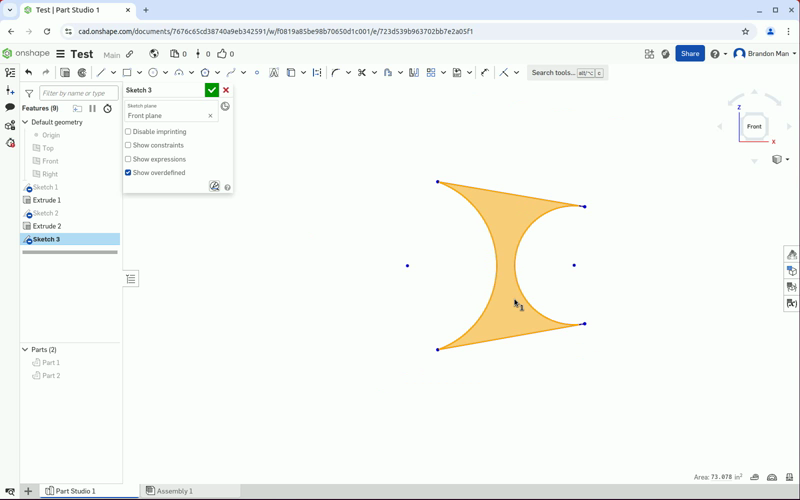
scroll(-6)
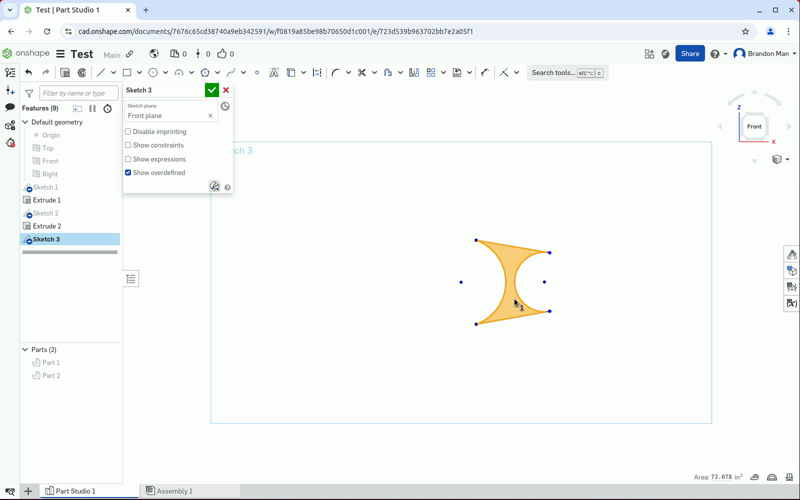
mouse_move(73, 352)
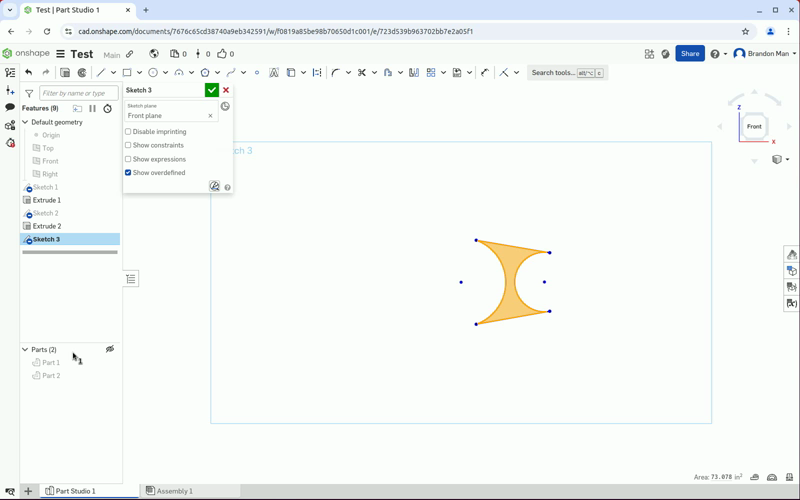
key(shift+y)
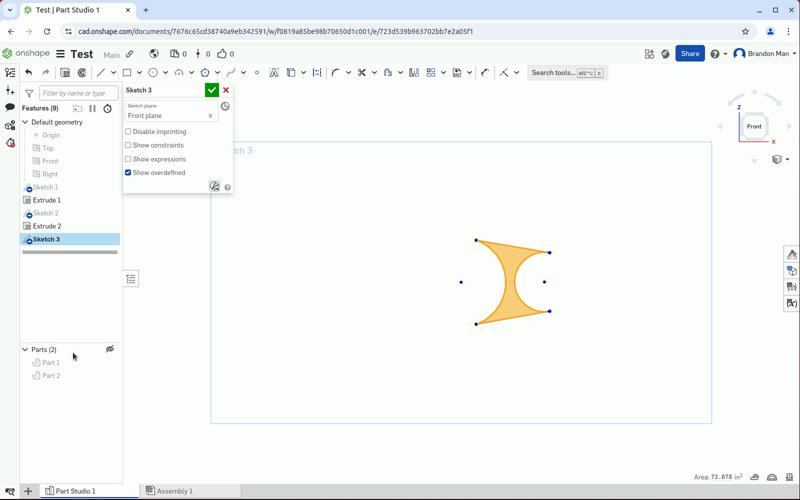
key(shift+e)
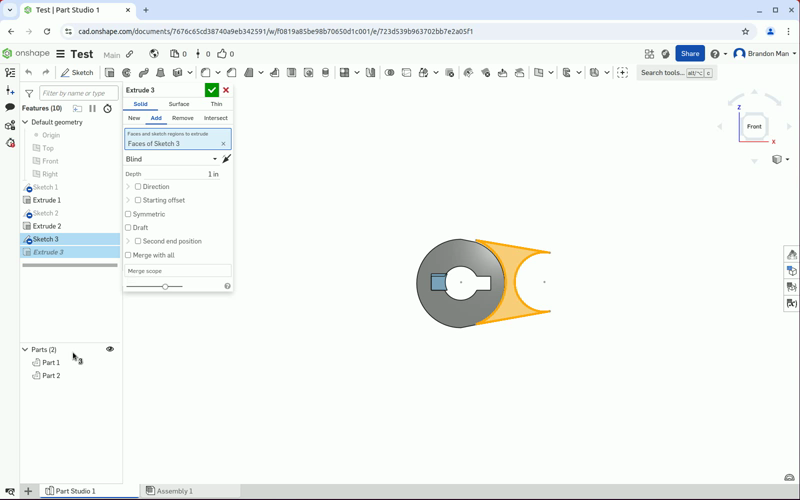
mouse_move(143, 106)
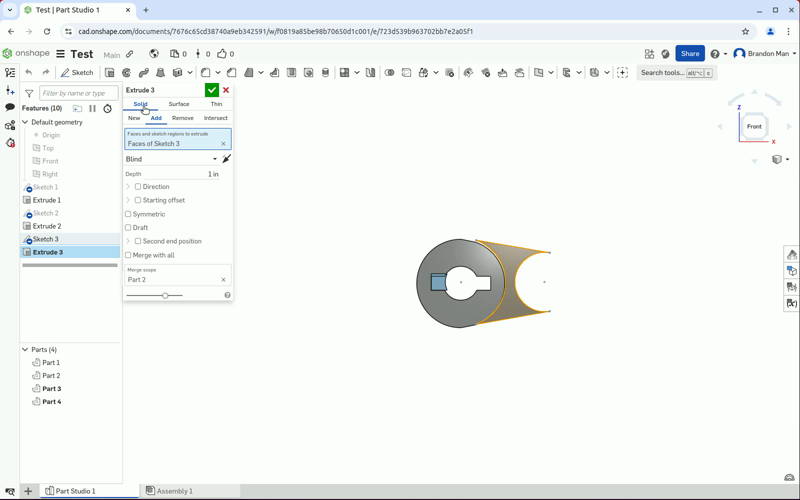
click(143, 106)
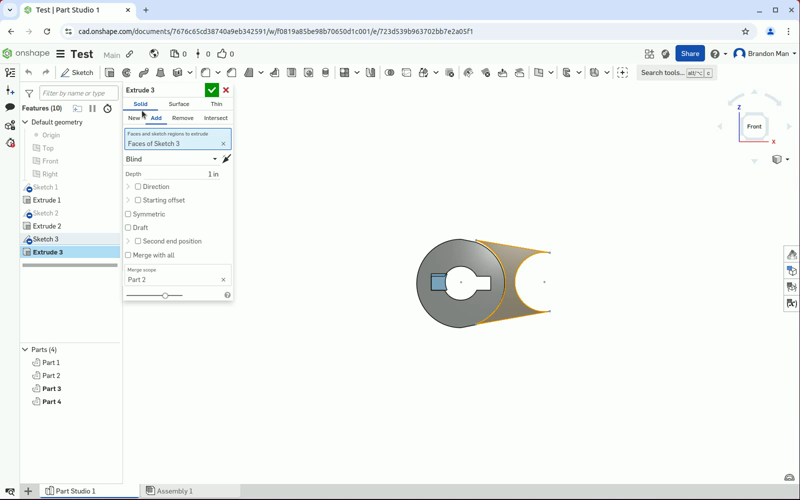
mouse_move(137, 120)
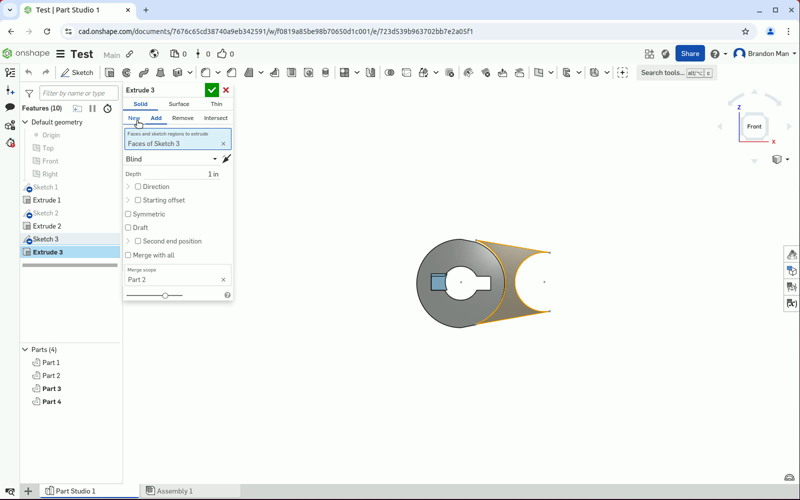
click(137, 120)
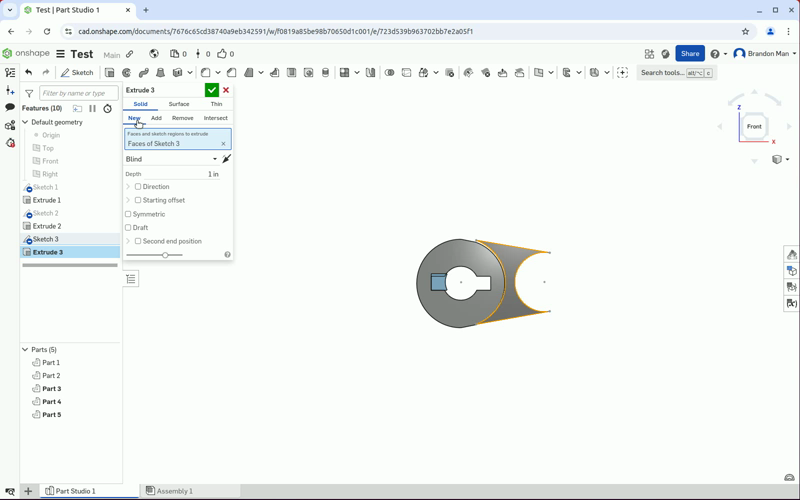
key(tab, 4)
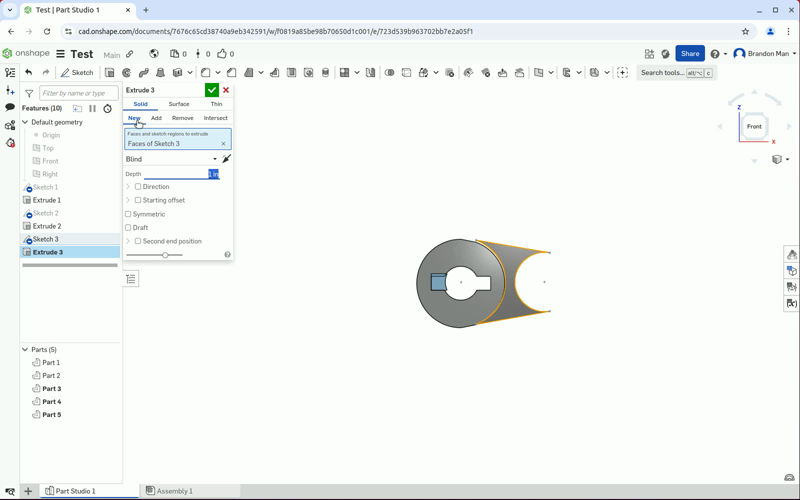
text(7.943)
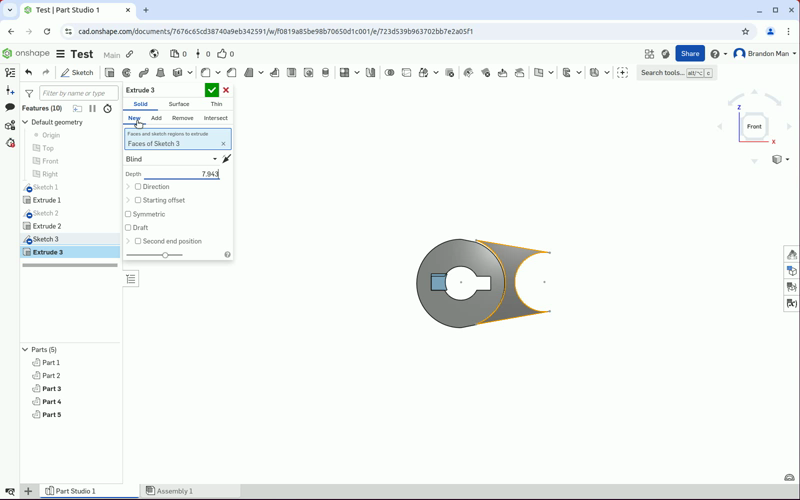
key(enter)
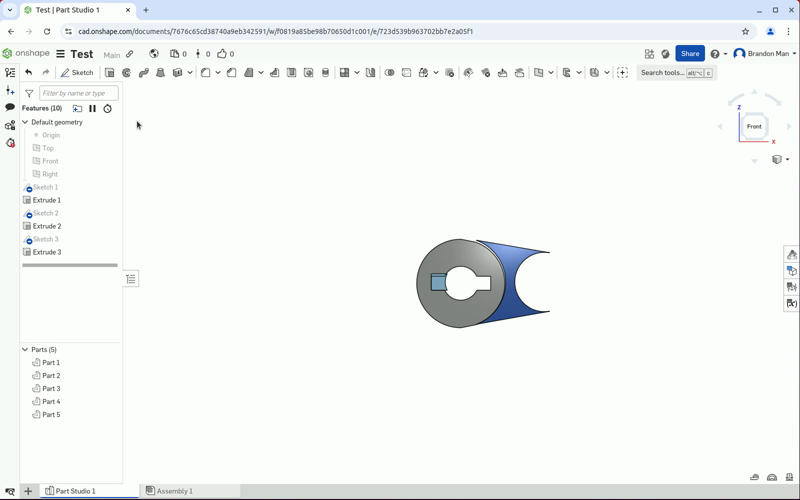
key(shift+h)
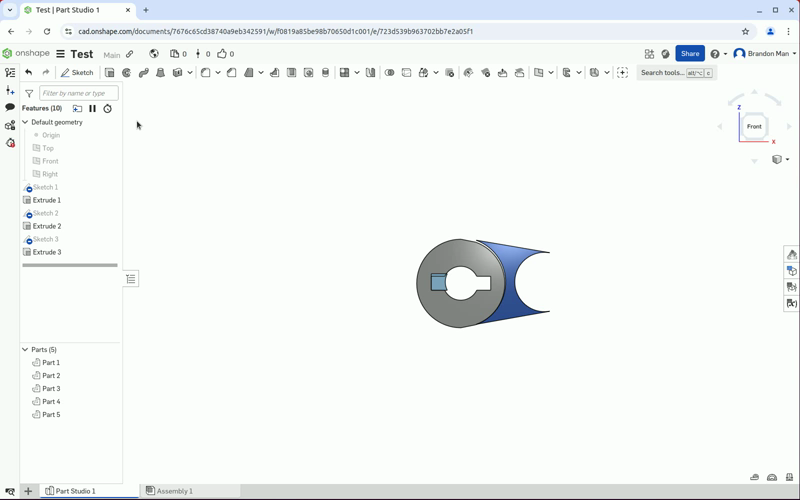
key(shift+h)
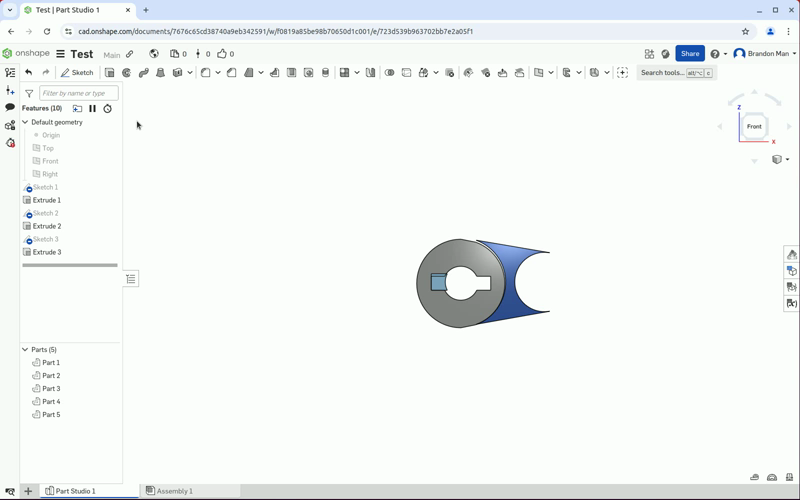
mouse_move(73, 189)
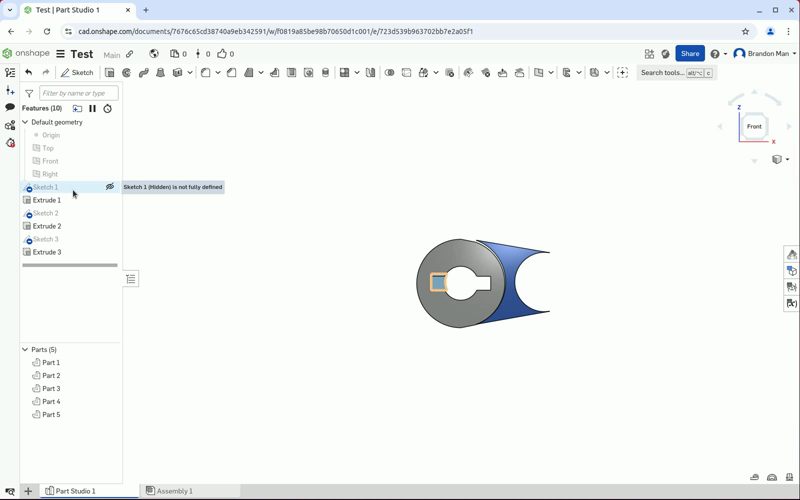
click(73, 189)
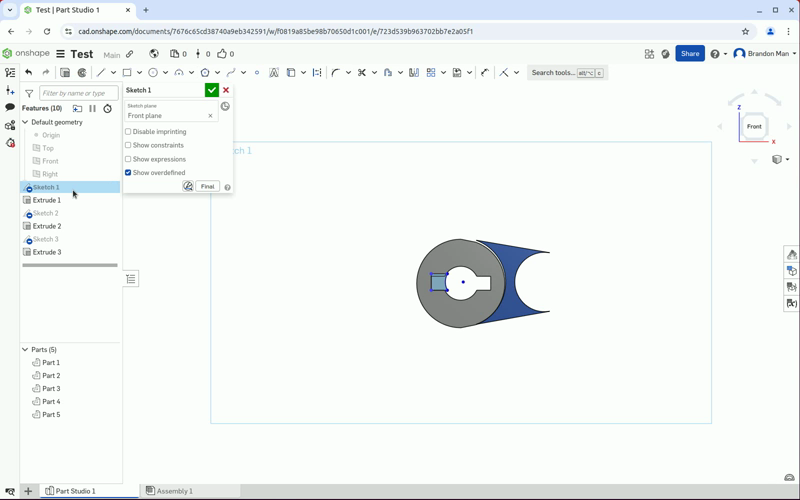
mouse_move(229, 92)
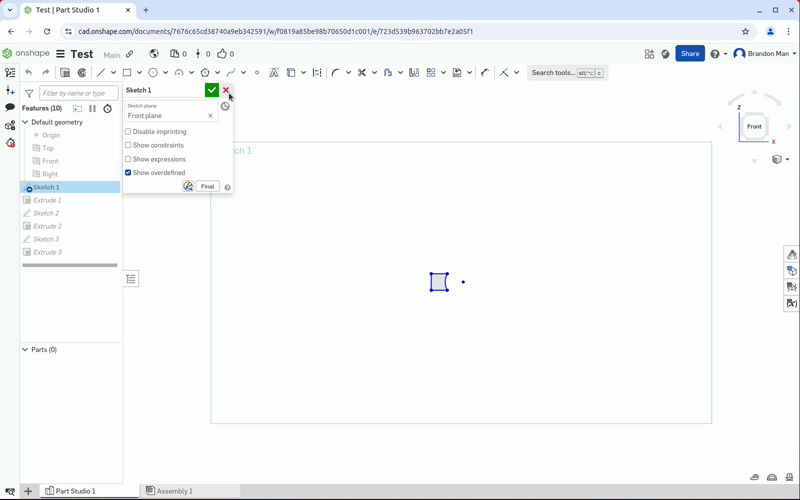
click(229, 92)
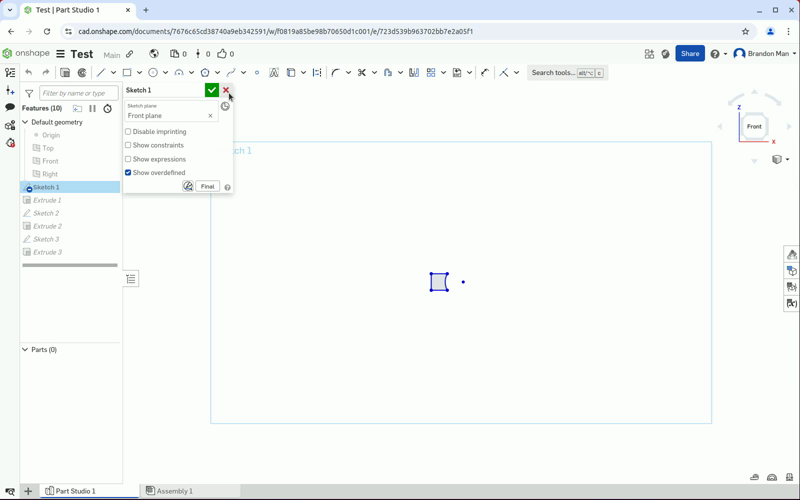
key(shift+s)
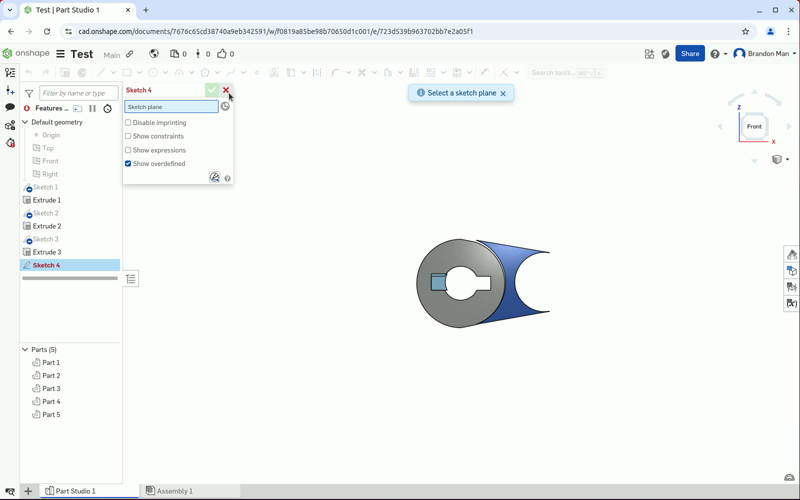
mouse_move(73, 163)
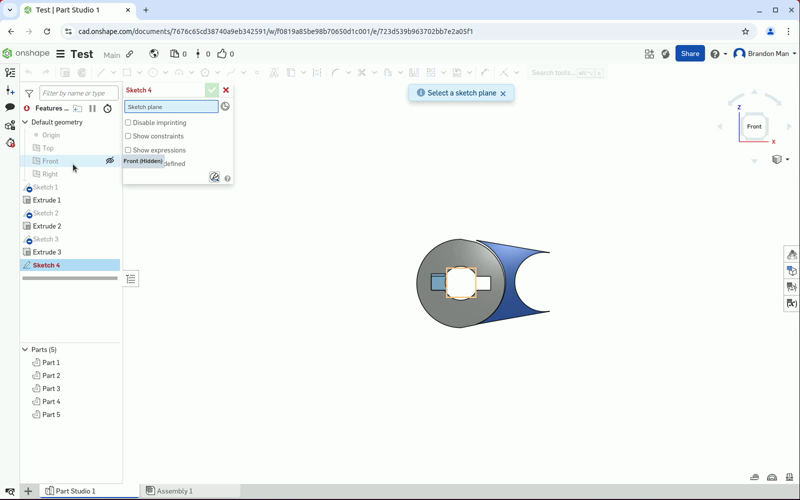
click(73, 163)
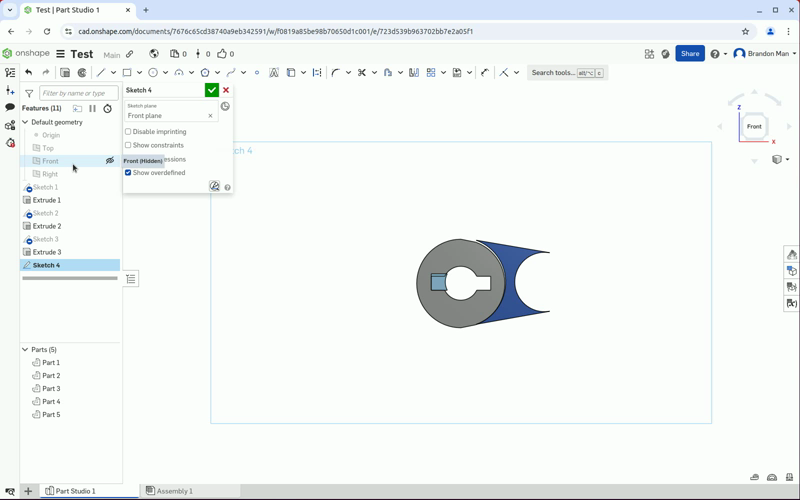
mouse_move(73, 352)
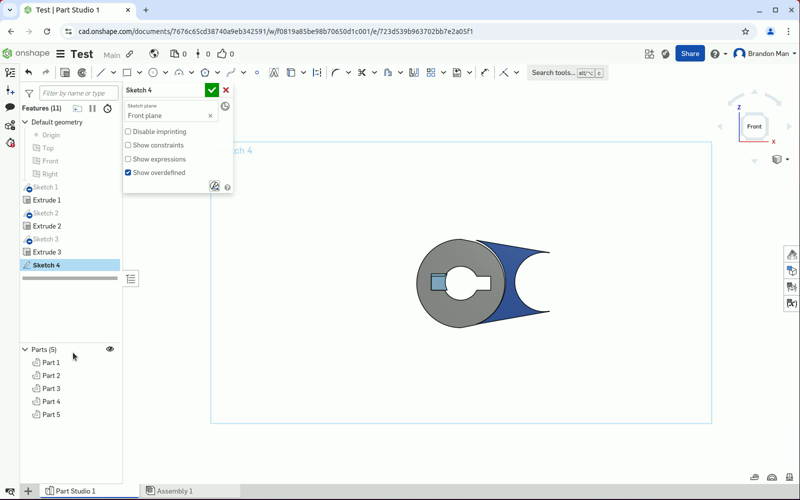
key(y)
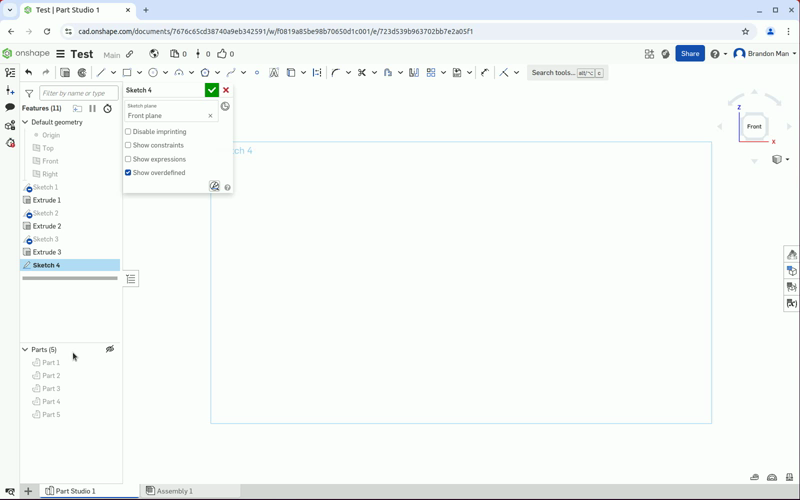
key(c)
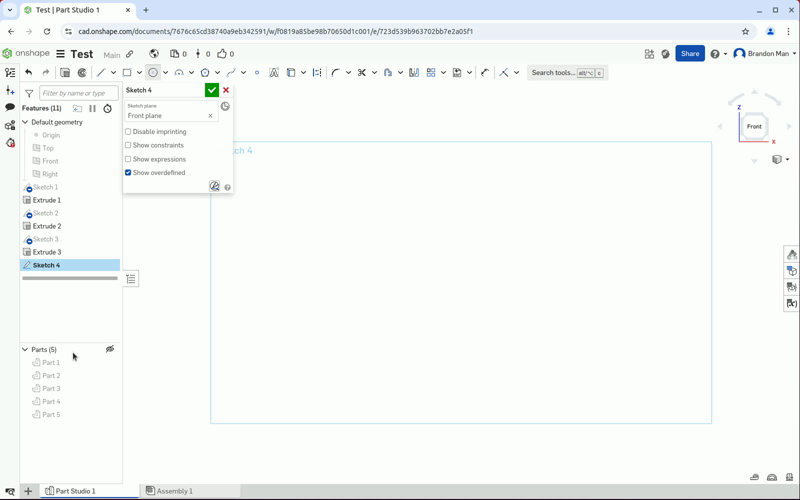
key_down(shift)
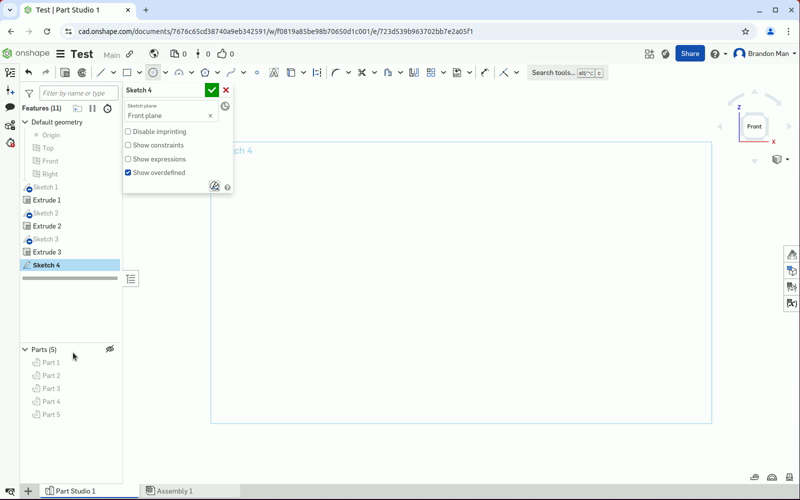
mouse_move(544, 282)
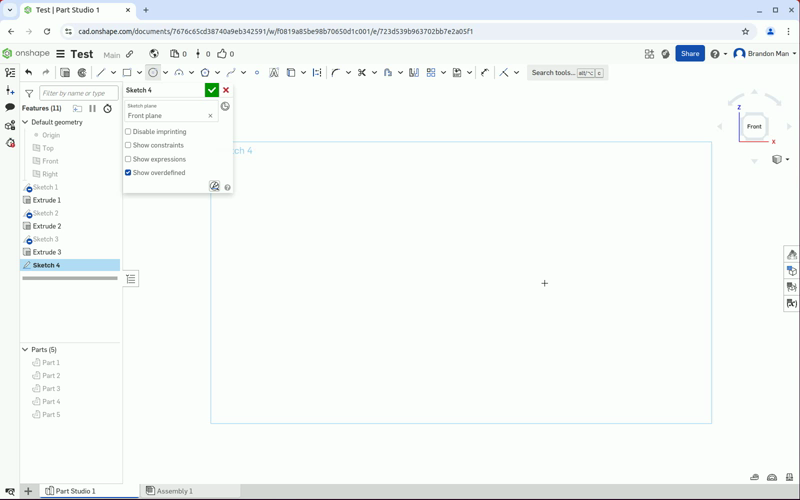
click(544, 282)
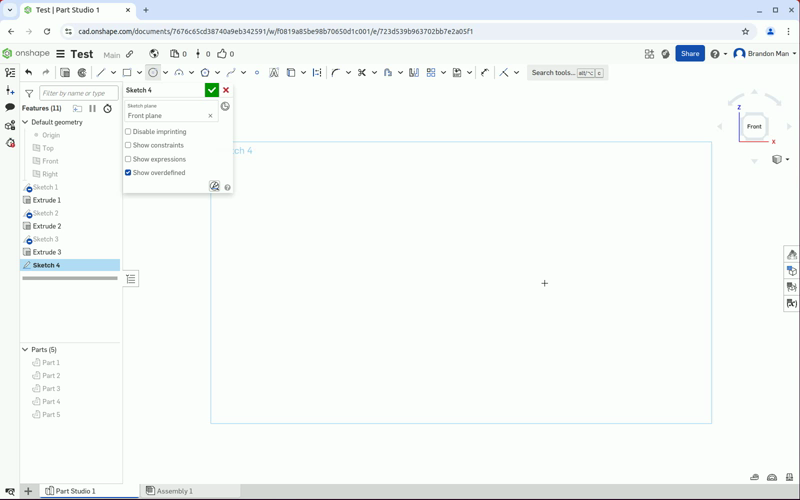
key_up(shift)
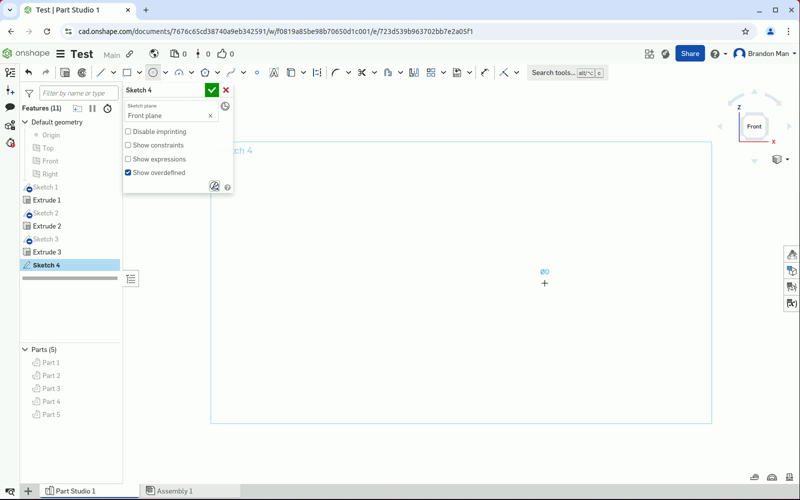
mouse_move(573, 282)
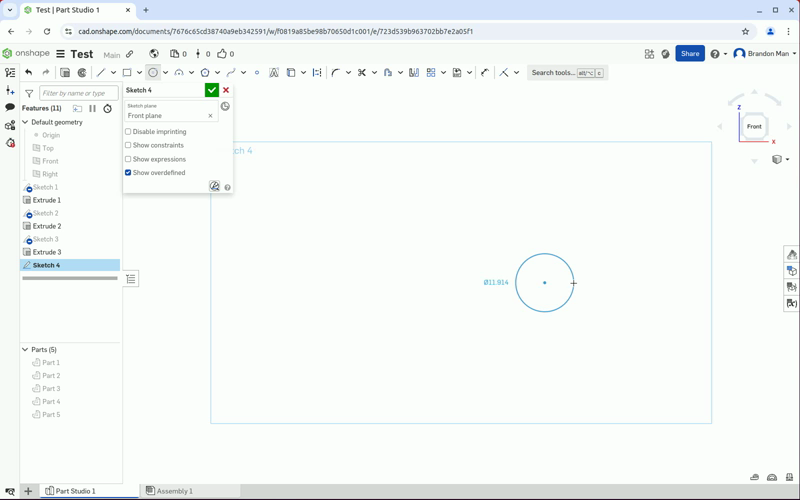
click(573, 282)
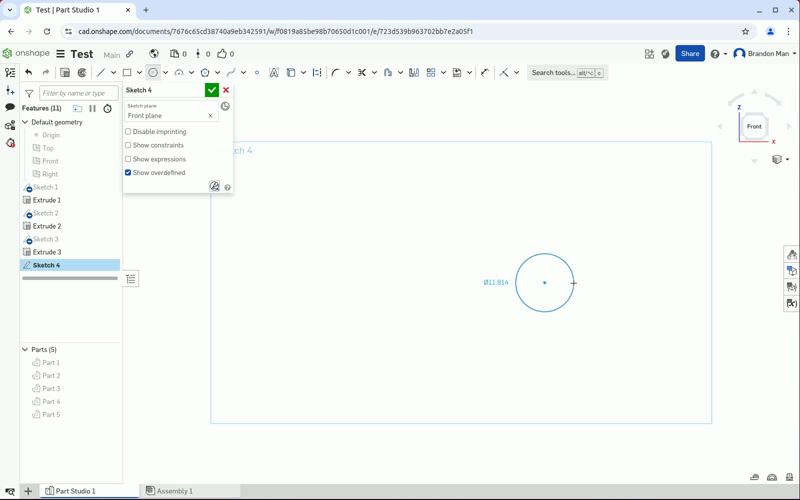
key(esc)
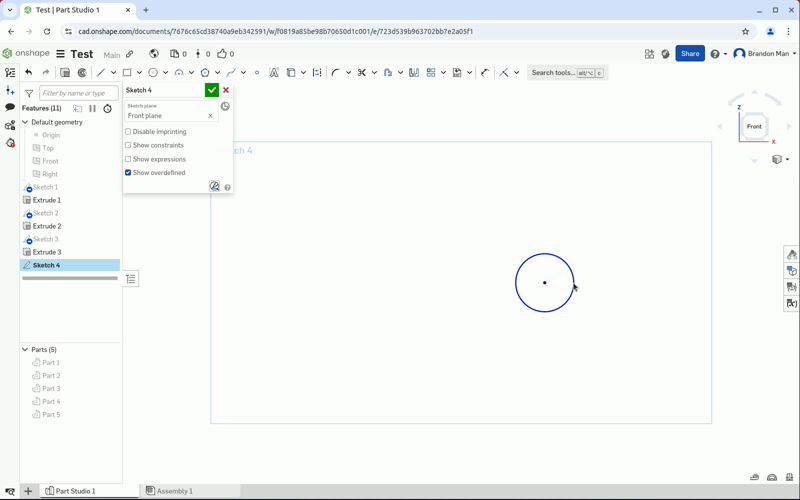
key(c)
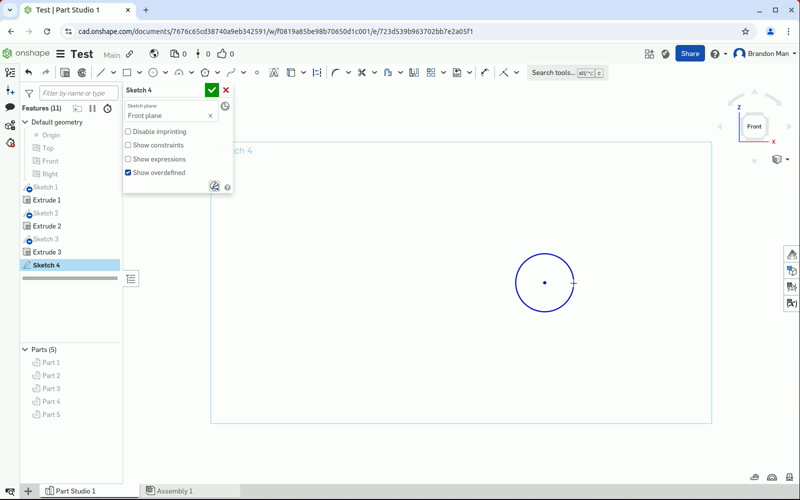
key_down(shift)
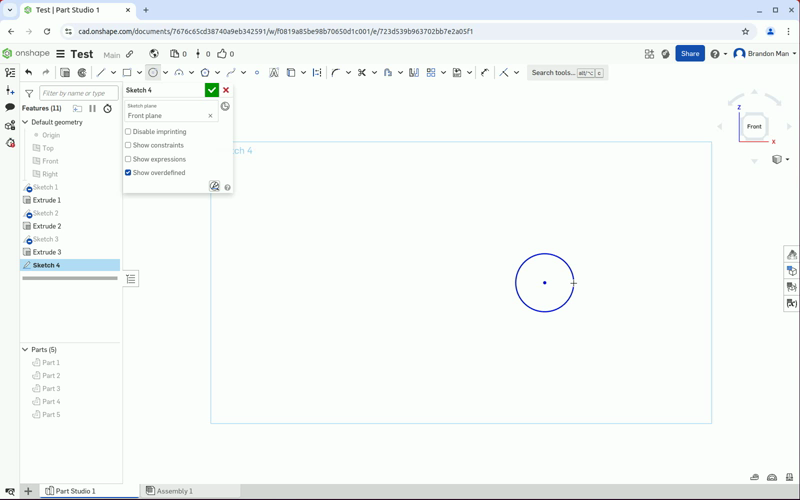
mouse_move(544, 282)
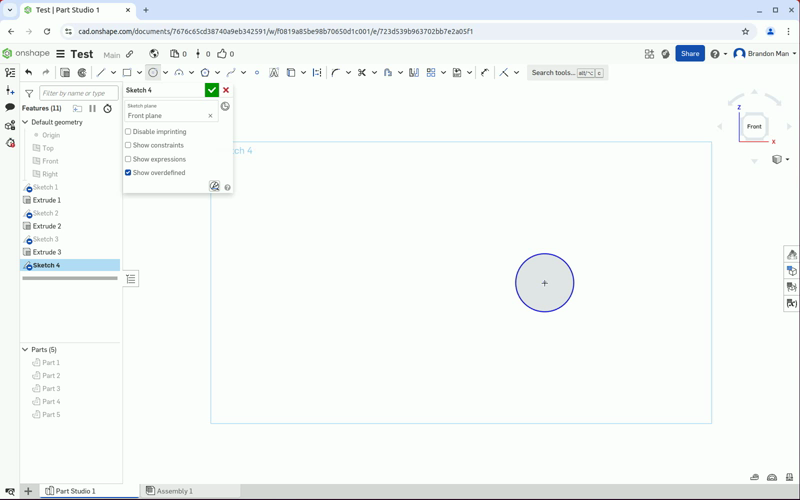
click(544, 282)
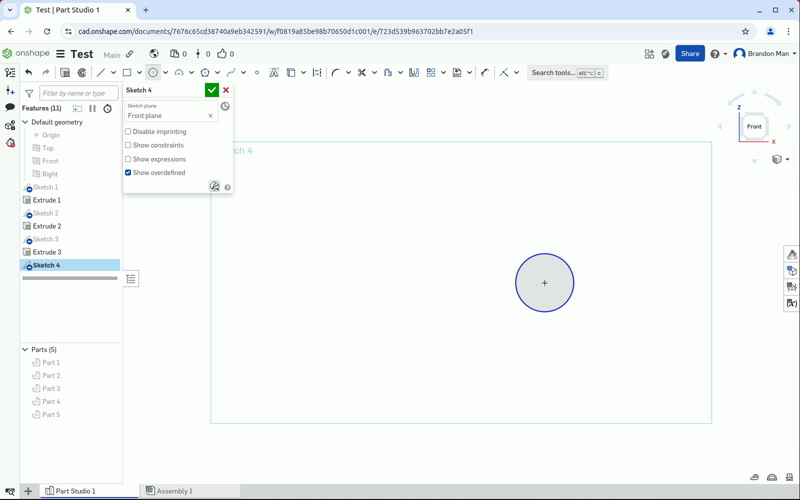
key_up(shift)
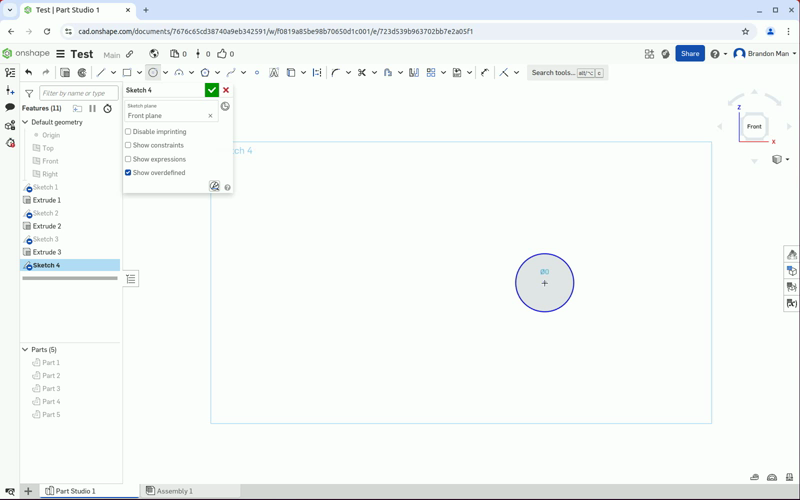
mouse_move(561, 282)
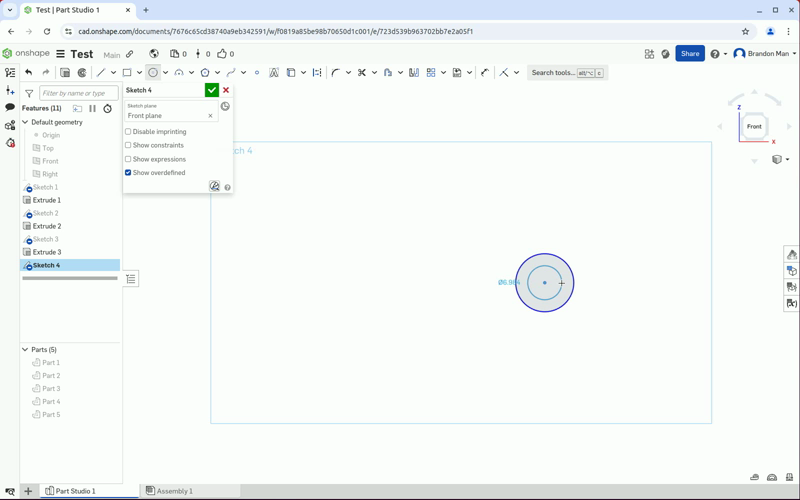
click(561, 282)
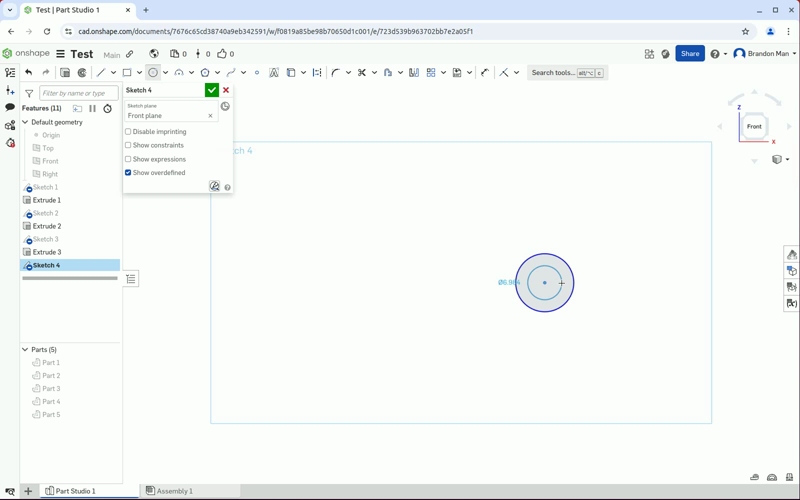
key(esc)
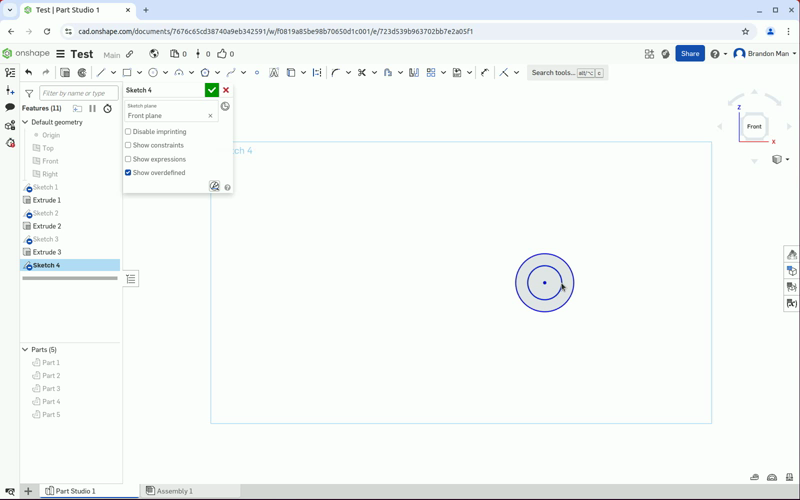
mouse_move(568, 285)
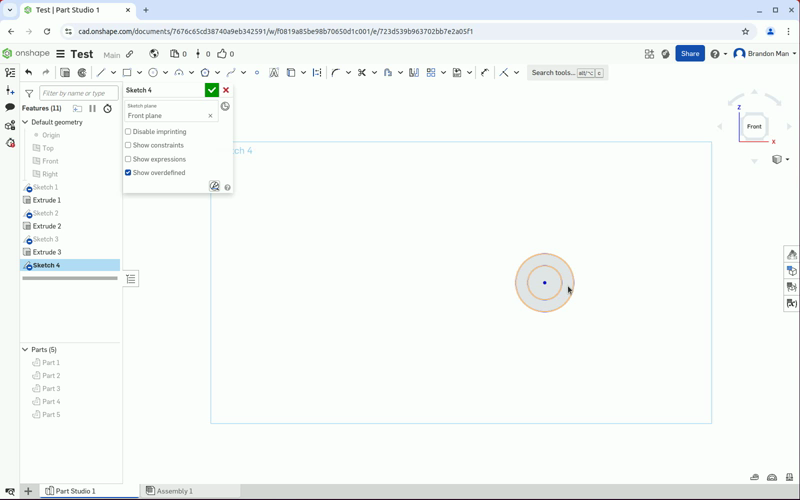
scroll(6)
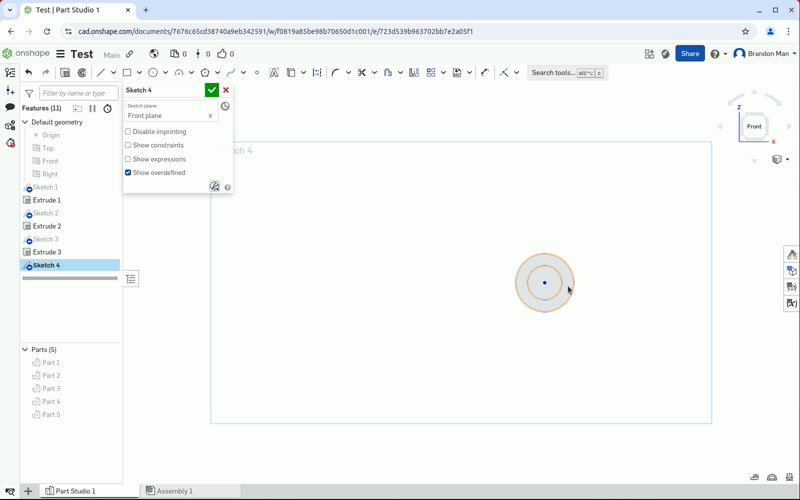
scroll(6)
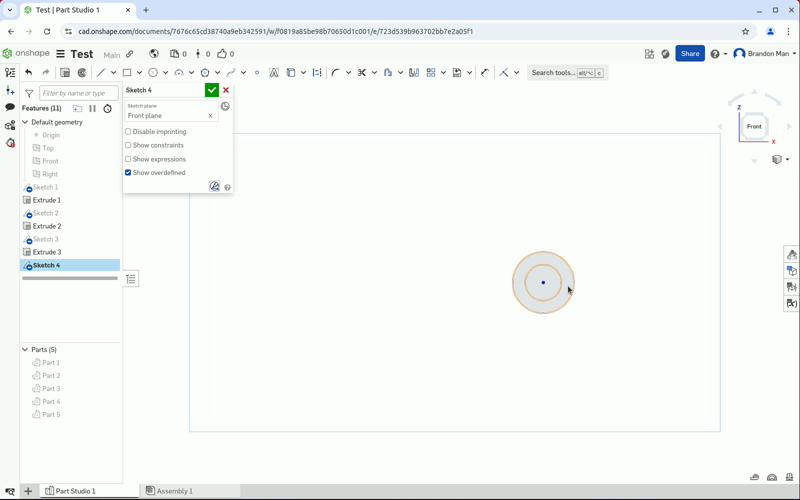
scroll(6)
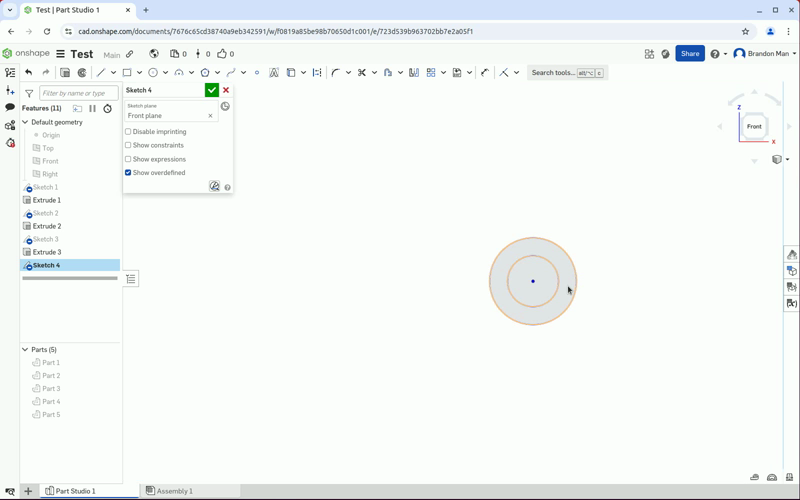
scroll(6)
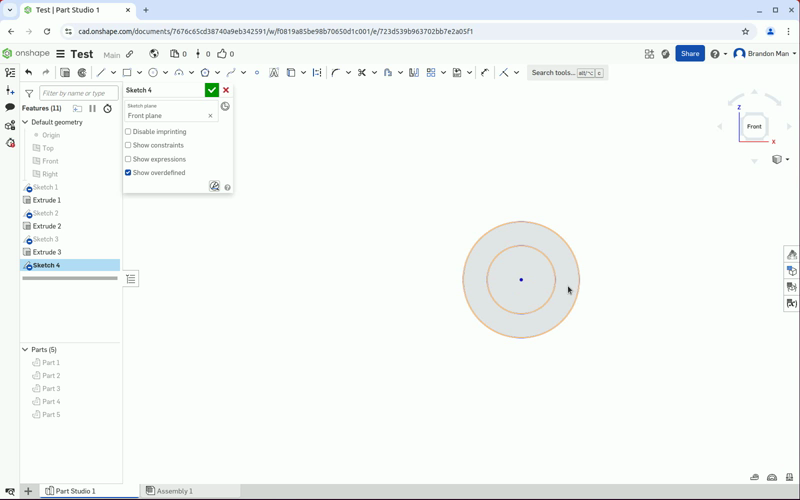
scroll(6)
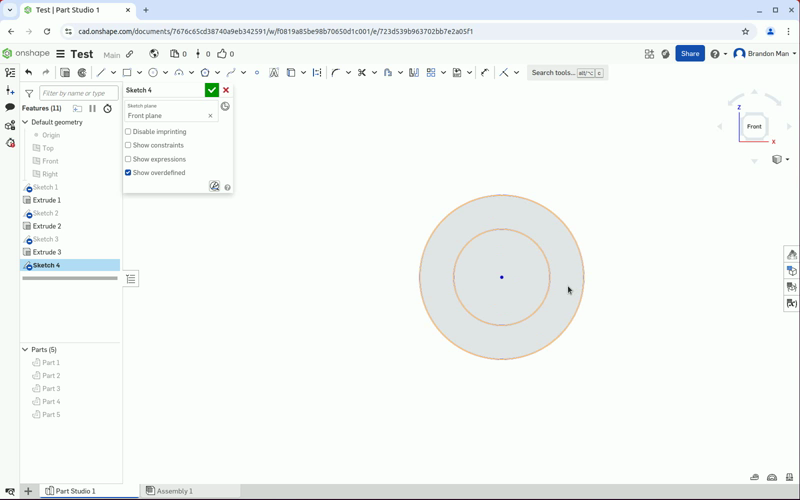
scroll(6)
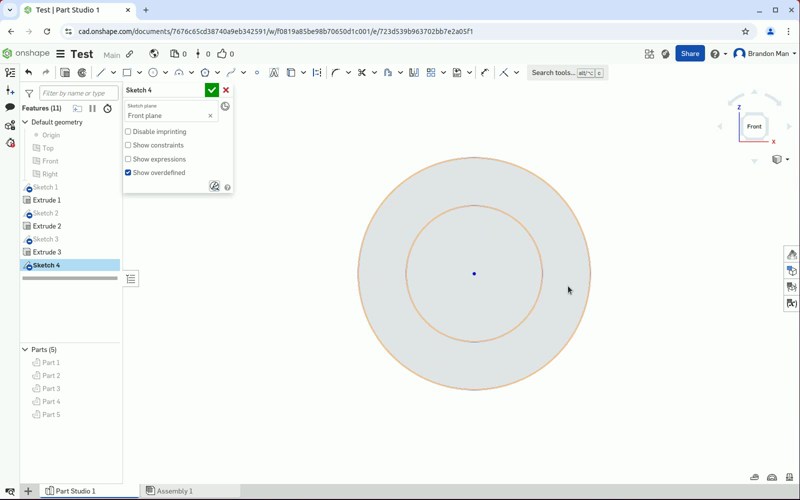
scroll(6)
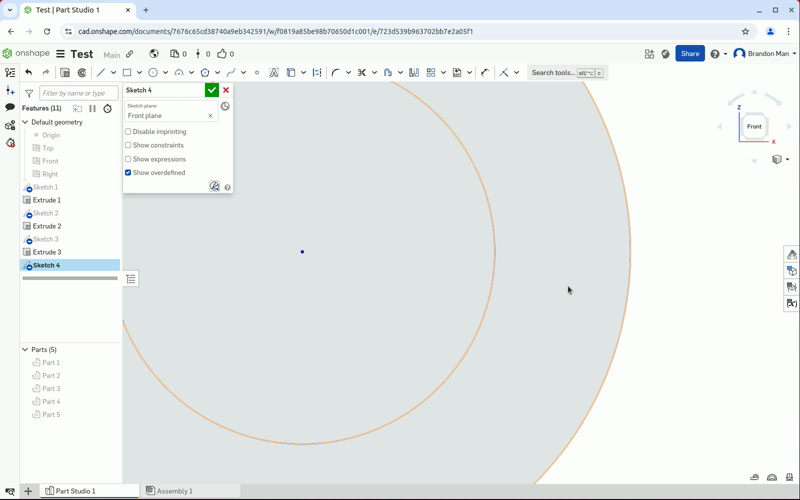
click(568, 285)
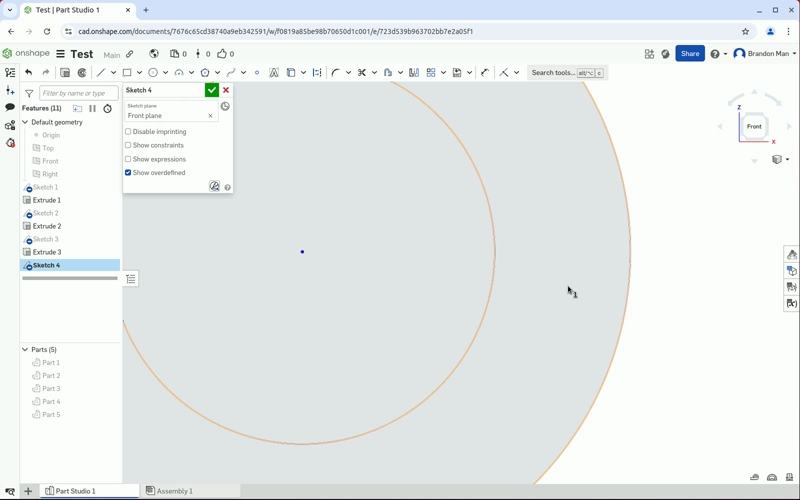
scroll(-6)
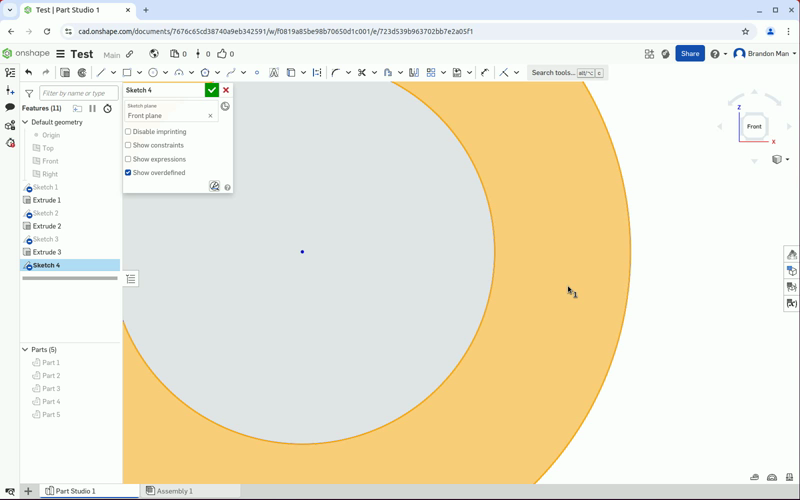
scroll(-6)
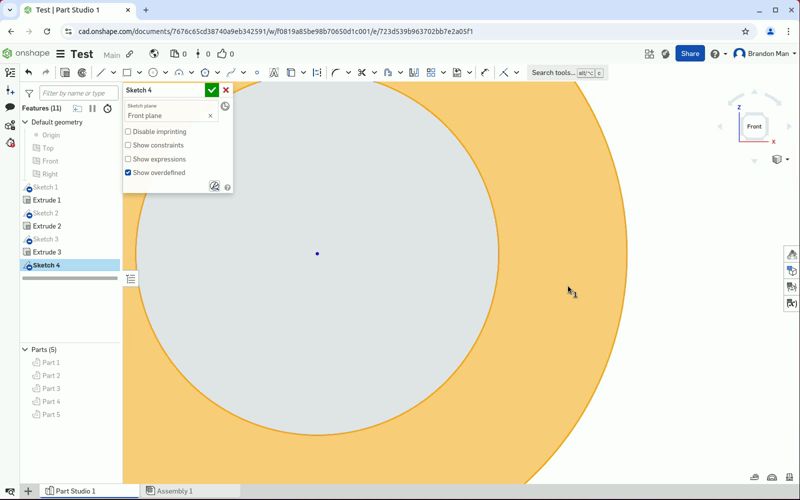
scroll(-6)
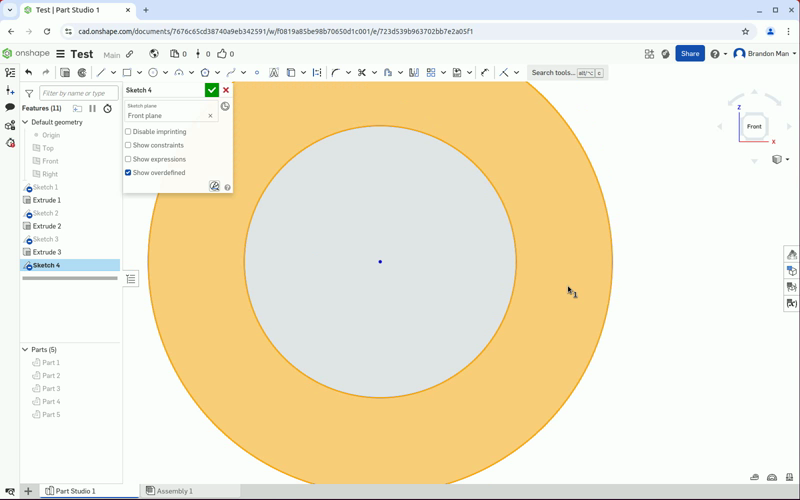
scroll(-6)
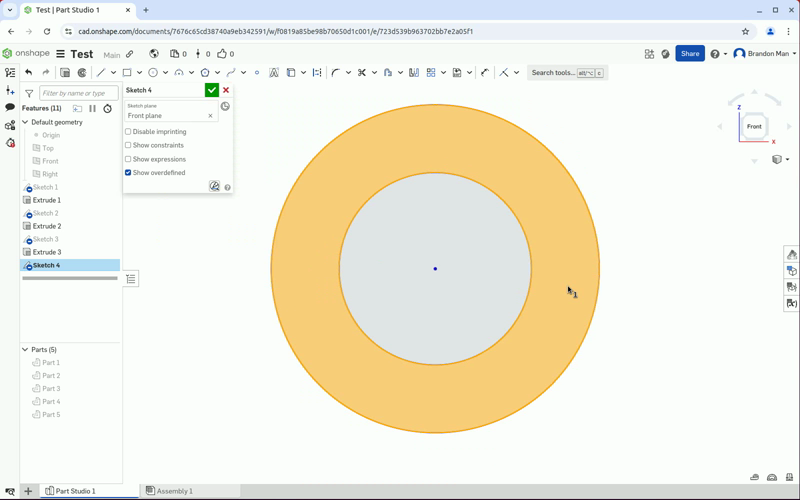
scroll(-6)
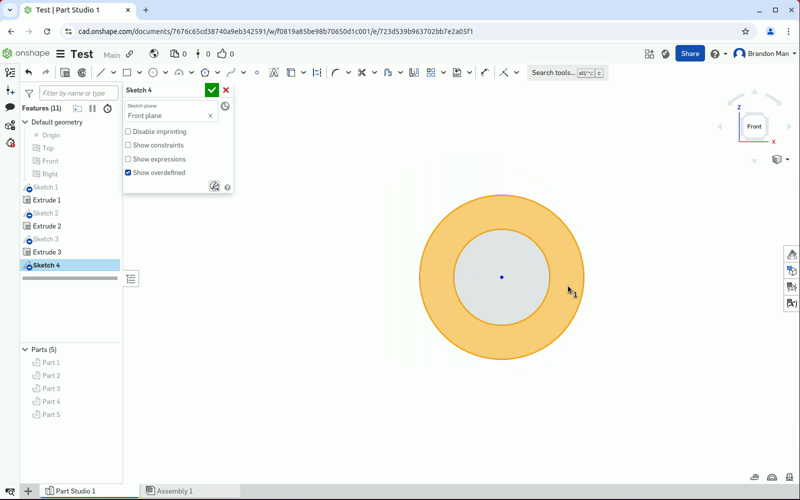
scroll(-6)
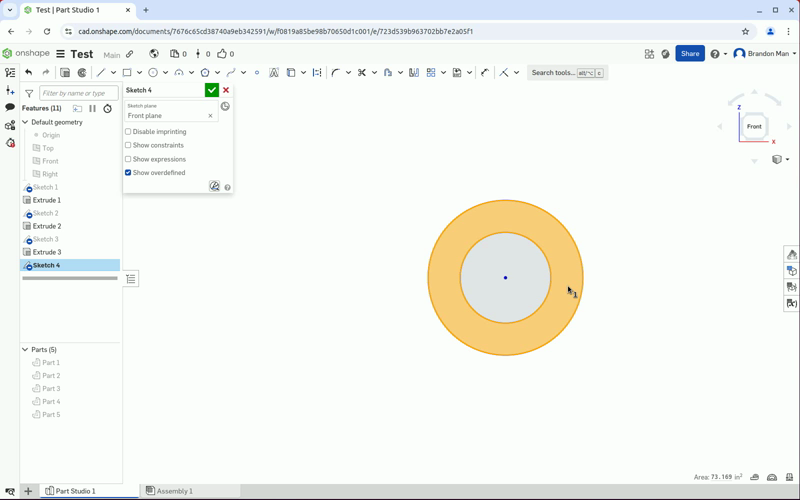
scroll(-6)
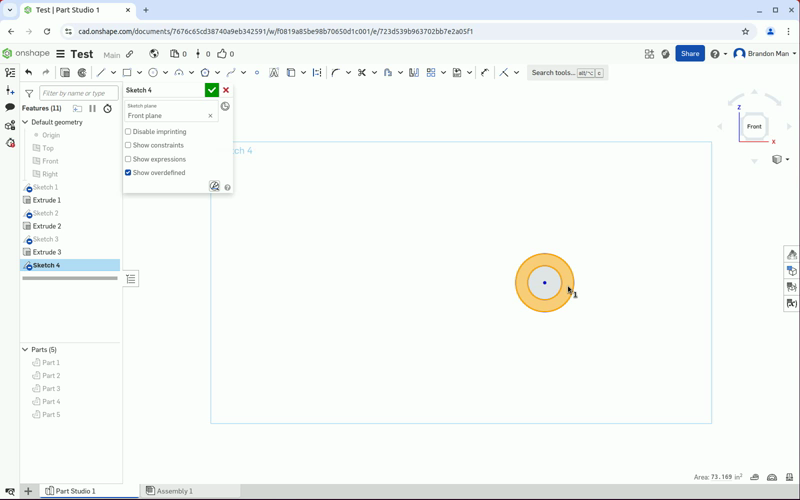
mouse_move(73, 352)
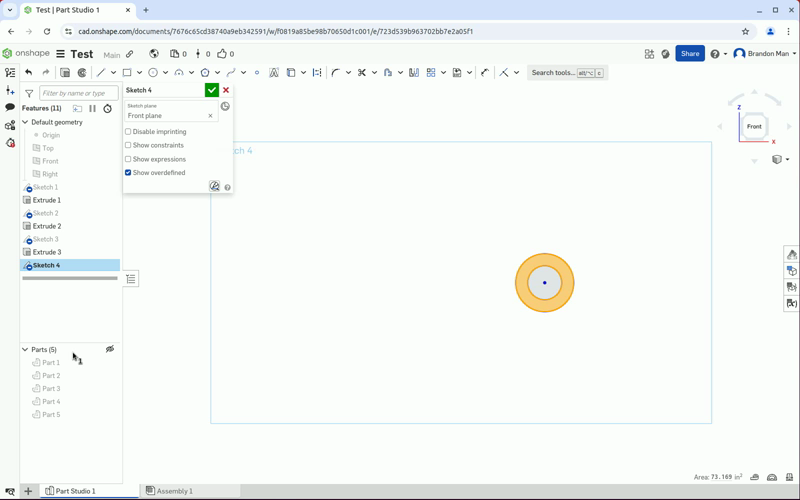
key(shift+y)
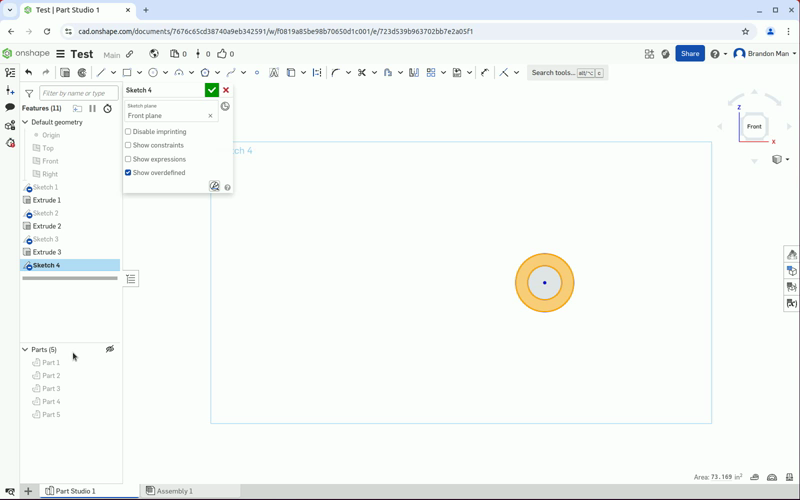
key(shift+e)
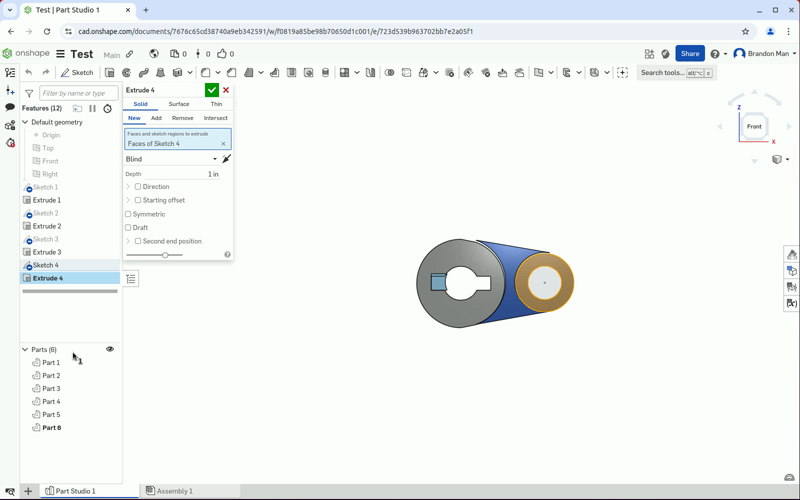
mouse_move(143, 106)
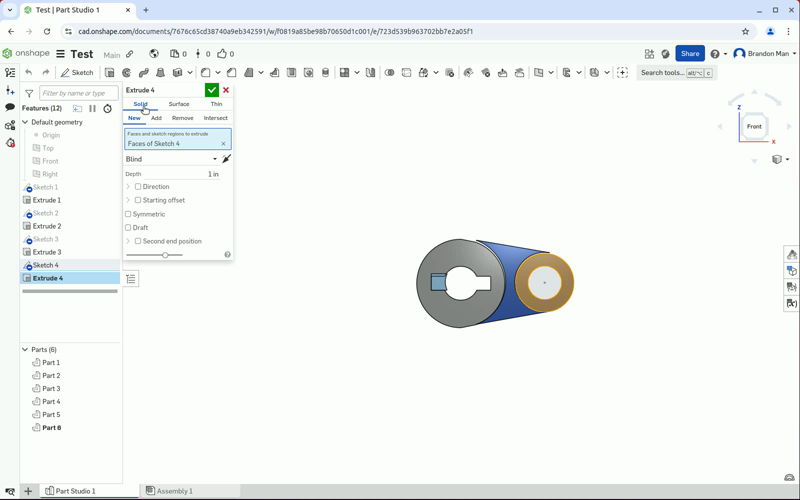
click(143, 106)
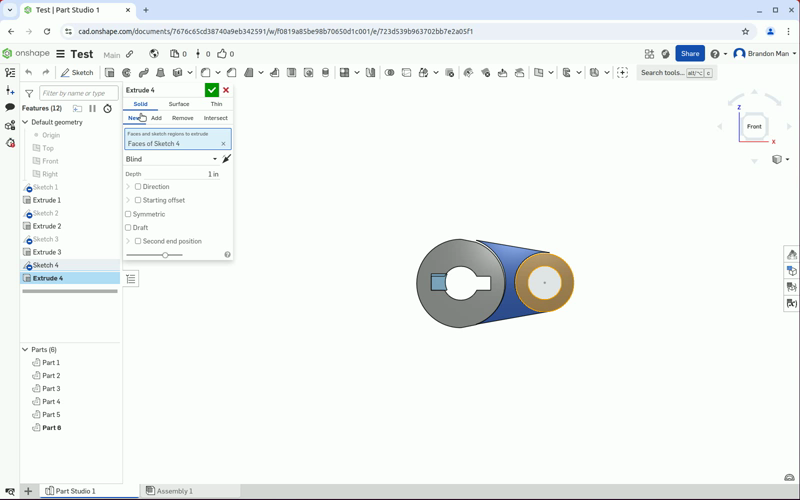
mouse_move(137, 120)
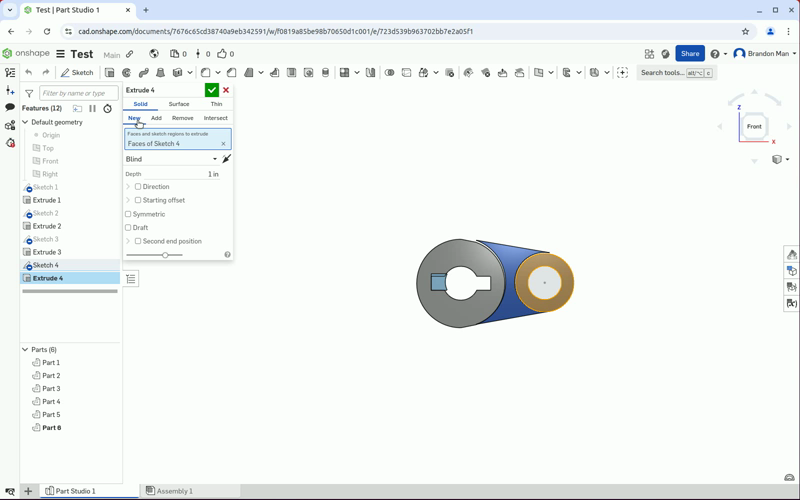
click(137, 120)
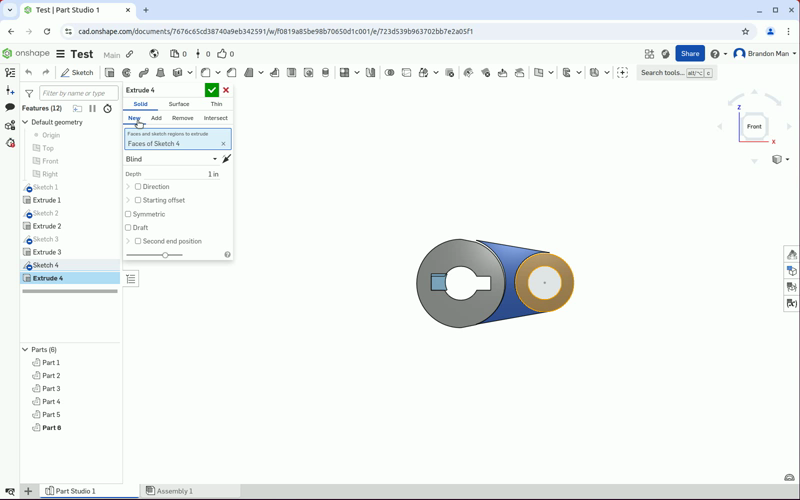
key(tab, 4)
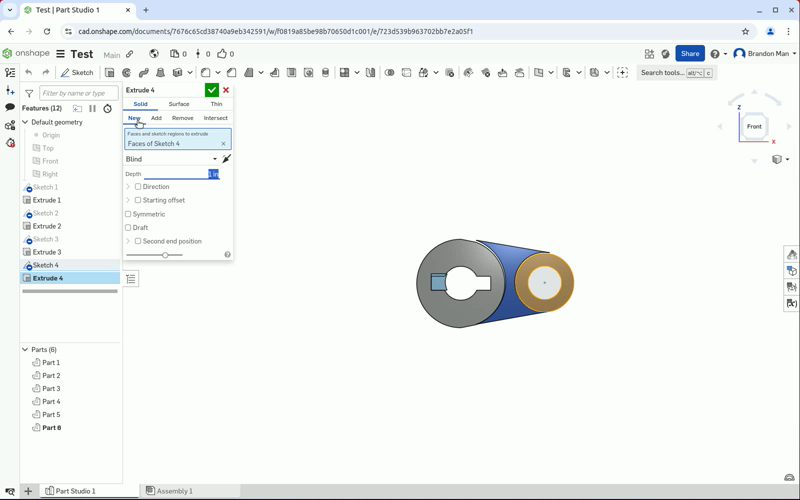
text(7.943)
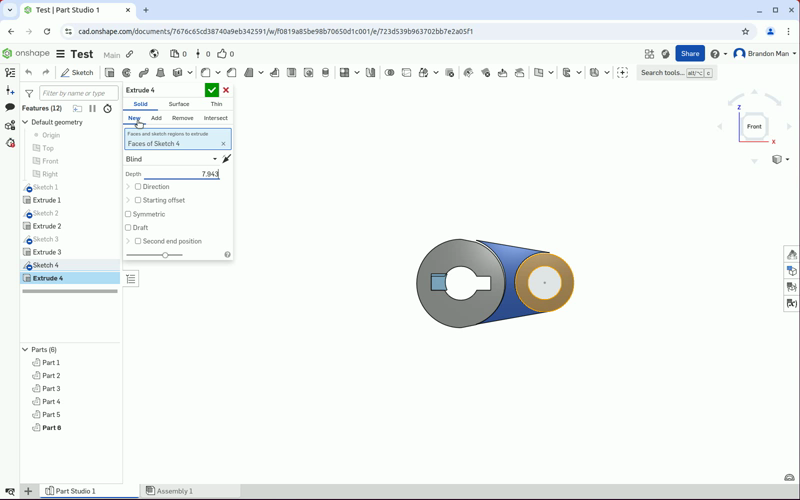
key(enter)
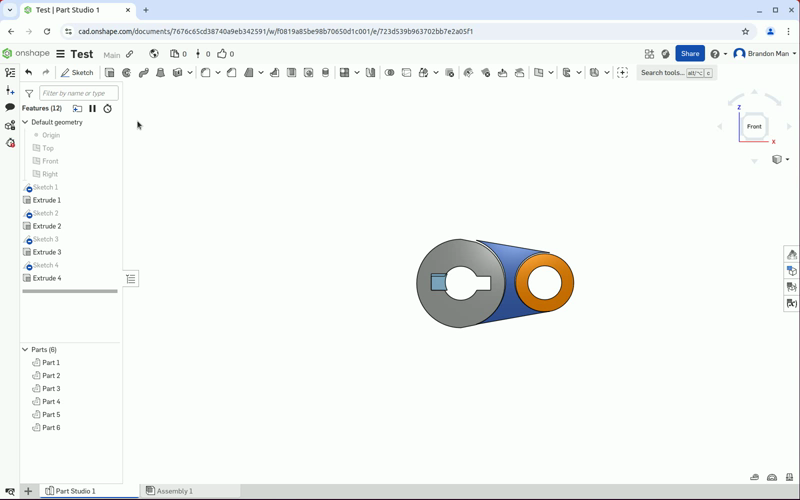
key(shift+h)
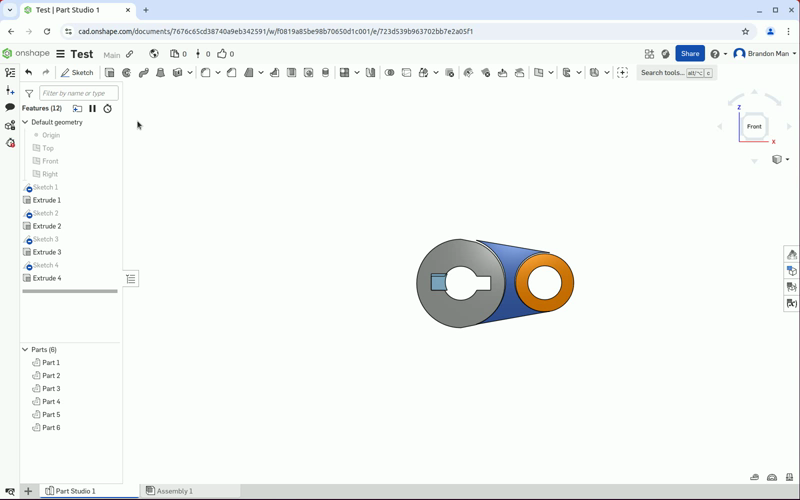
key(shift+h)
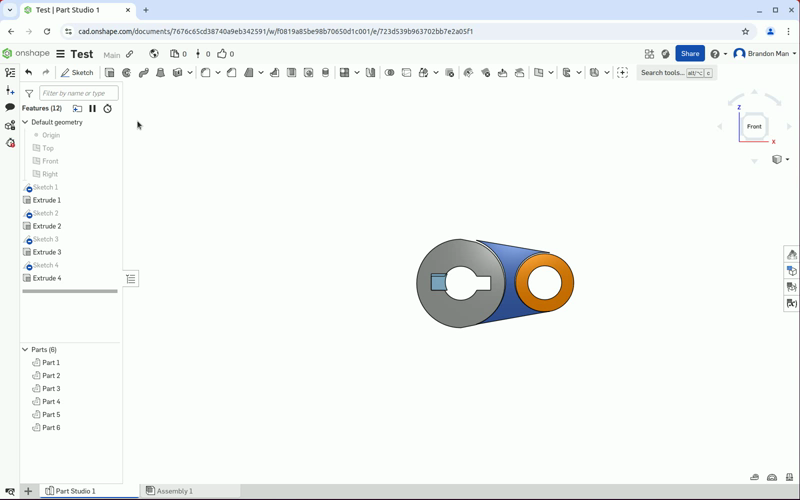
mouse_move(73, 189)
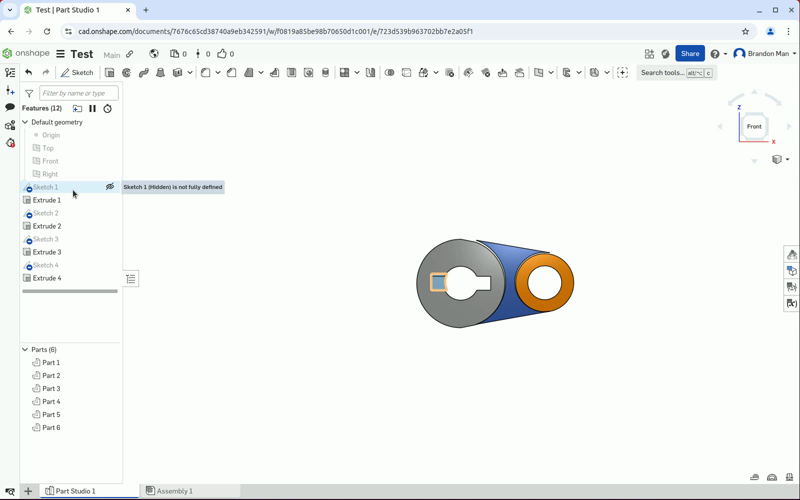
click(73, 189)
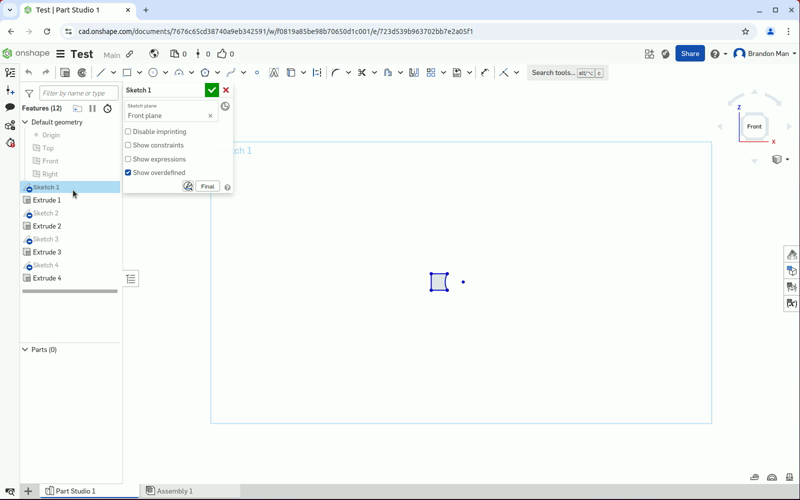
mouse_move(229, 92)
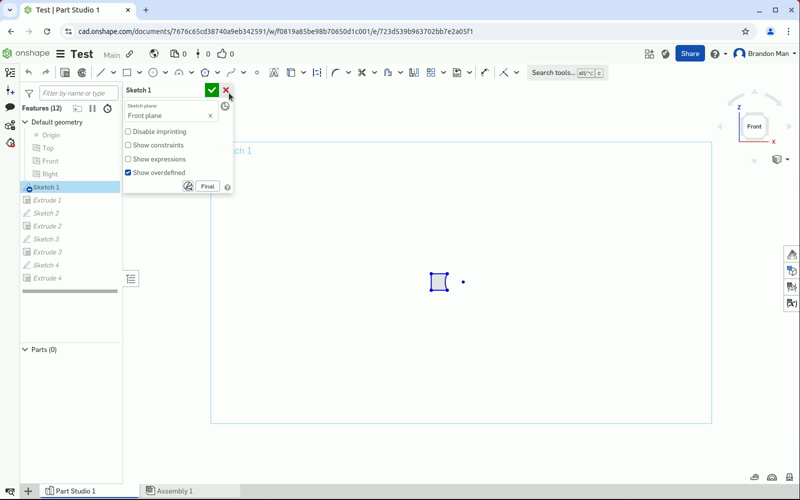
click(229, 92)
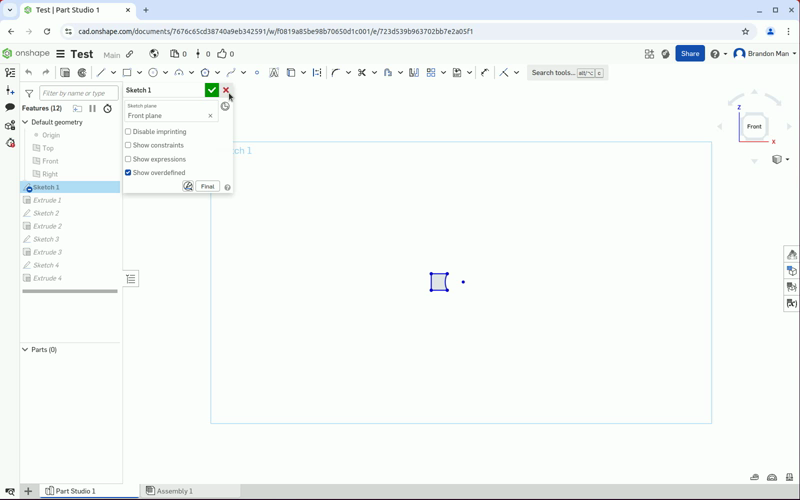
key(shift+s)
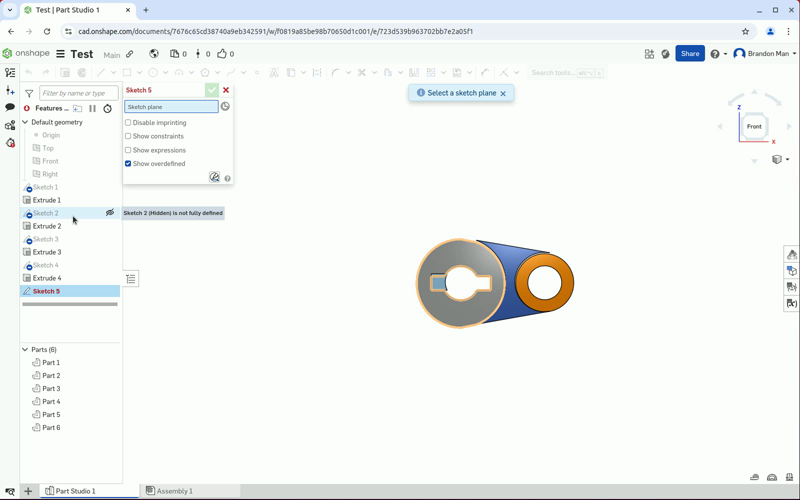
scroll(3)
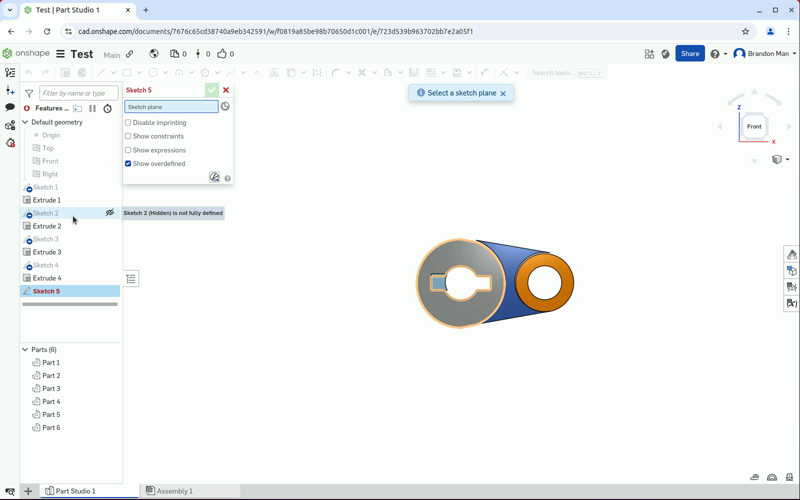
mouse_move(73, 163)
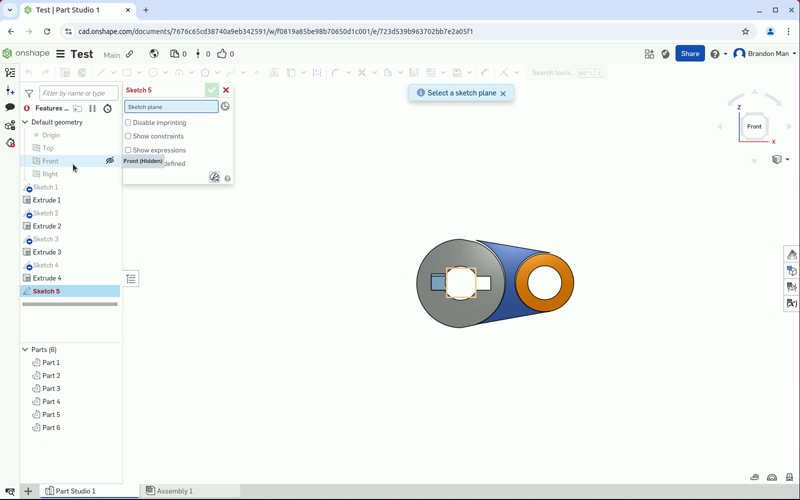
click(73, 163)
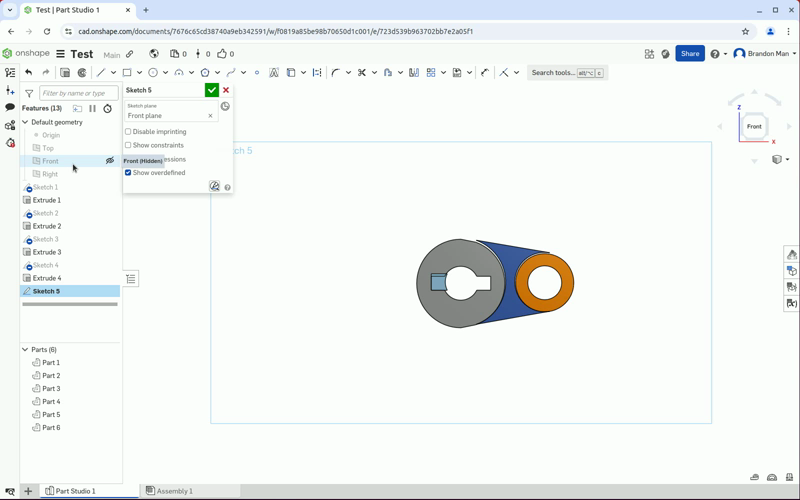
mouse_move(73, 352)
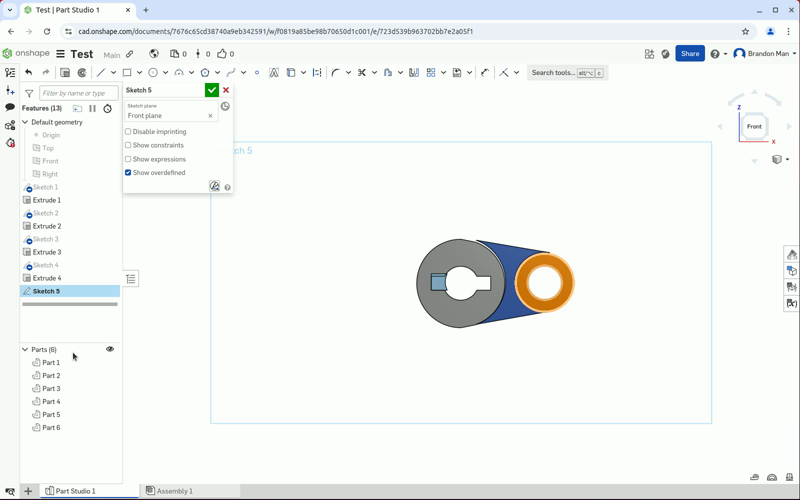
key(y)
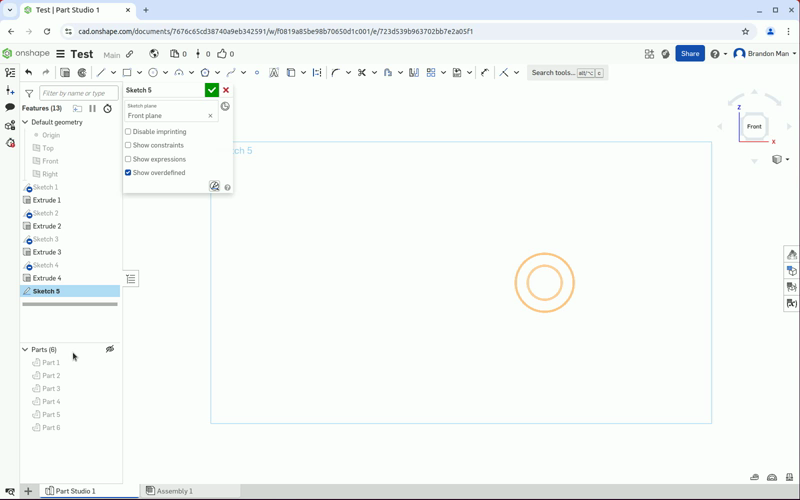
key(l)
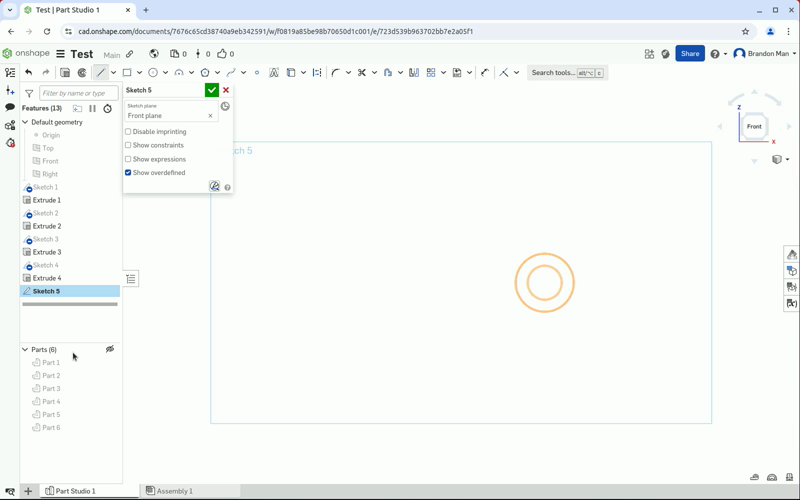
key_down(shift)
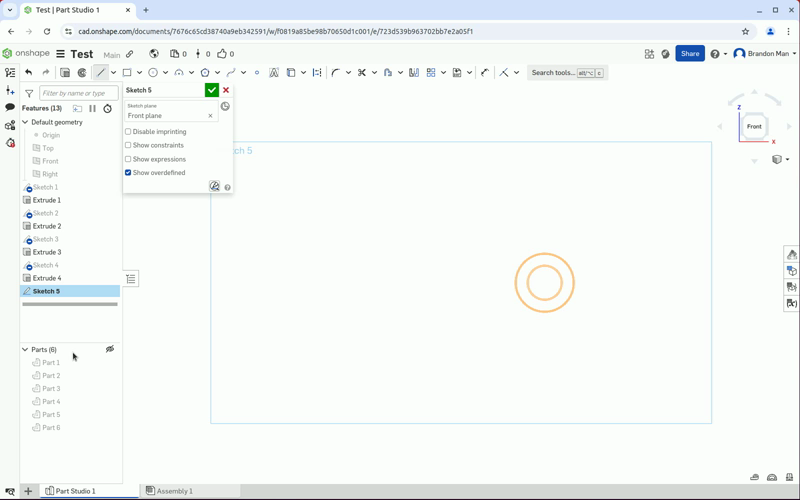
mouse_move(460, 327)
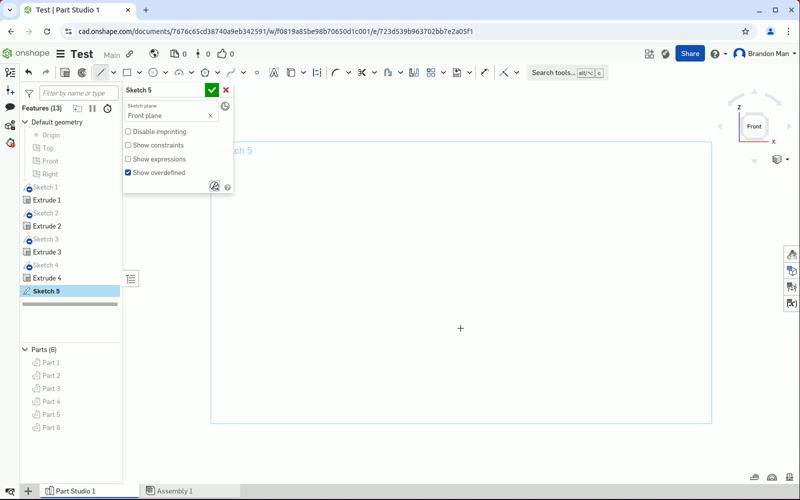
click(460, 327)
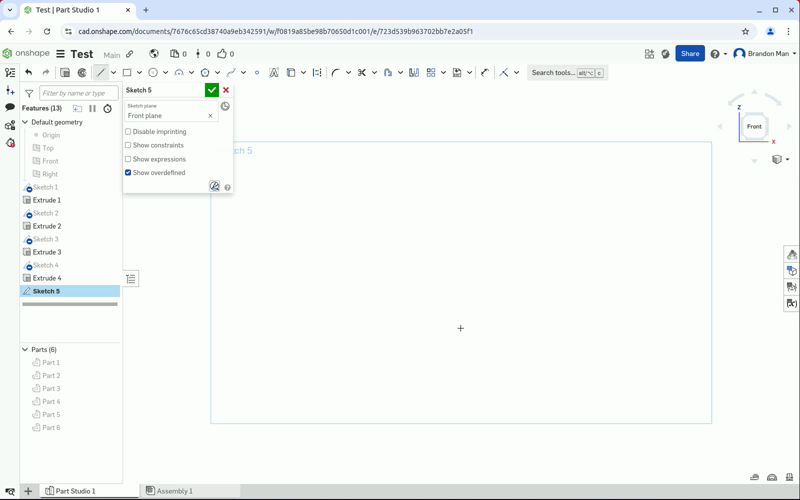
key_up(shift)
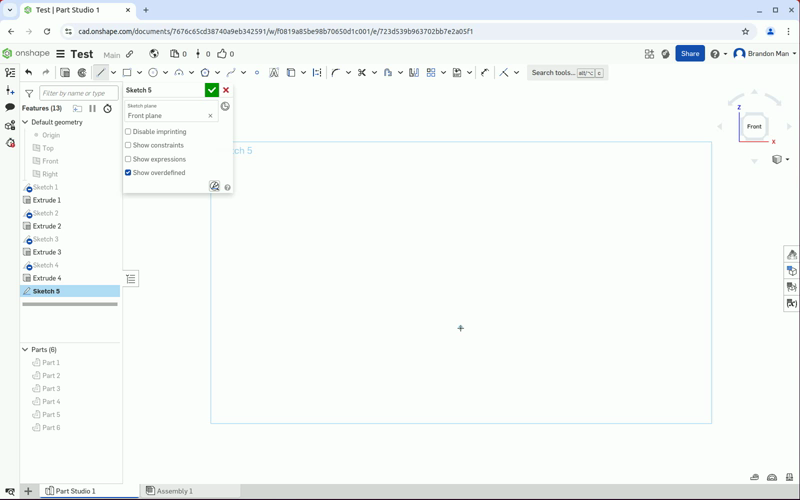
key_down(shift)
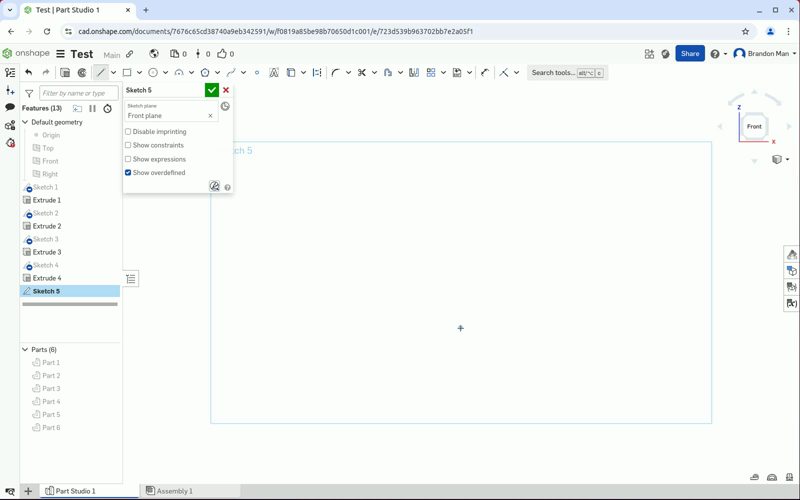
mouse_move(490, 327)
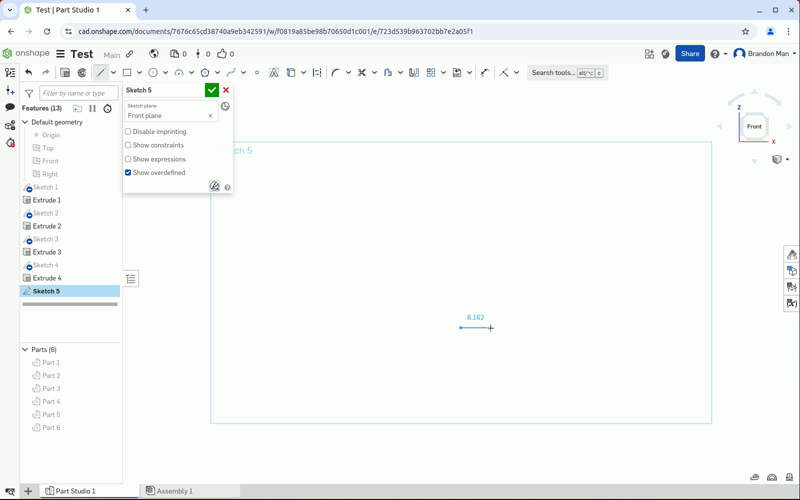
mouse_move(475, 324)
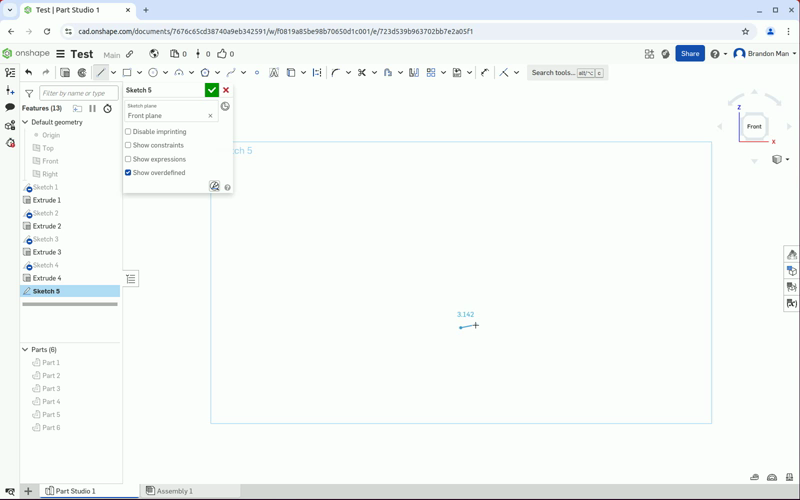
click(475, 324)
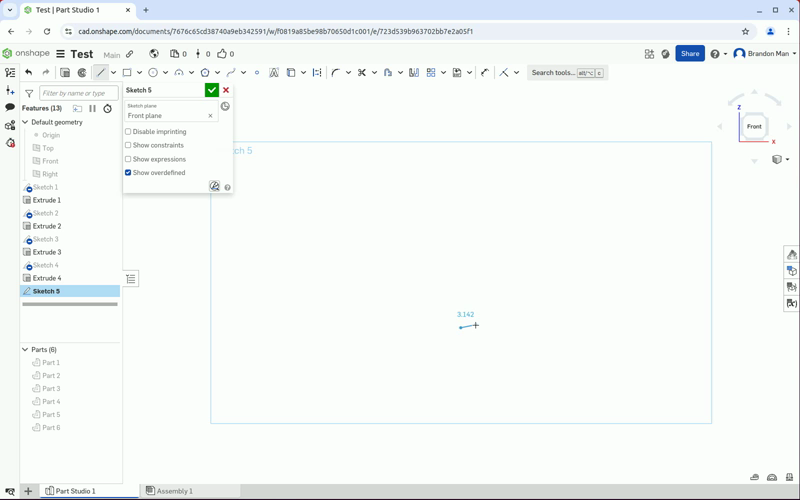
key_up(shift)
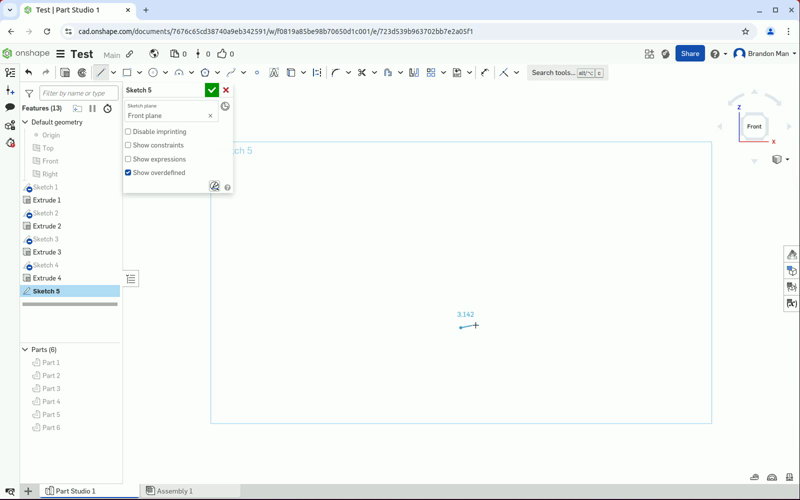
key(esc)
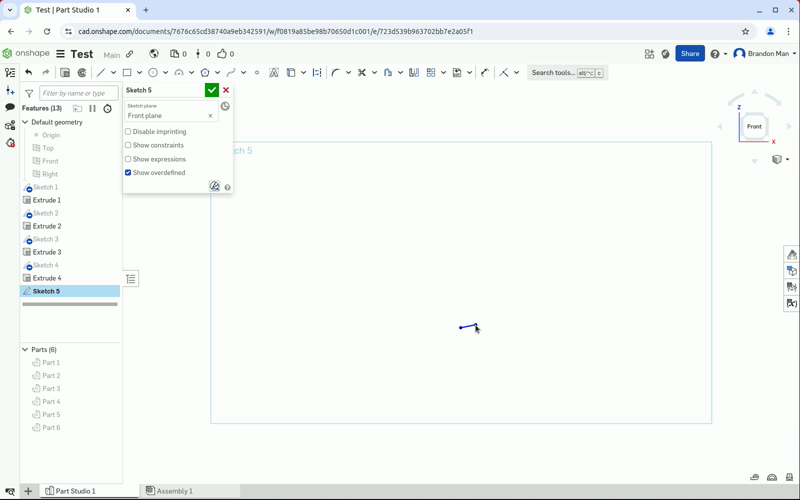
key(a)
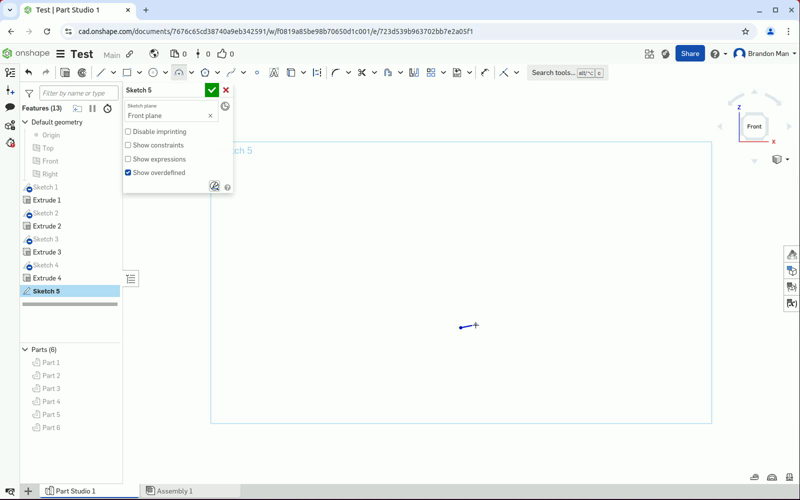
mouse_move(475, 324)
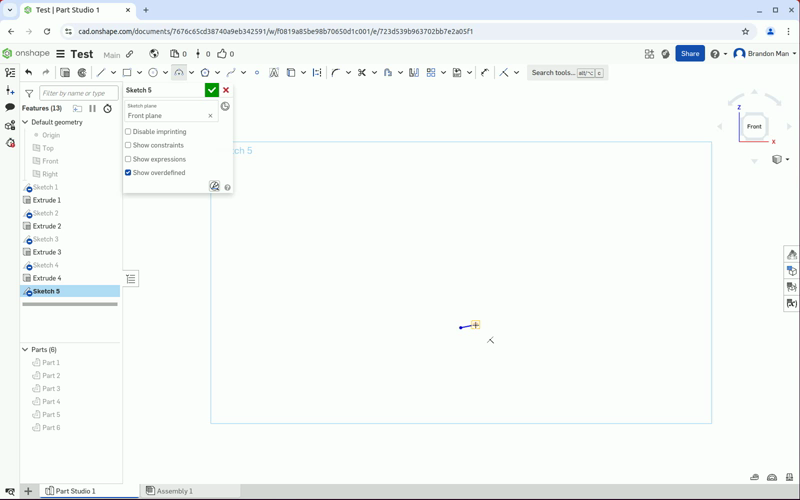
click(475, 324)
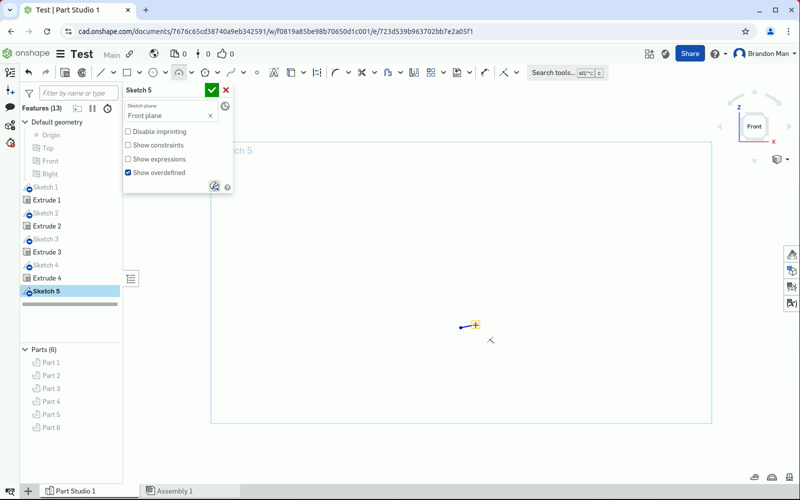
key_down(shift)
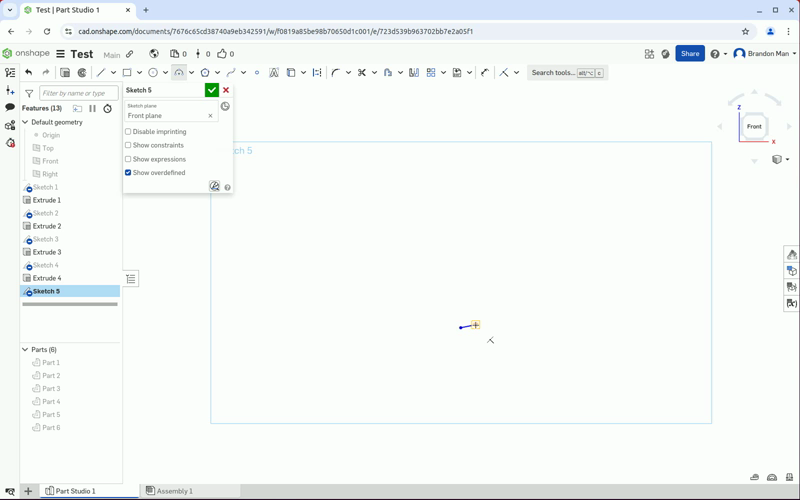
mouse_move(475, 242)
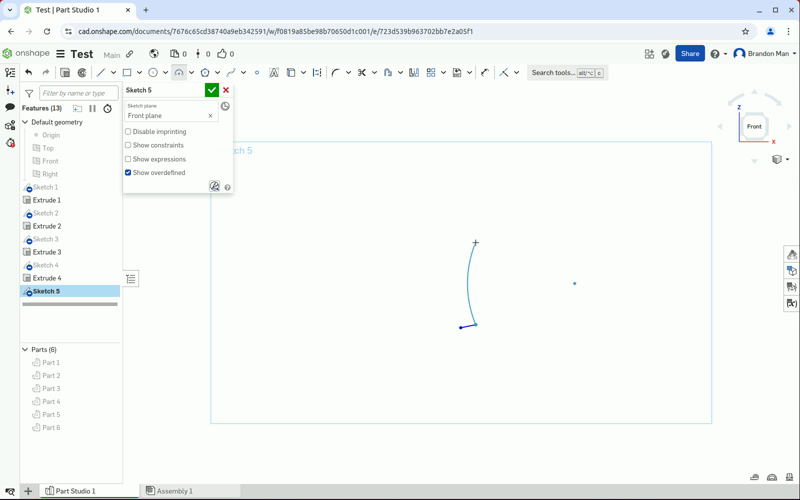
click(475, 242)
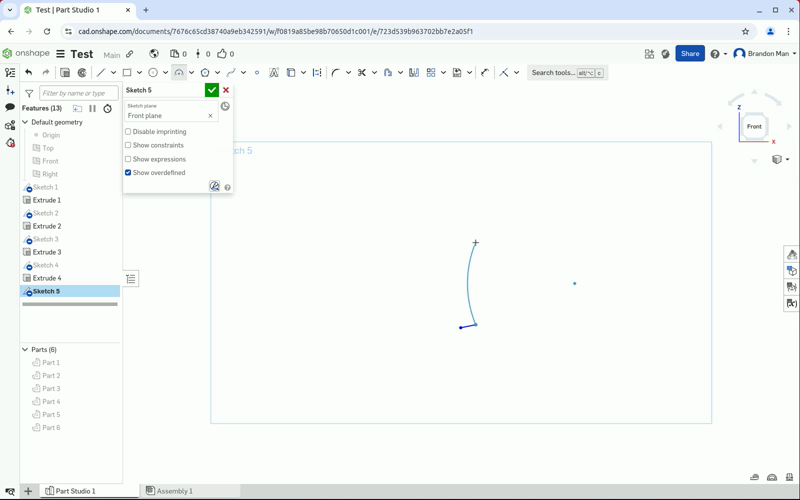
mouse_move(504, 283)
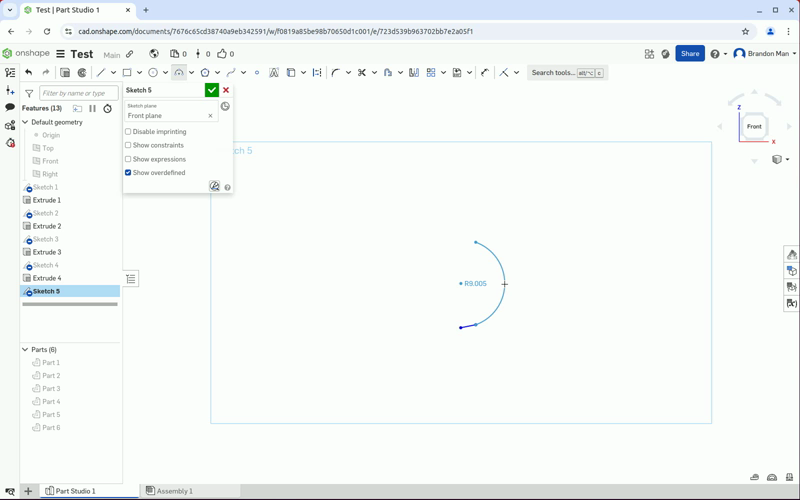
click(504, 283)
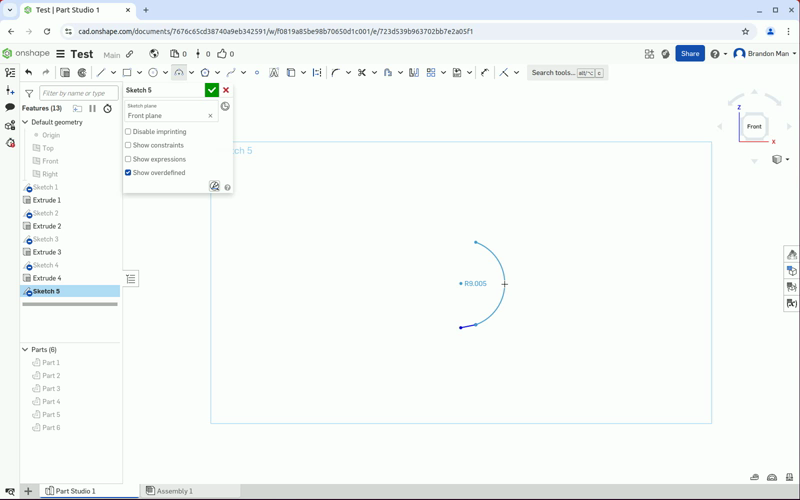
key_up(shift)
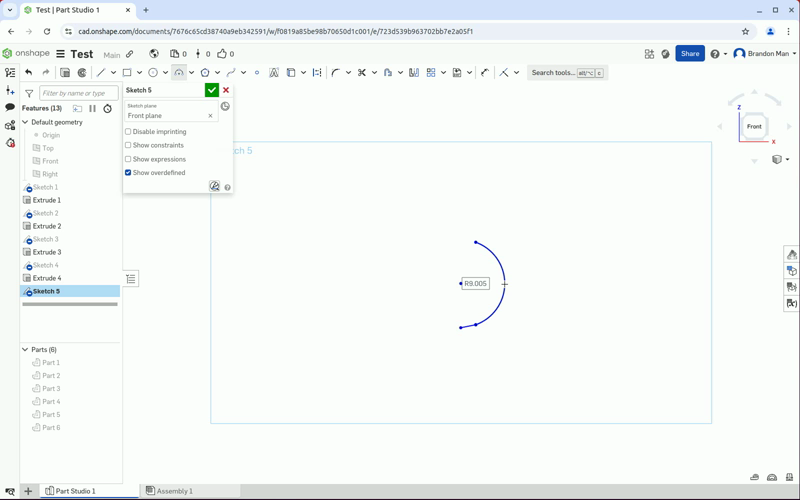
key(esc)
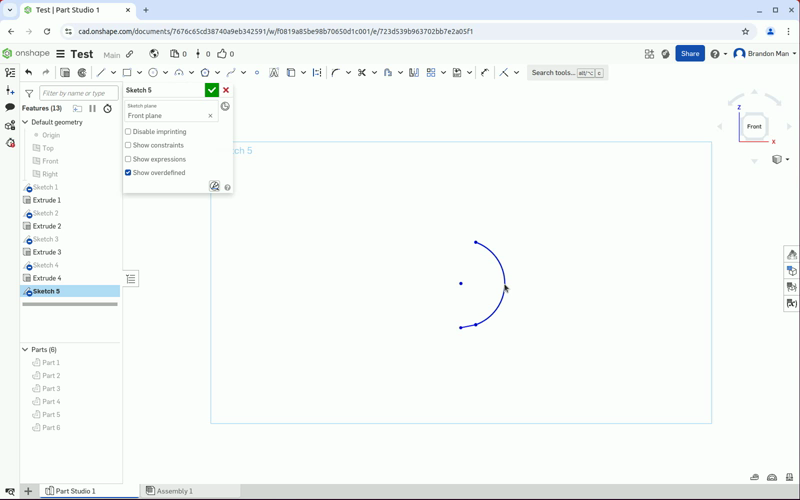
key(l)
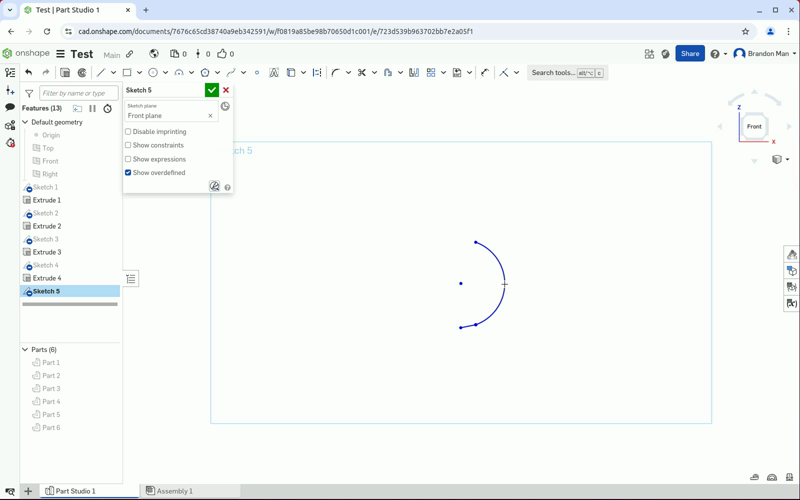
mouse_move(475, 242)
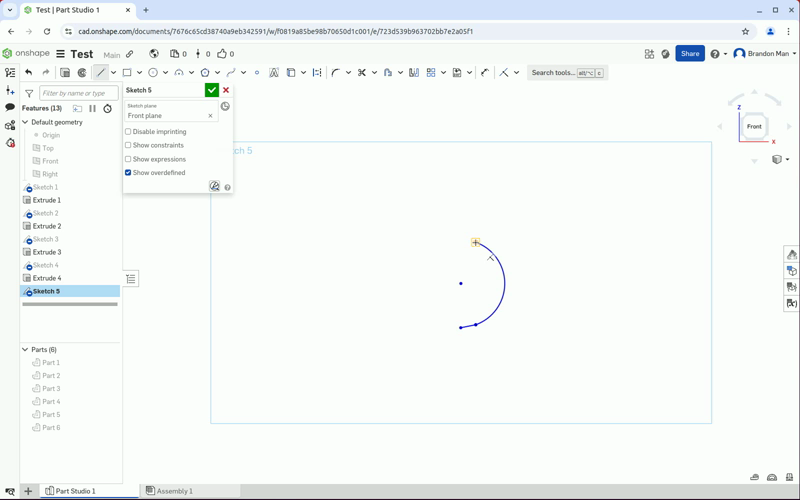
click(475, 242)
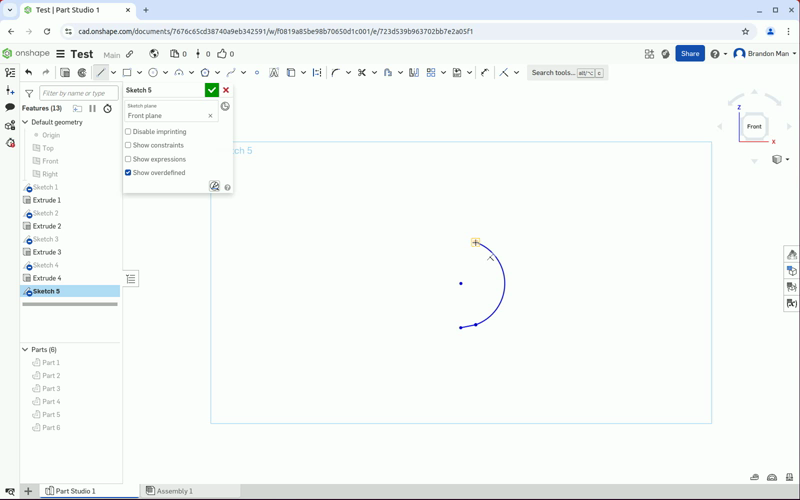
key_down(shift)
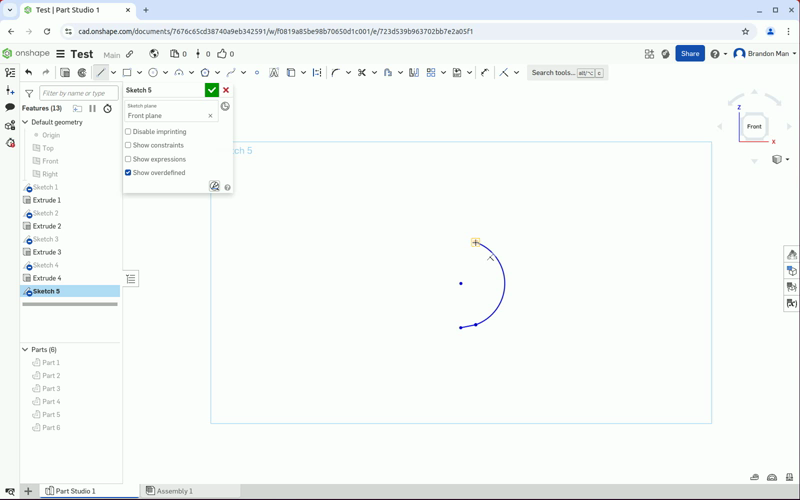
mouse_move(505, 242)
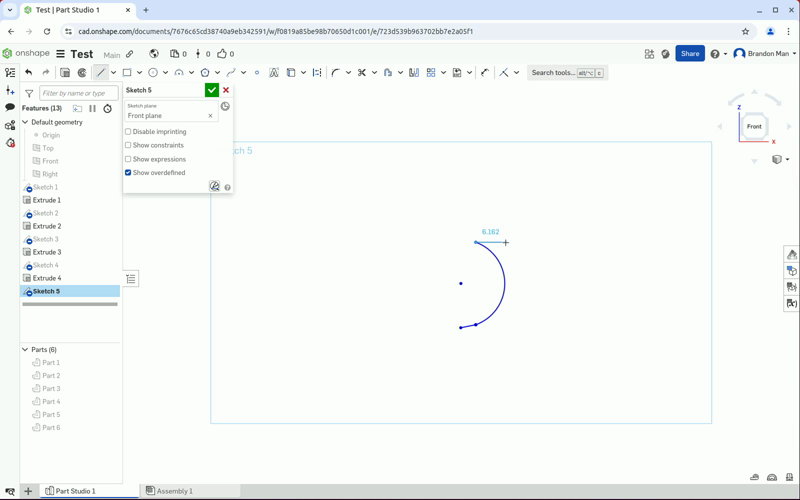
mouse_move(460, 239)
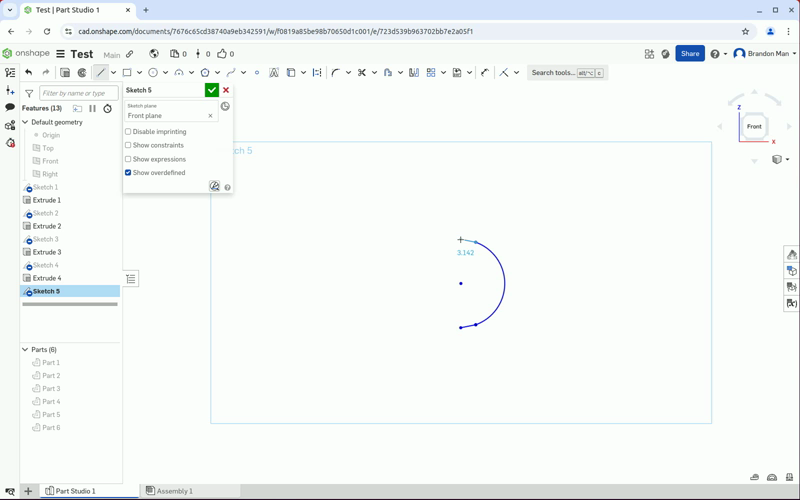
click(460, 239)
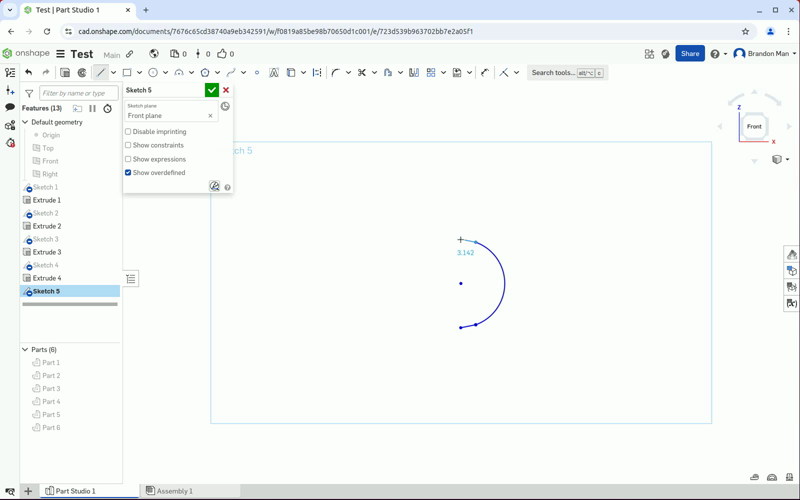
key_up(shift)
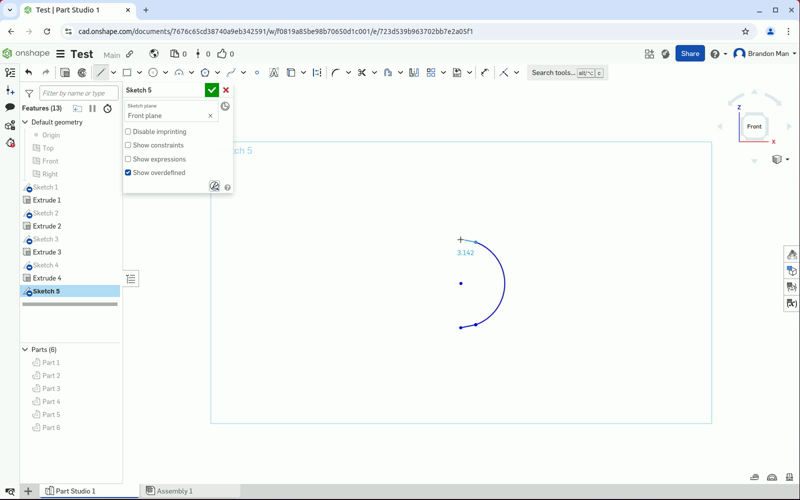
key(esc)
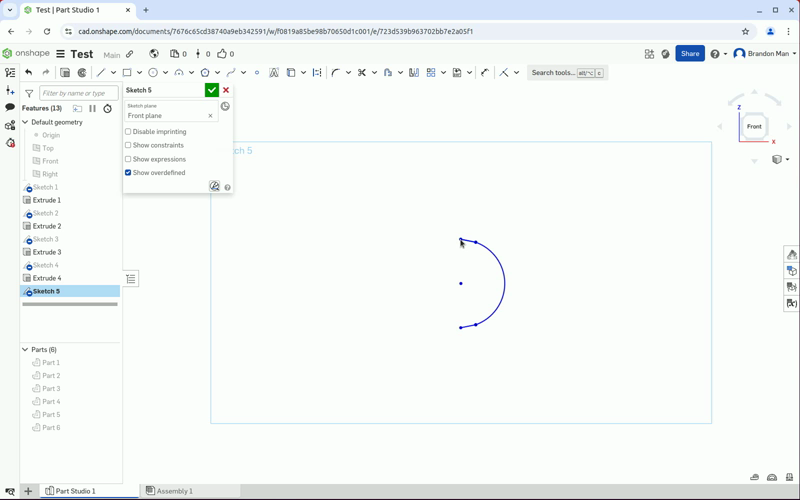
key(a)
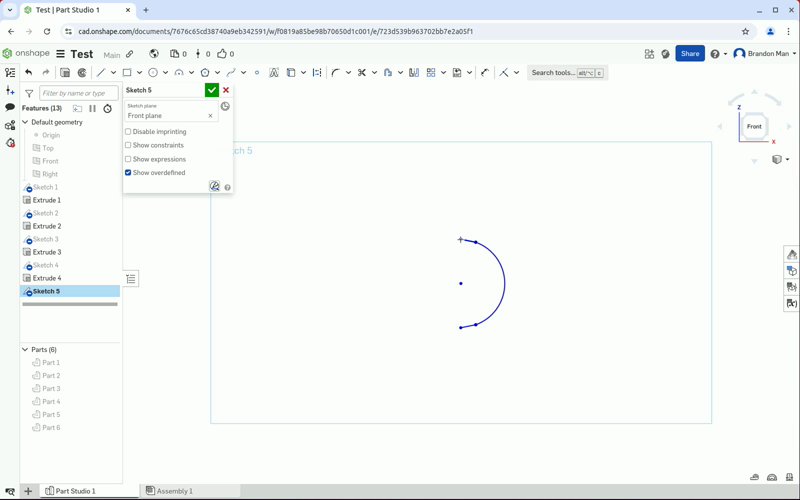
mouse_move(460, 239)
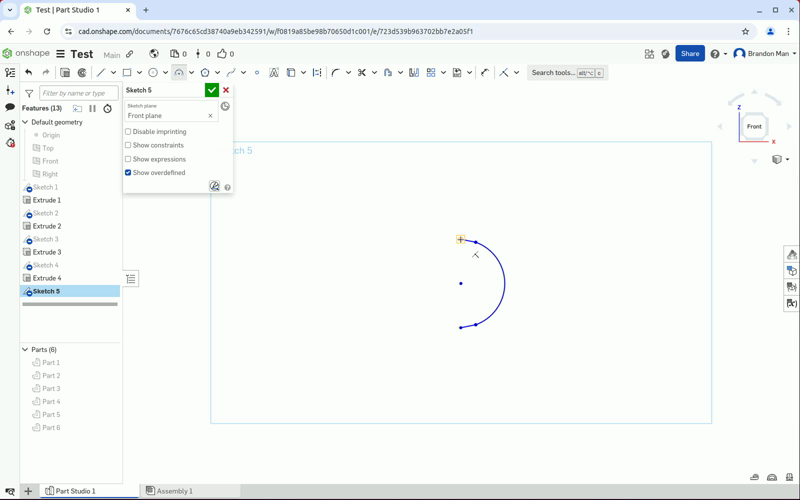
click(460, 239)
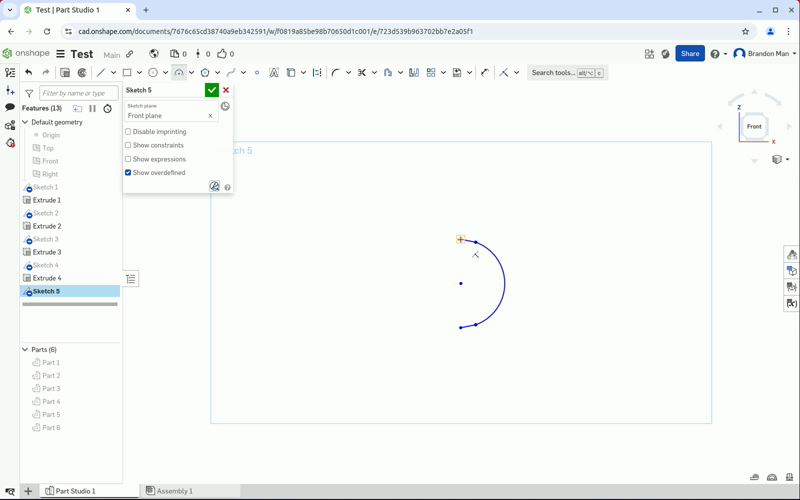
mouse_move(460, 327)
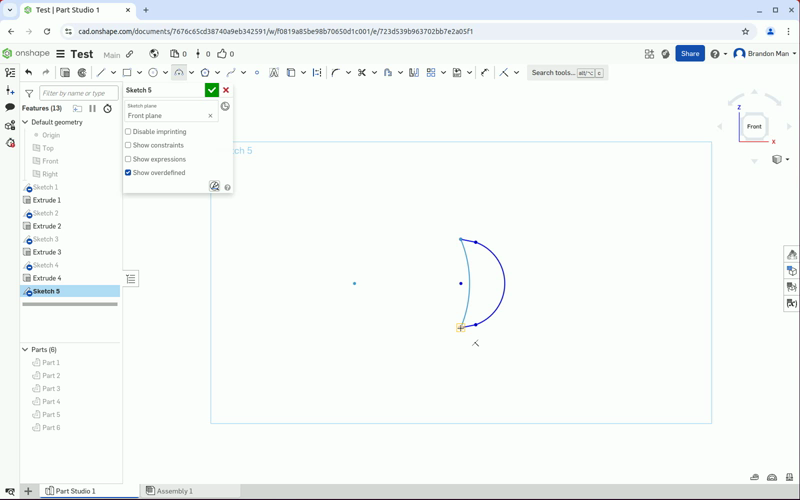
click(460, 327)
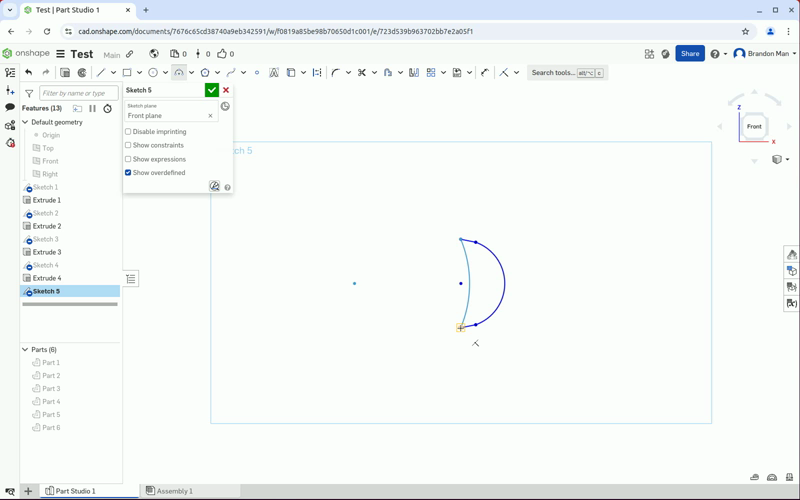
key_down(shift)
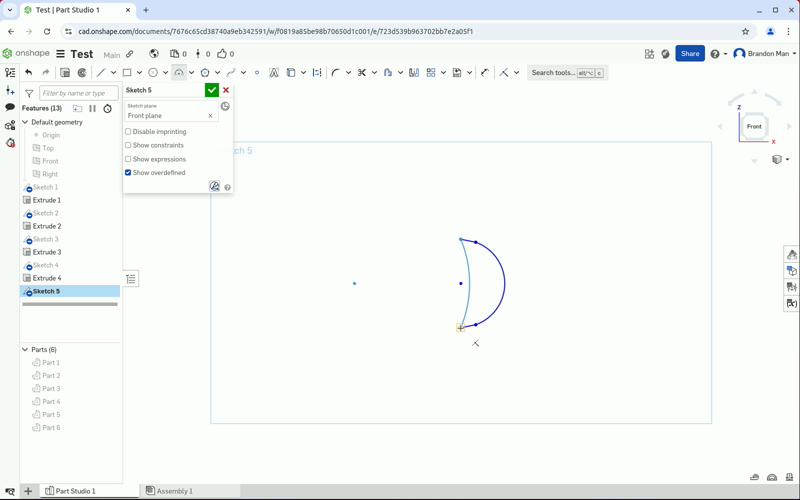
mouse_move(416, 283)
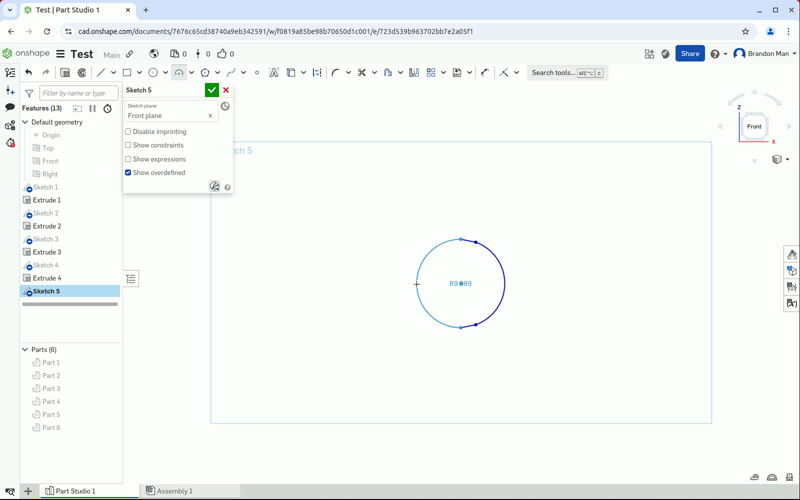
click(416, 283)
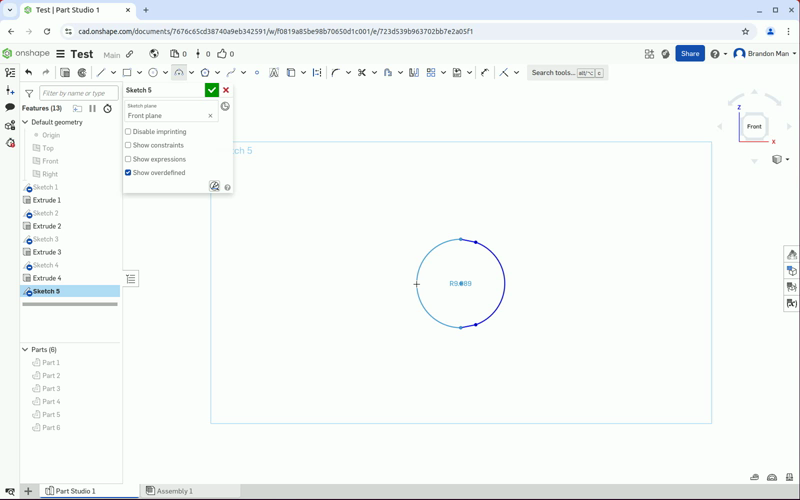
key_up(shift)
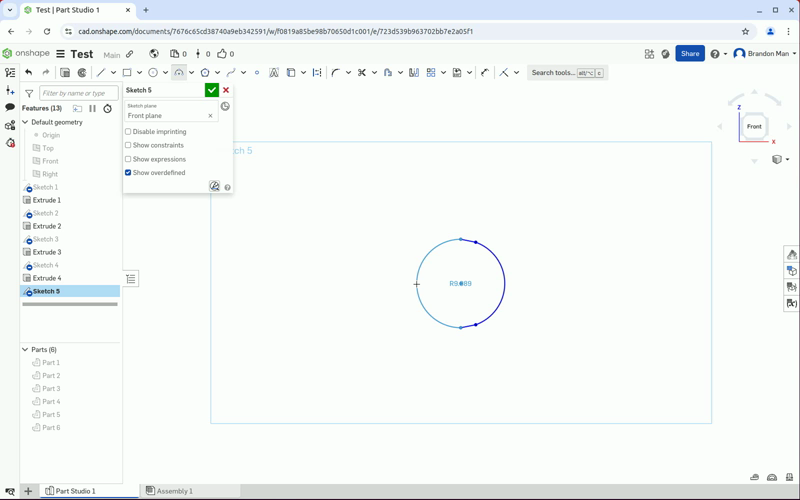
key(esc)
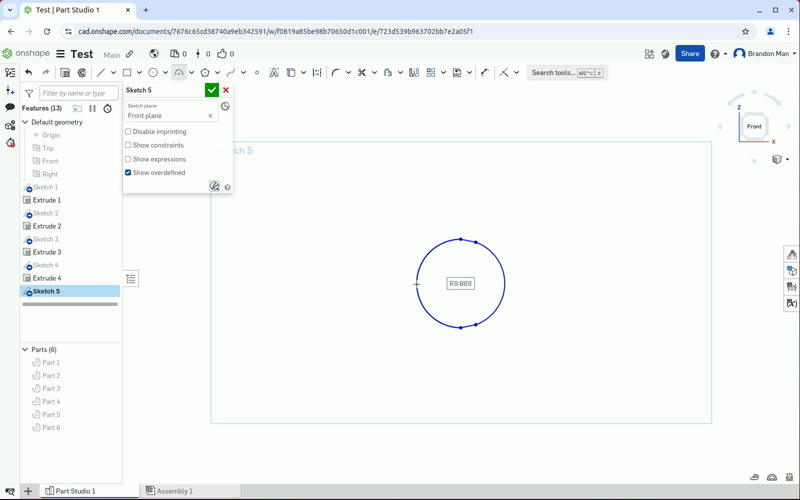
key(l)
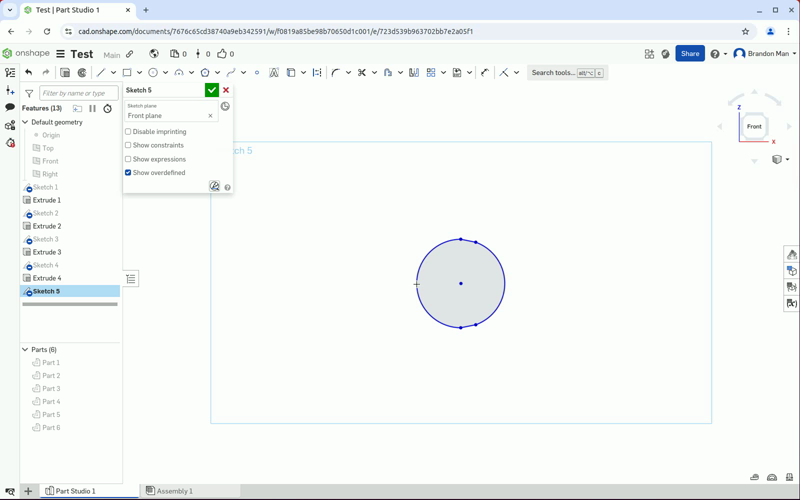
key_down(shift)
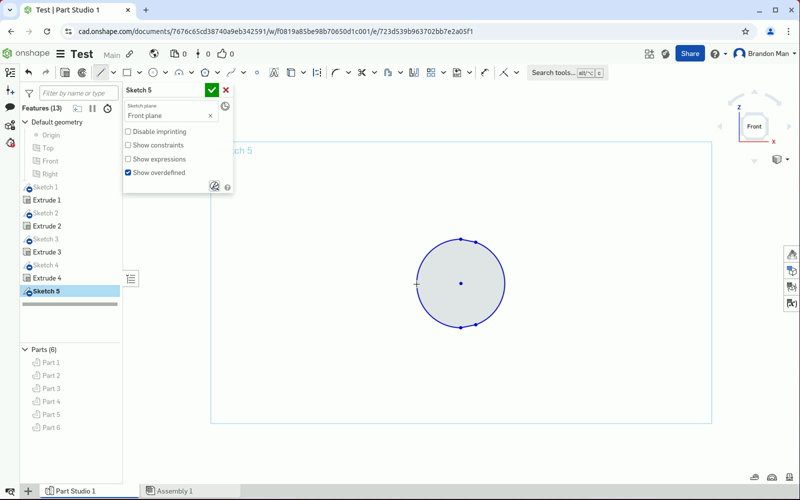
mouse_move(431, 290)
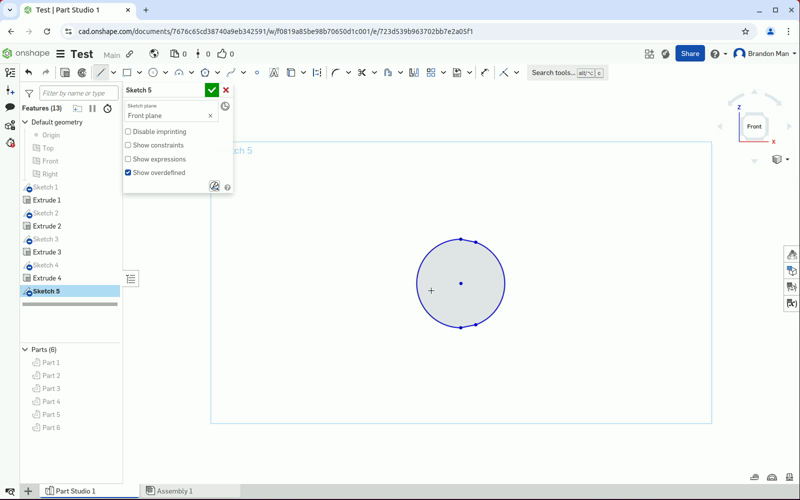
click(431, 290)
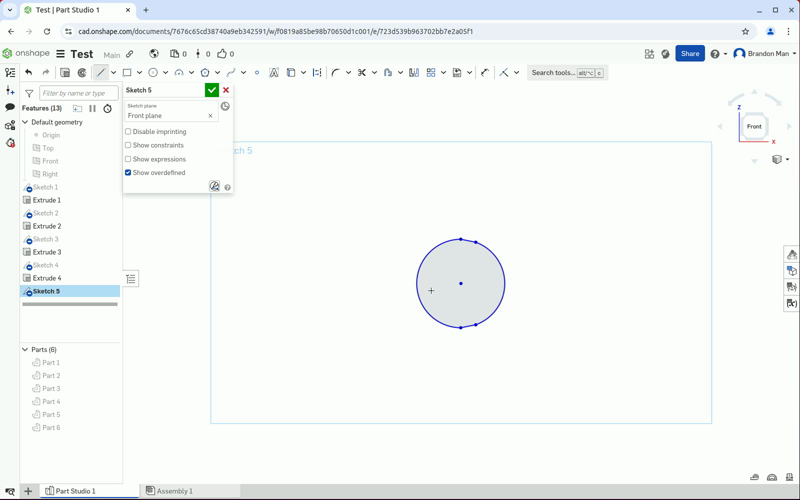
key_up(shift)
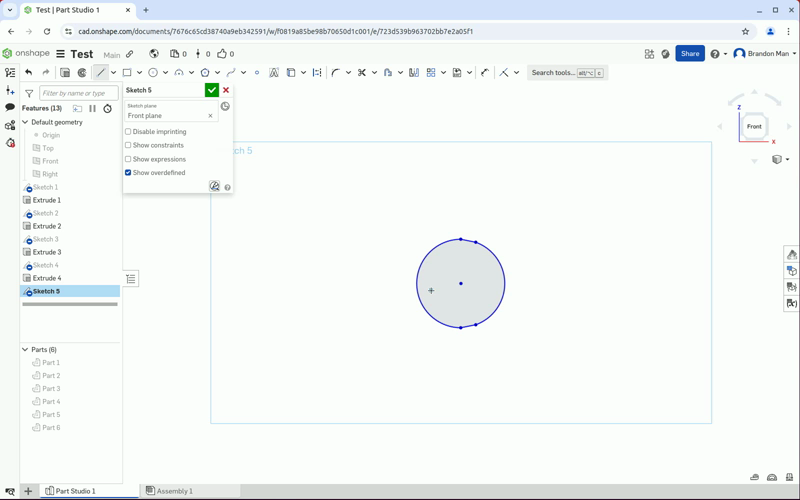
key_down(shift)
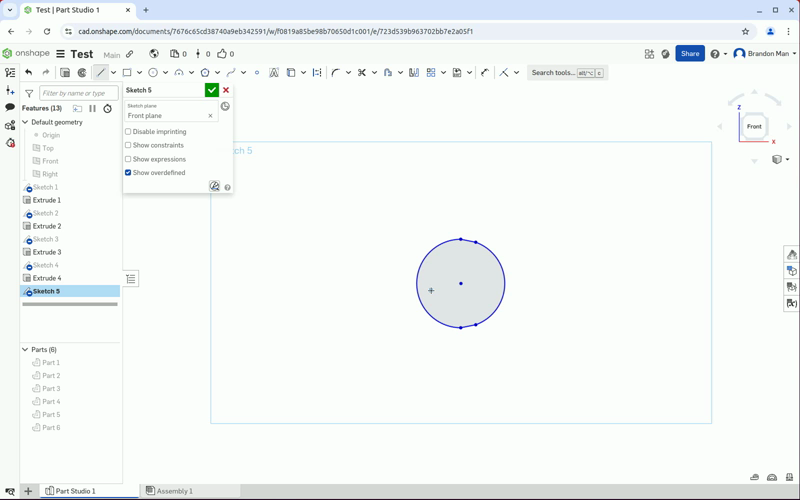
mouse_move(461, 290)
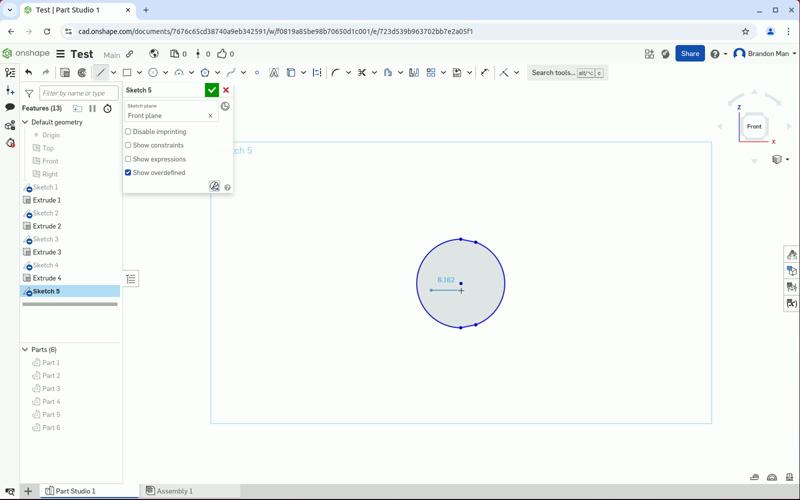
mouse_move(444, 290)
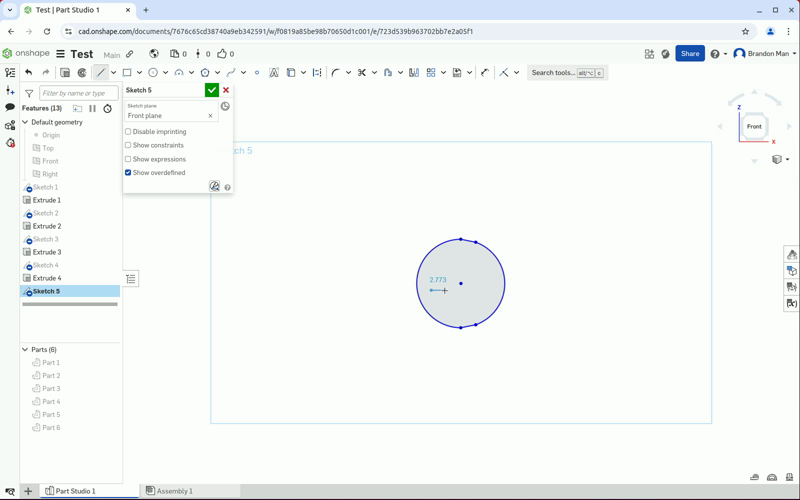
click(444, 290)
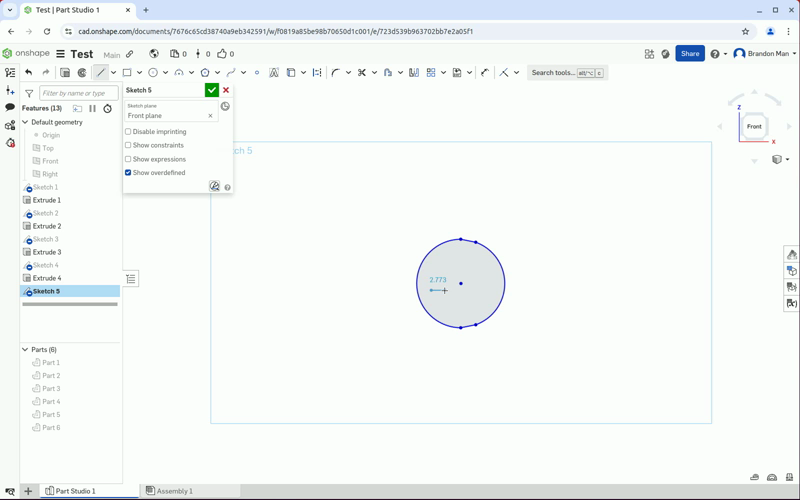
key_up(shift)
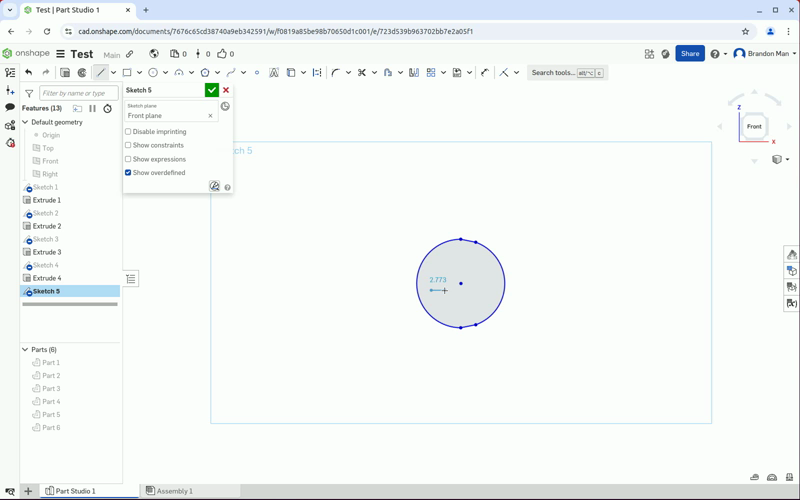
key(esc)
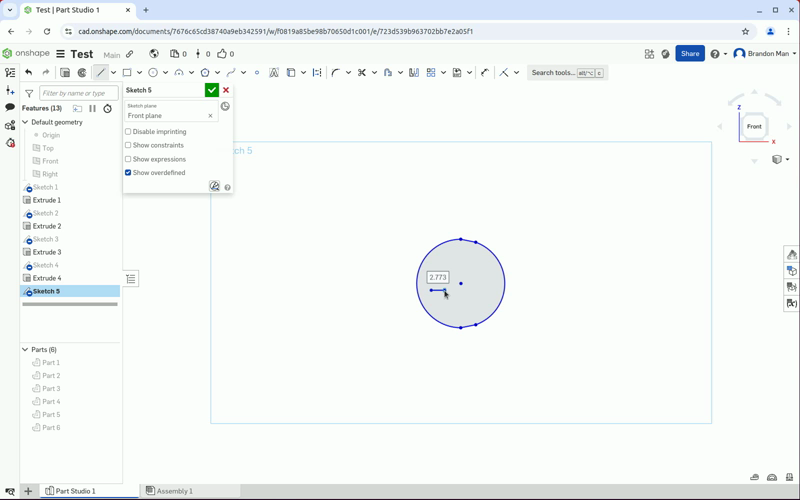
key(a)
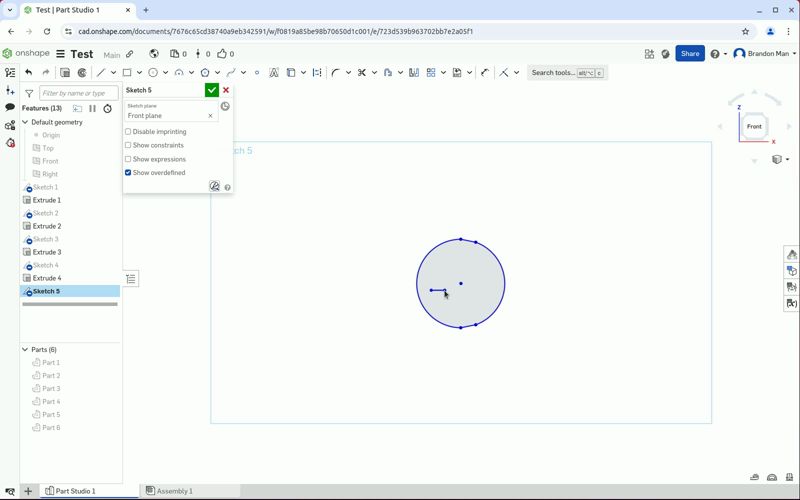
mouse_move(444, 290)
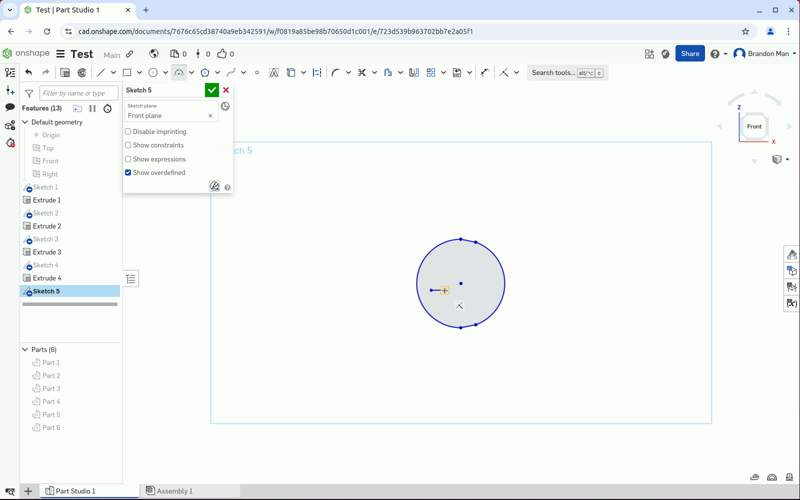
click(444, 290)
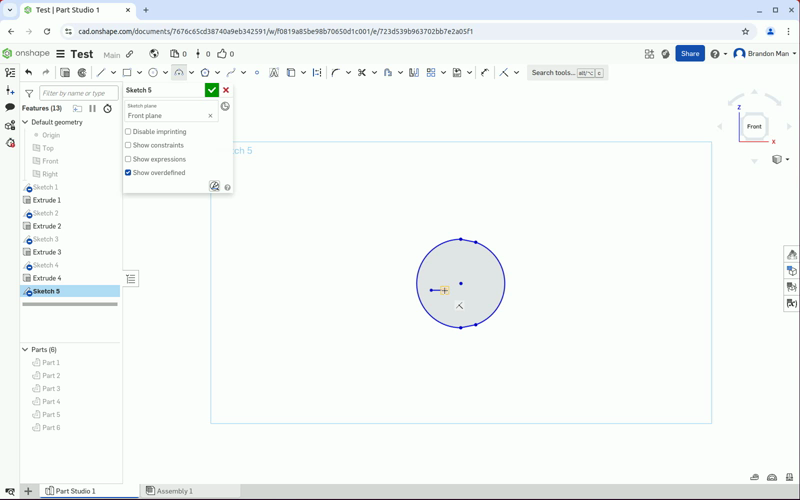
key_down(shift)
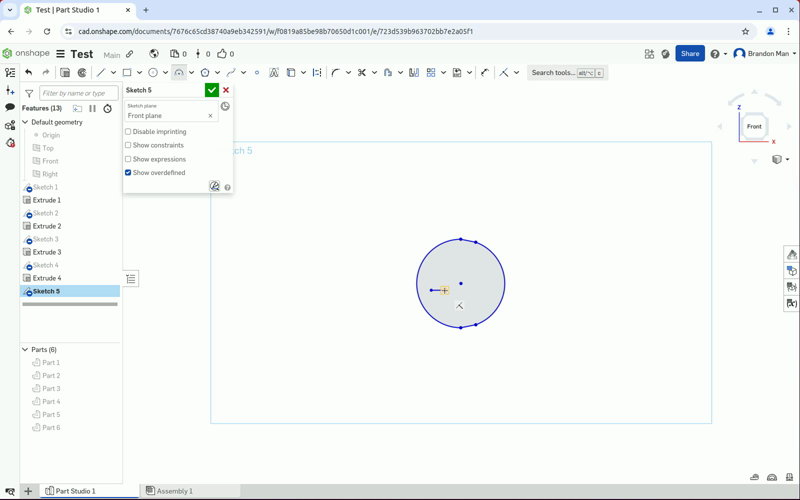
mouse_move(476, 290)
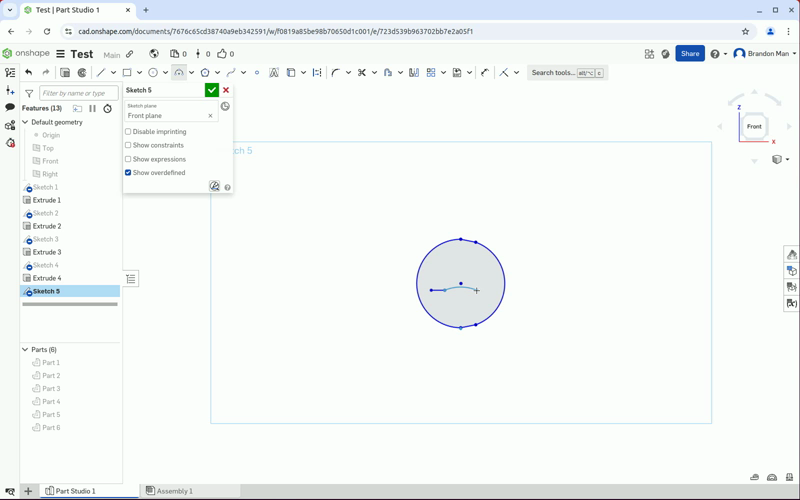
click(476, 290)
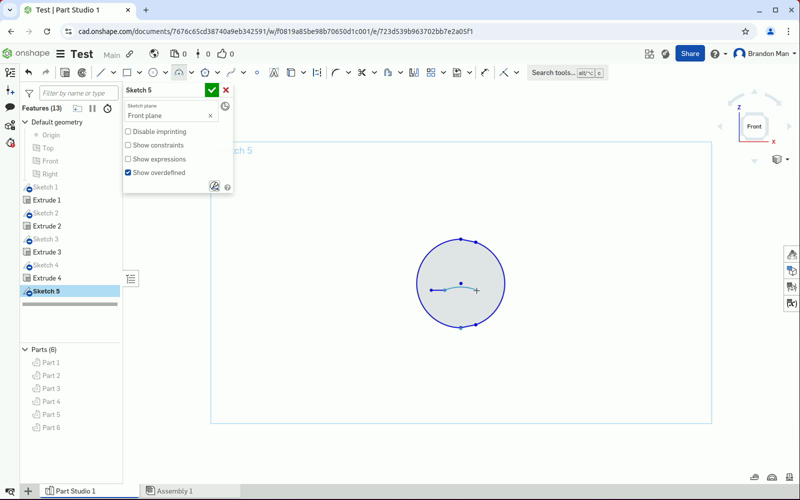
mouse_move(460, 300)
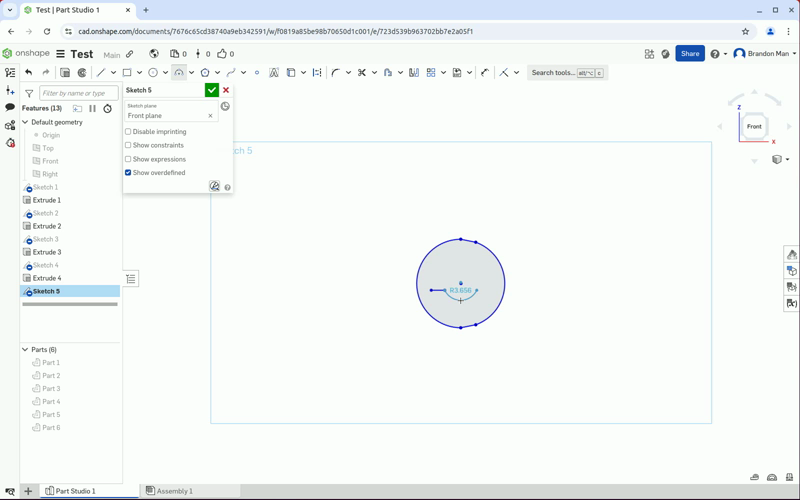
click(460, 300)
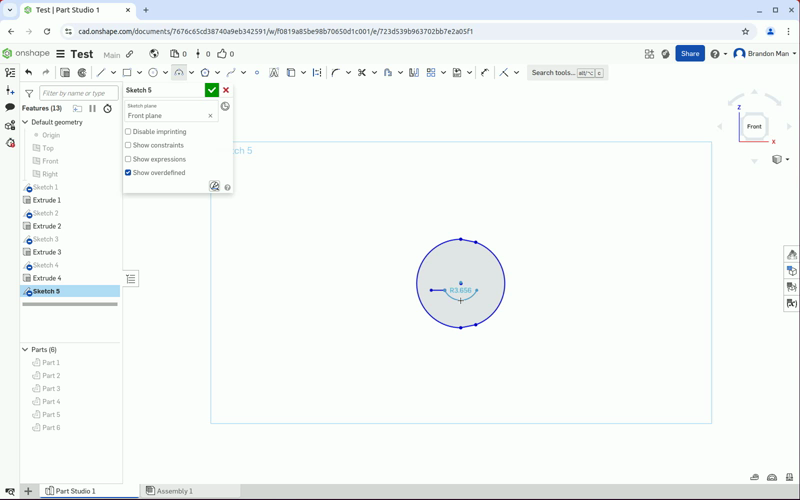
key_up(shift)
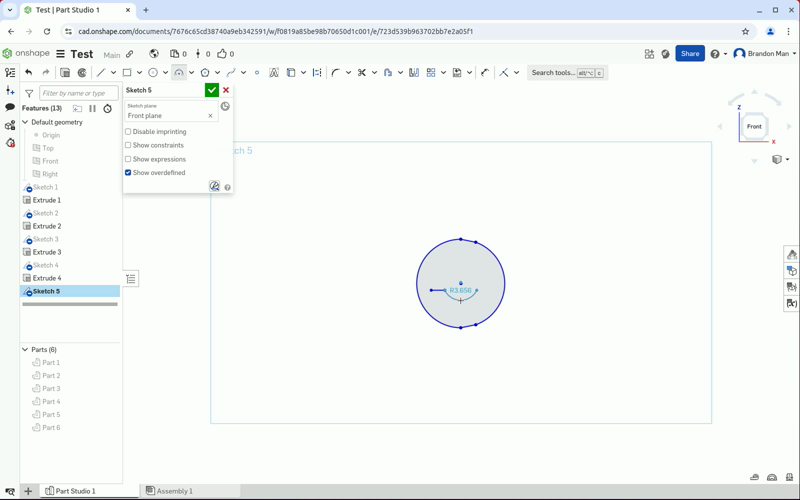
key(esc)
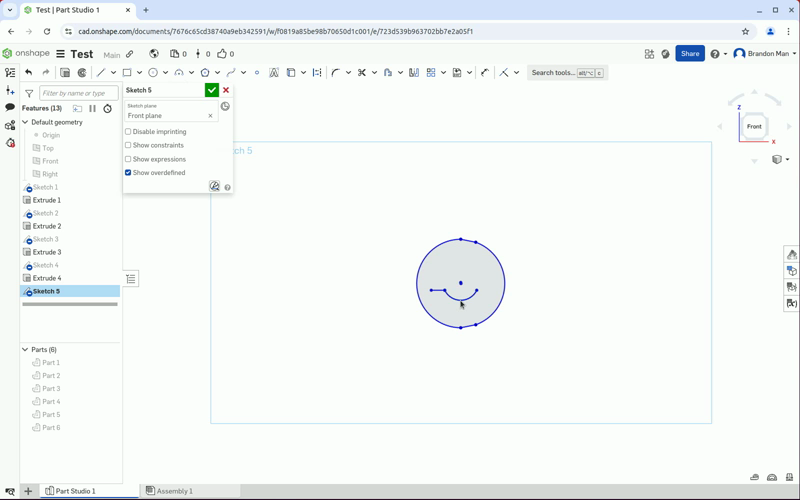
key(l)
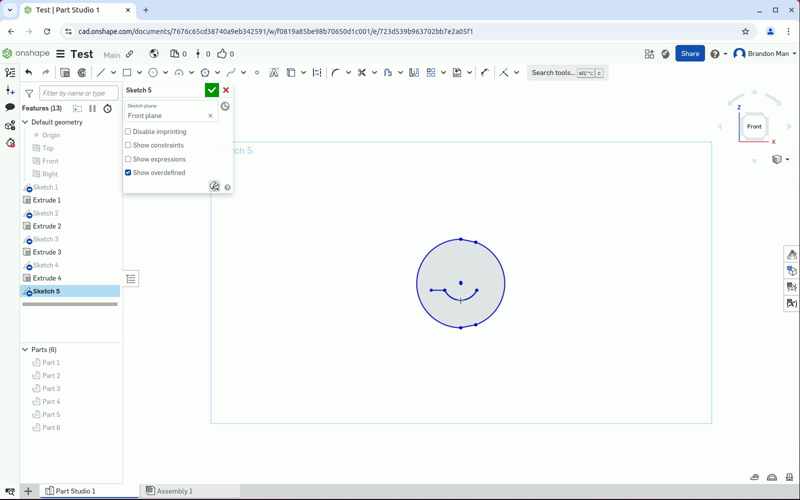
mouse_move(476, 290)
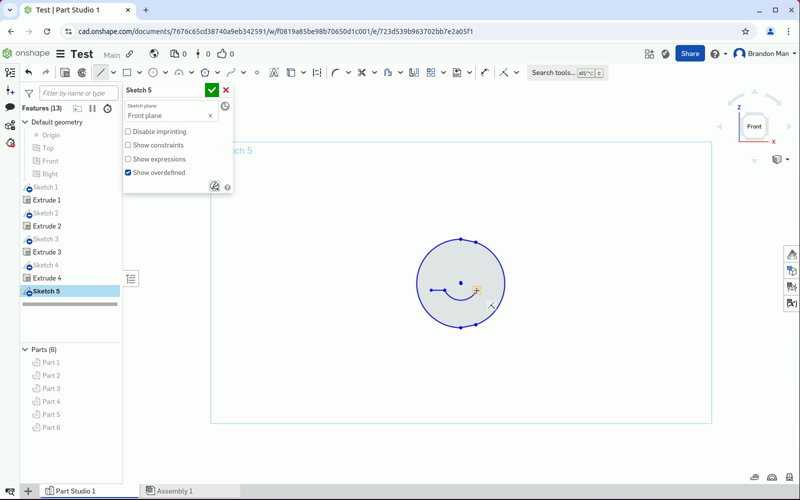
click(476, 290)
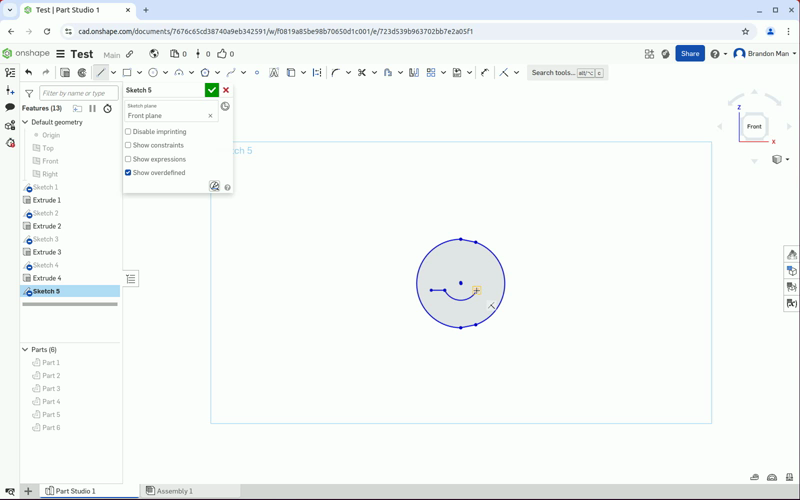
key_down(shift)
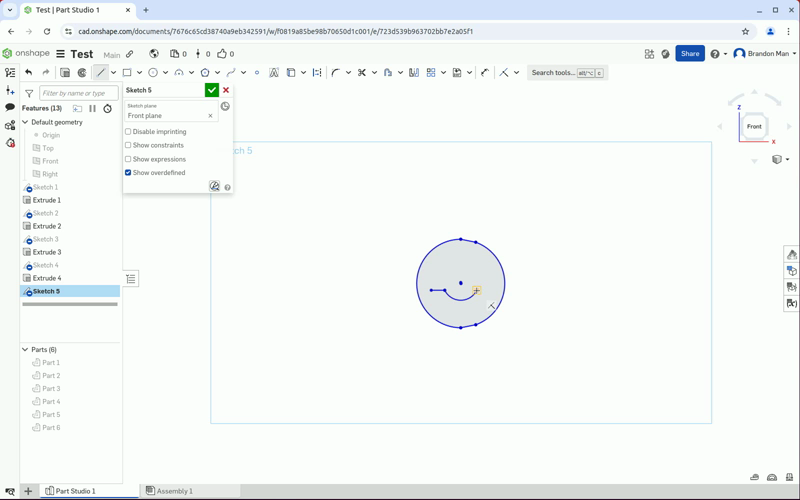
mouse_move(506, 290)
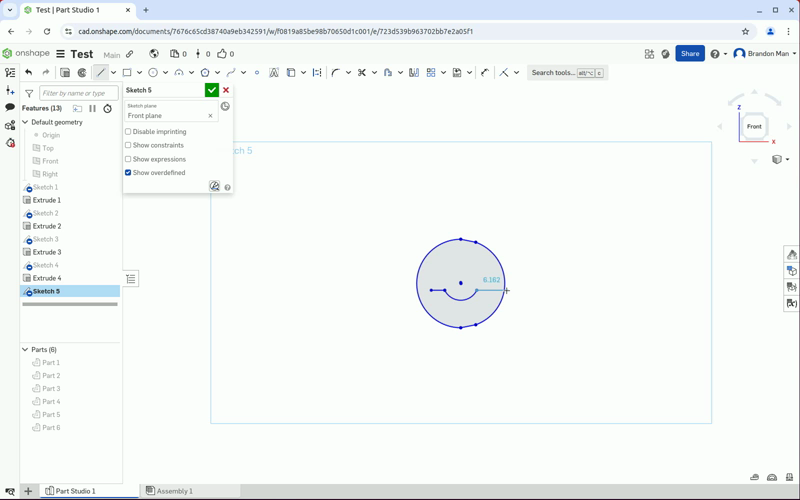
mouse_move(490, 290)
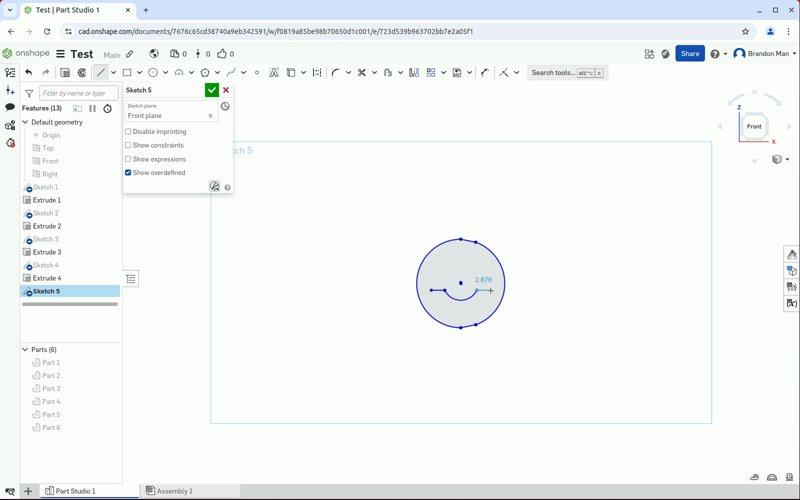
click(490, 290)
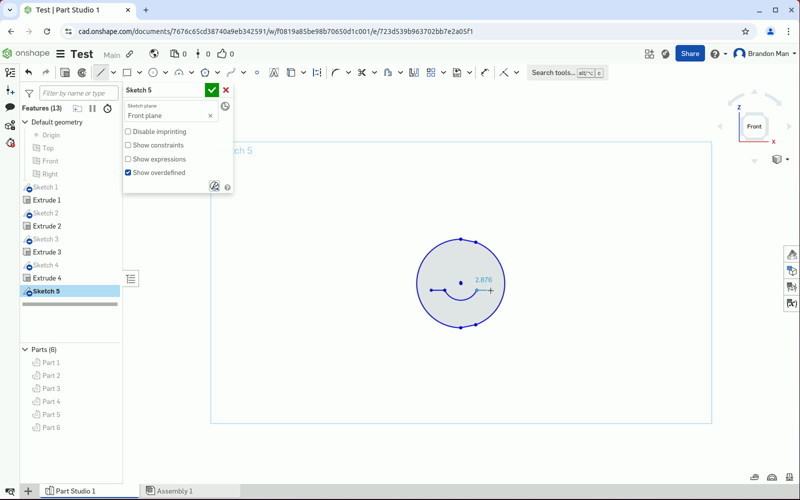
key_up(shift)
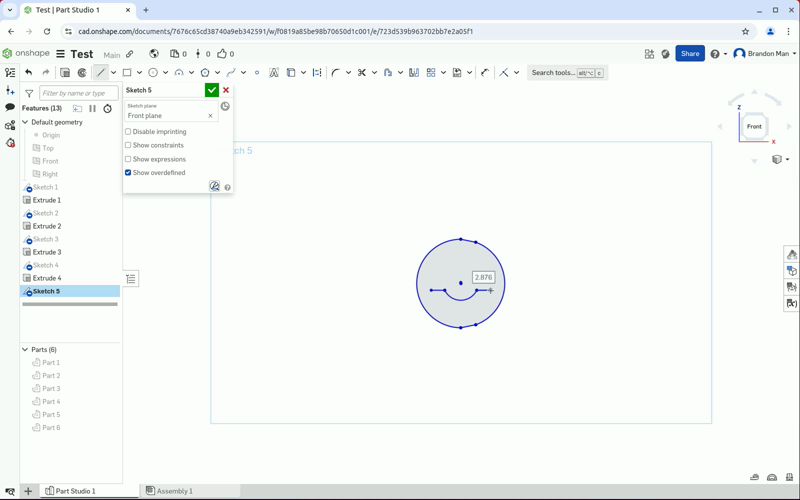
key_down(shift)
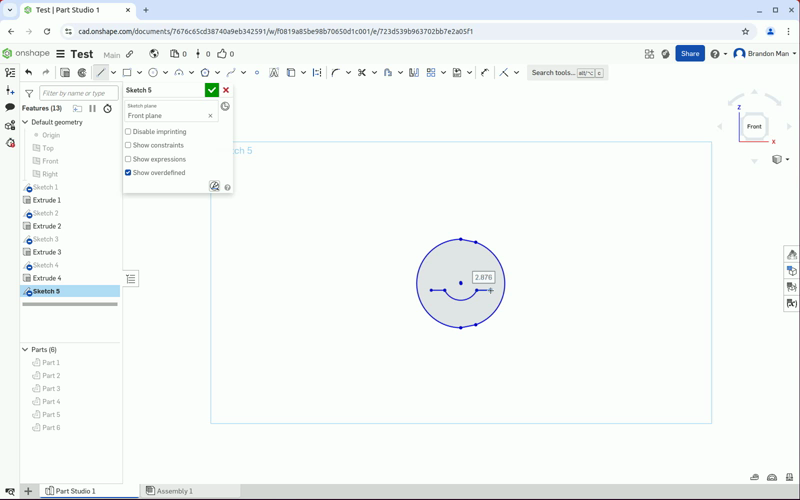
mouse_move(520, 290)
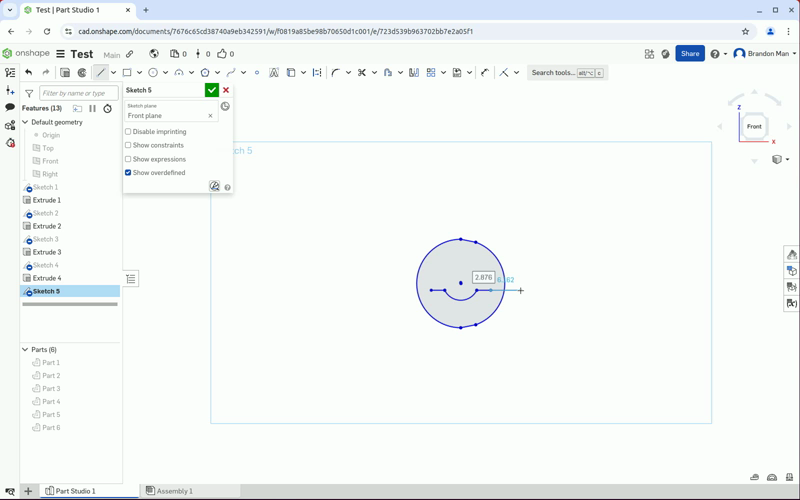
mouse_move(490, 276)
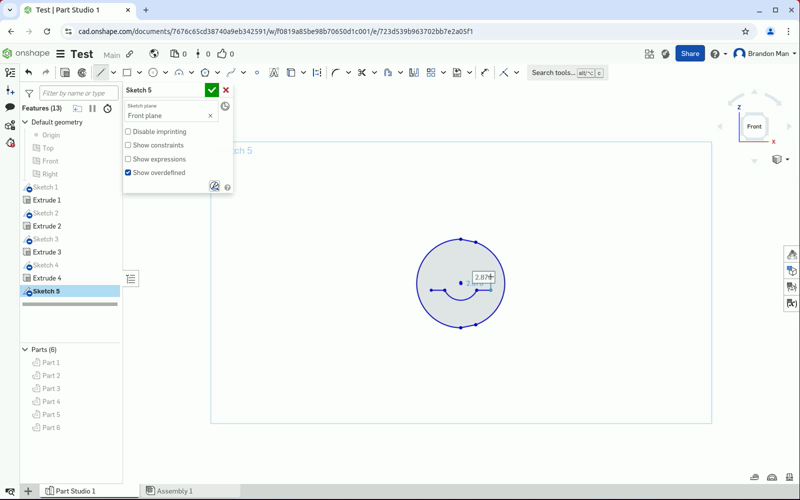
click(490, 276)
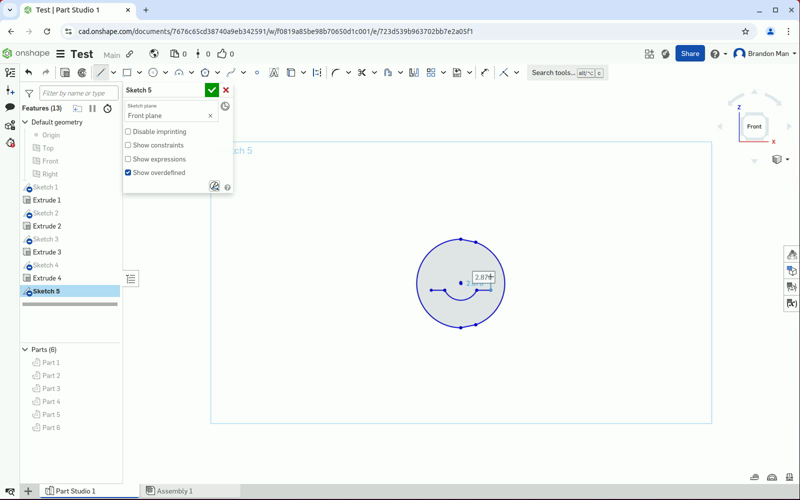
key_up(shift)
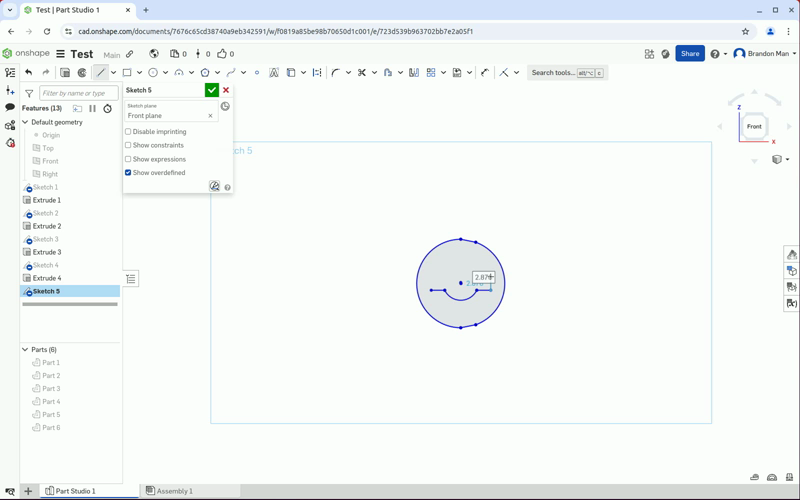
key_down(shift)
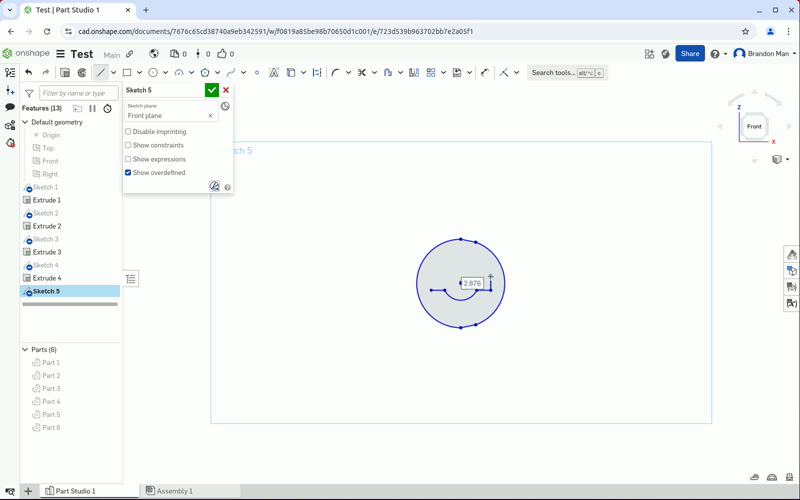
mouse_move(520, 276)
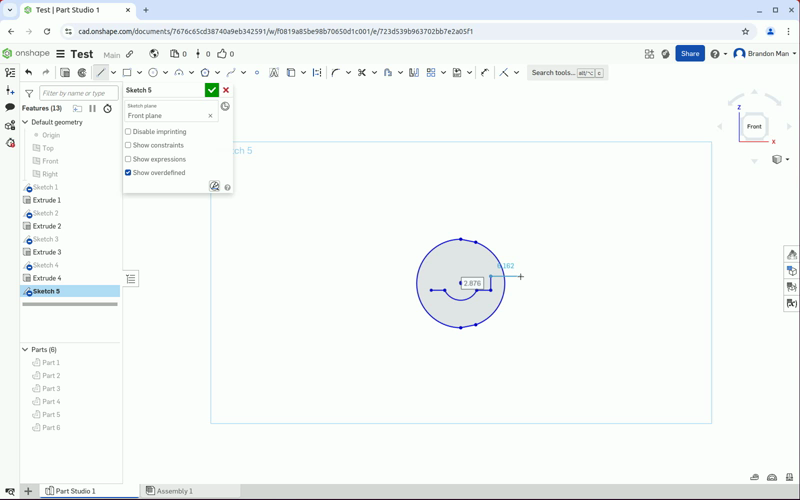
mouse_move(476, 276)
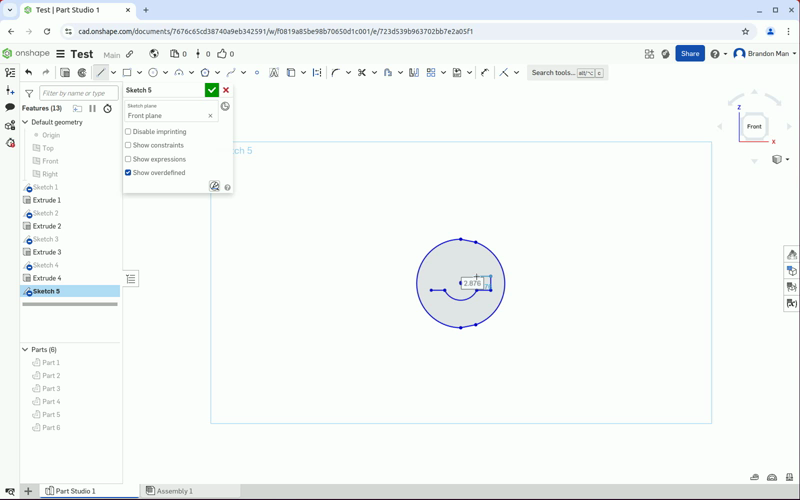
click(476, 276)
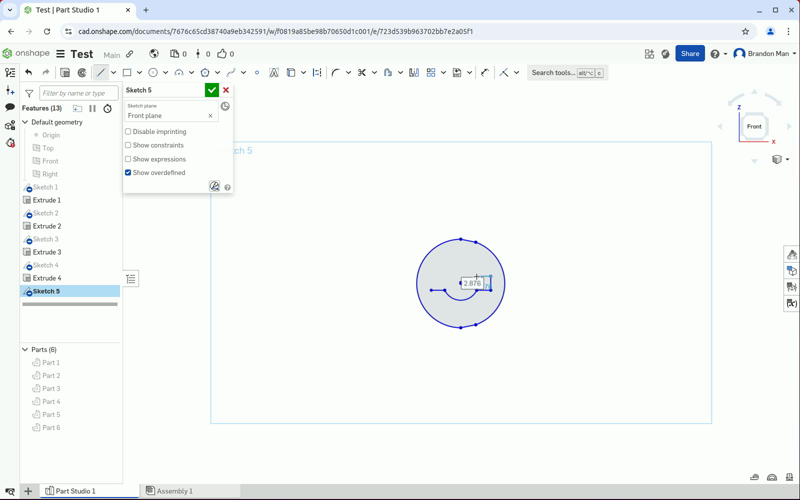
key_up(shift)
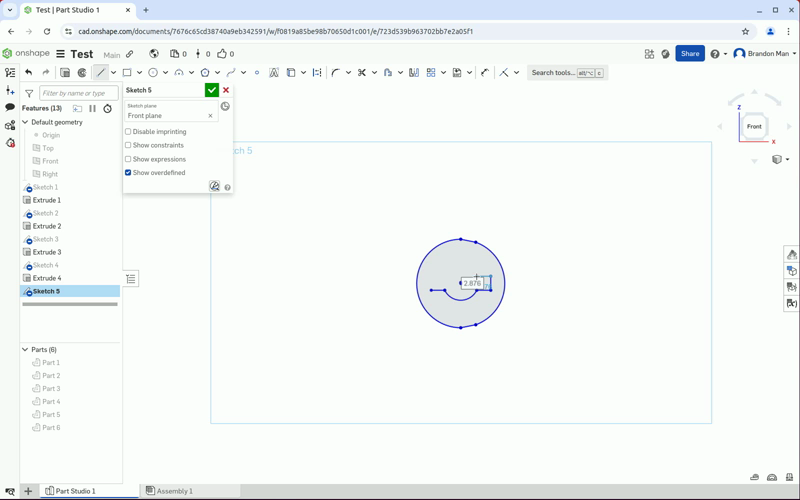
key(esc)
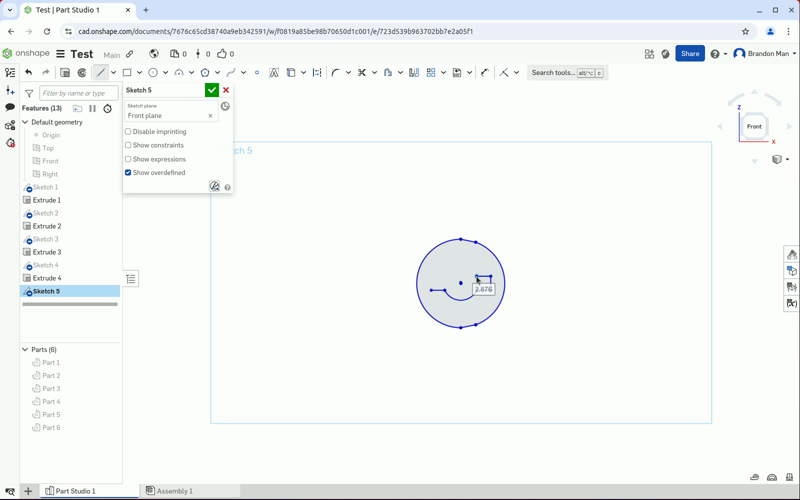
key(a)
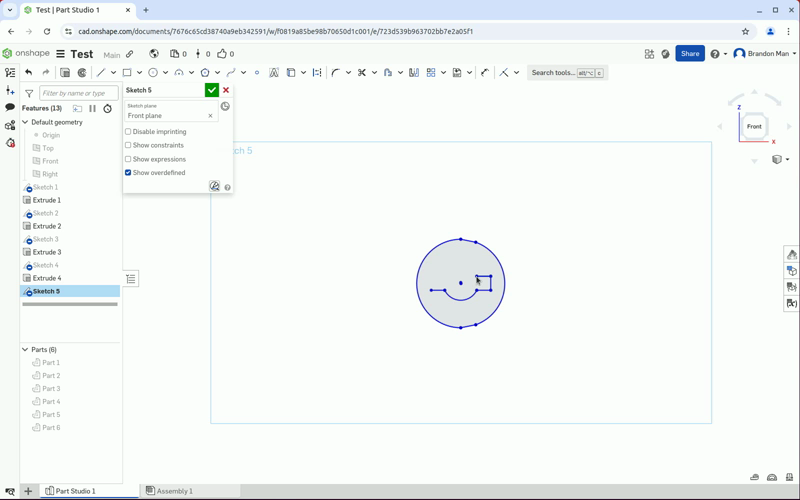
mouse_move(476, 276)
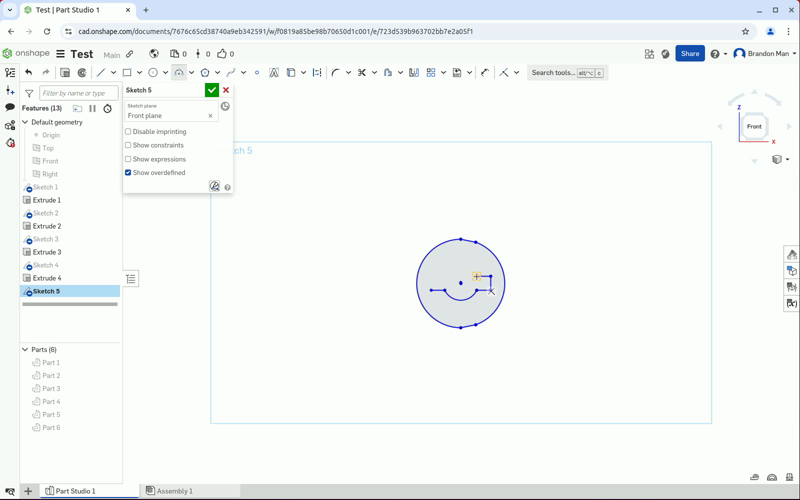
click(476, 276)
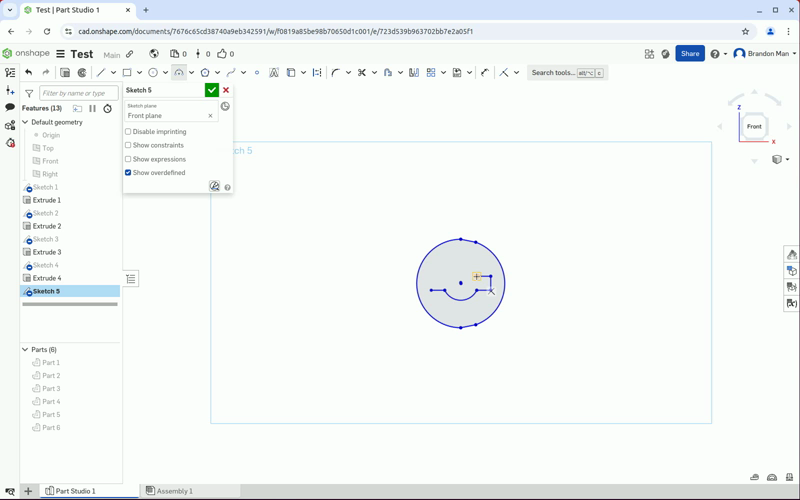
key_down(shift)
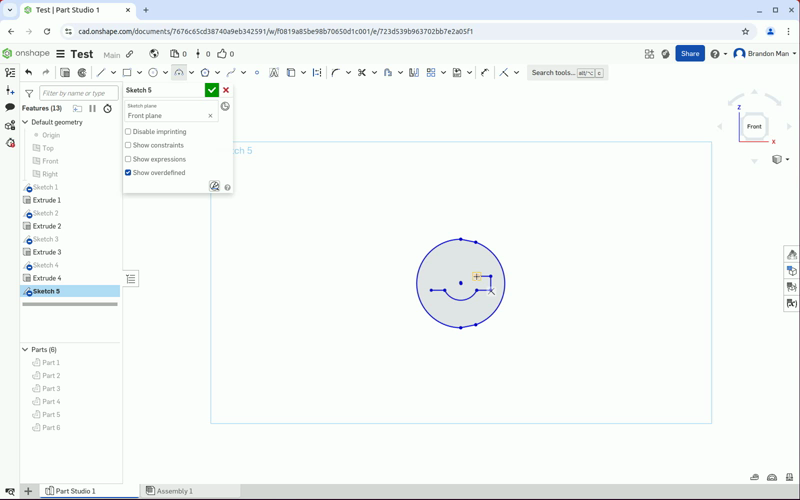
mouse_move(444, 276)
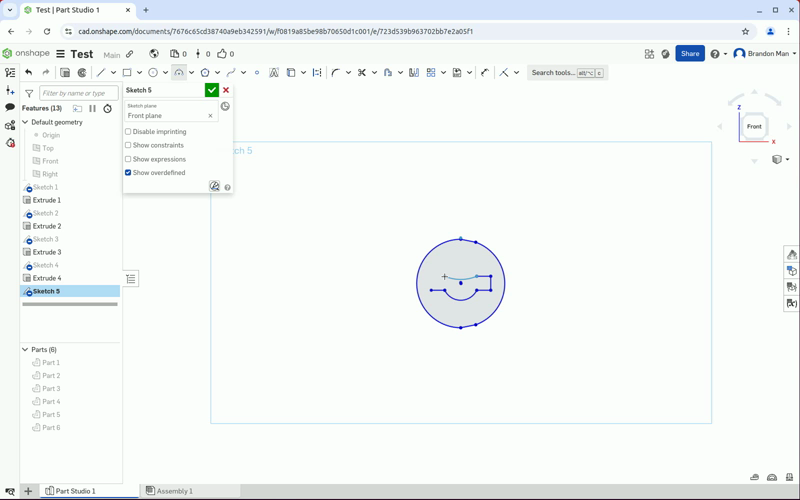
click(444, 276)
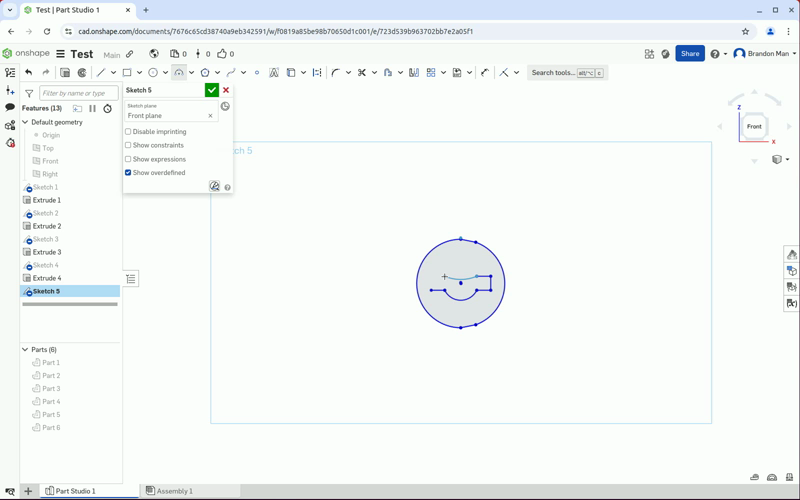
mouse_move(460, 266)
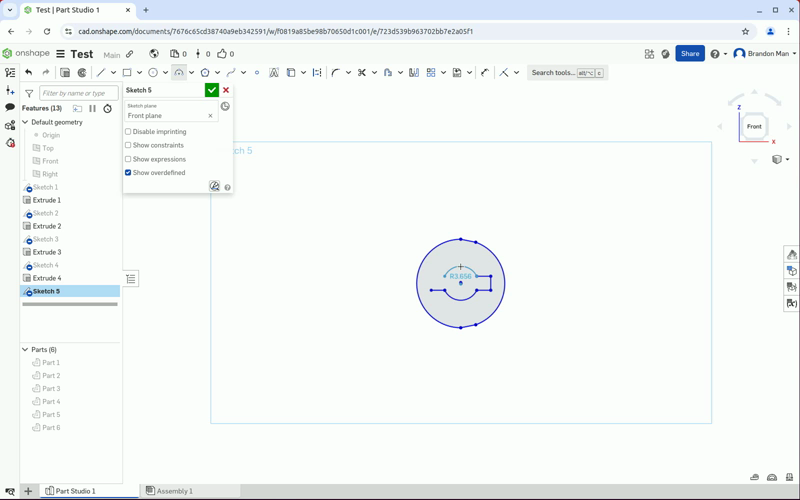
click(460, 266)
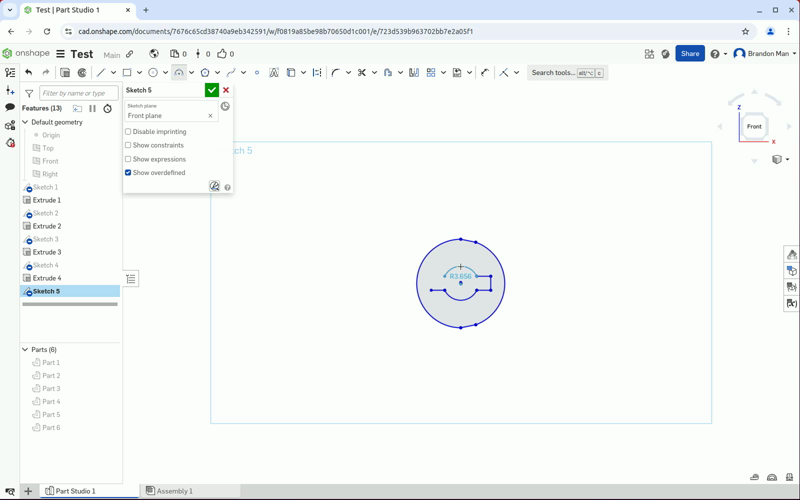
key_up(shift)
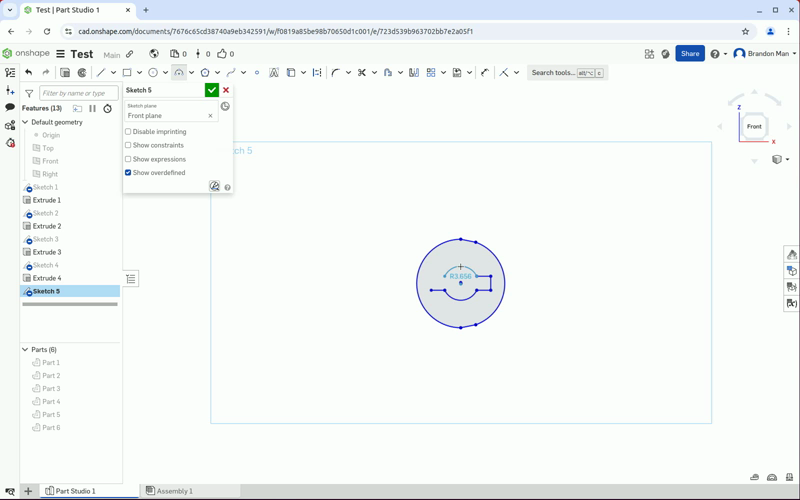
key(esc)
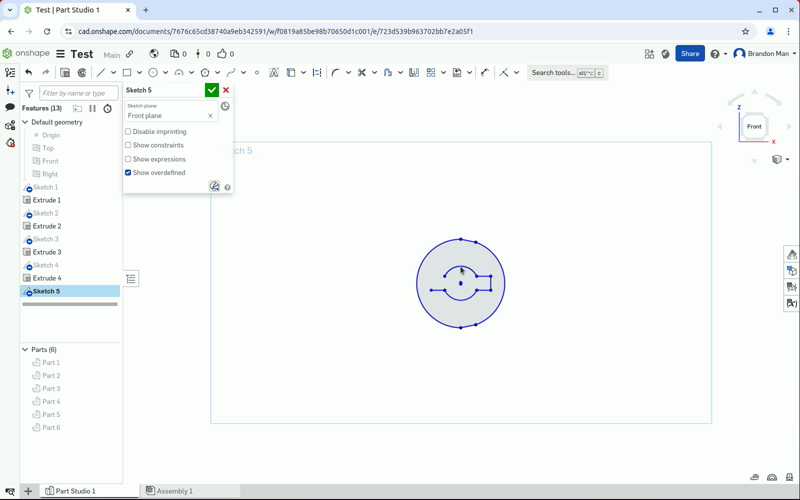
key(l)
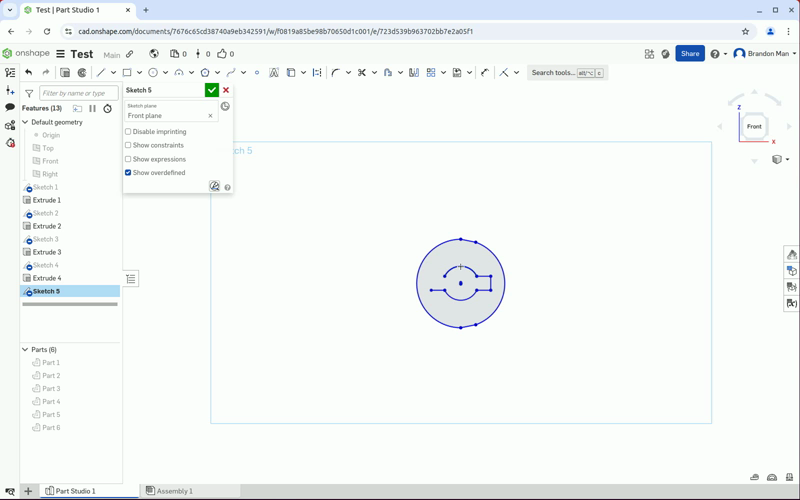
mouse_move(444, 276)
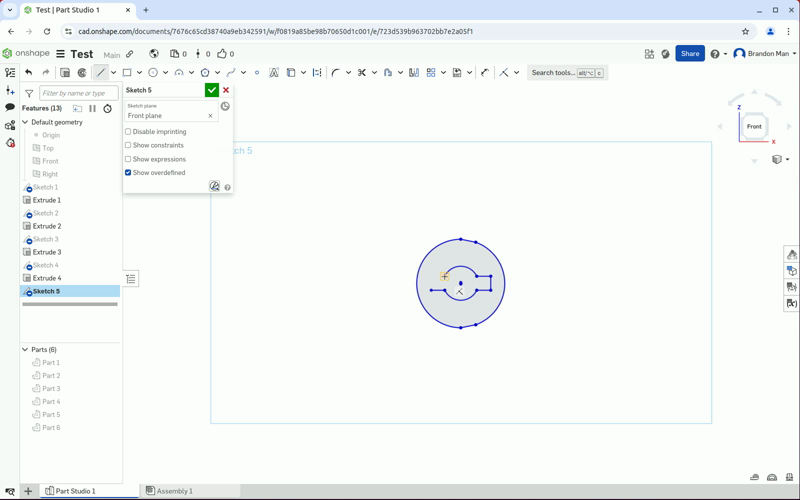
click(444, 276)
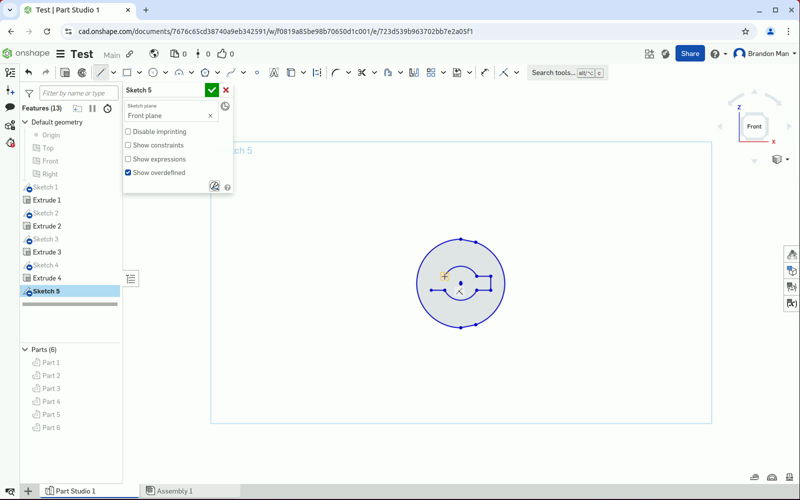
key_down(shift)
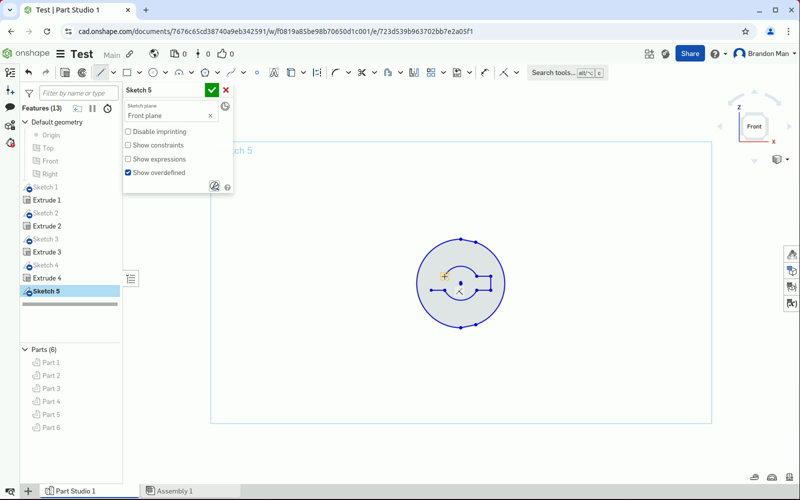
mouse_move(474, 276)
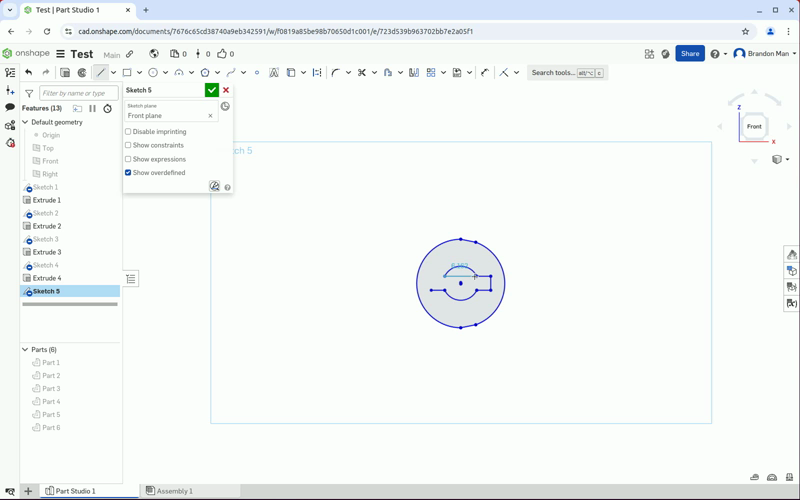
mouse_move(431, 276)
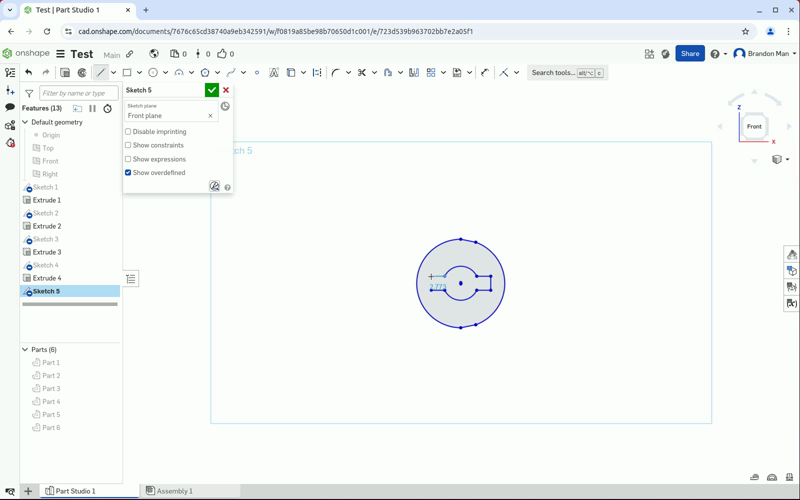
click(431, 276)
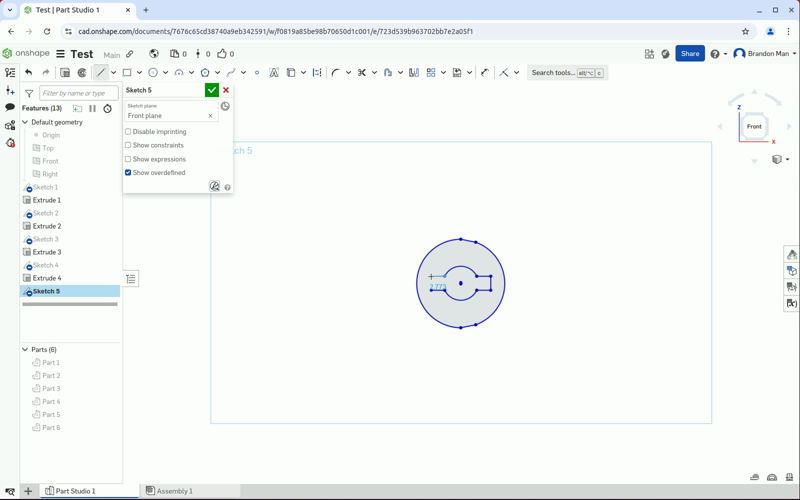
key_up(shift)
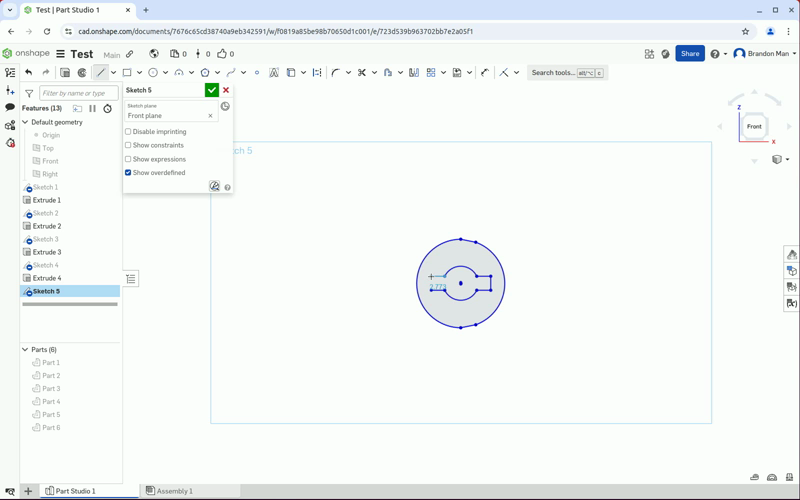
mouse_move(461, 276)
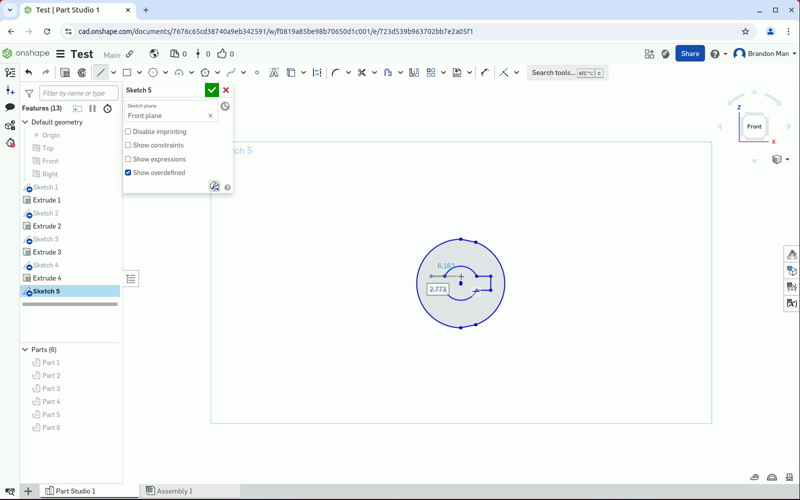
key_down(shift)
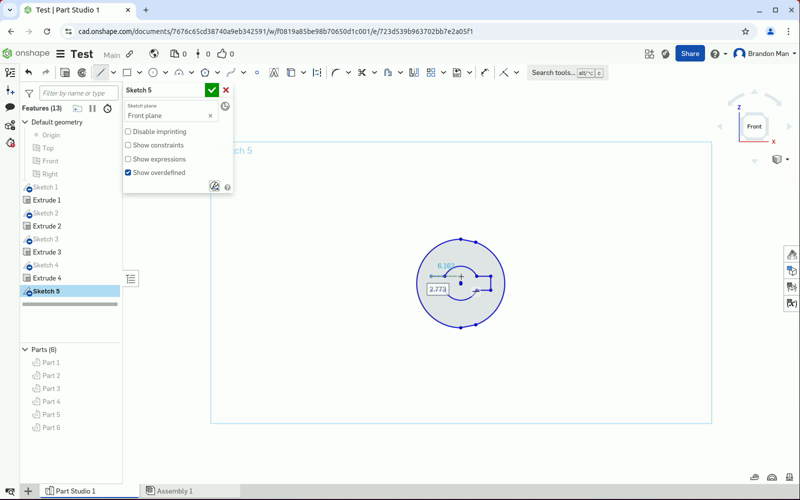
mouse_move(431, 290)
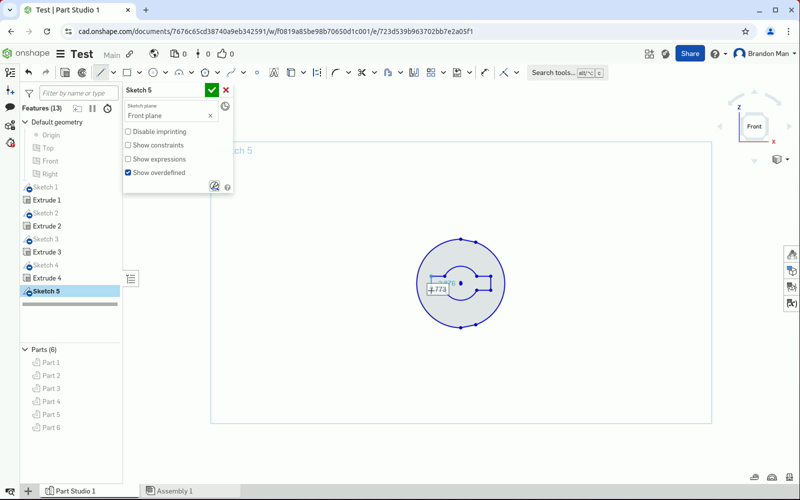
key_up(shift)
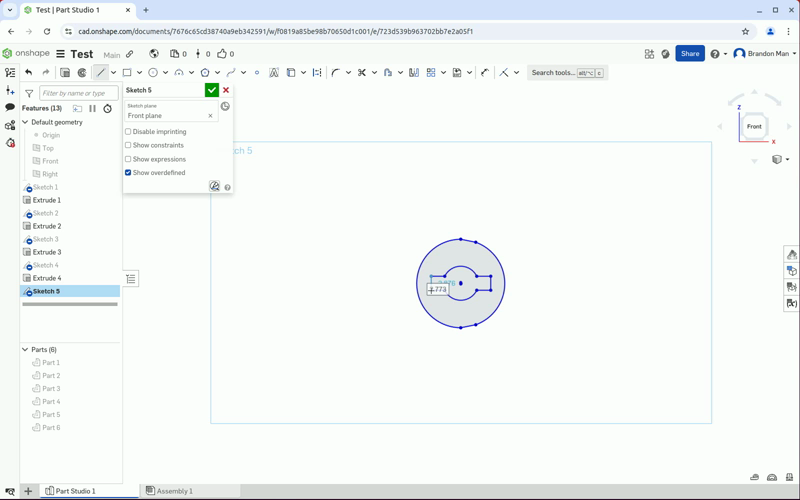
click(431, 290)
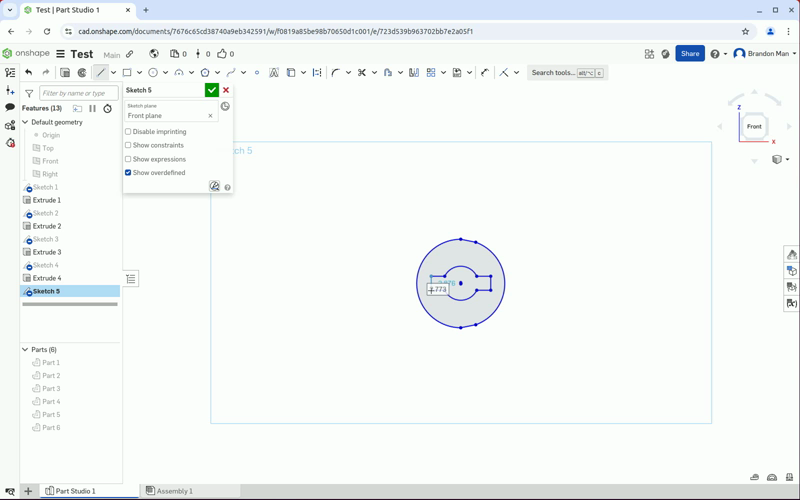
key(esc)
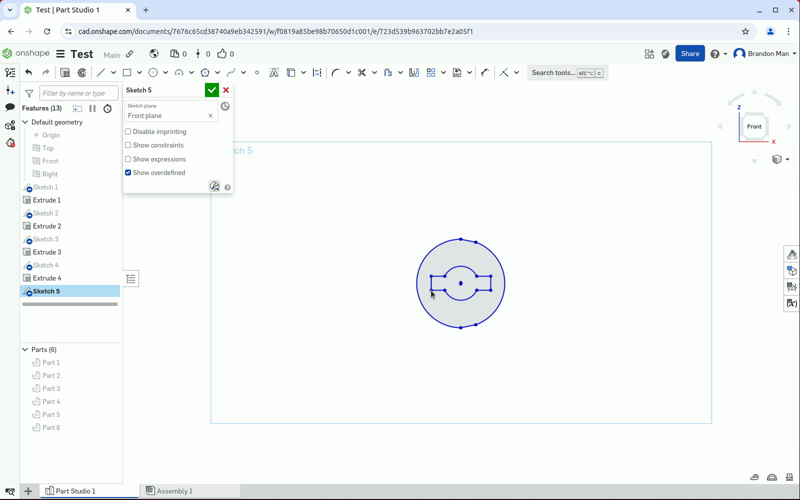
mouse_move(438, 317)
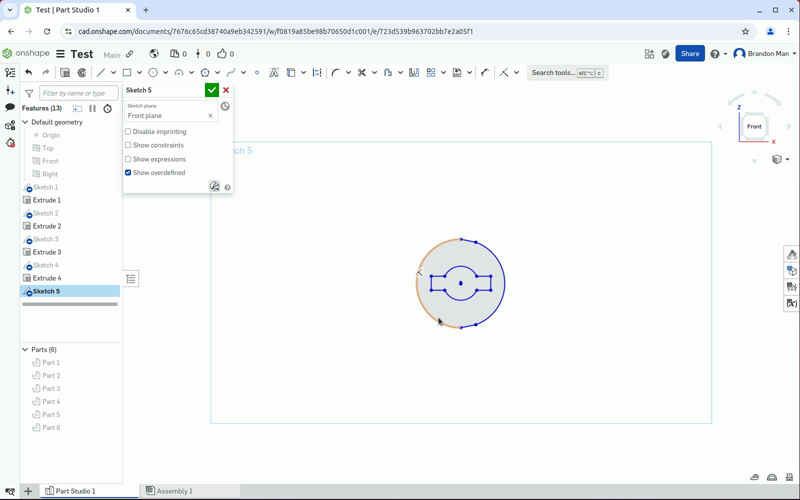
click(438, 317)
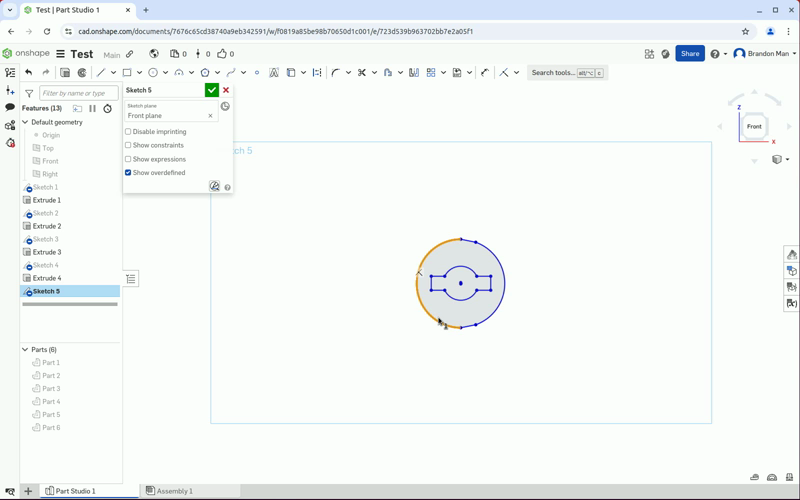
mouse_move(73, 352)
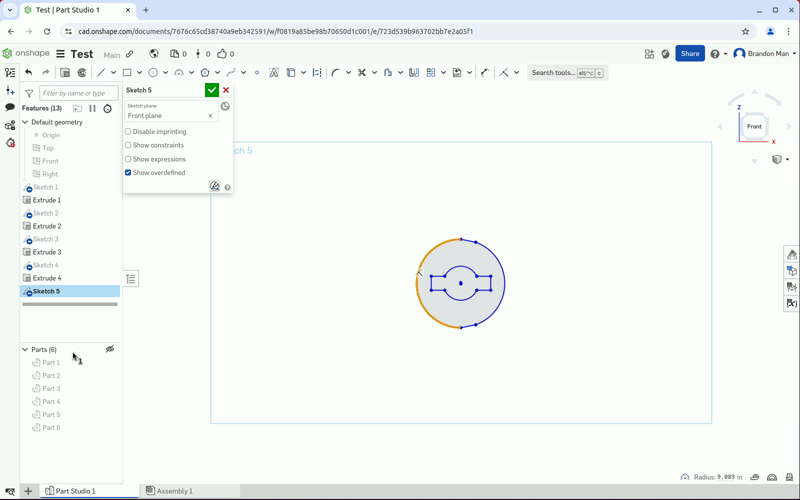
key(shift+y)
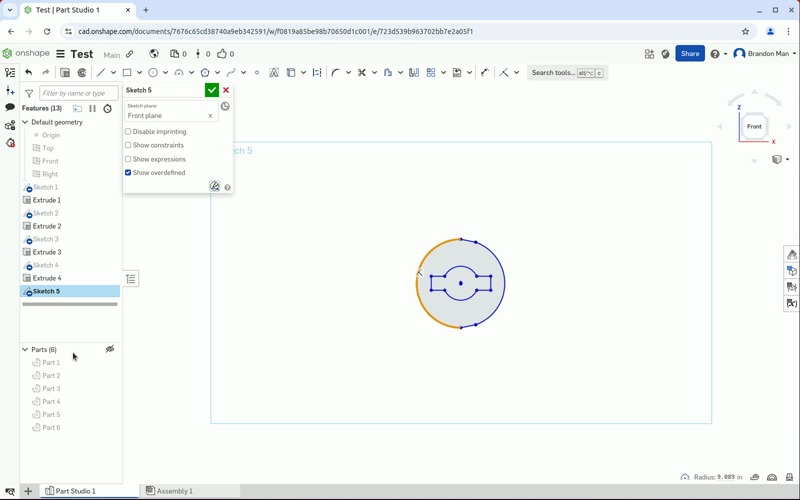
key(shift+e)
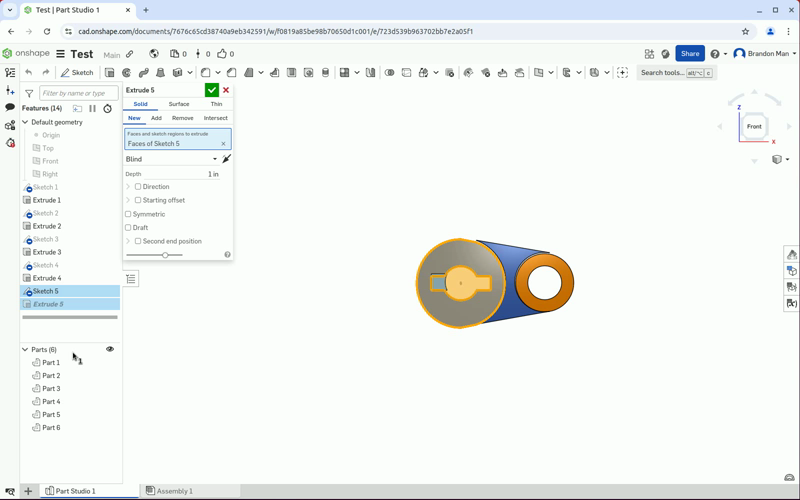
mouse_move(143, 106)
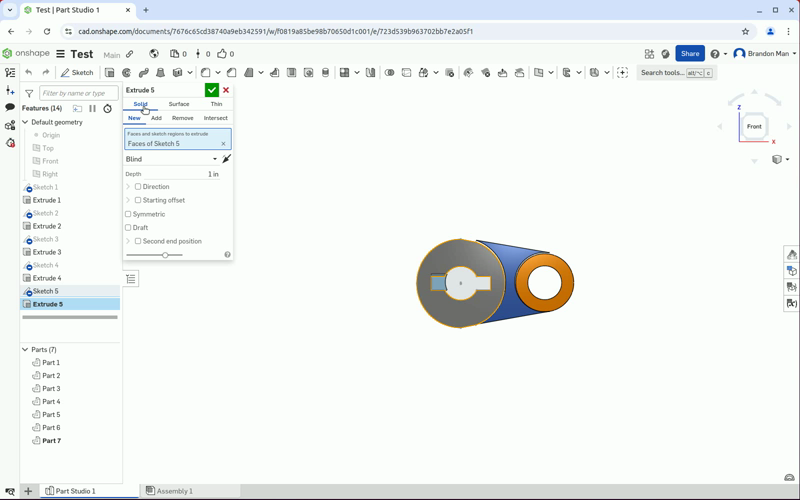
click(143, 106)
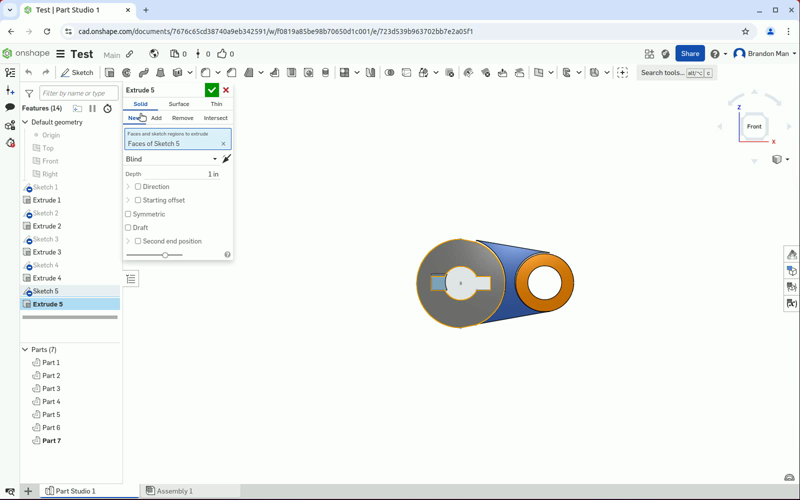
mouse_move(137, 120)
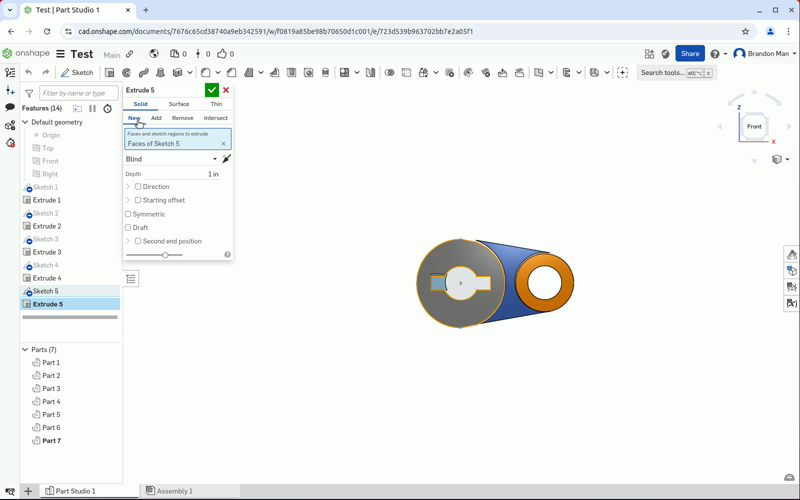
click(137, 120)
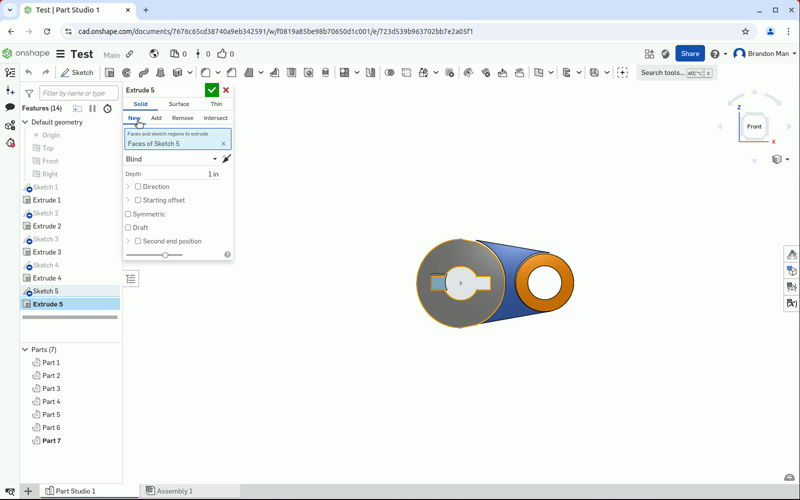
key(tab, 4)
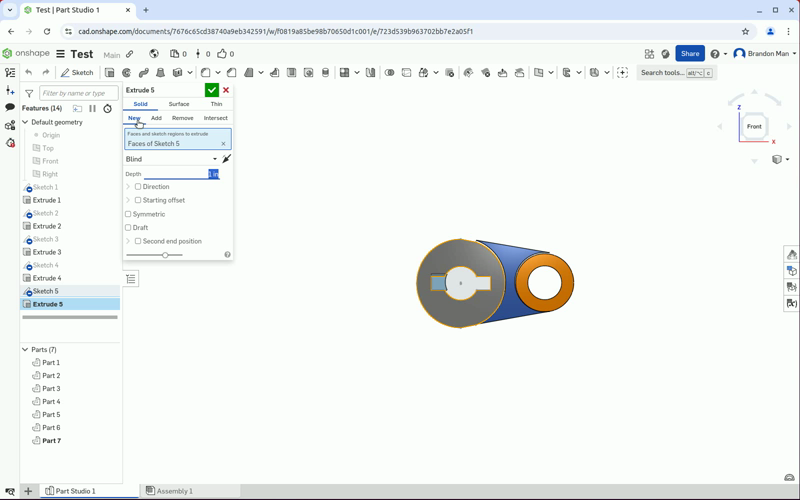
text(16.128)
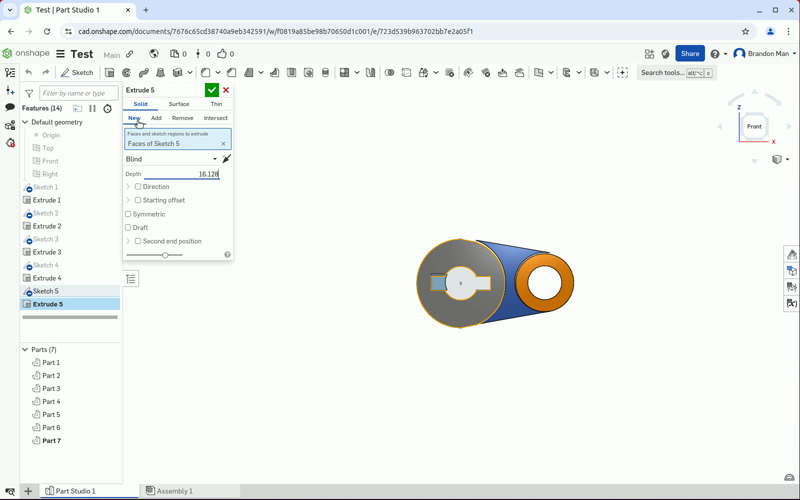
key(enter)
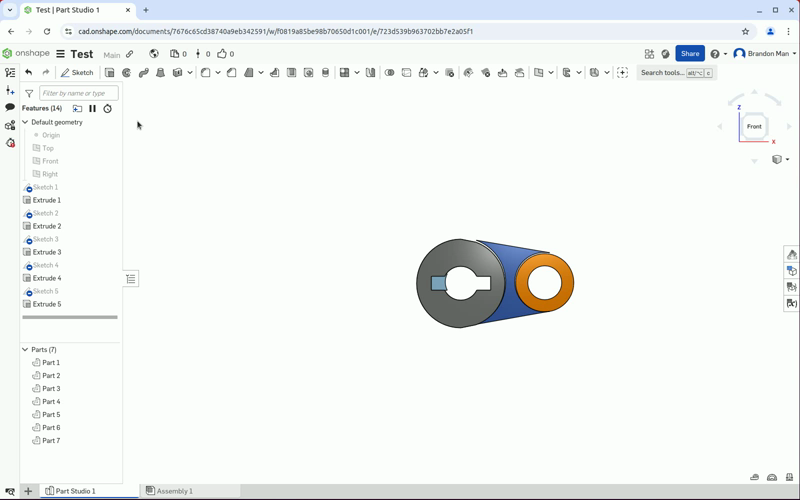
key(shift+h)
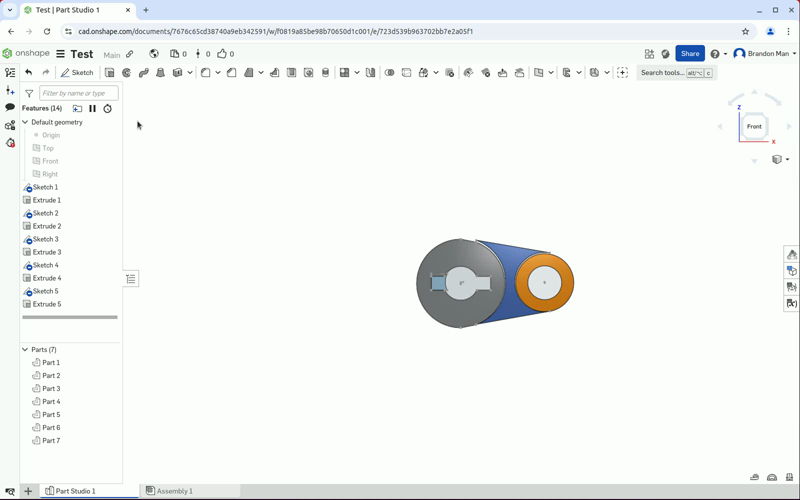
key(shift+h)
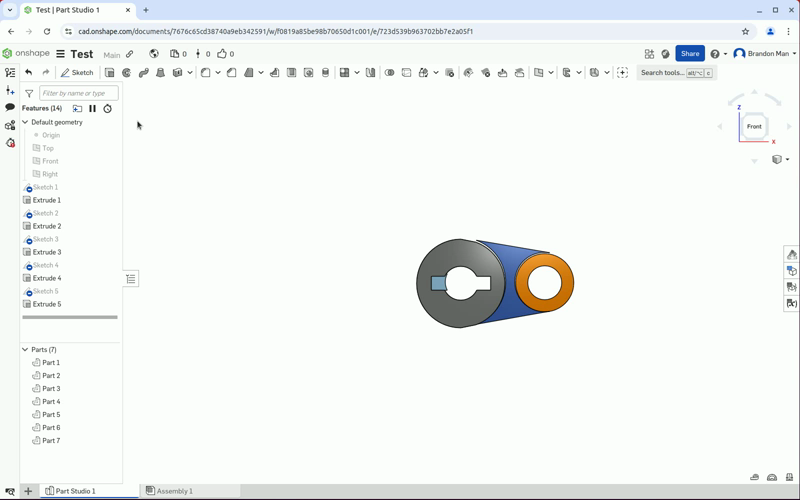
mouse_move(73, 189)
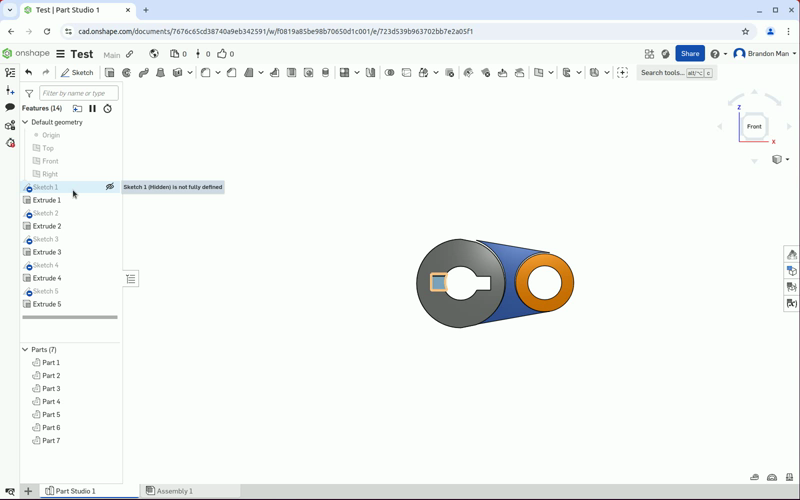
click(73, 189)
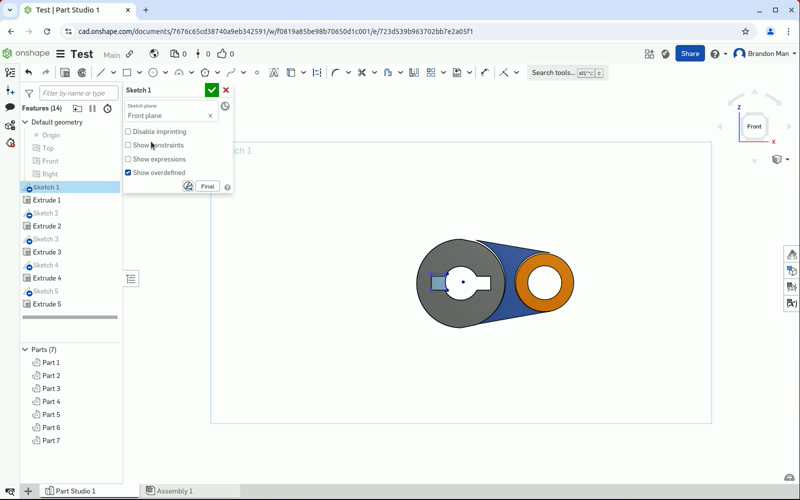
mouse_move(229, 92)
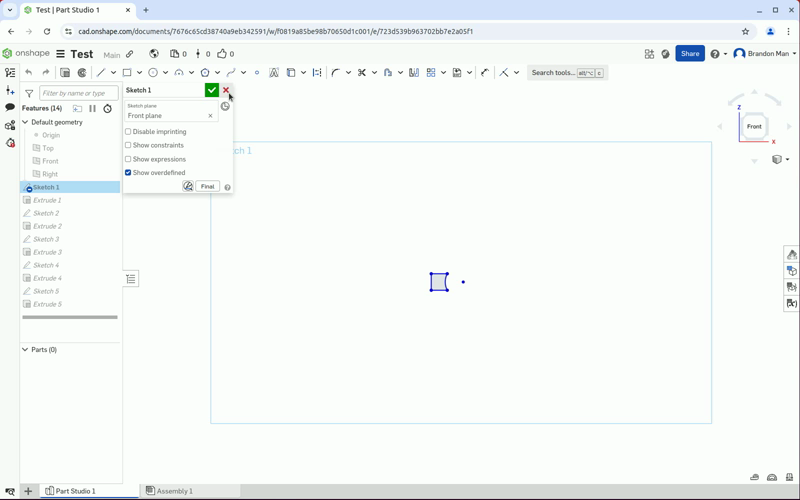
click(229, 92)
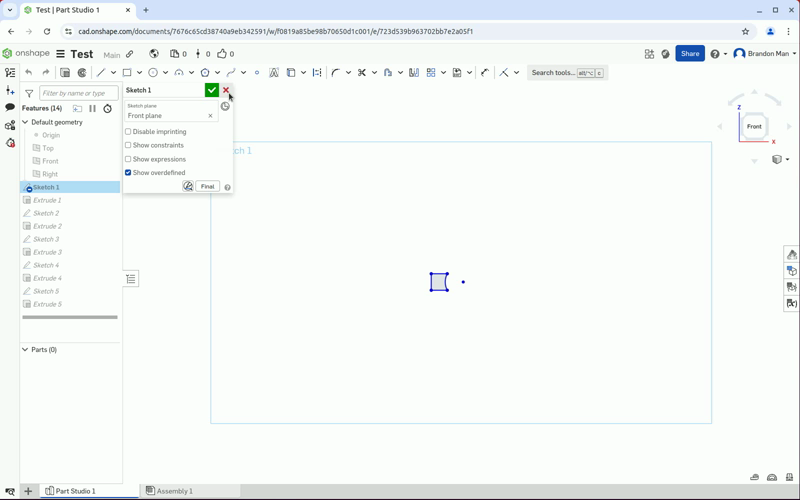
key(shift+s)
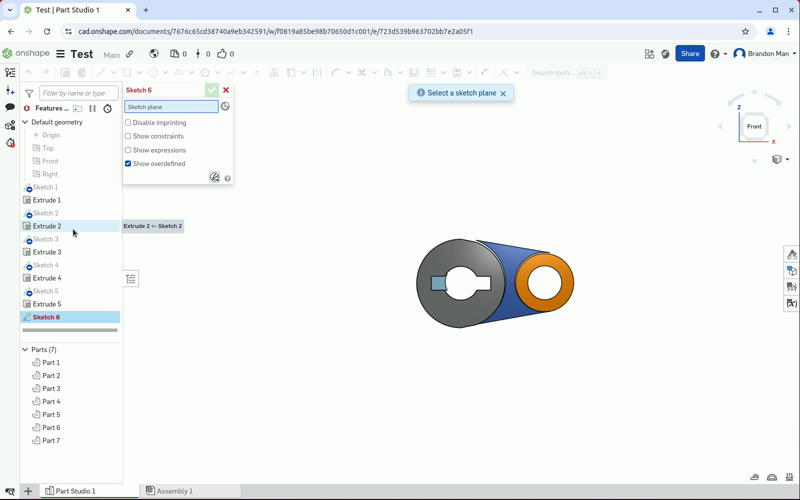
scroll(3)
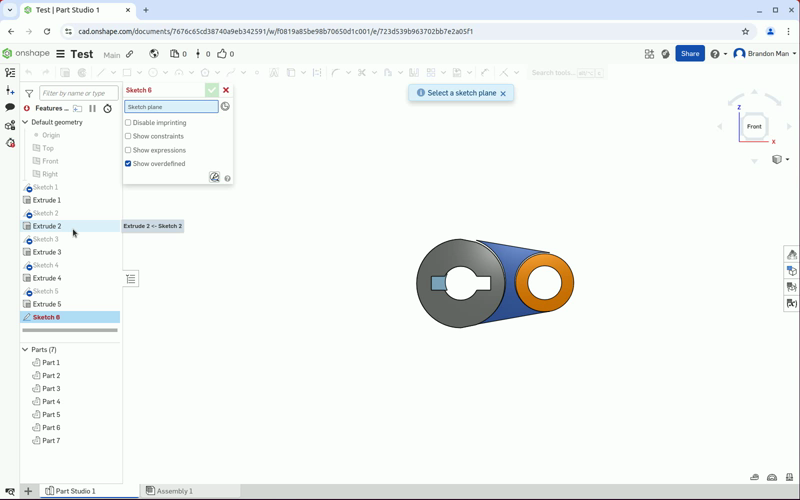
mouse_move(73, 163)
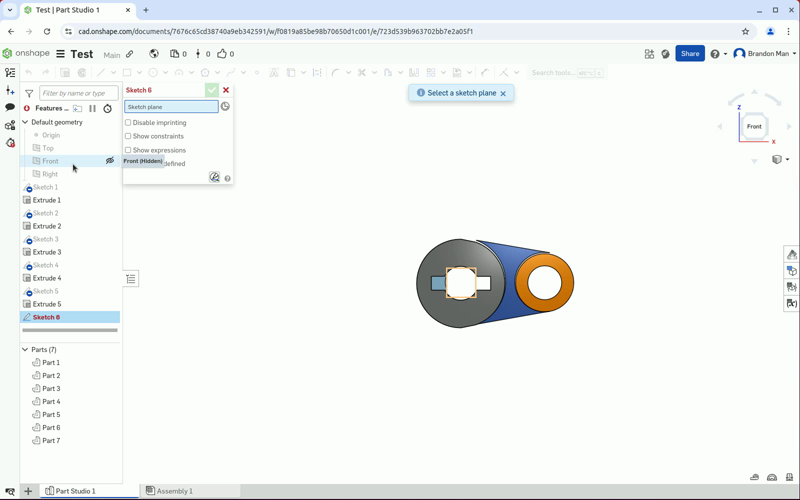
click(73, 163)
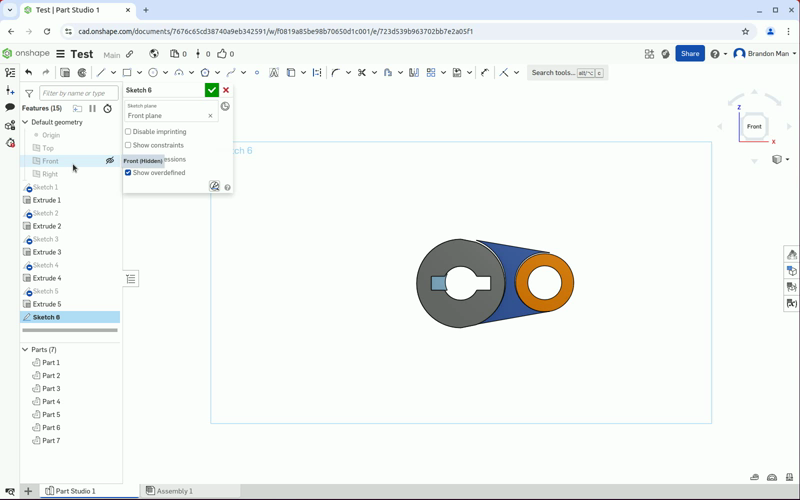
mouse_move(73, 352)
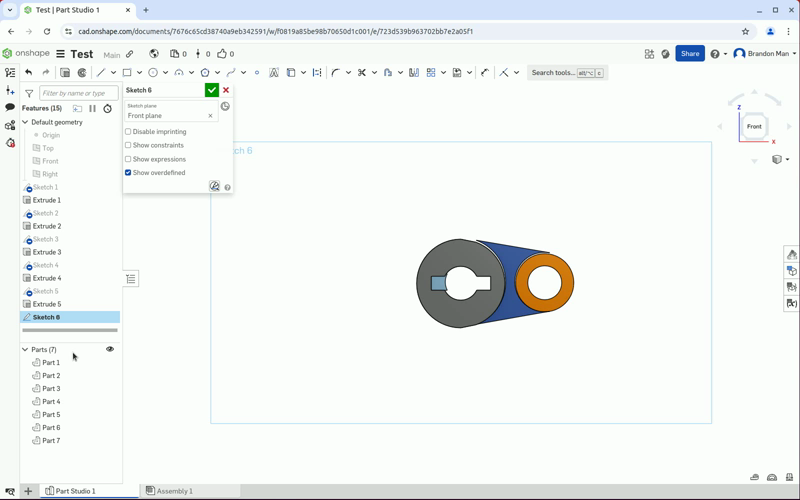
key(y)
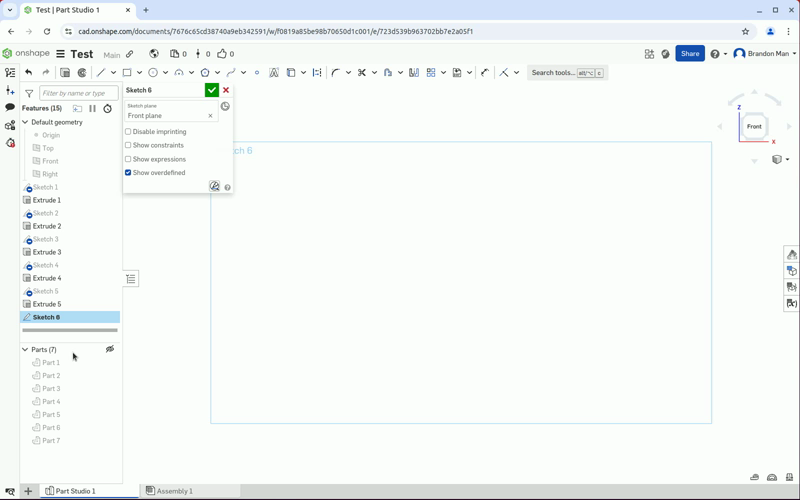
key(l)
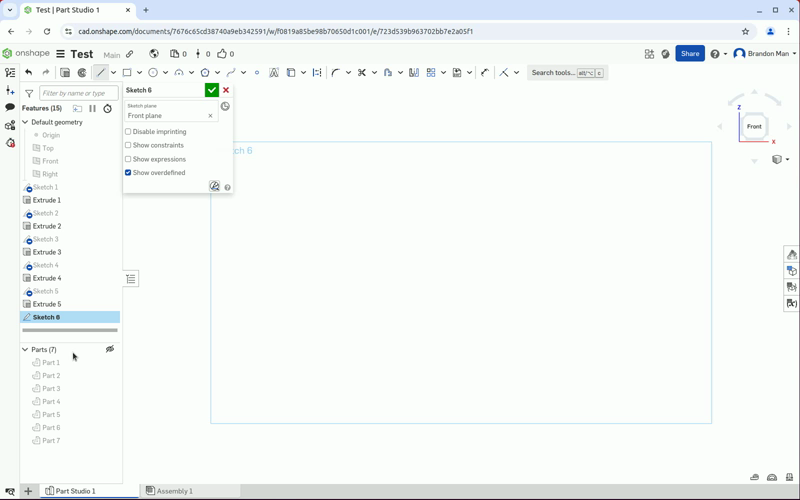
key_down(shift)
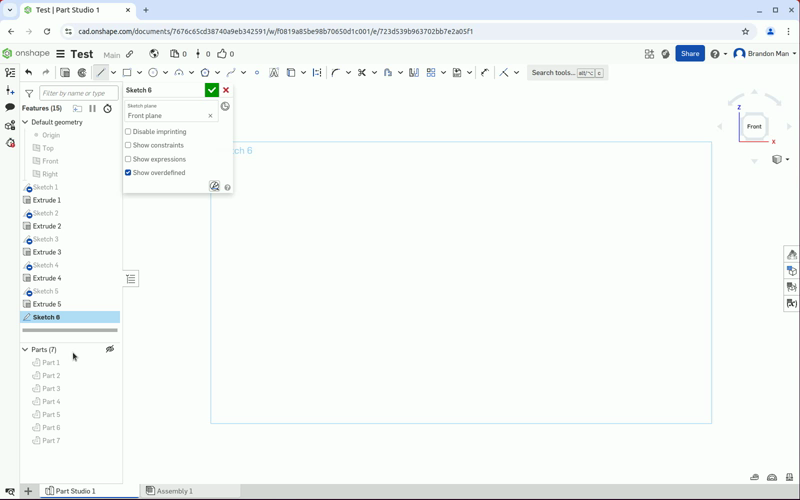
mouse_move(431, 290)
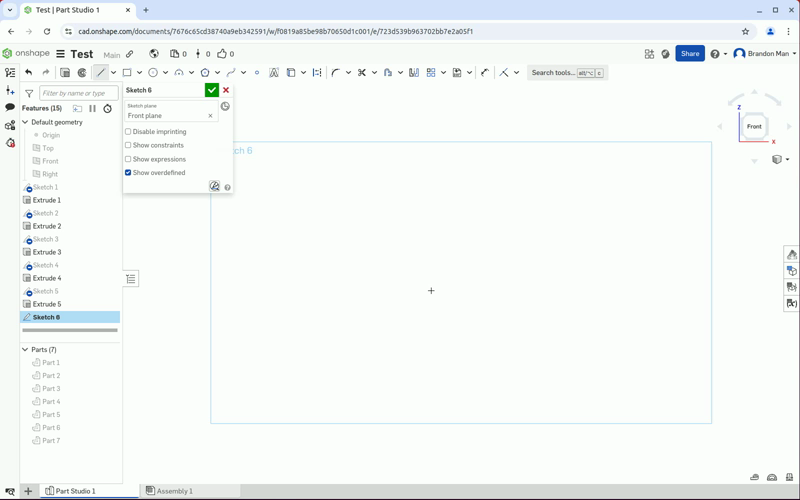
click(431, 290)
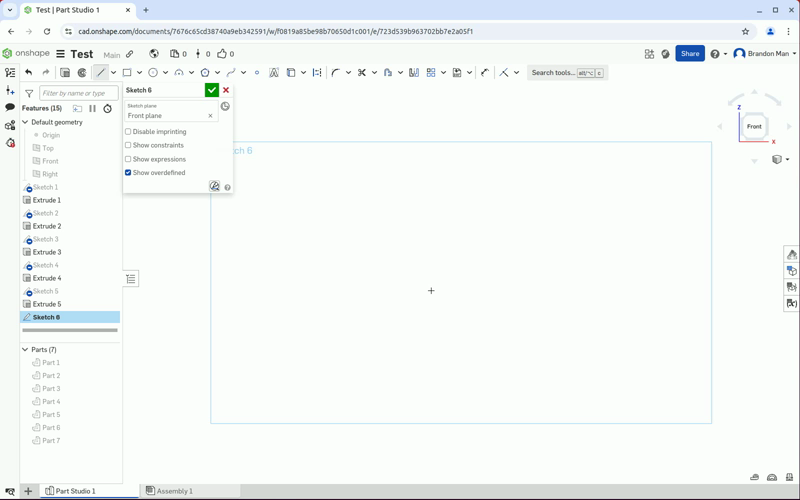
key_up(shift)
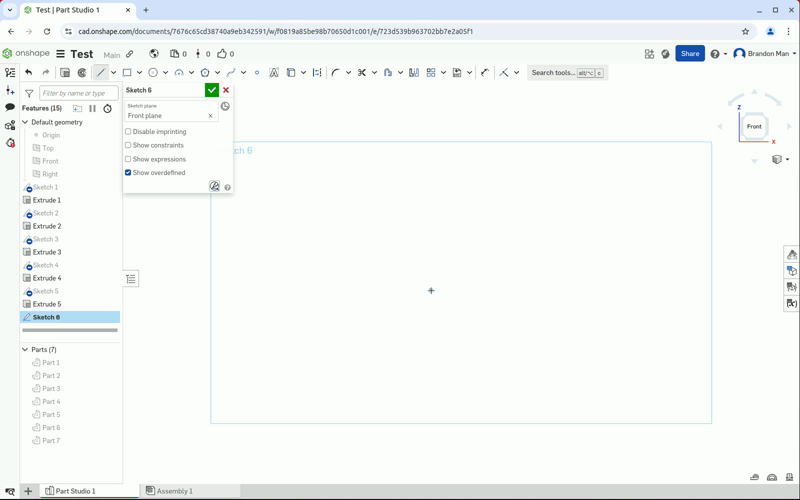
key_down(shift)
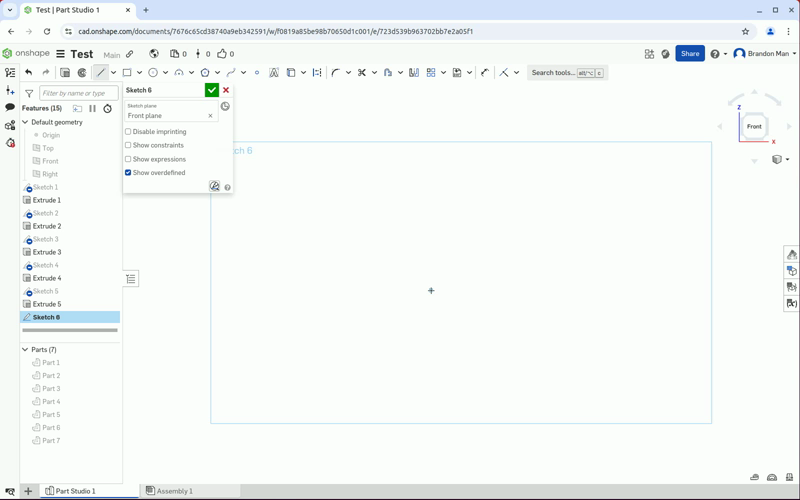
mouse_move(461, 290)
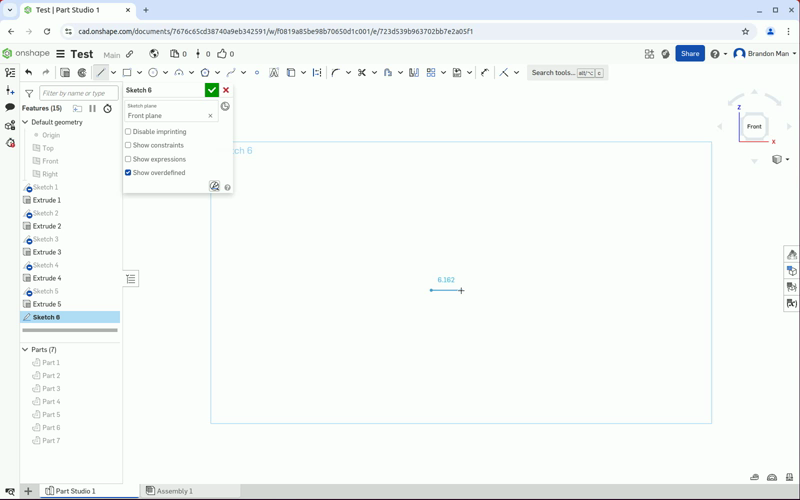
mouse_move(447, 290)
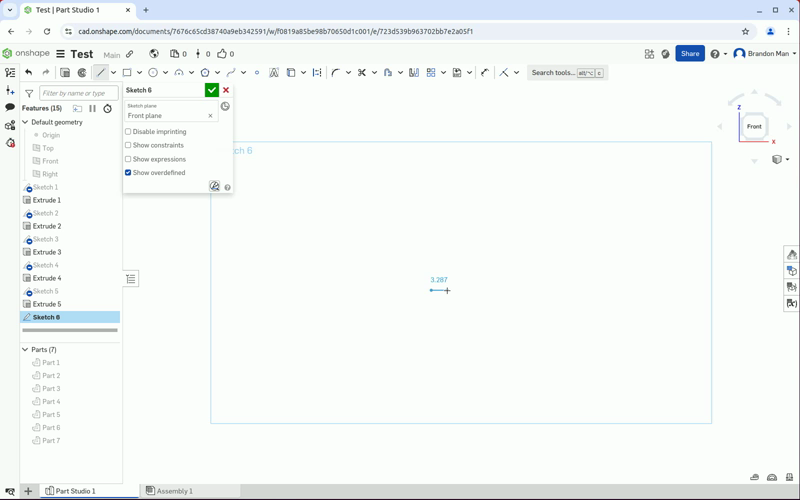
click(447, 290)
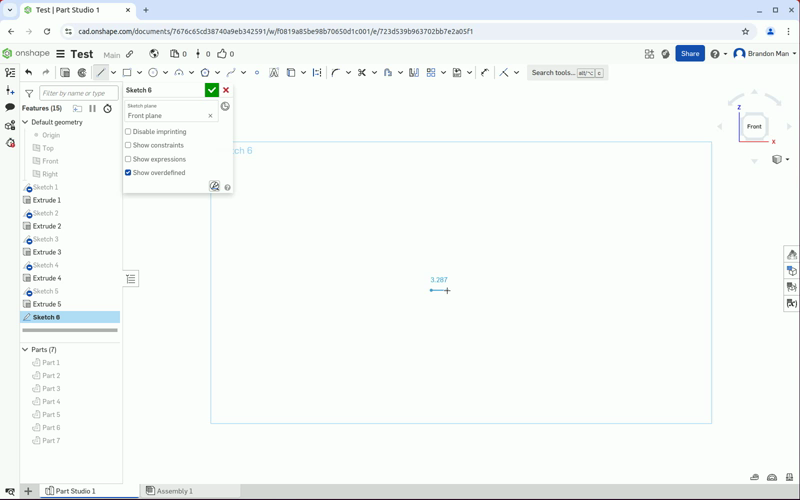
key_up(shift)
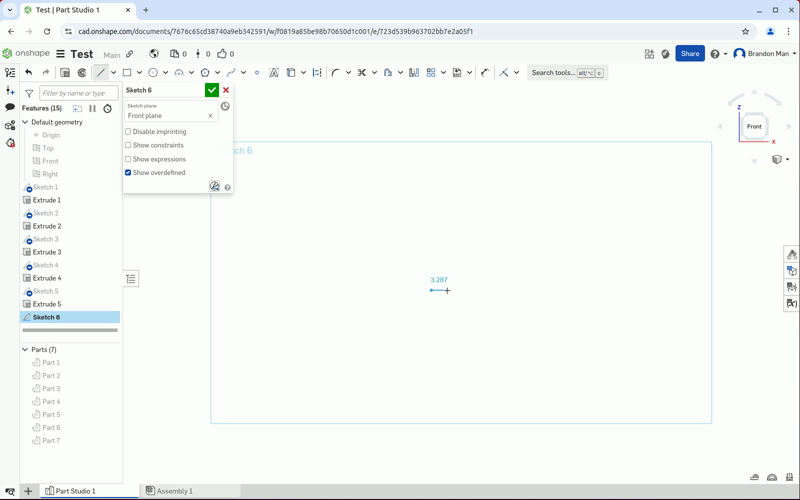
key(esc)
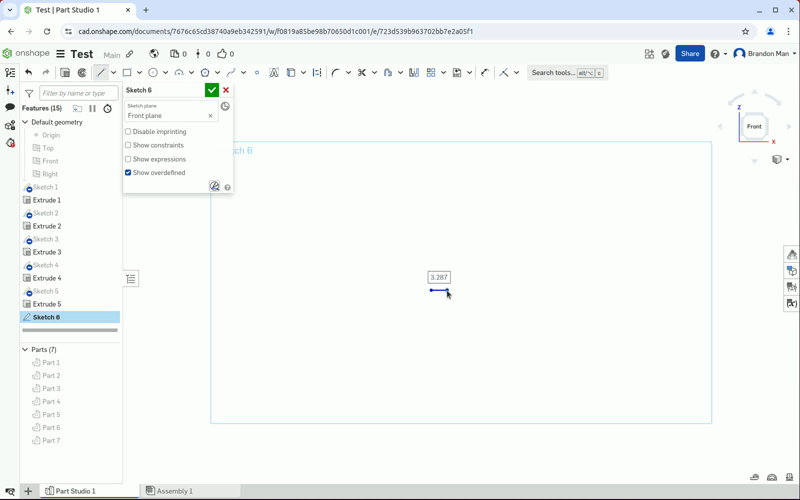
key(a)
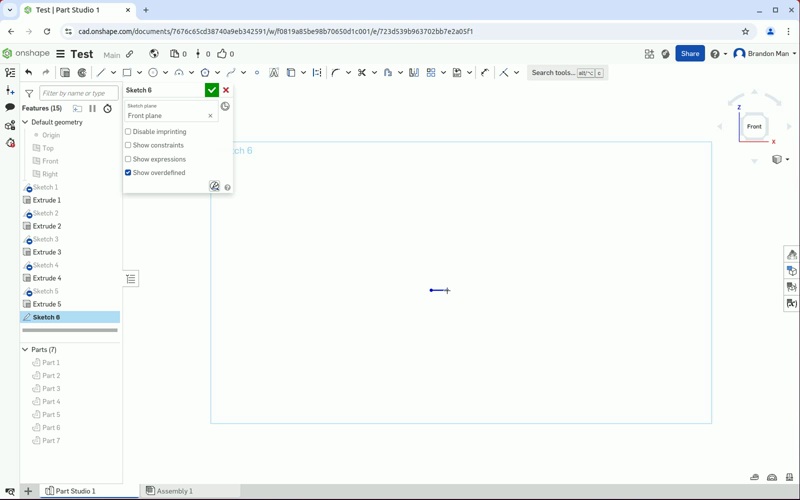
mouse_move(447, 290)
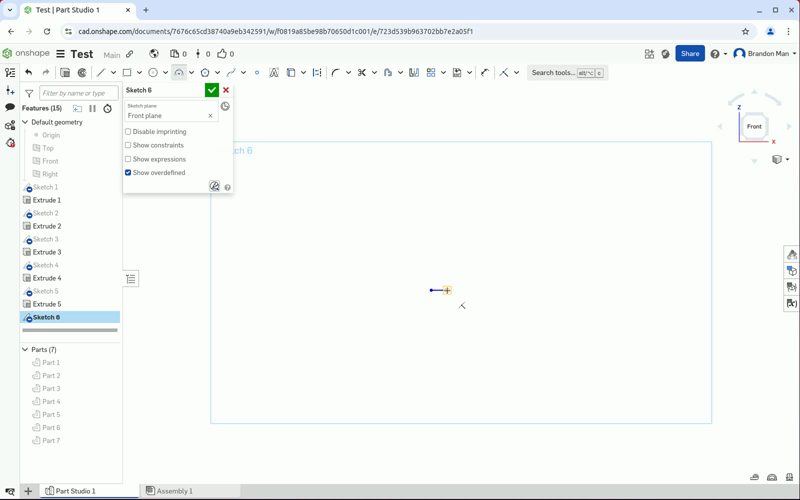
click(447, 290)
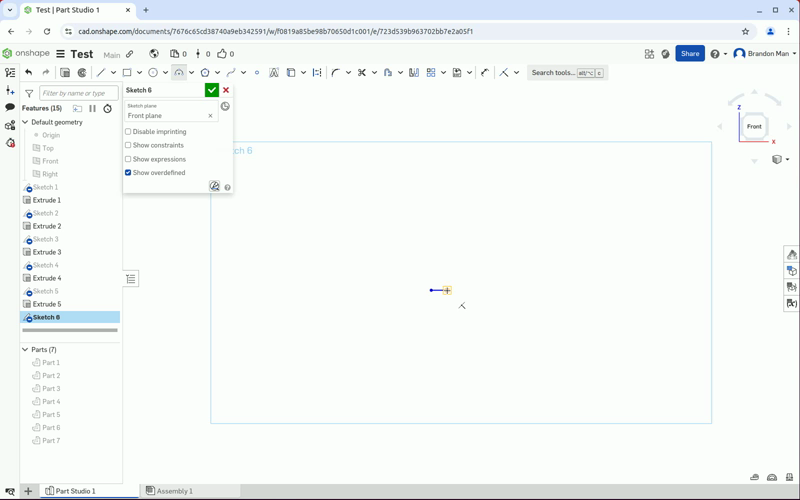
key_down(shift)
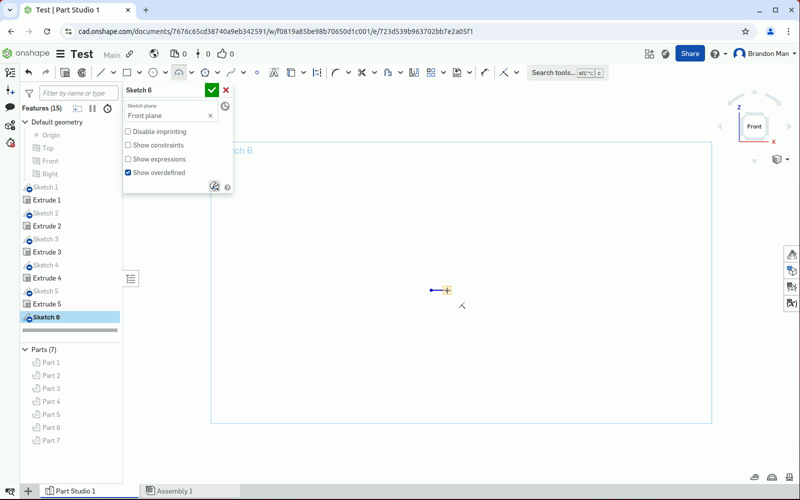
mouse_move(447, 273)
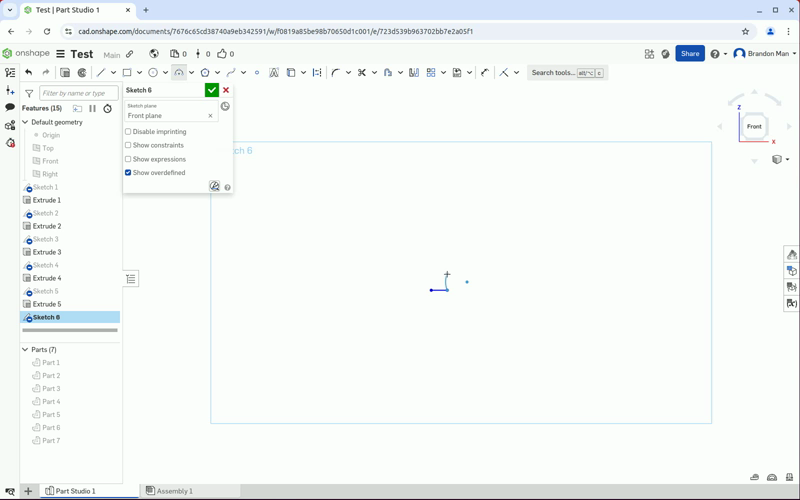
click(447, 273)
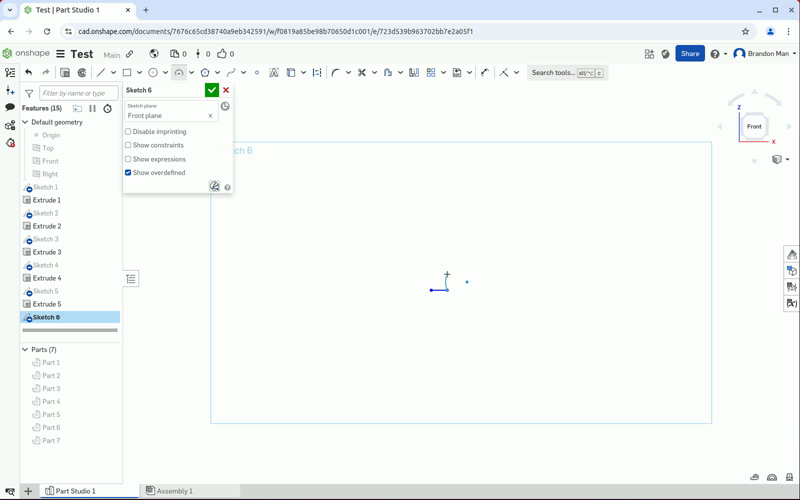
mouse_move(445, 281)
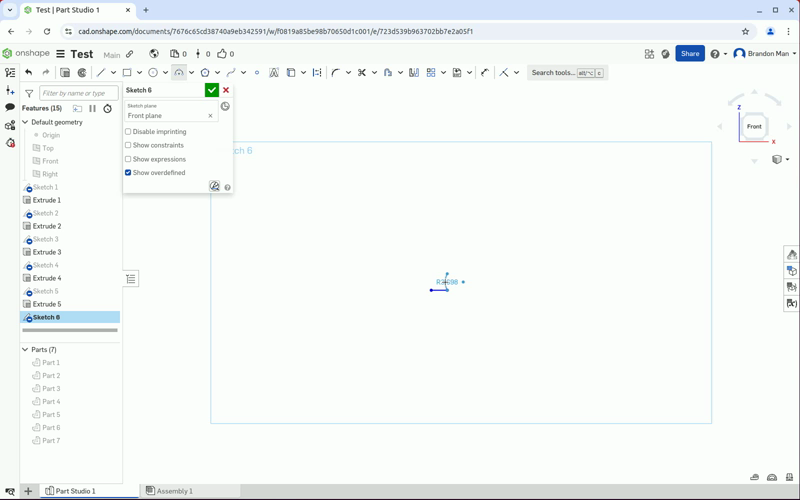
click(445, 281)
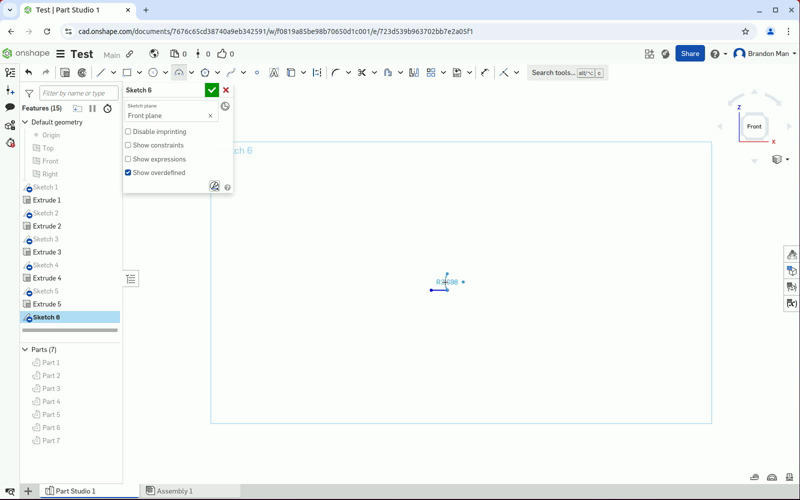
key_up(shift)
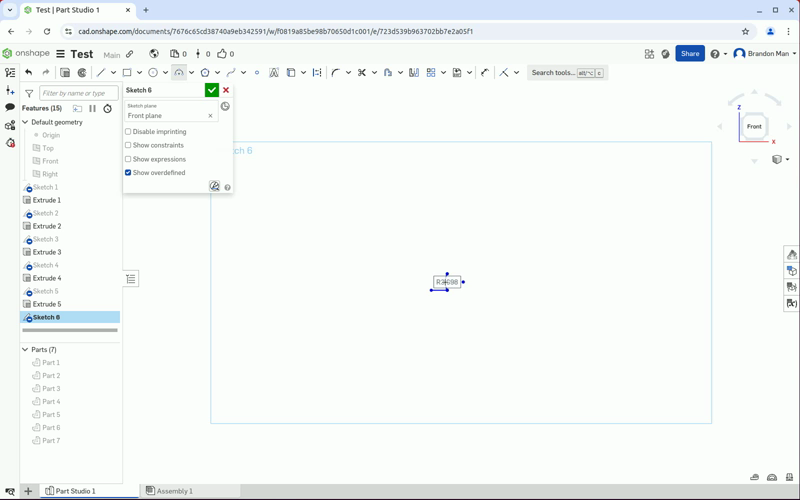
key(esc)
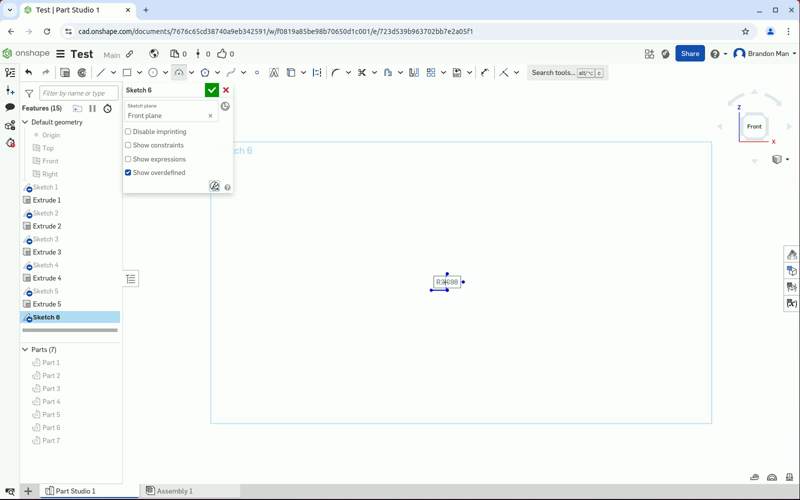
key(l)
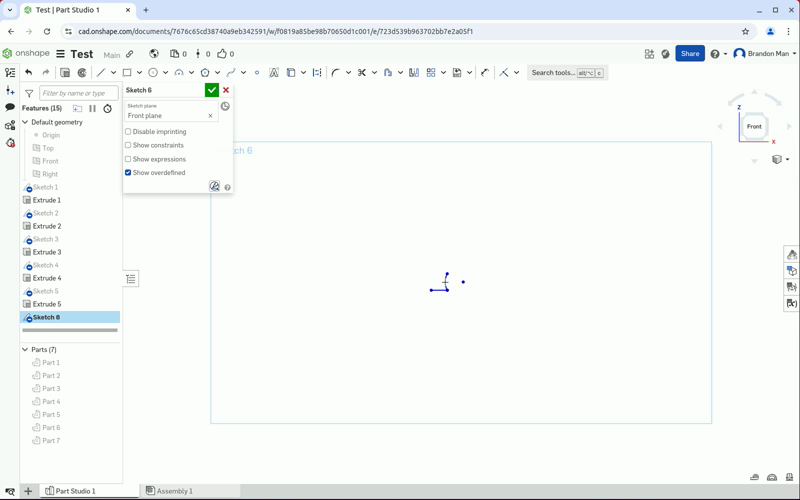
mouse_move(447, 273)
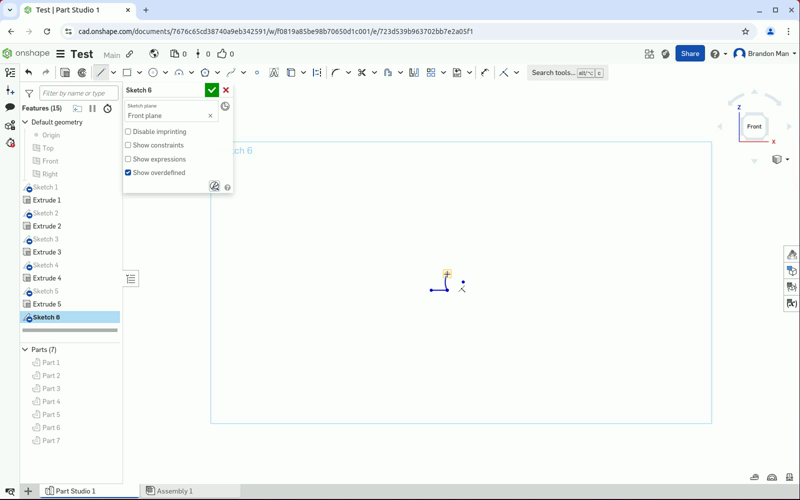
click(447, 273)
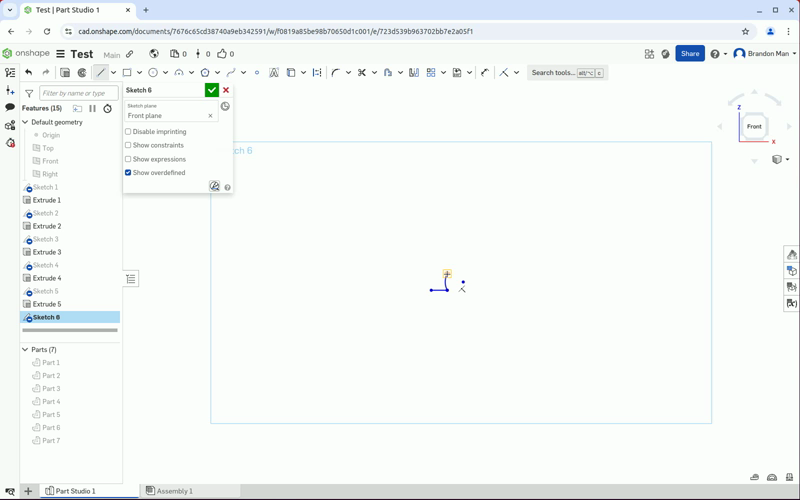
key_down(shift)
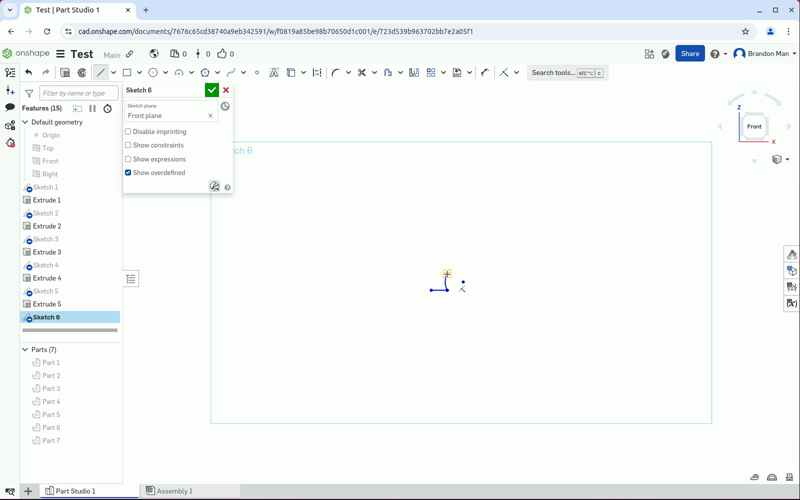
mouse_move(477, 273)
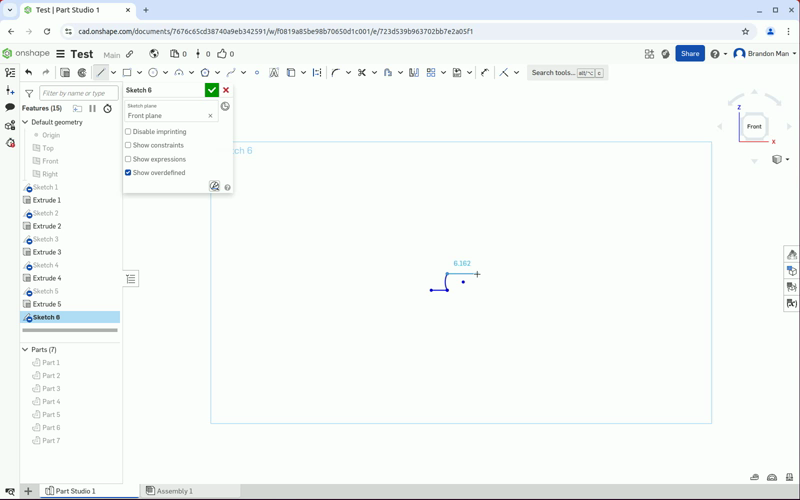
mouse_move(431, 273)
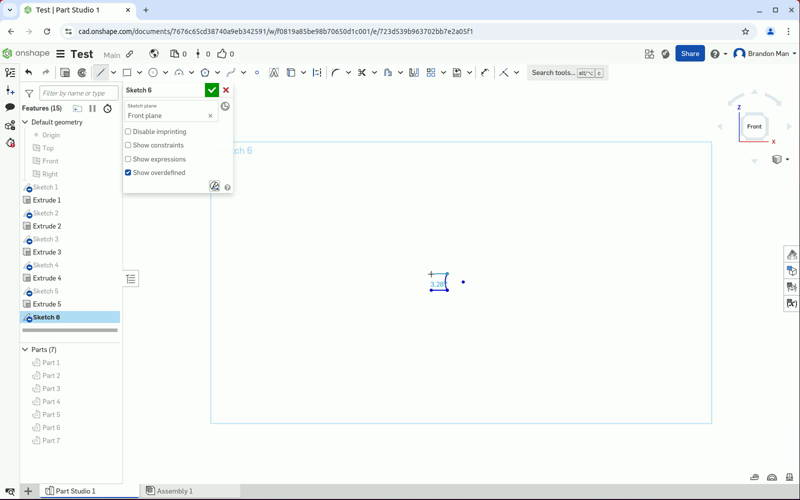
click(431, 273)
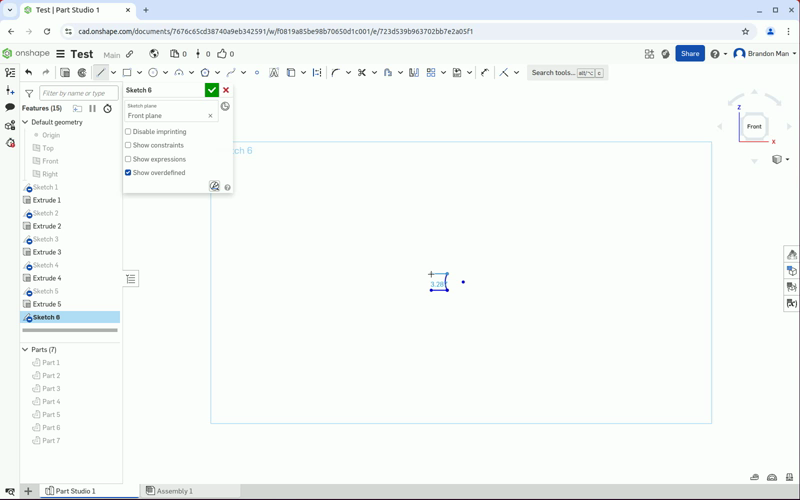
key_up(shift)
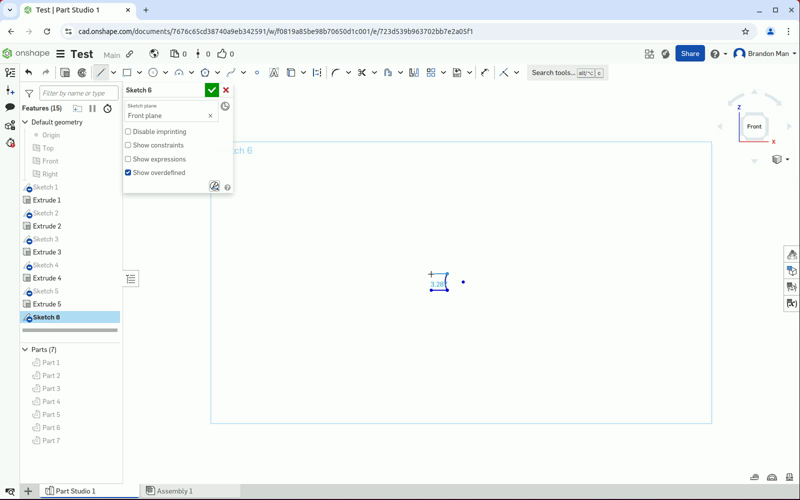
mouse_move(461, 273)
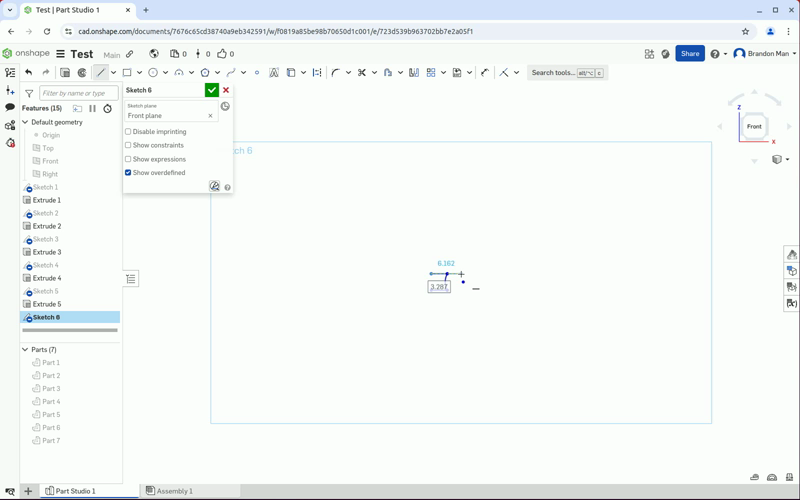
key_down(shift)
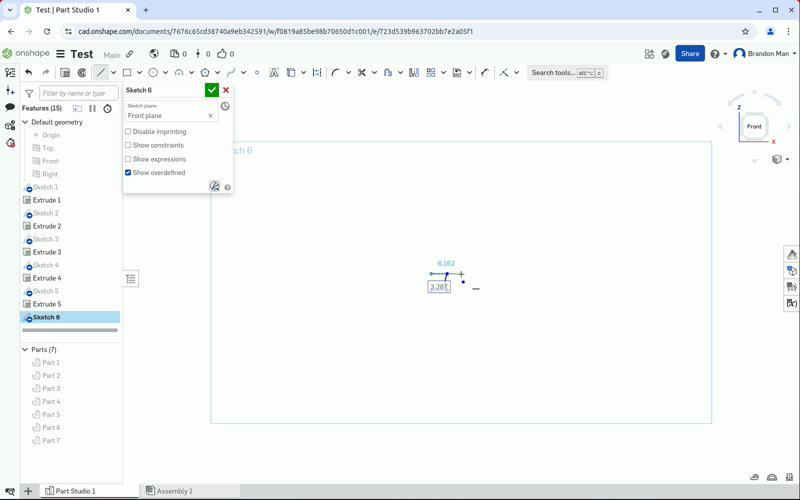
mouse_move(431, 290)
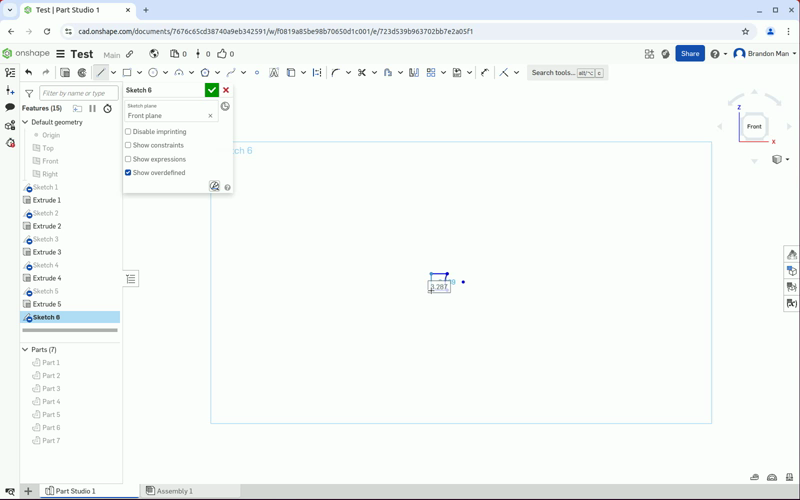
key_up(shift)
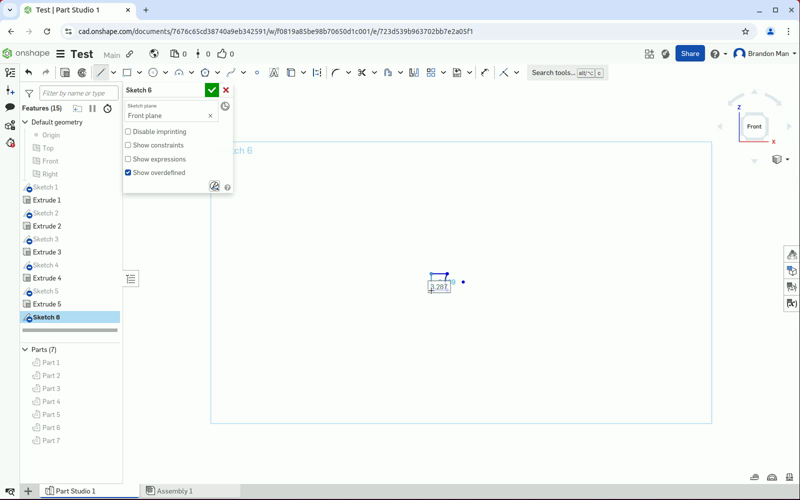
click(431, 290)
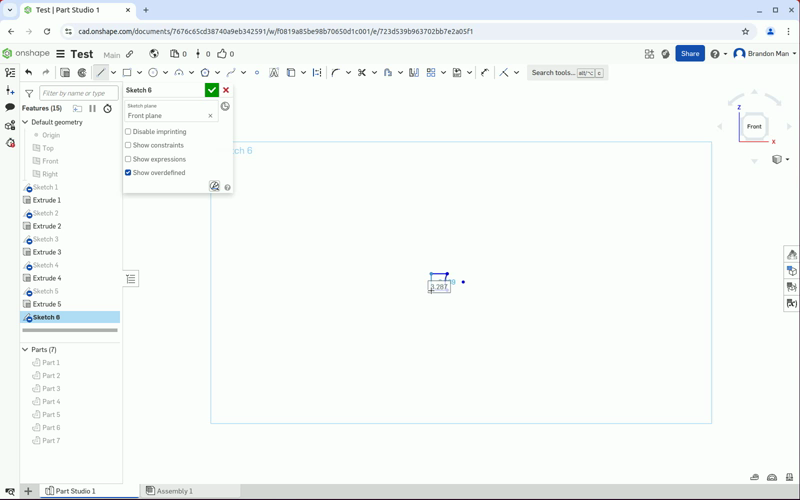
key(esc)
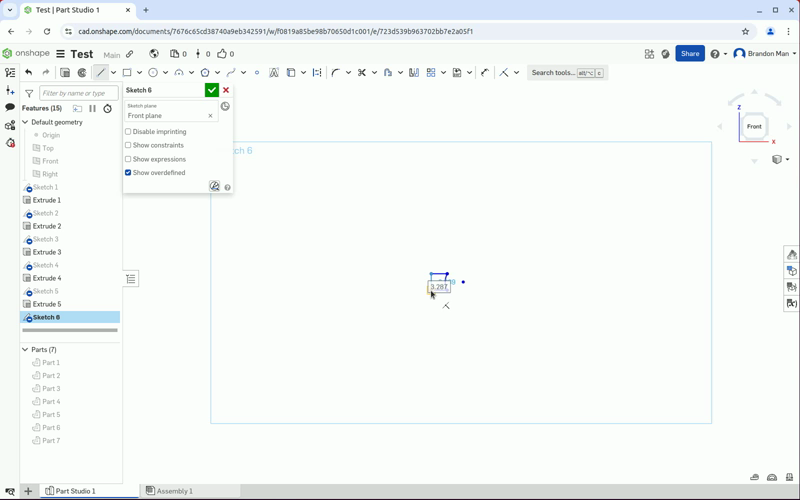
mouse_move(434, 275)
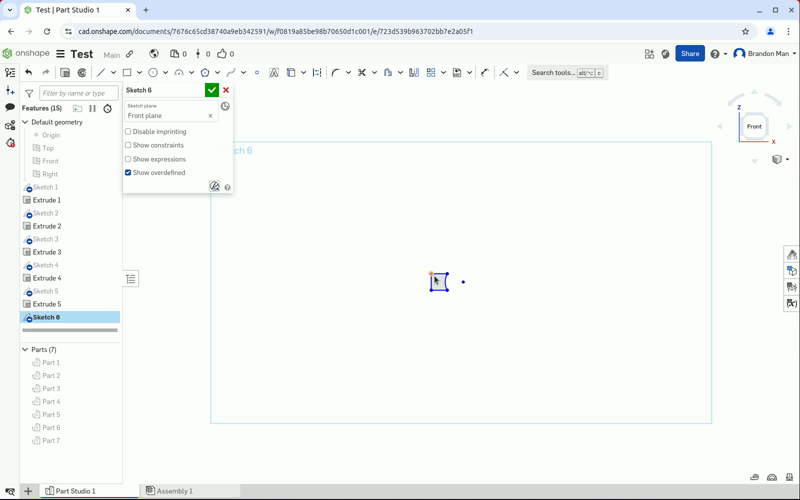
scroll(6)
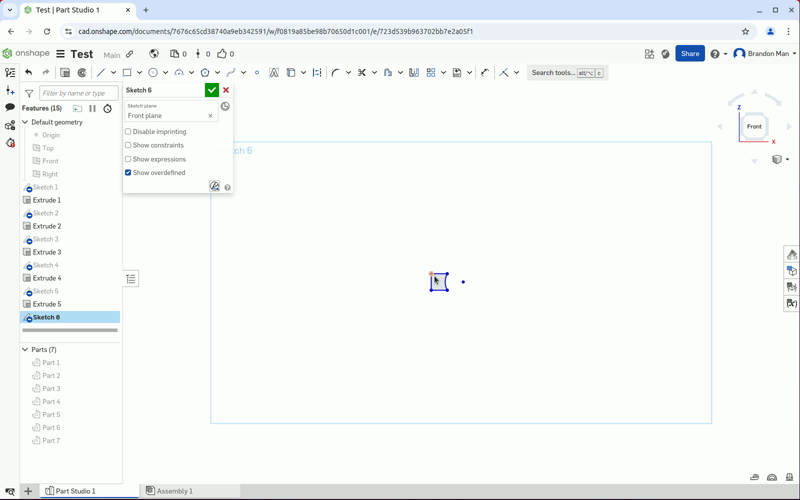
scroll(6)
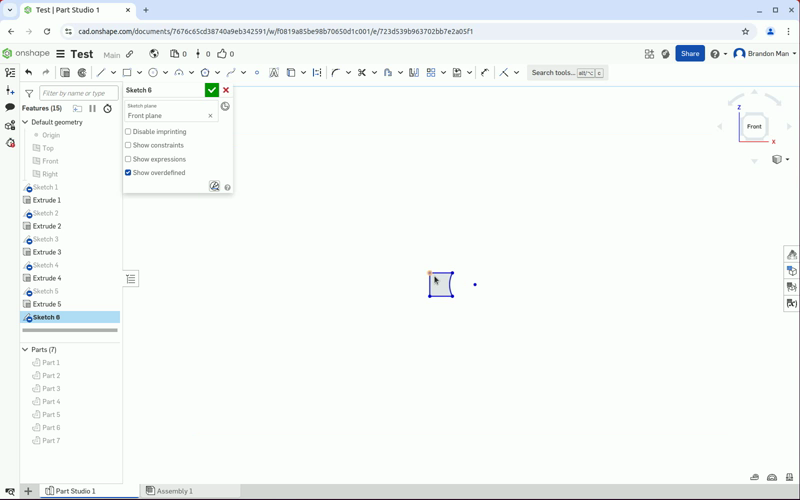
scroll(6)
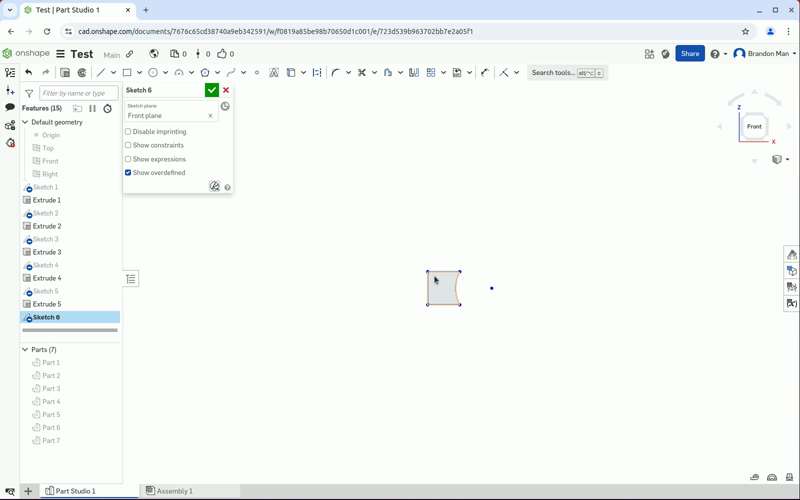
scroll(6)
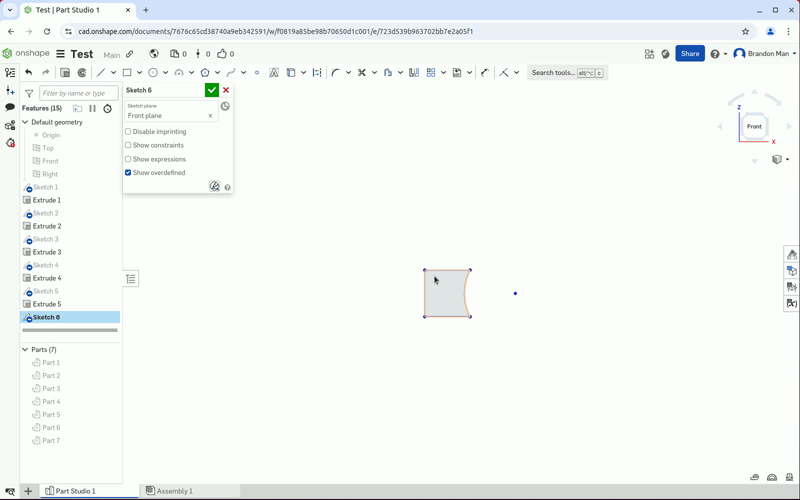
scroll(6)
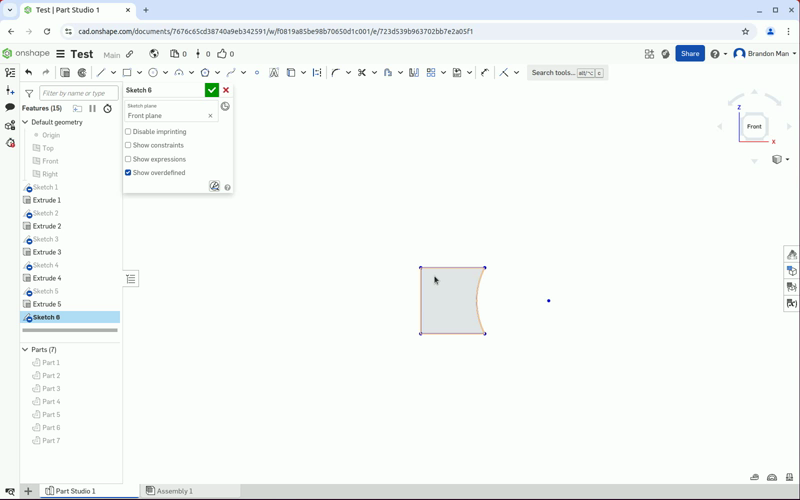
scroll(6)
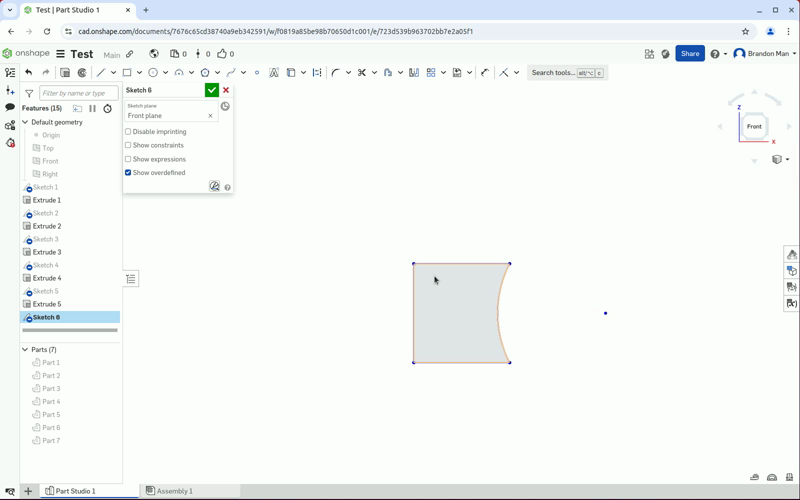
scroll(6)
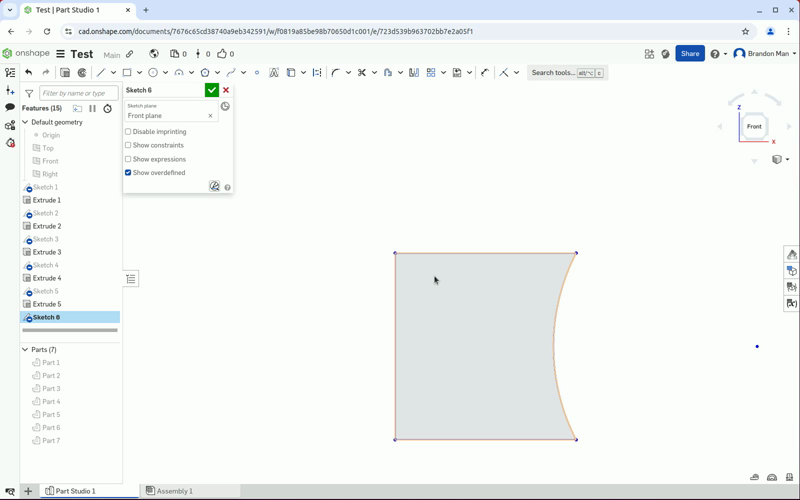
click(434, 275)
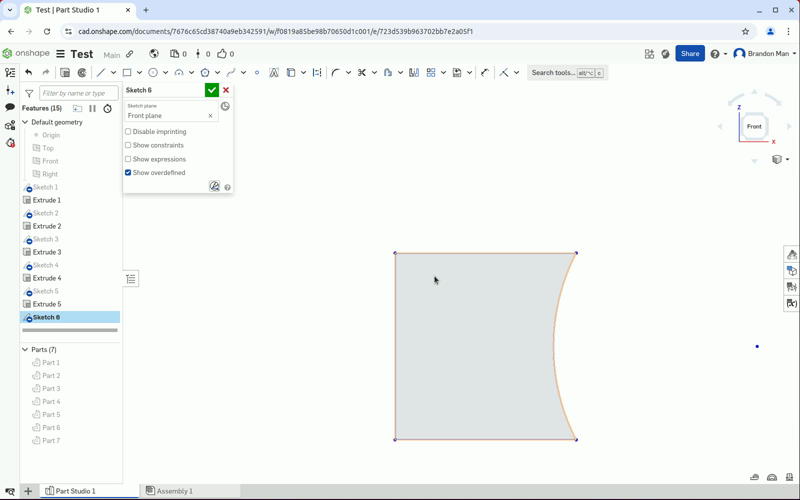
scroll(-6)
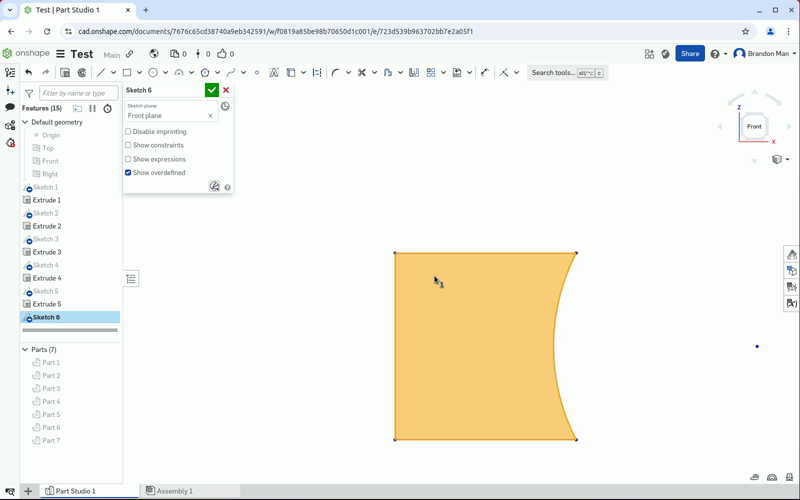
scroll(-6)
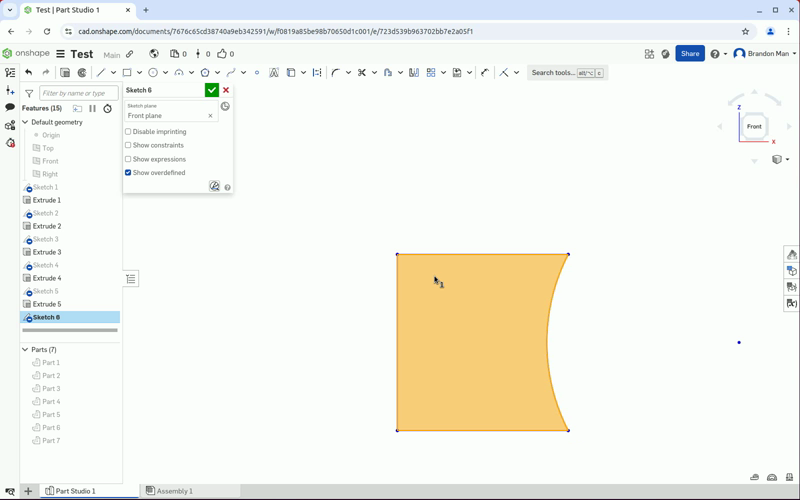
scroll(-6)
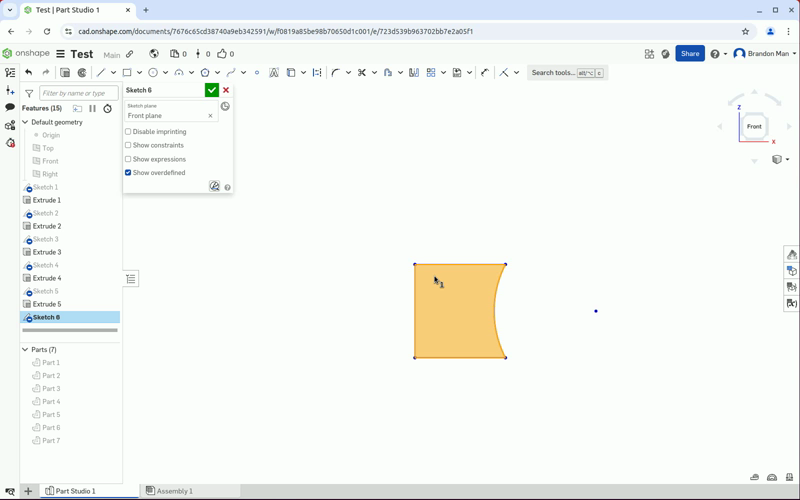
scroll(-6)
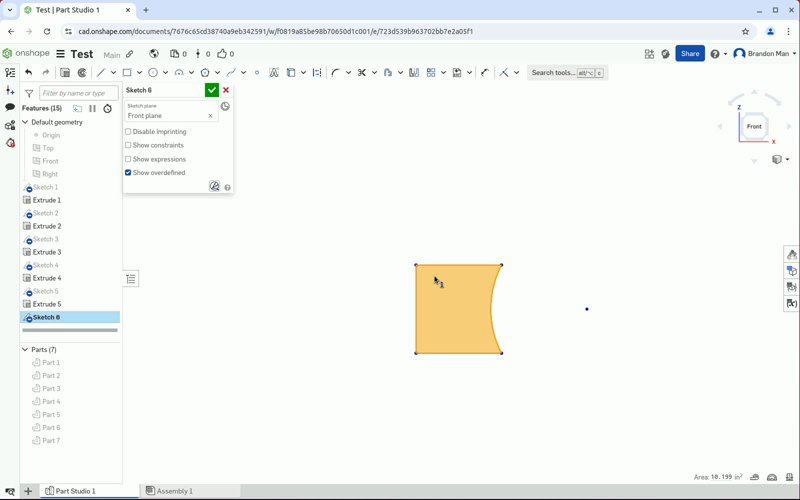
scroll(-6)
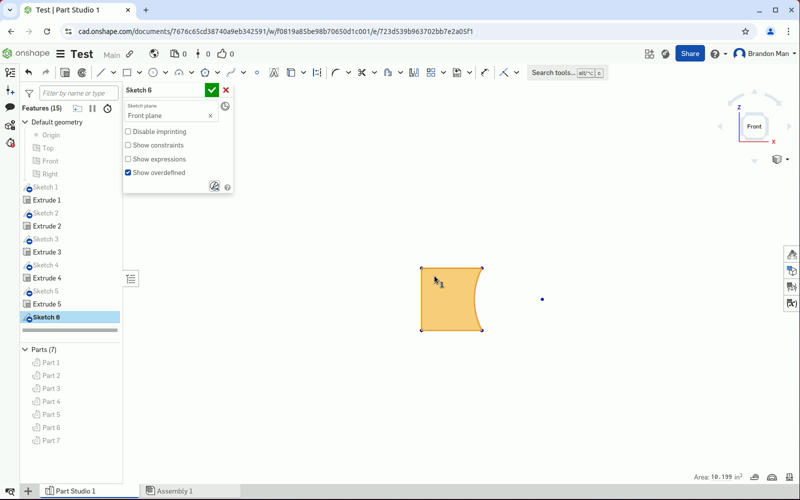
scroll(-6)
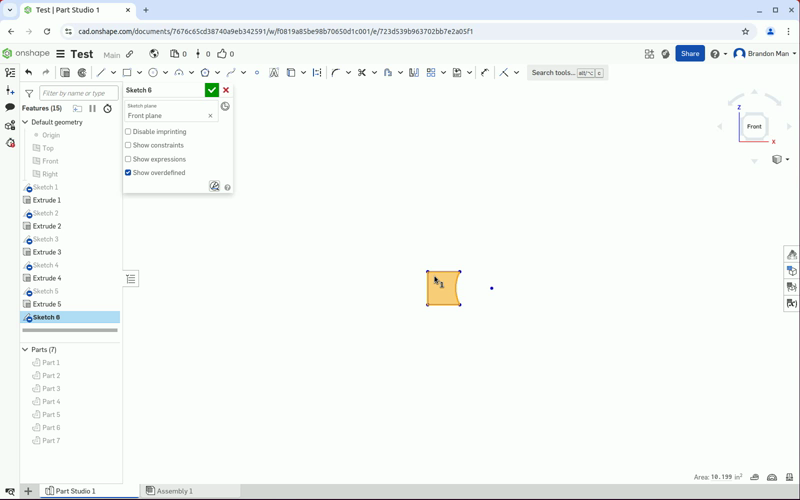
scroll(-6)
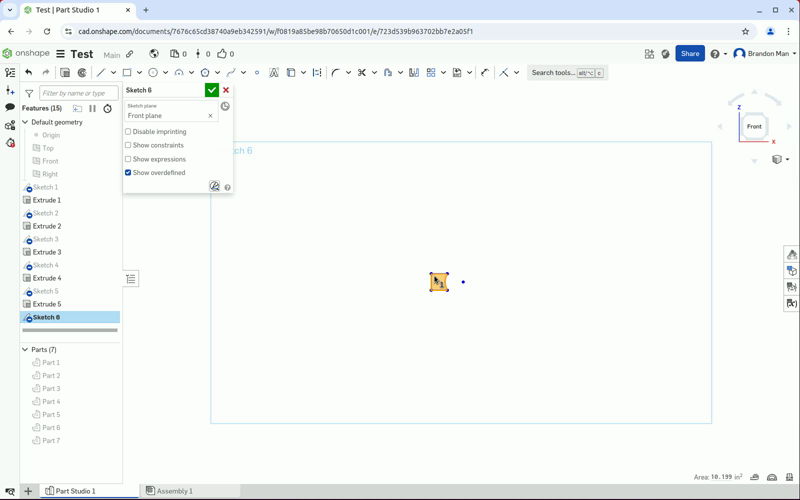
mouse_move(73, 352)
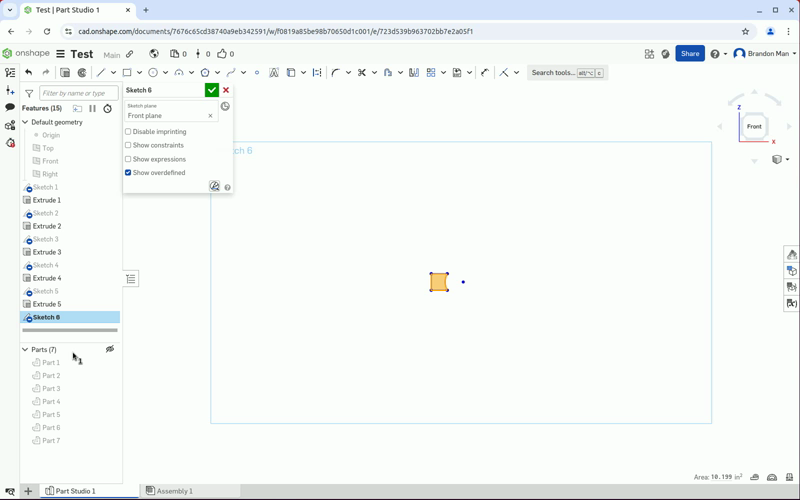
key(shift+y)
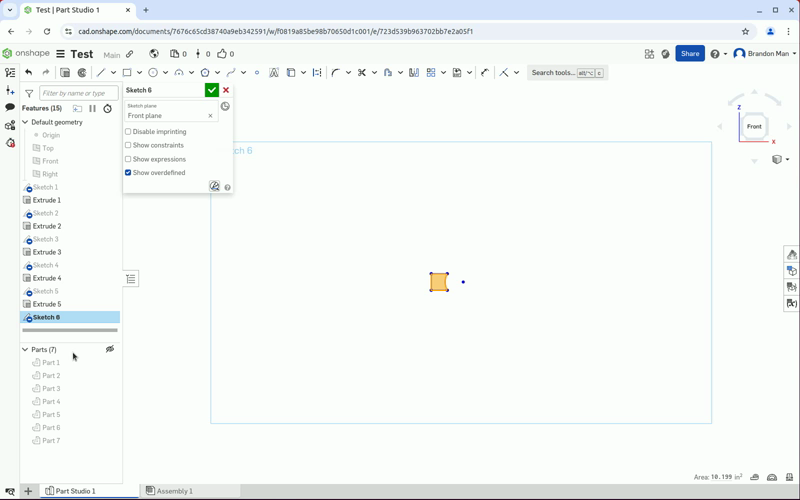
key(shift+e)
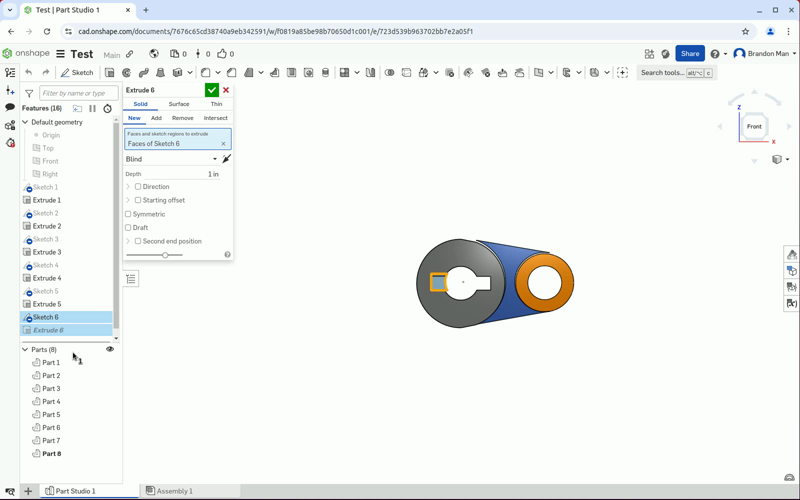
mouse_move(143, 106)
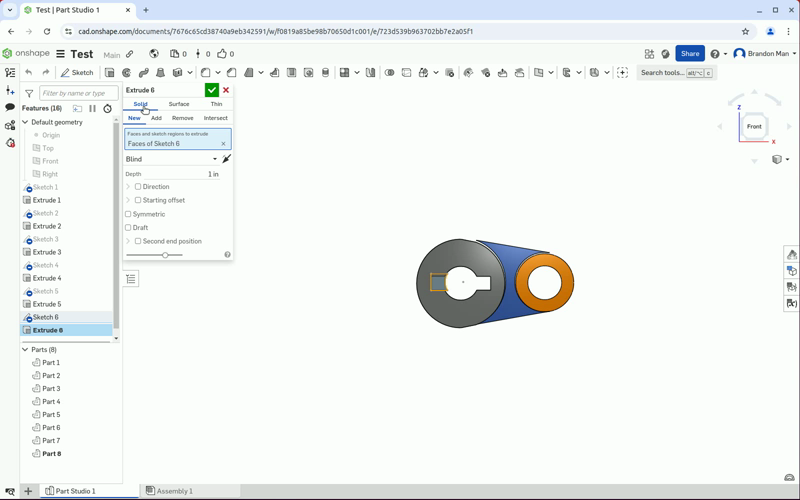
click(143, 106)
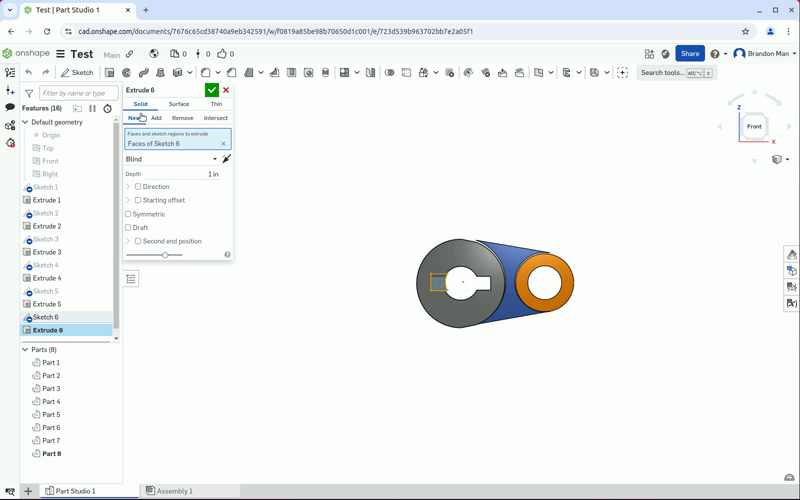
mouse_move(137, 120)
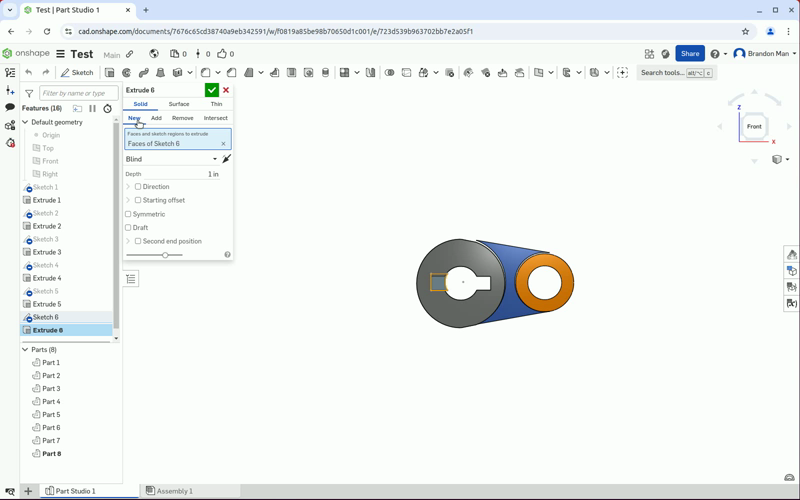
click(137, 120)
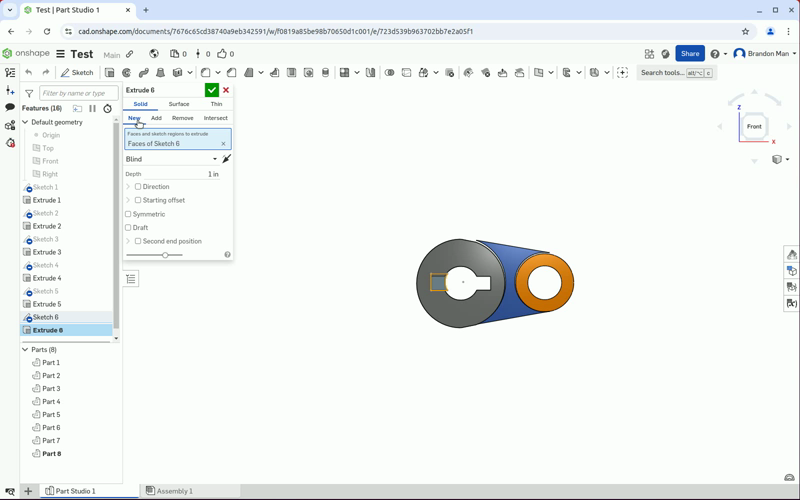
key(tab, 4)
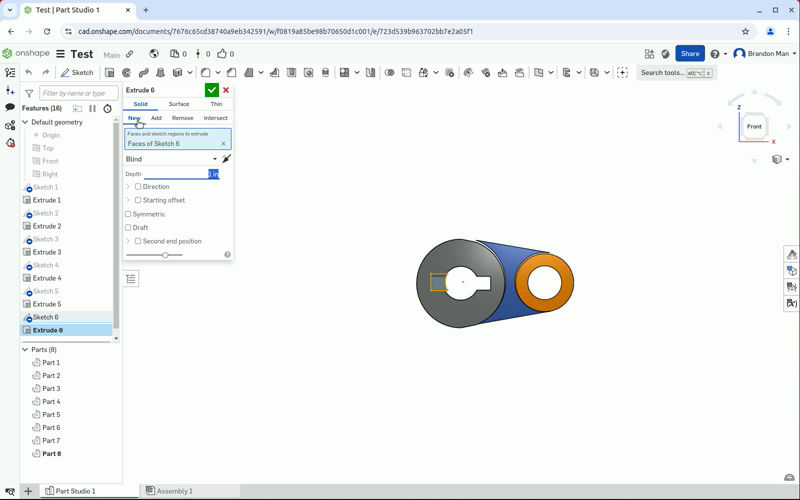
text(16.128)
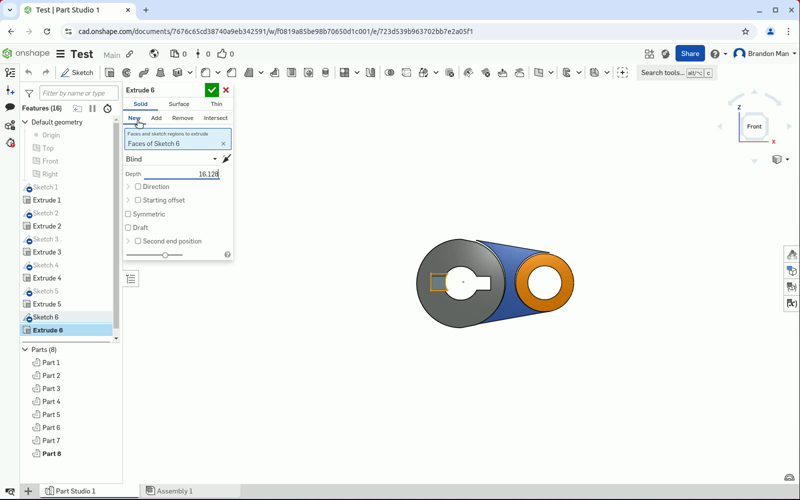
key(enter)
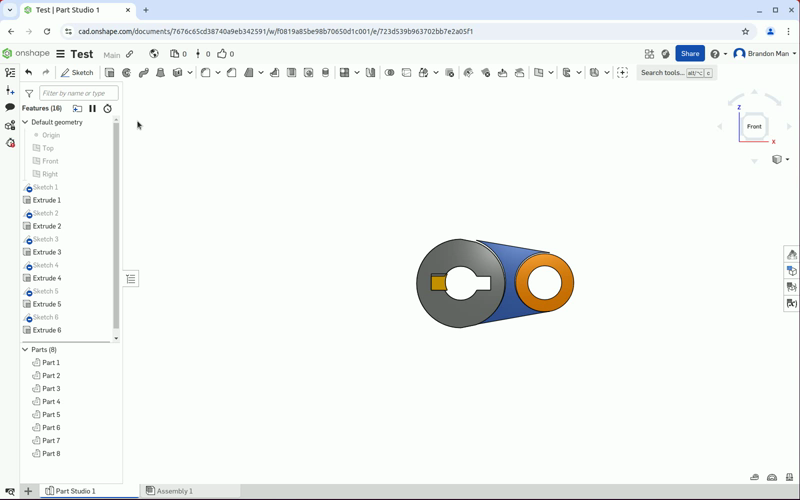
key(shift+h)
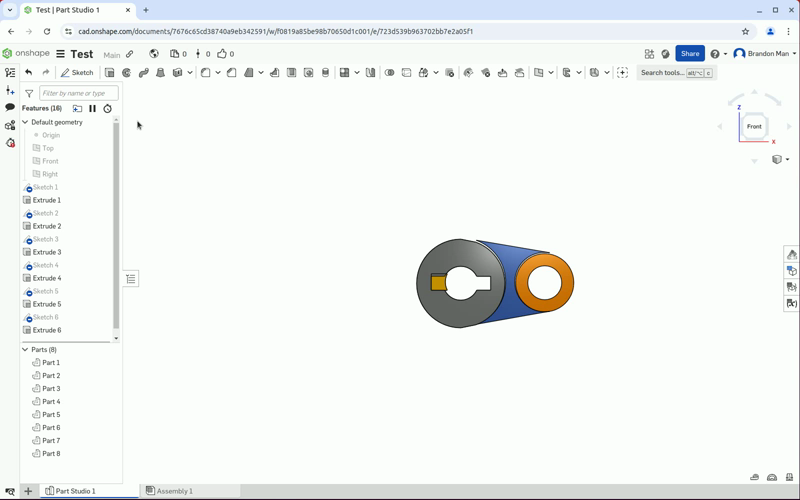
key(shift+h)
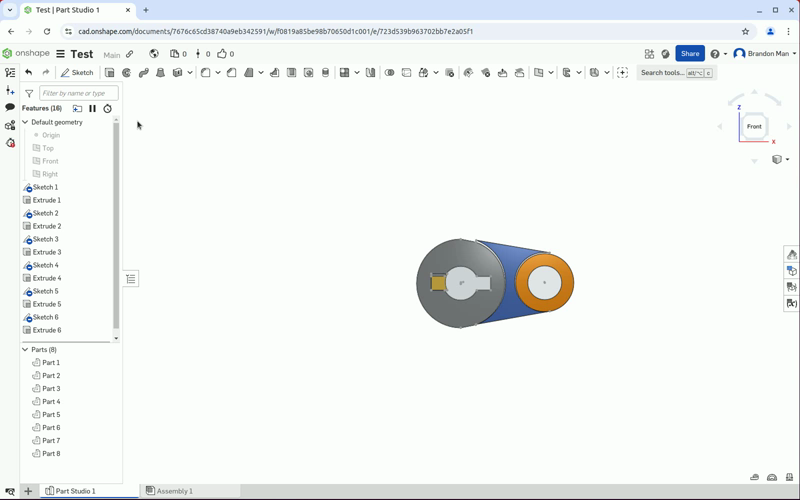
key(shift+7)
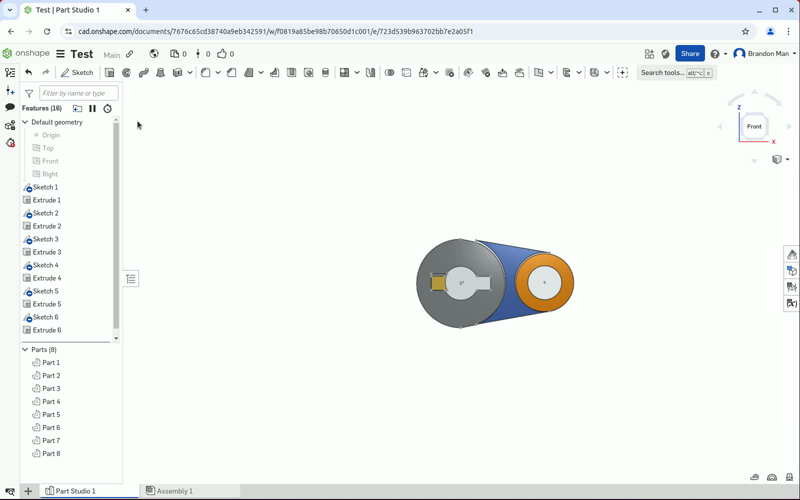
key(left, 2)
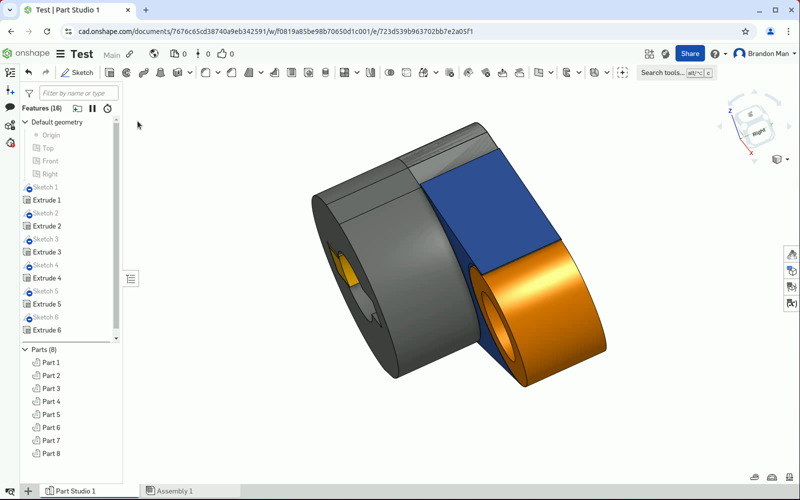
key(down, 2)
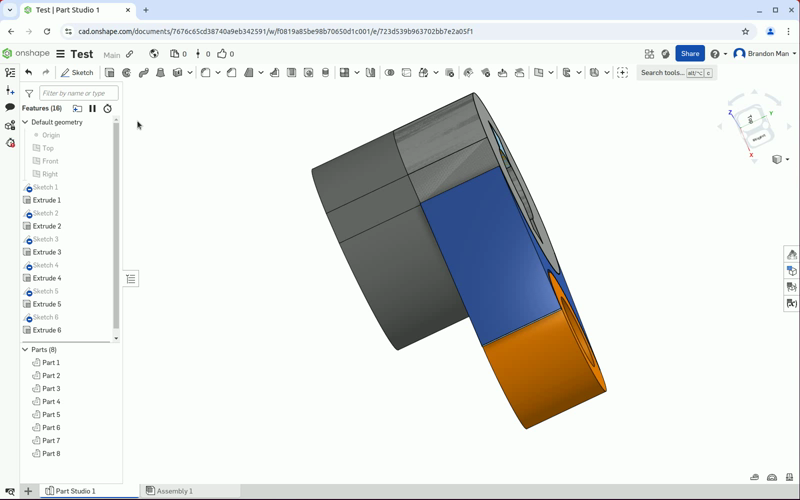
key(up, 2)
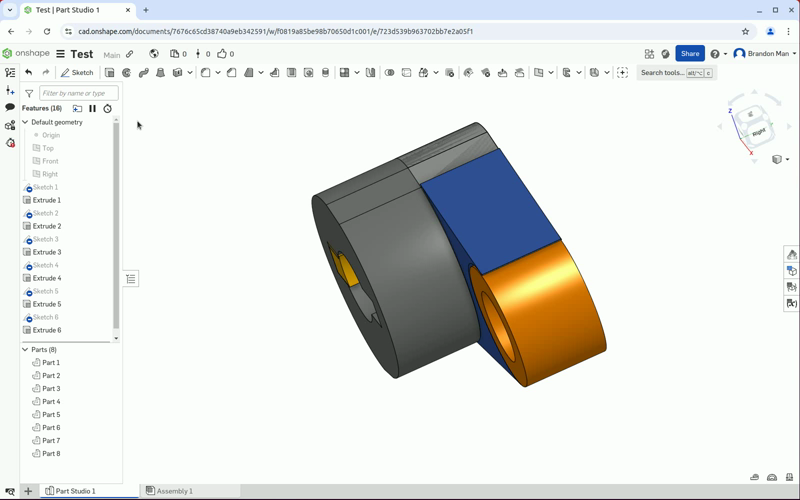
key(right, 2)
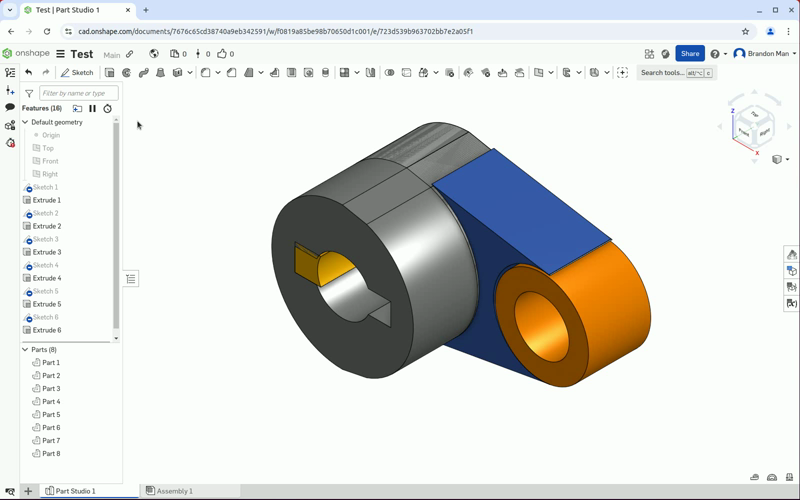
mouse_move(69, 189)
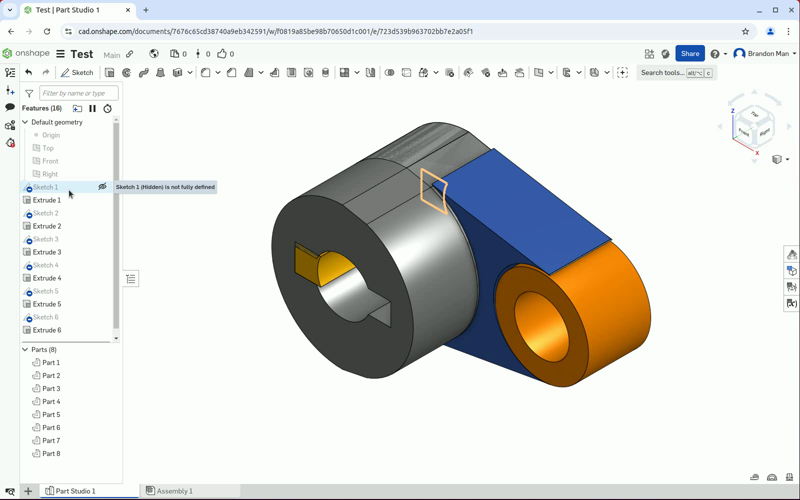
click(69, 189)